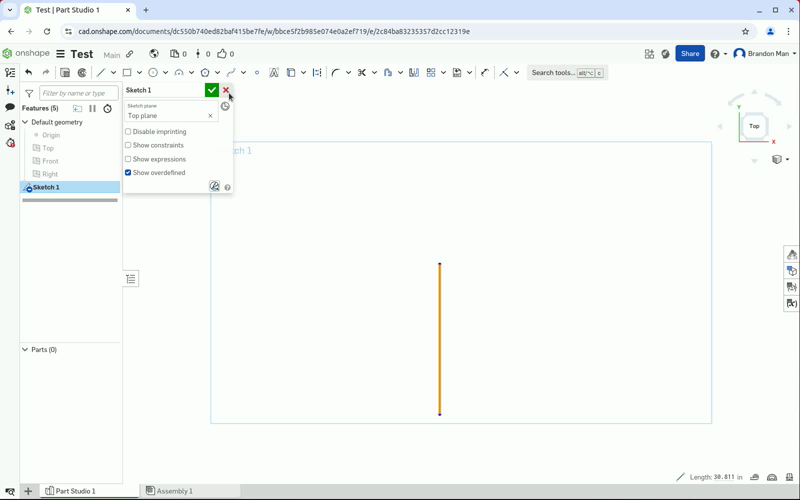
key(shift+h)
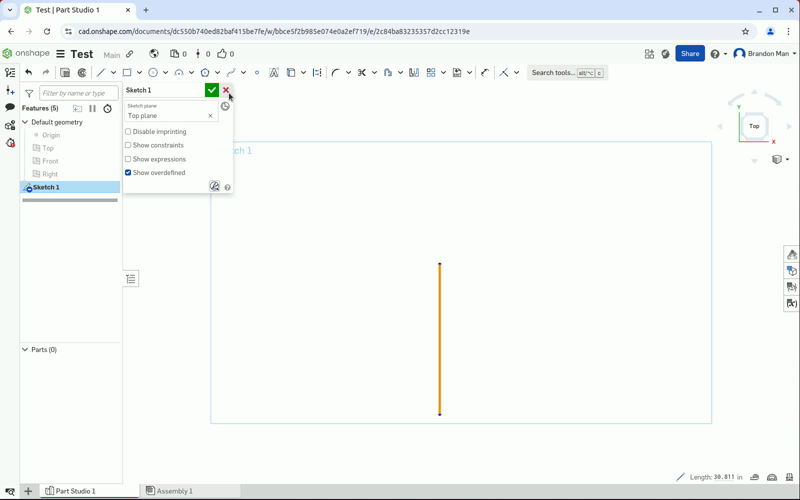
key(shift+s)
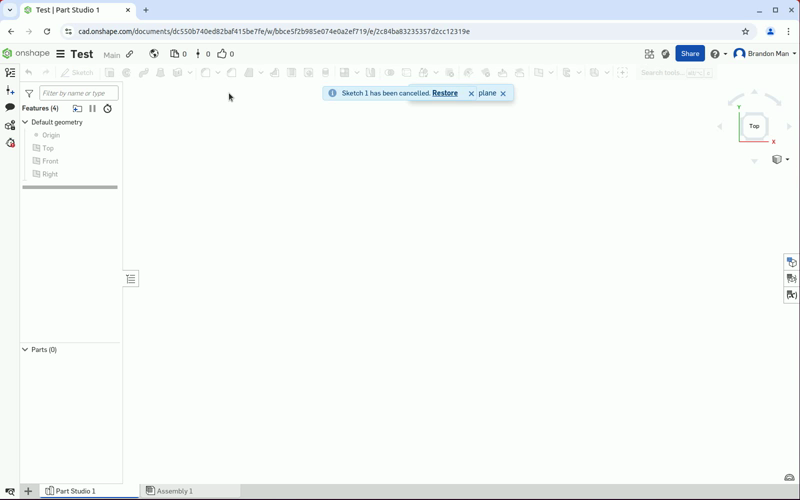
mouse_move(73, 150)
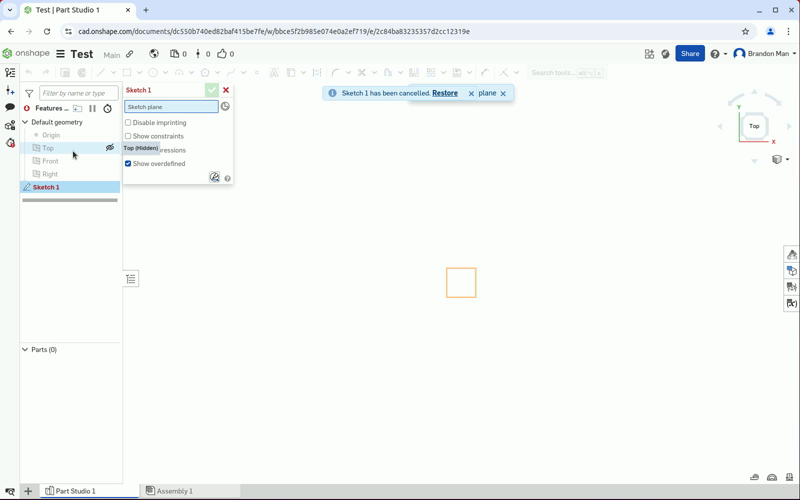
click(73, 150)
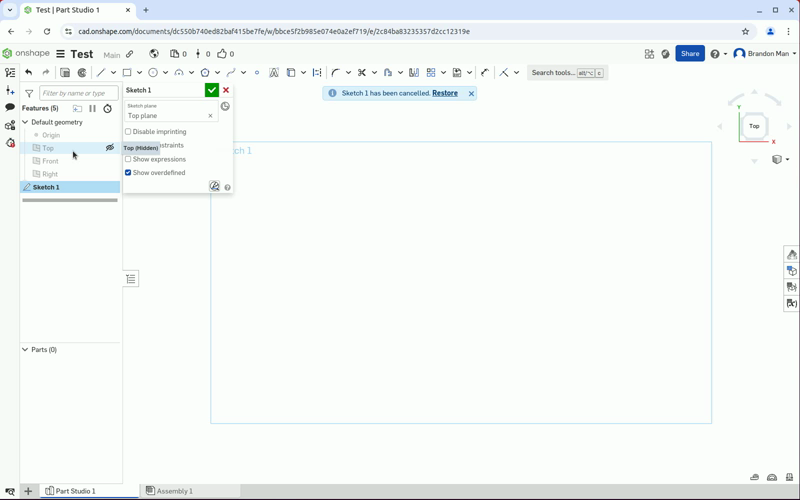
mouse_move(73, 352)
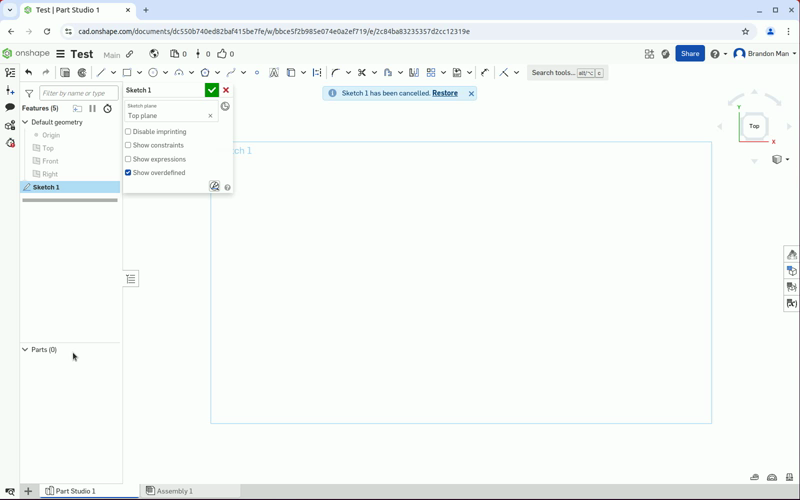
key(y)
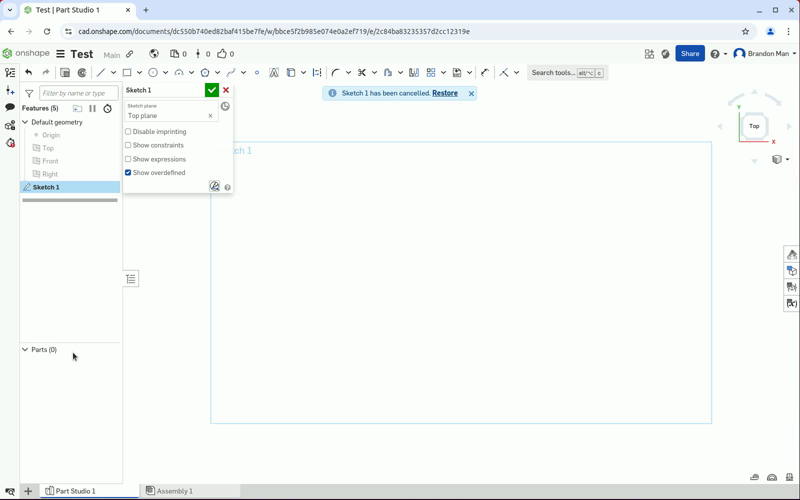
key(c)
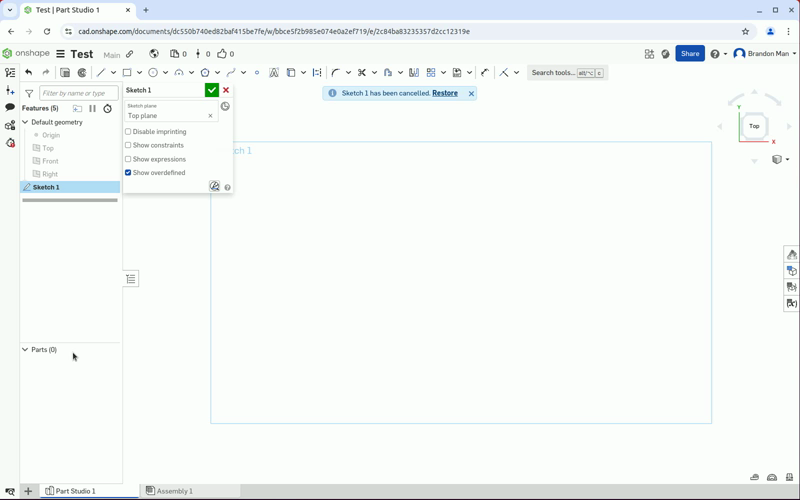
key_down(shift)
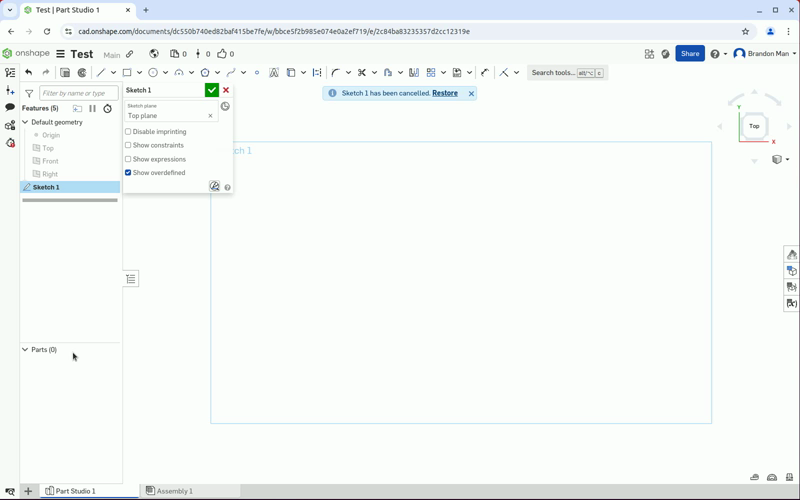
mouse_move(461, 282)
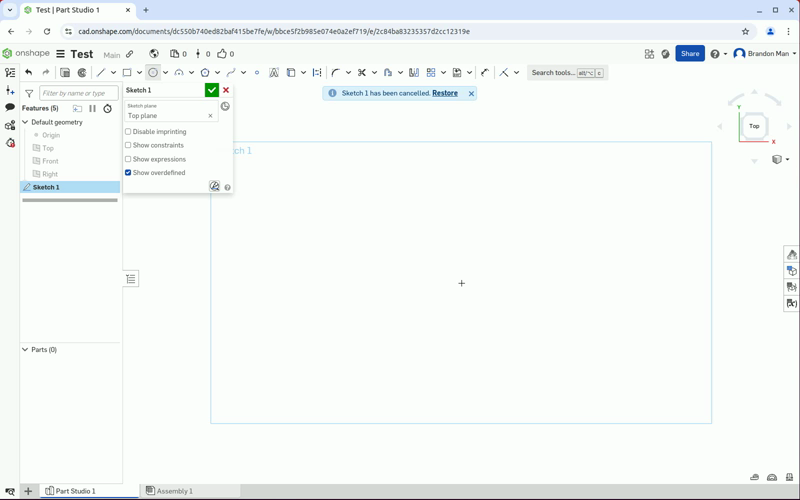
click(461, 282)
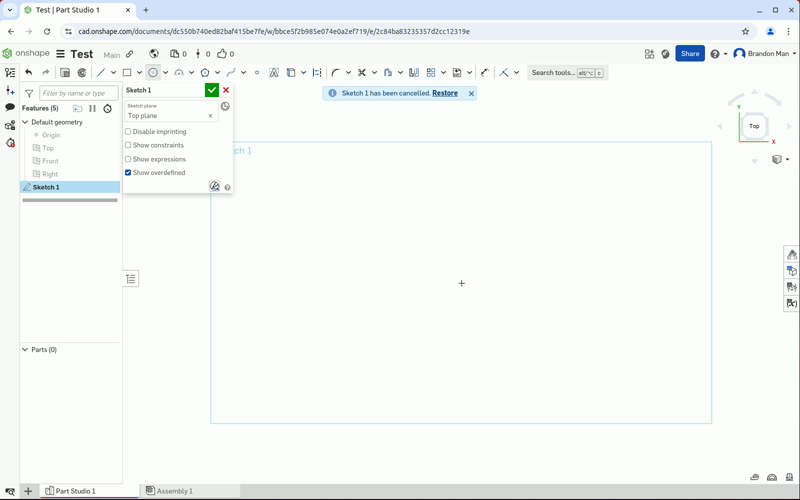
key_up(shift)
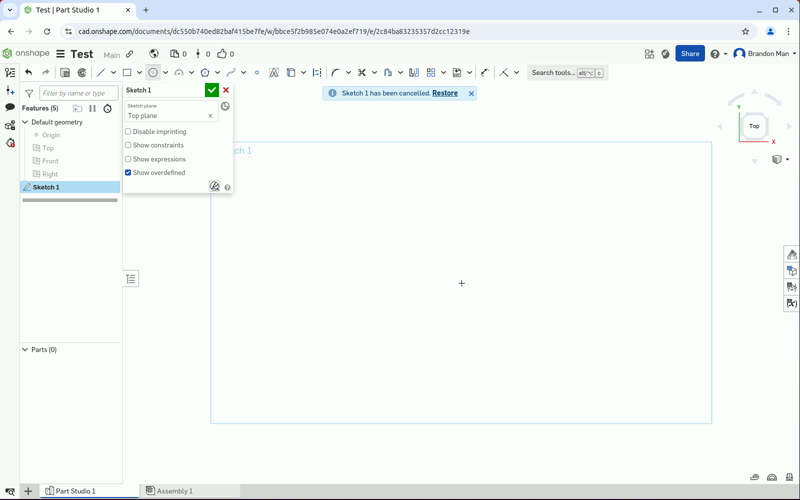
mouse_move(543, 282)
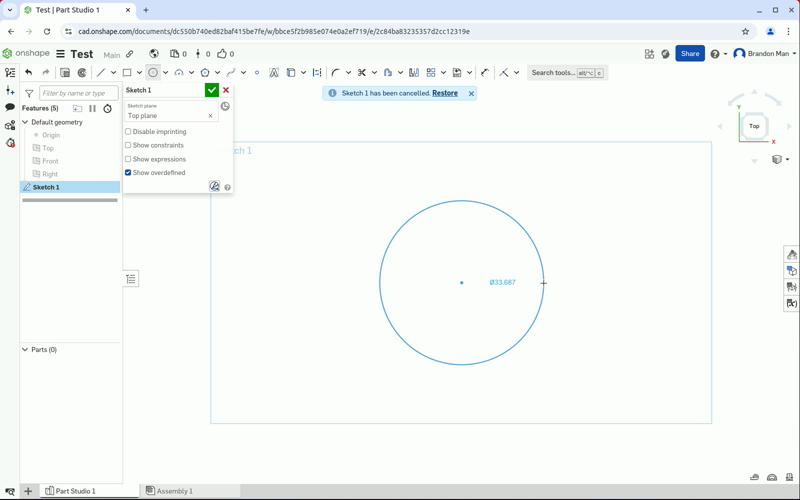
click(543, 282)
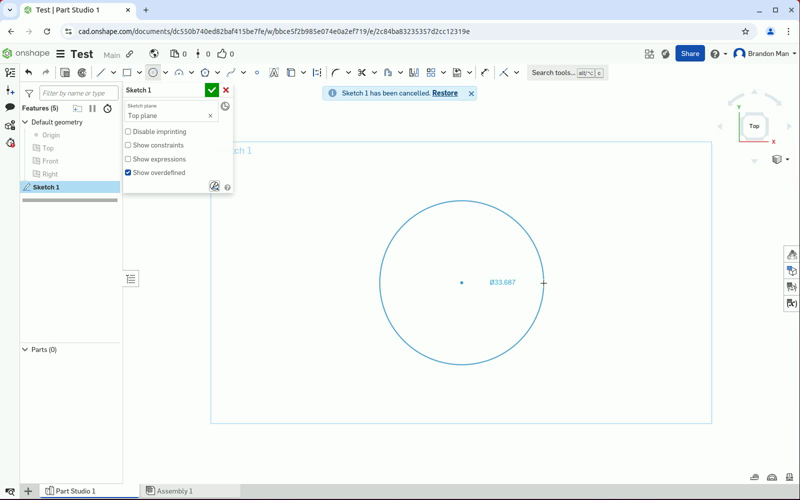
key(esc)
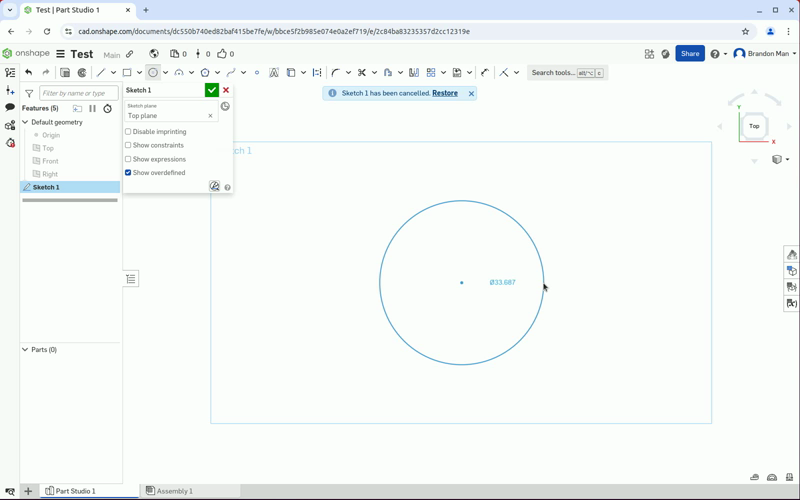
key(c)
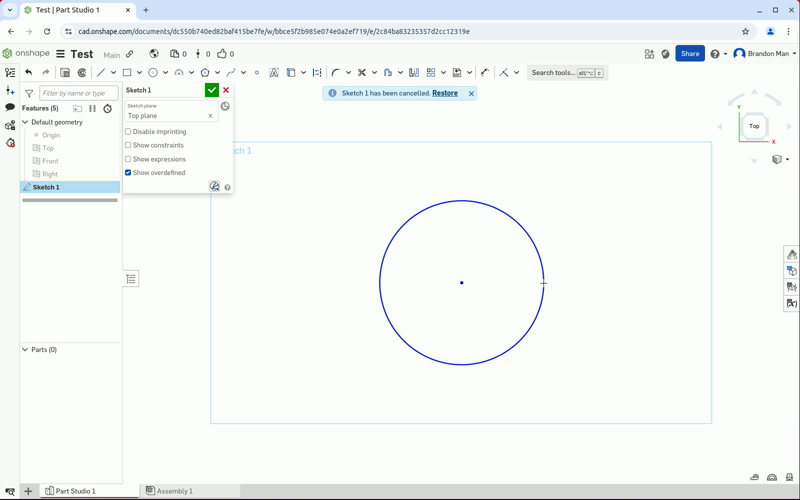
key_down(shift)
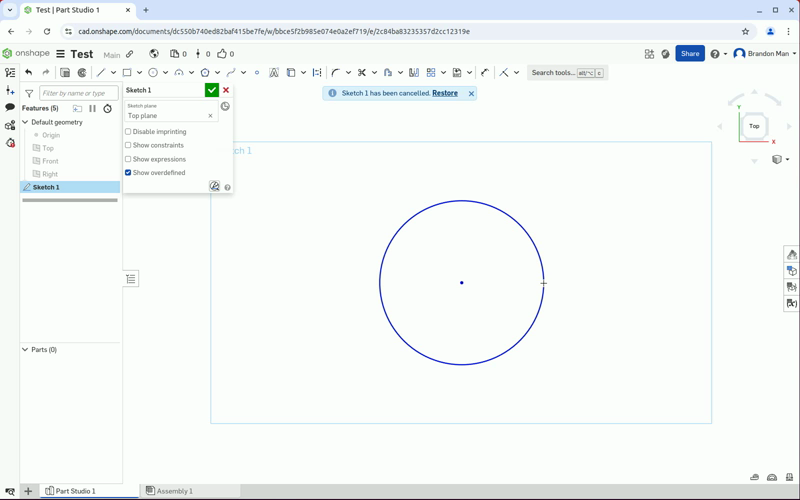
mouse_move(461, 282)
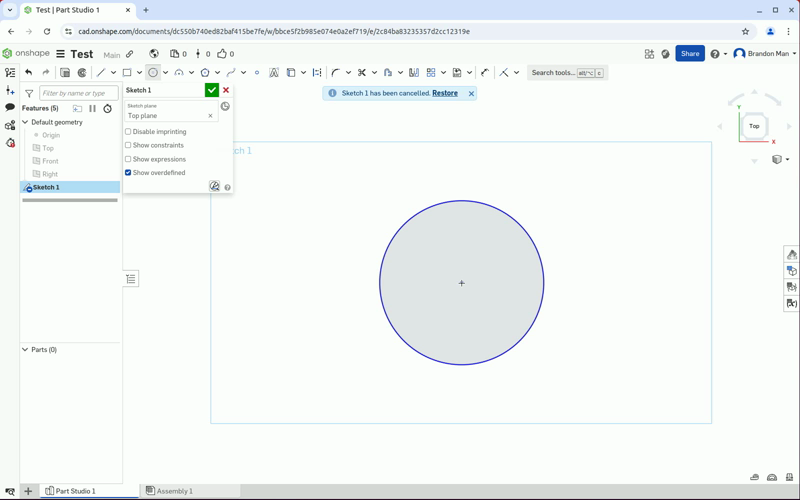
click(461, 282)
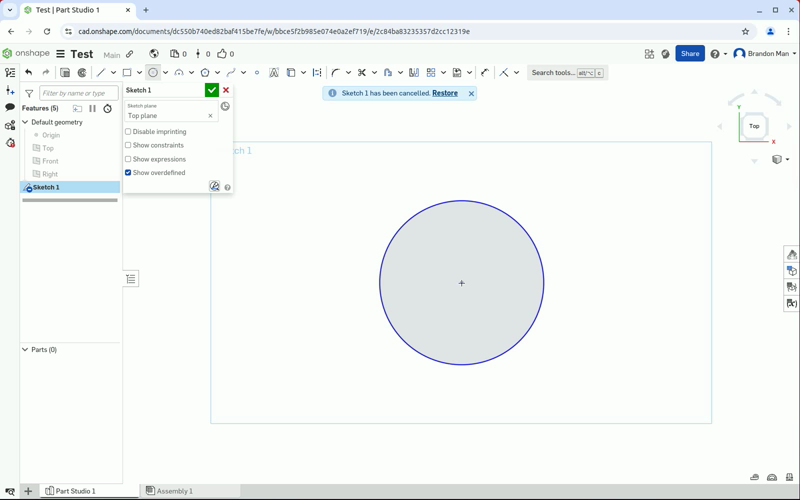
key_up(shift)
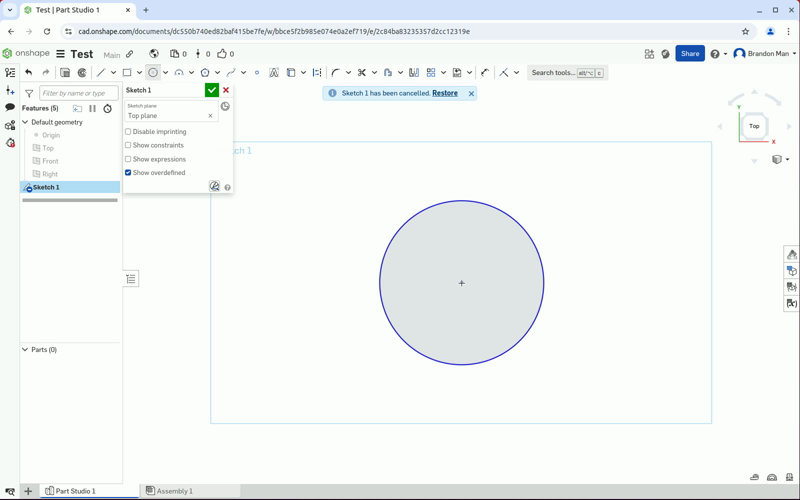
mouse_move(533, 282)
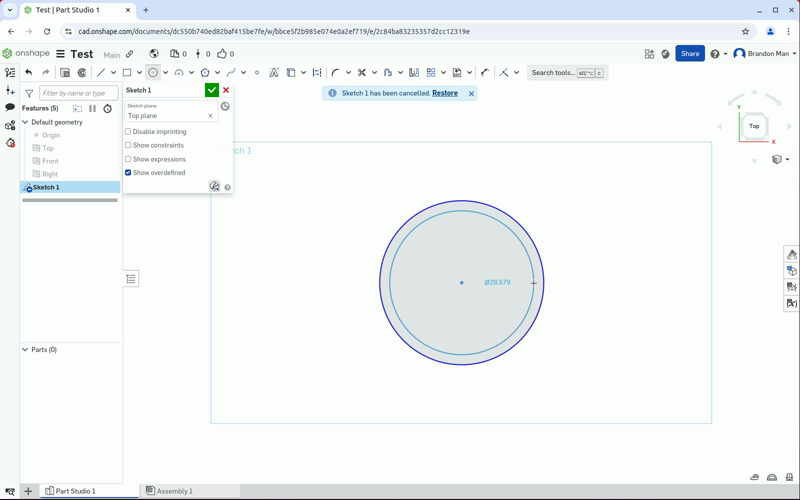
click(533, 282)
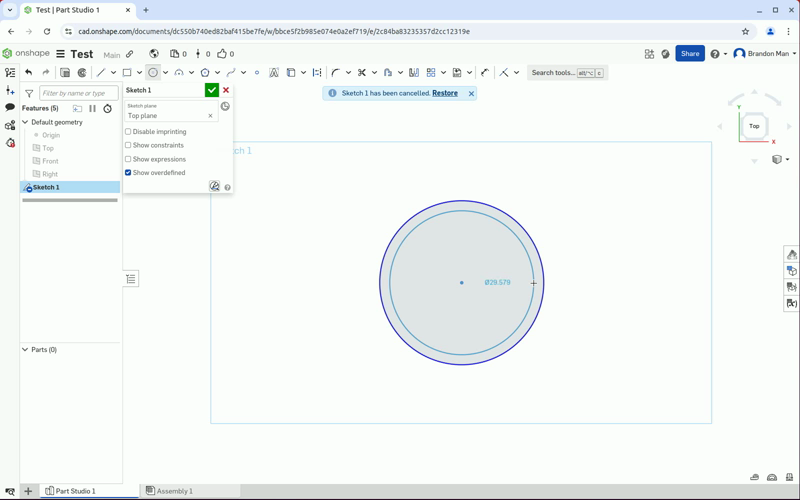
key(esc)
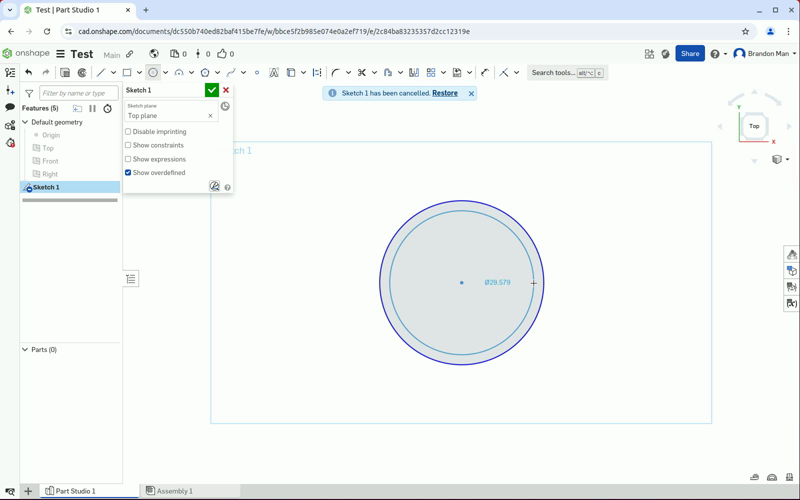
mouse_move(420, 216)
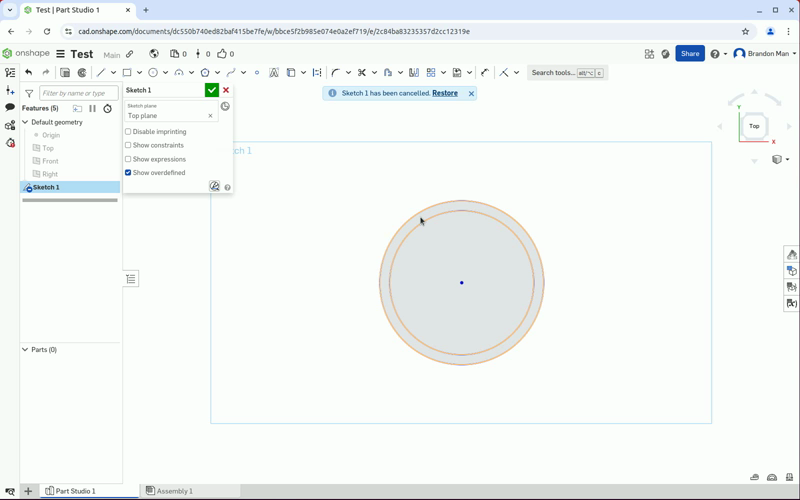
click(420, 216)
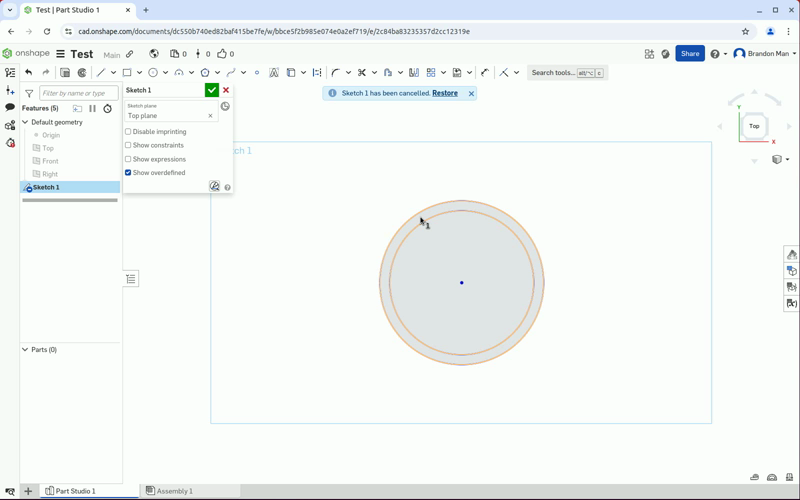
mouse_move(73, 352)
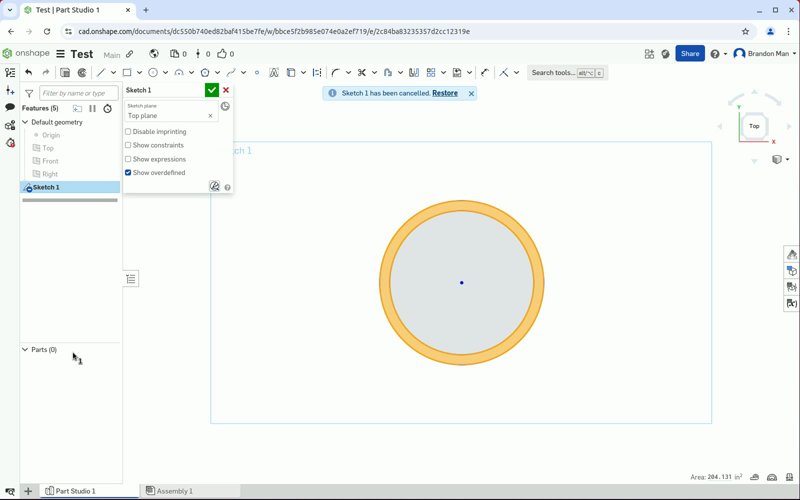
key(shift+y)
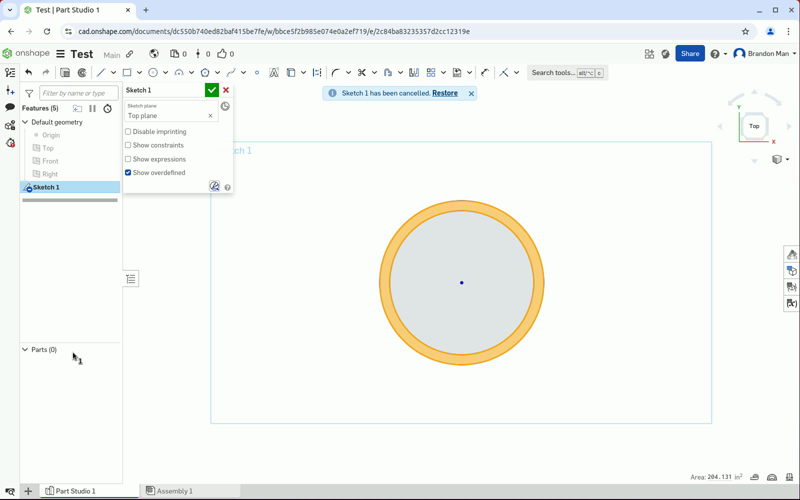
key(shift+e)
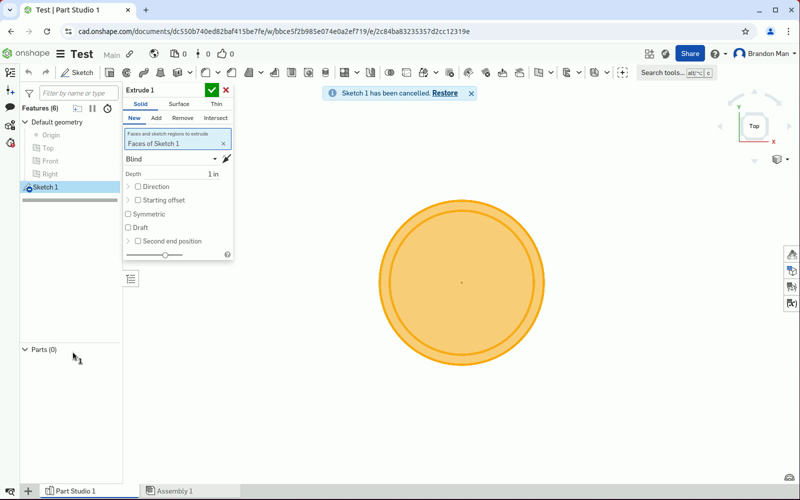
mouse_move(143, 106)
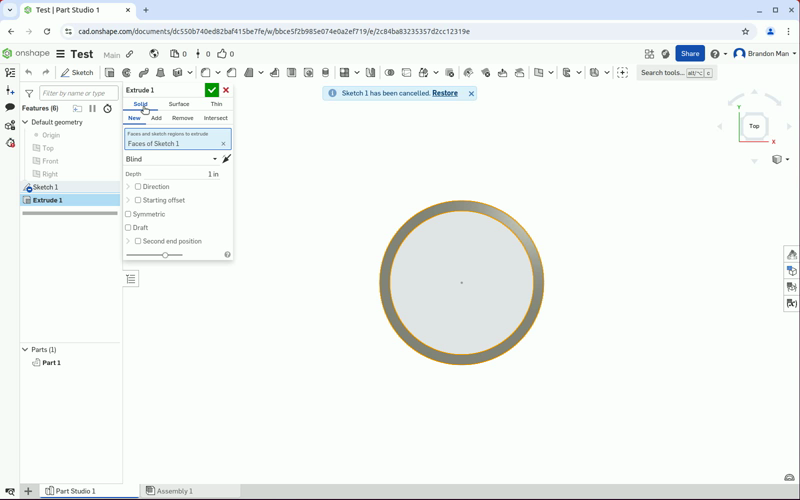
click(143, 106)
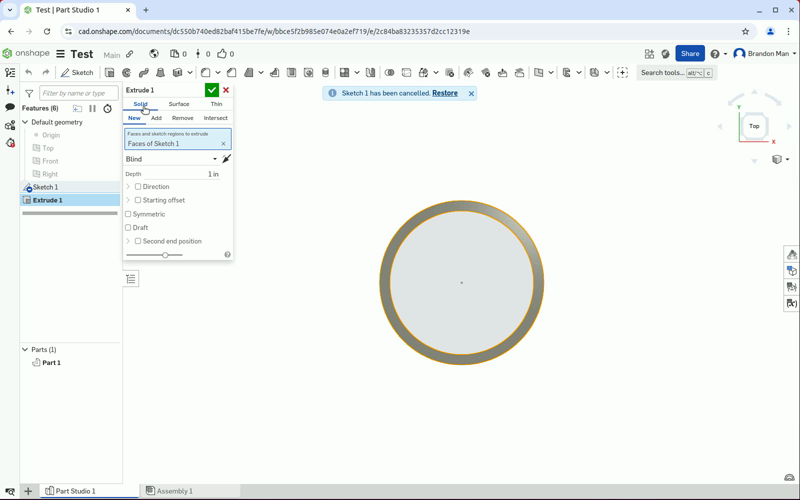
mouse_move(137, 120)
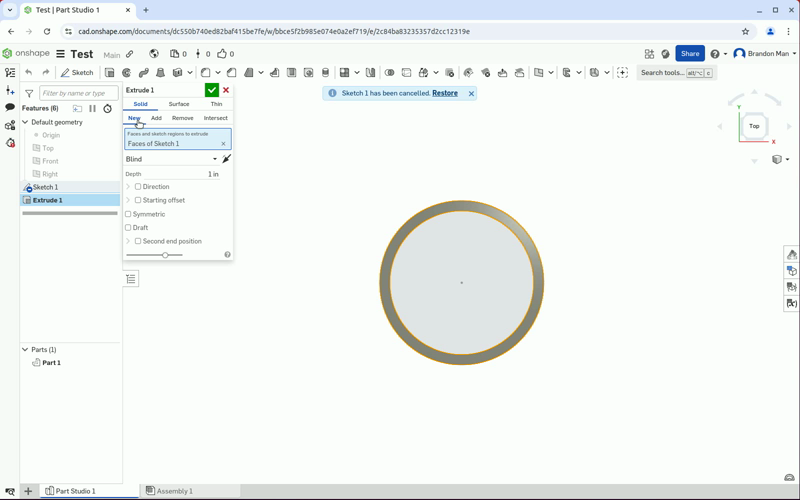
click(137, 120)
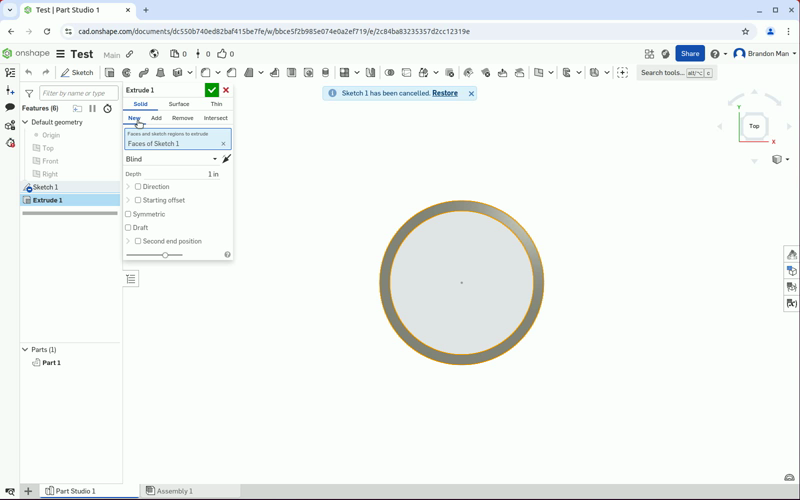
key(tab, 4)
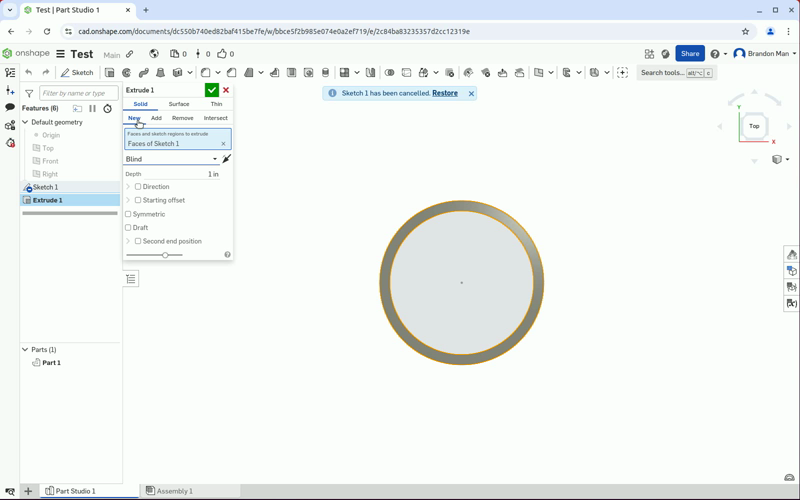
text(11.073)
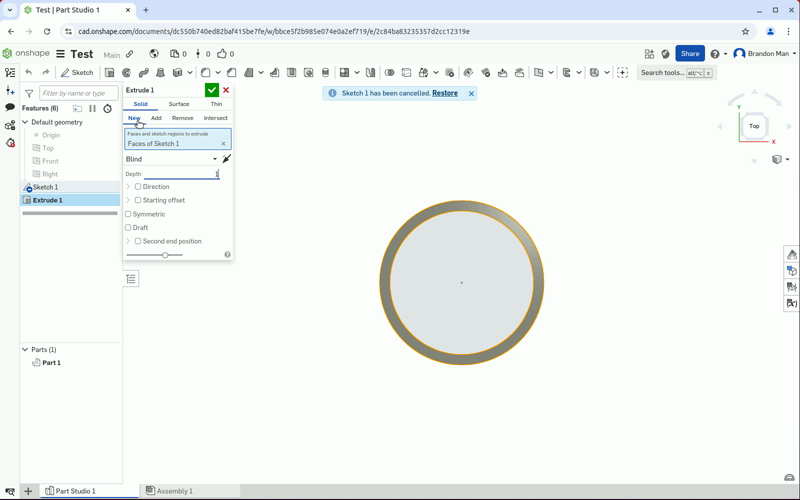
key(enter)
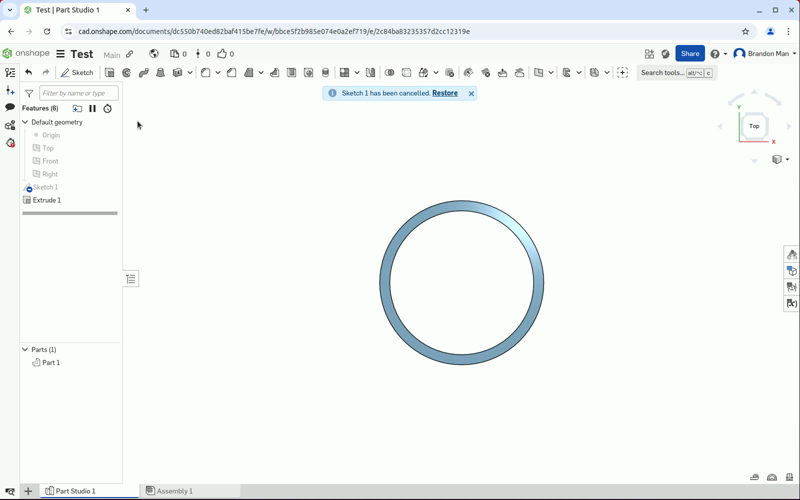
key(shift+h)
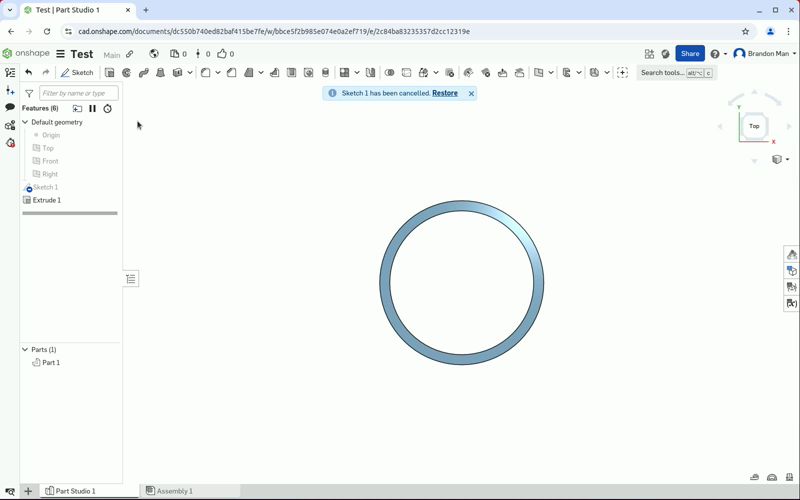
key(shift+h)
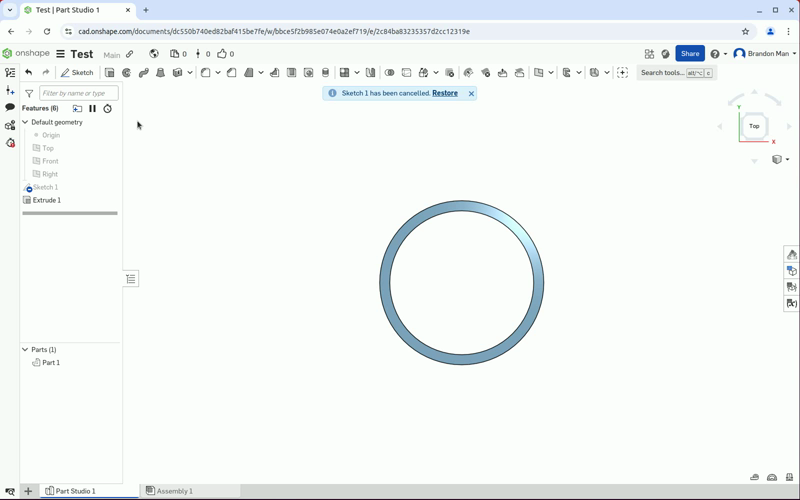
mouse_move(73, 189)
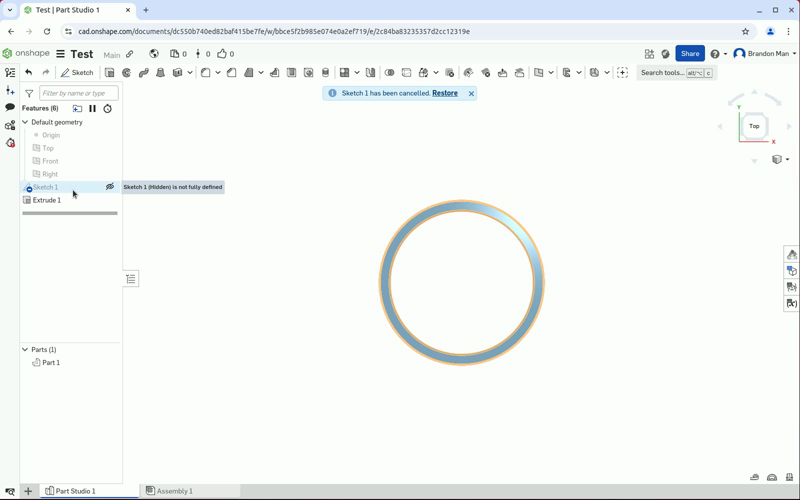
click(73, 189)
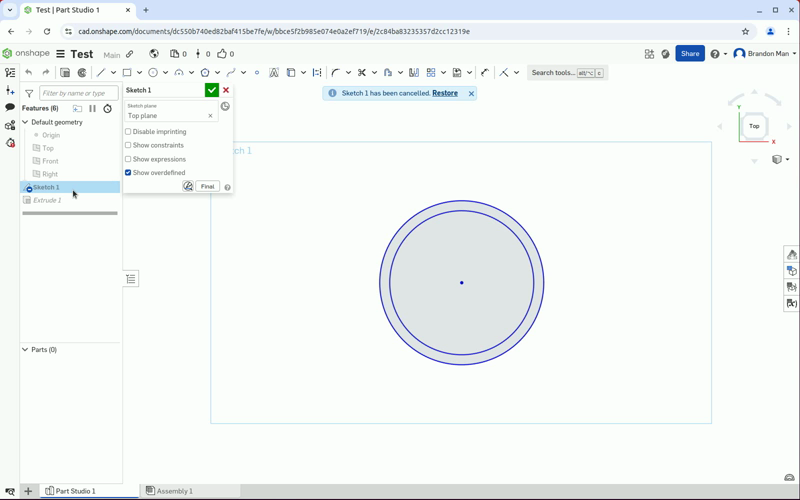
mouse_move(229, 92)
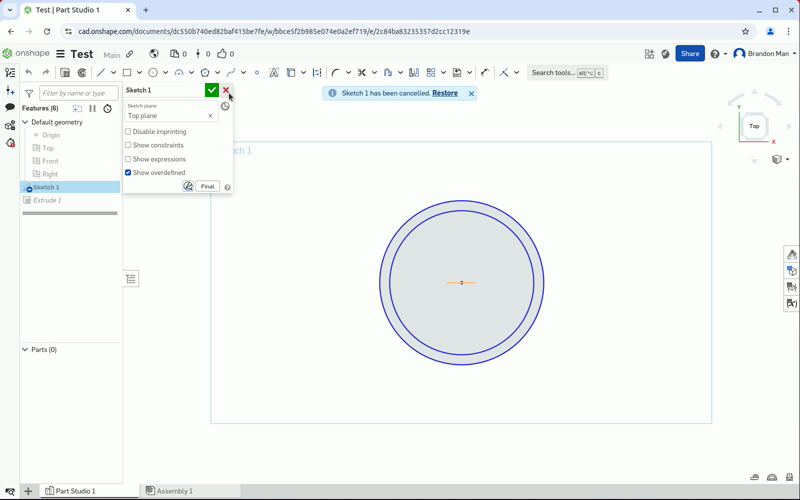
click(229, 92)
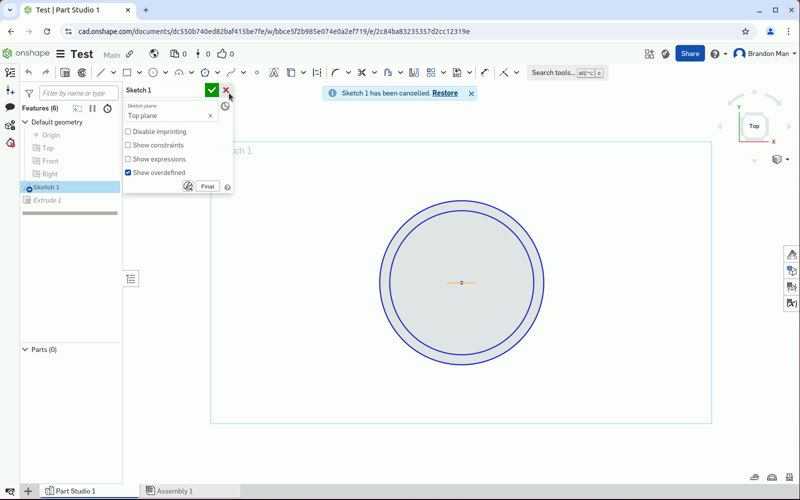
key(shift+s)
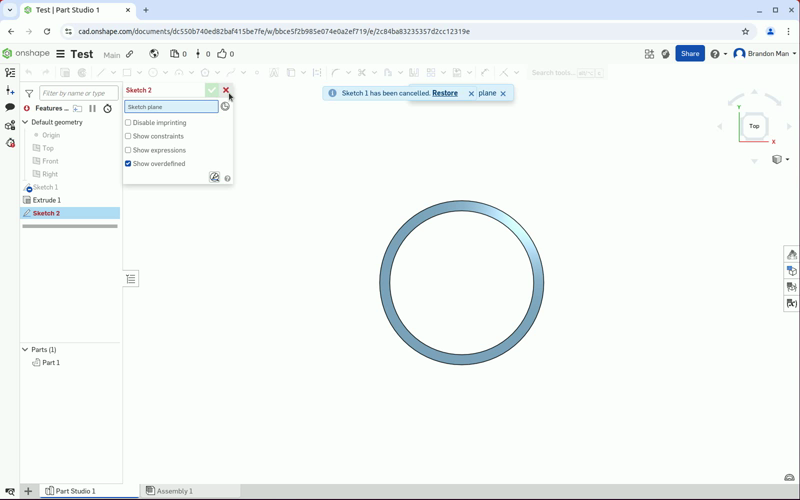
mouse_move(73, 150)
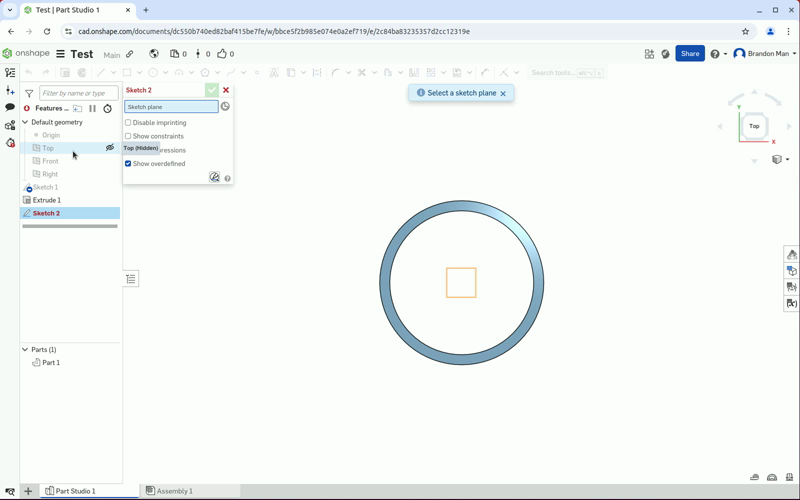
click(73, 150)
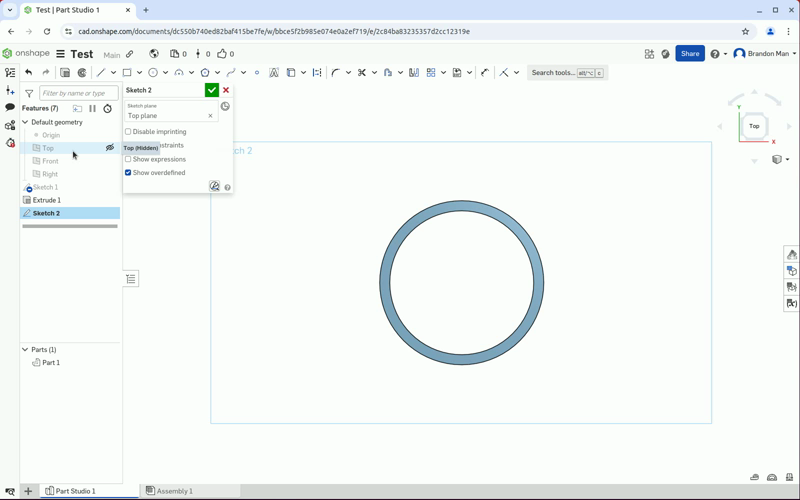
mouse_move(73, 352)
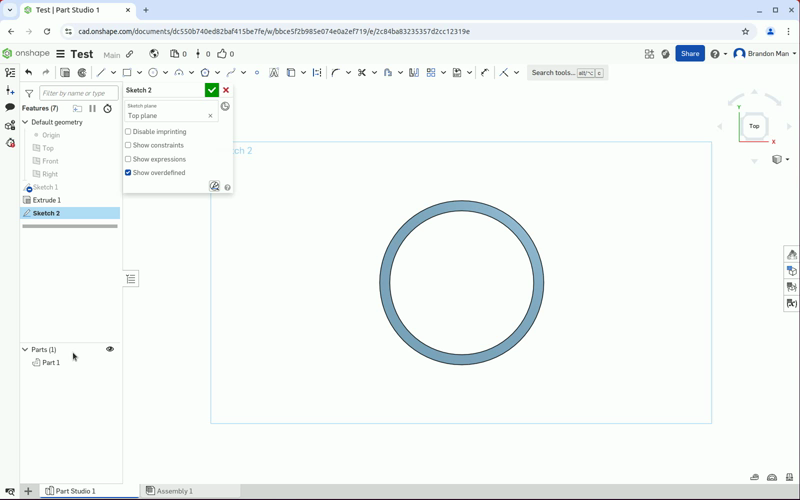
key(y)
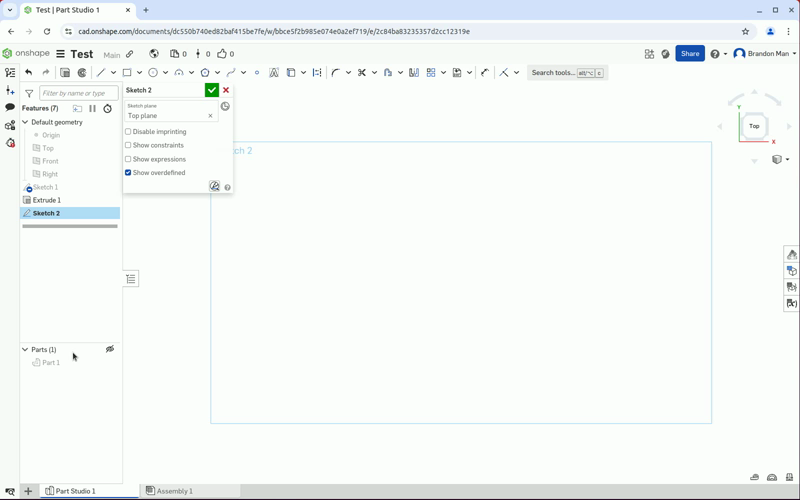
key(l)
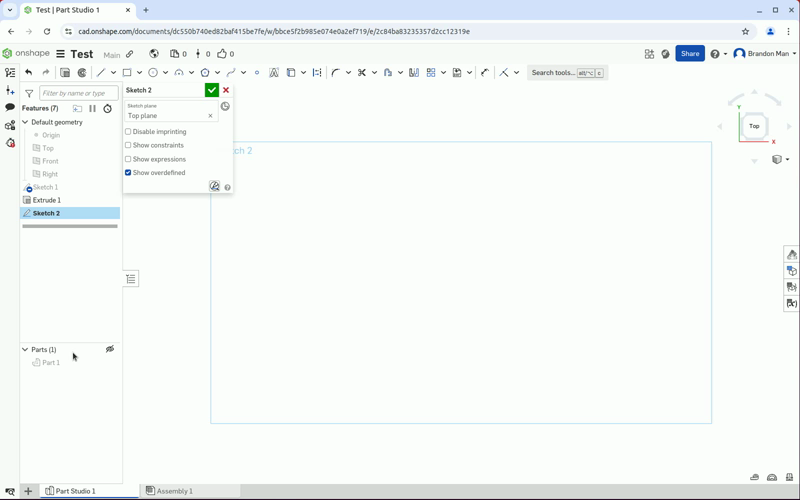
key_down(shift)
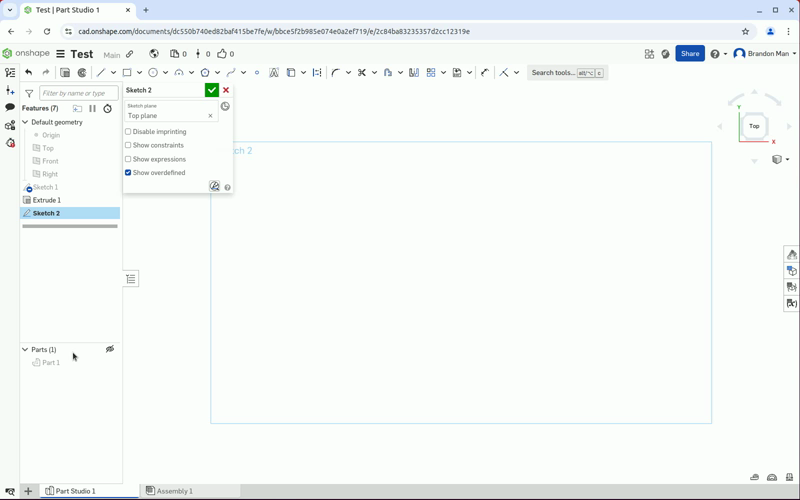
mouse_move(460, 363)
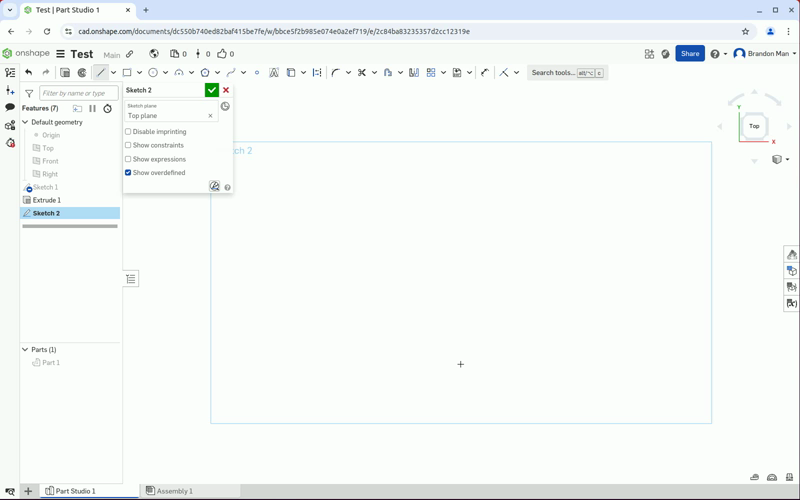
click(460, 363)
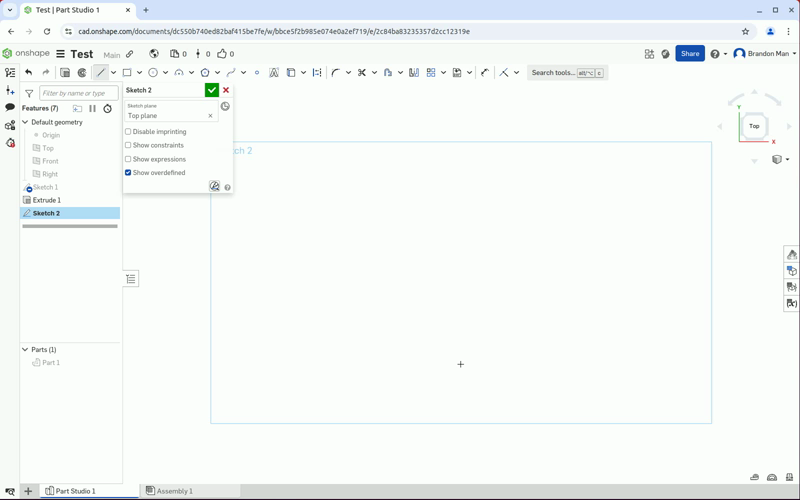
key_up(shift)
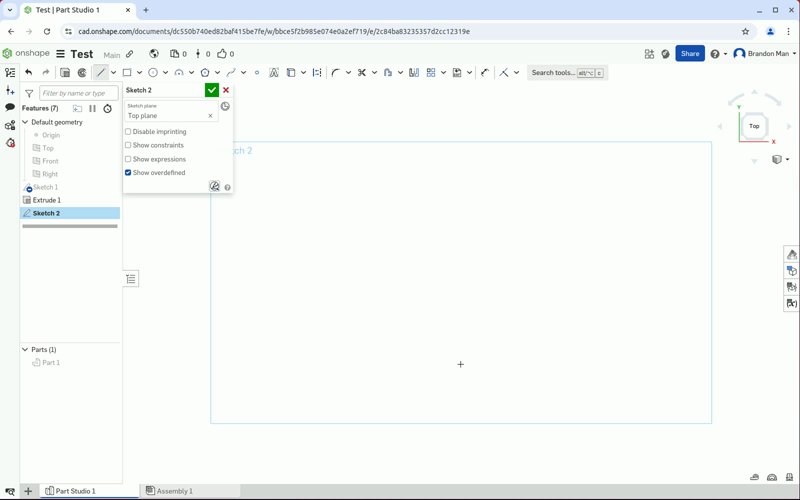
key_down(shift)
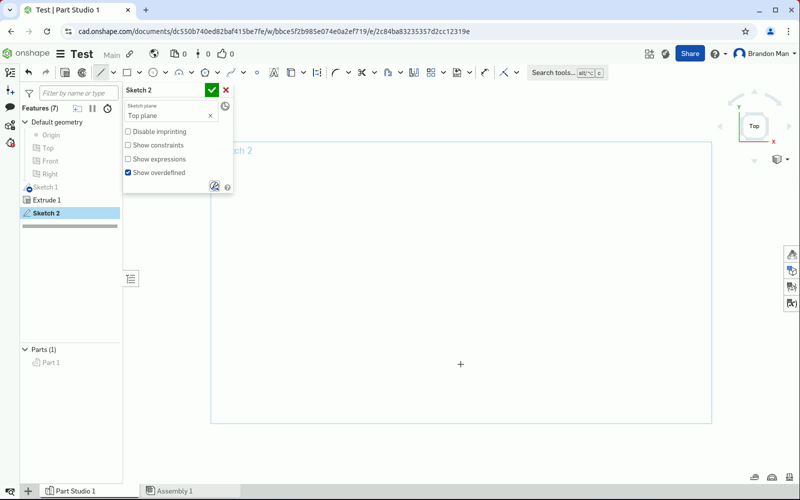
mouse_move(535, 363)
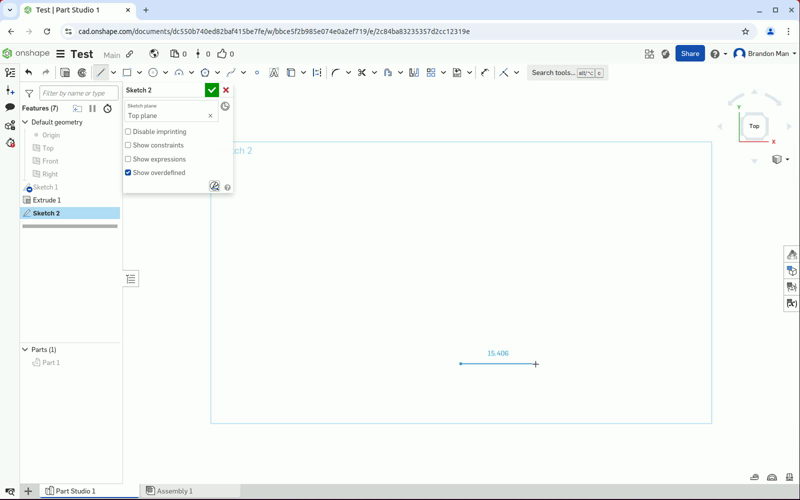
click(535, 363)
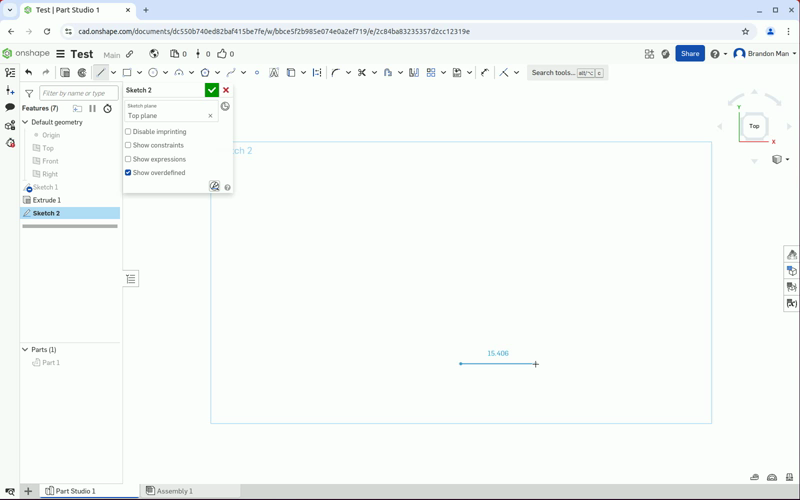
key_up(shift)
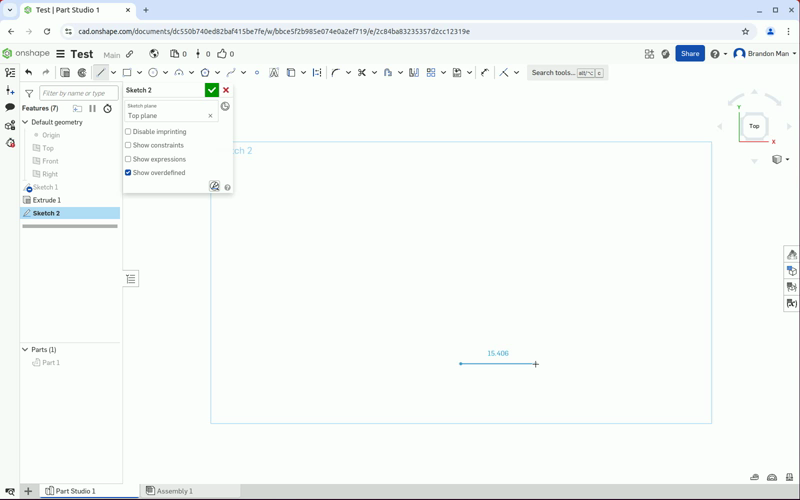
key_down(shift)
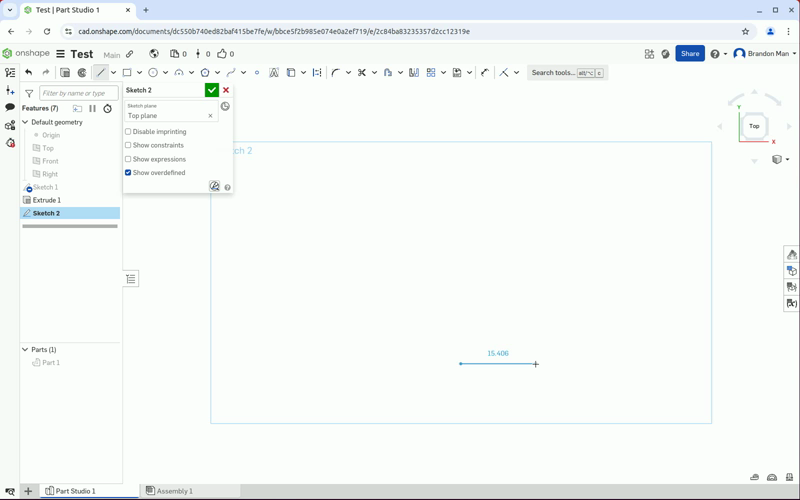
mouse_move(565, 363)
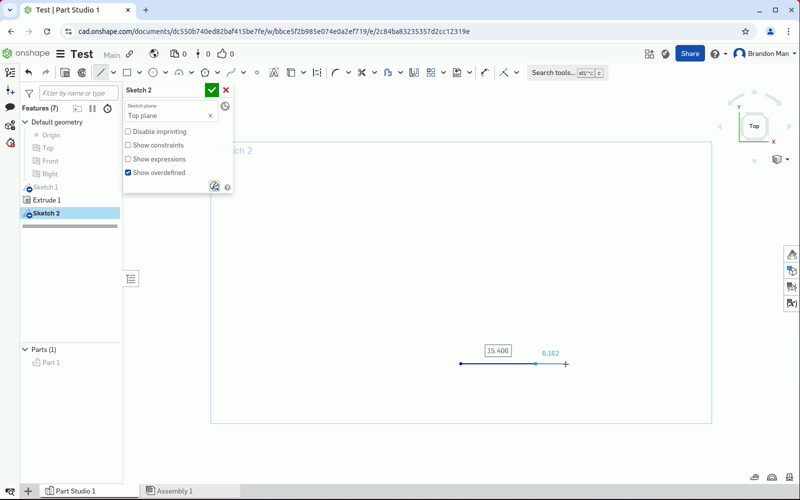
mouse_move(535, 394)
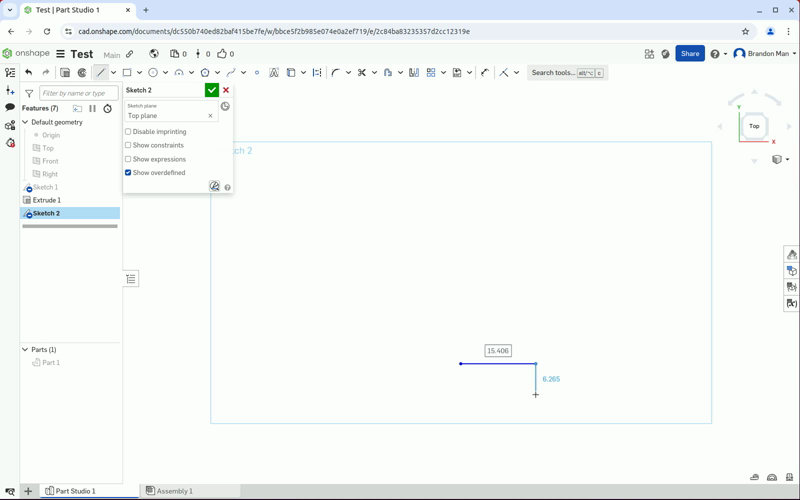
click(535, 394)
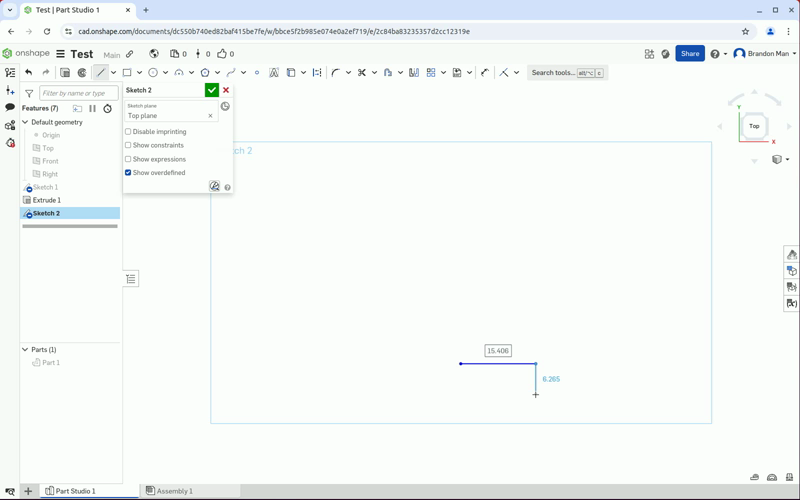
key_up(shift)
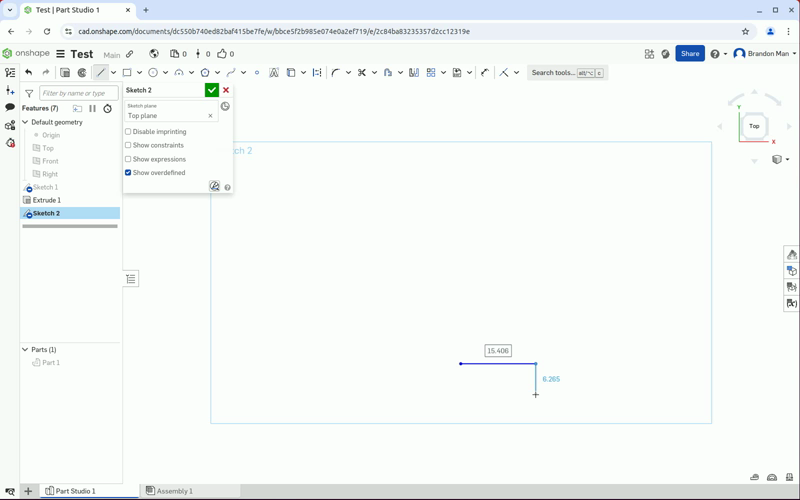
key_down(shift)
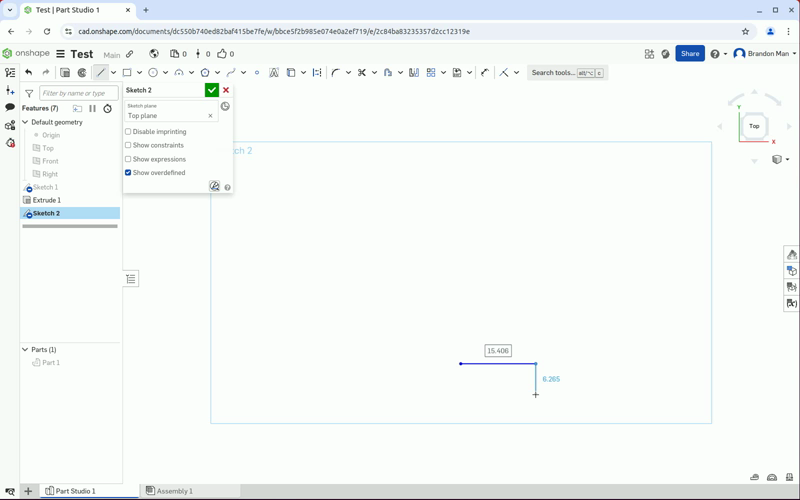
mouse_move(565, 394)
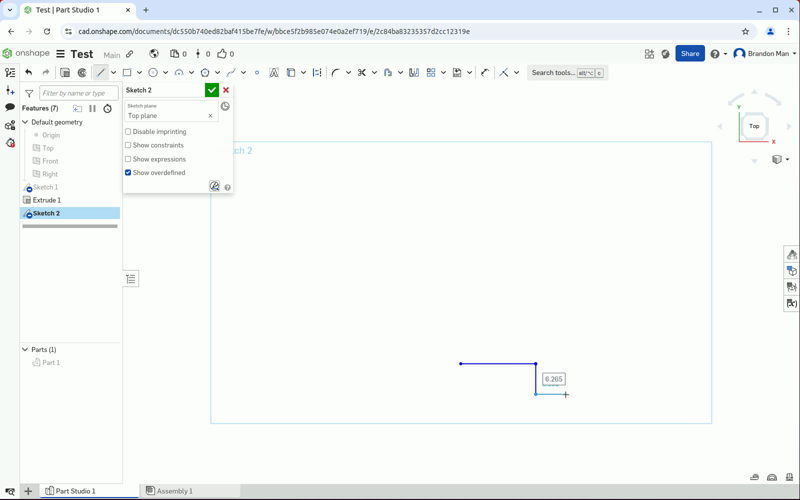
mouse_move(547, 394)
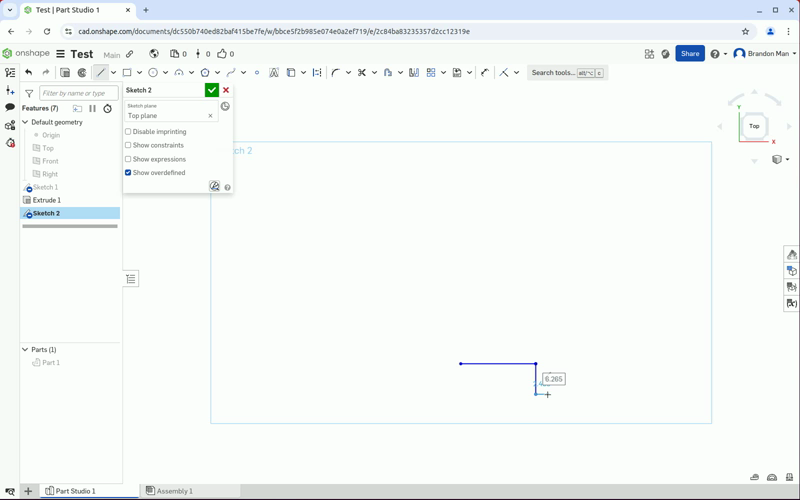
click(547, 394)
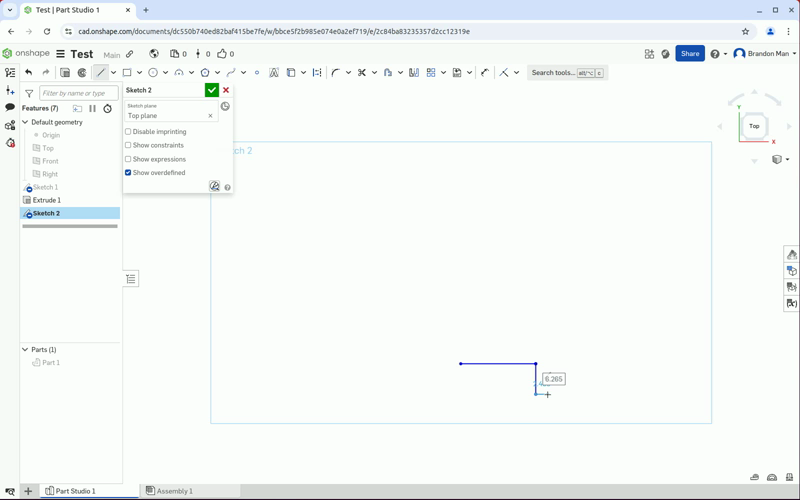
key_up(shift)
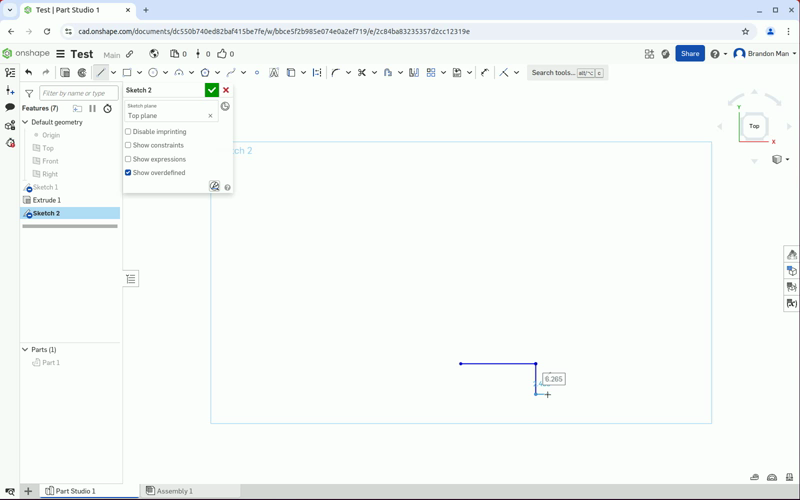
key_down(shift)
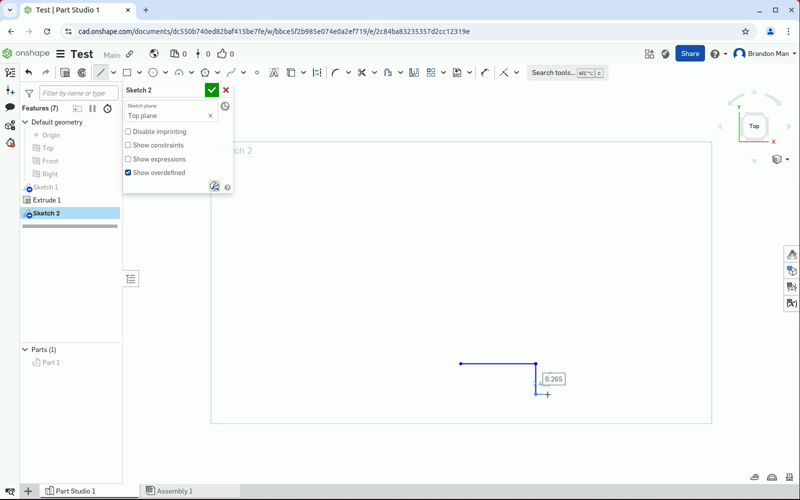
mouse_move(547, 282)
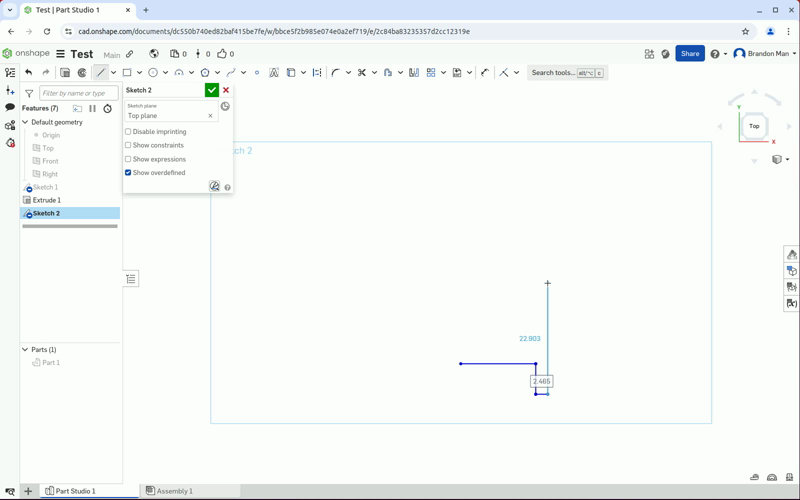
click(547, 282)
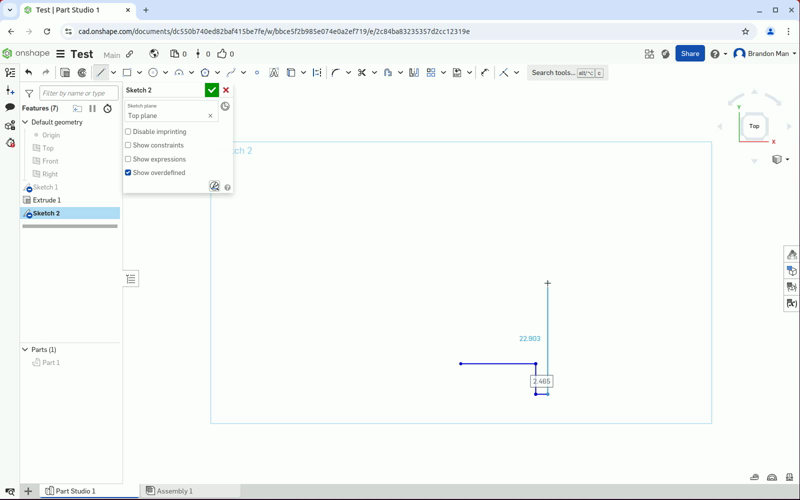
key_up(shift)
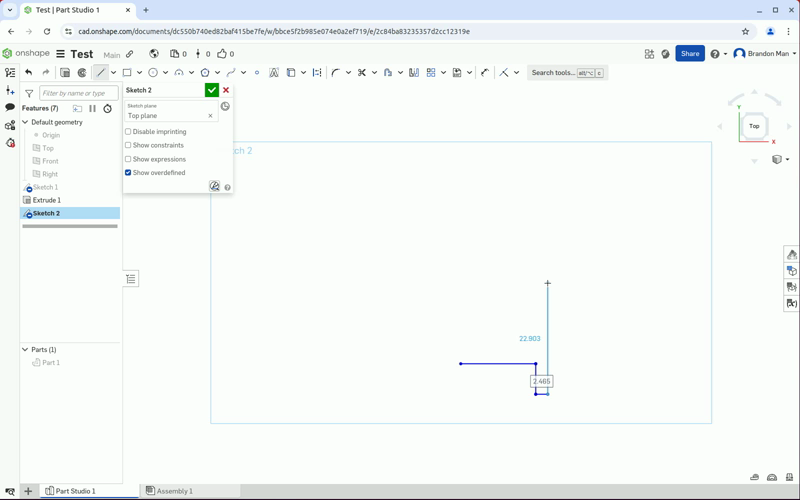
key_down(shift)
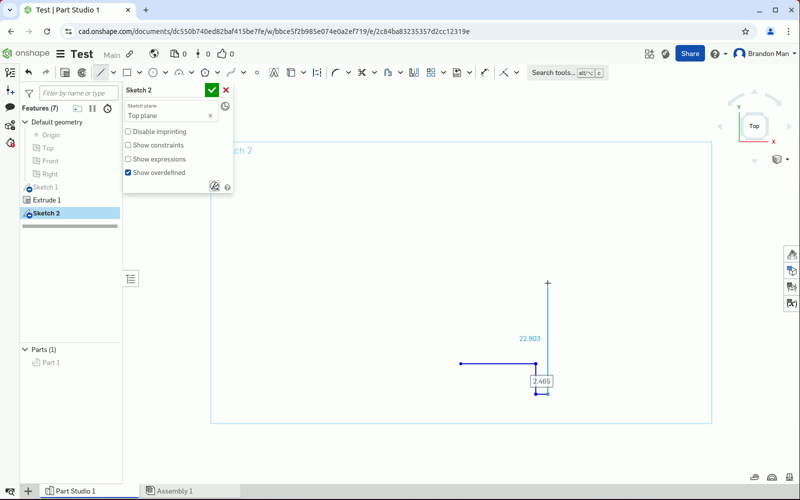
mouse_move(547, 171)
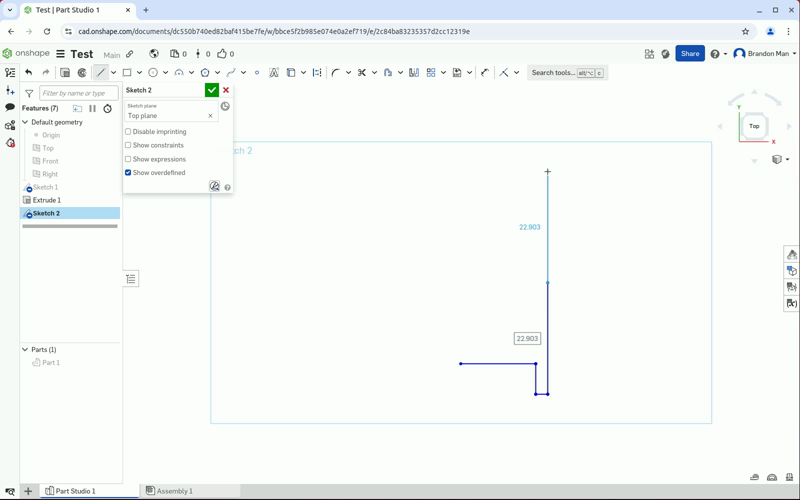
click(547, 171)
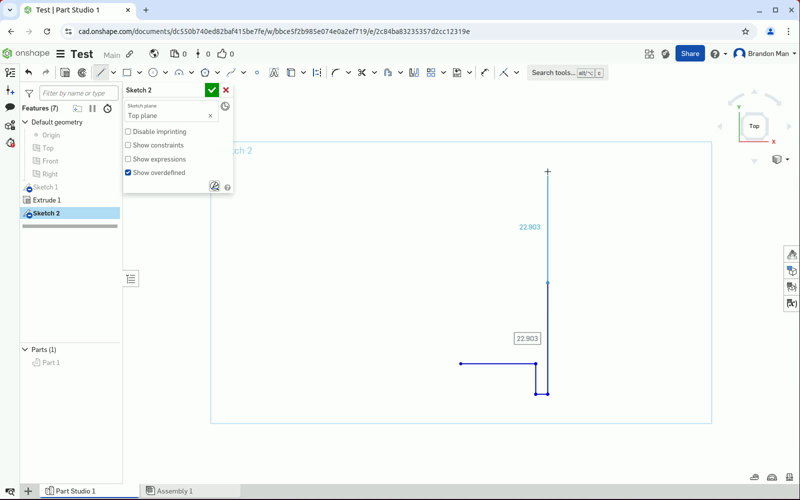
key_up(shift)
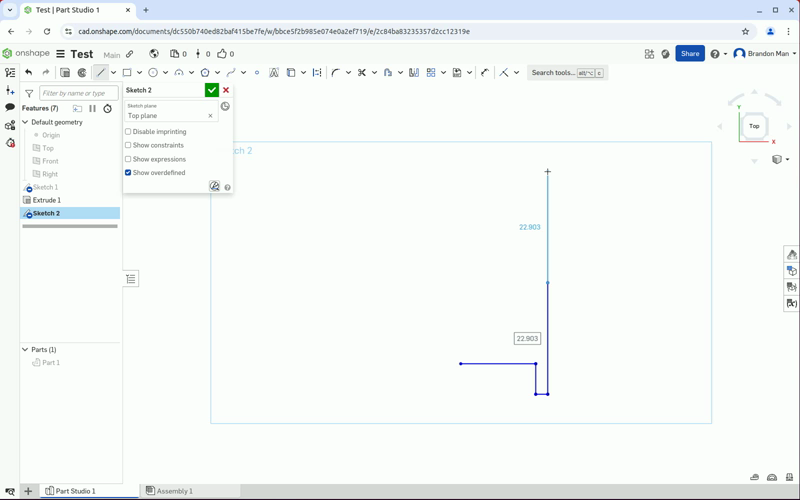
key_down(shift)
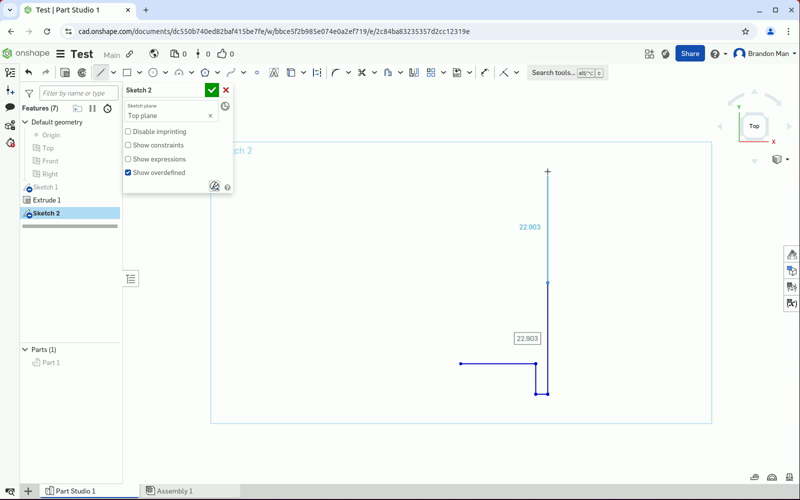
mouse_move(577, 171)
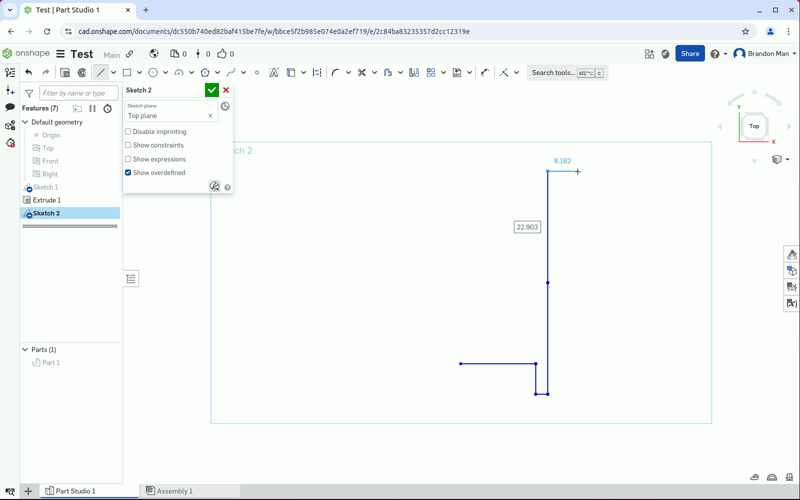
mouse_move(535, 171)
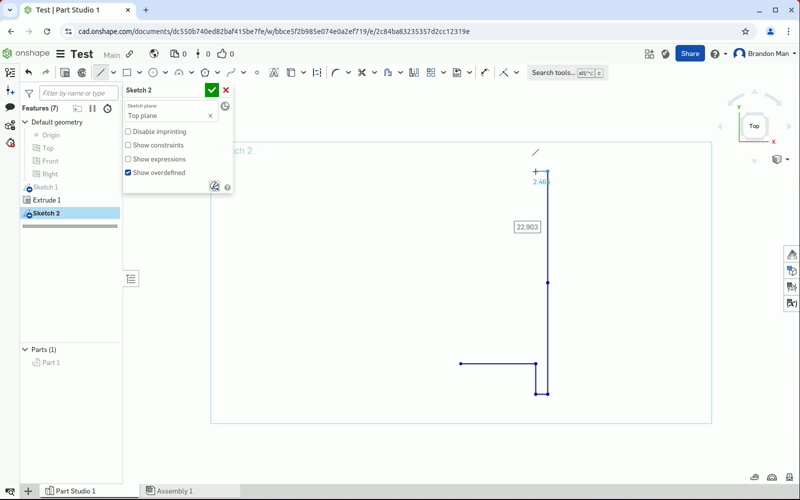
click(535, 171)
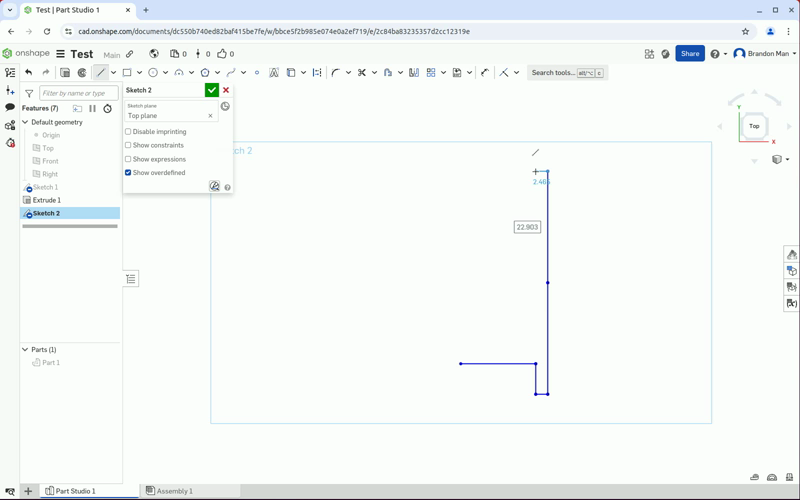
key_up(shift)
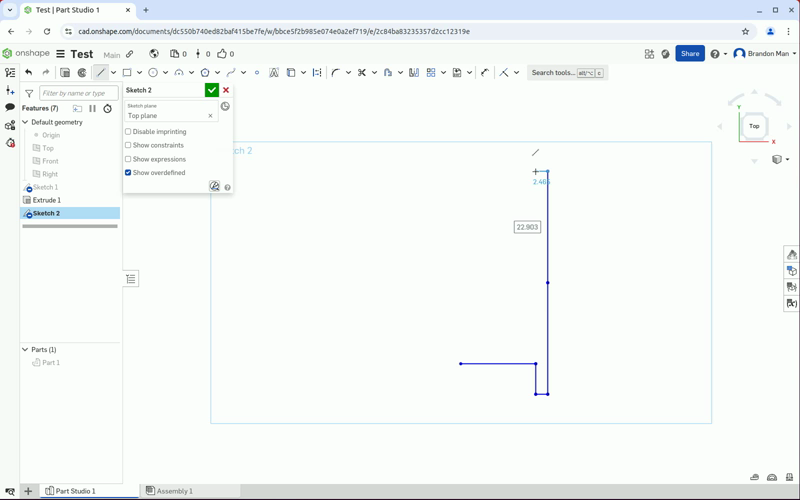
key_down(shift)
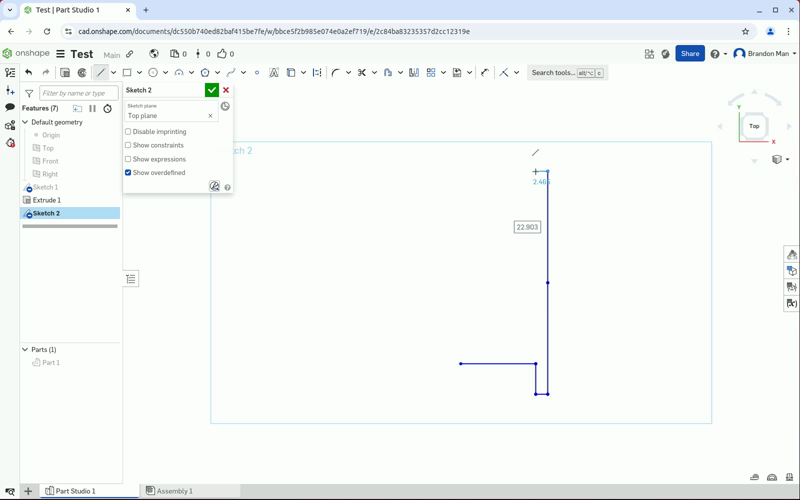
mouse_move(565, 171)
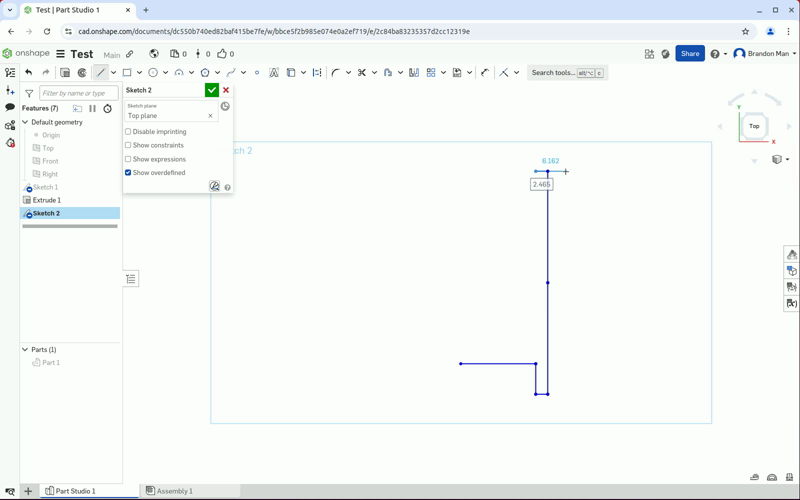
mouse_move(535, 201)
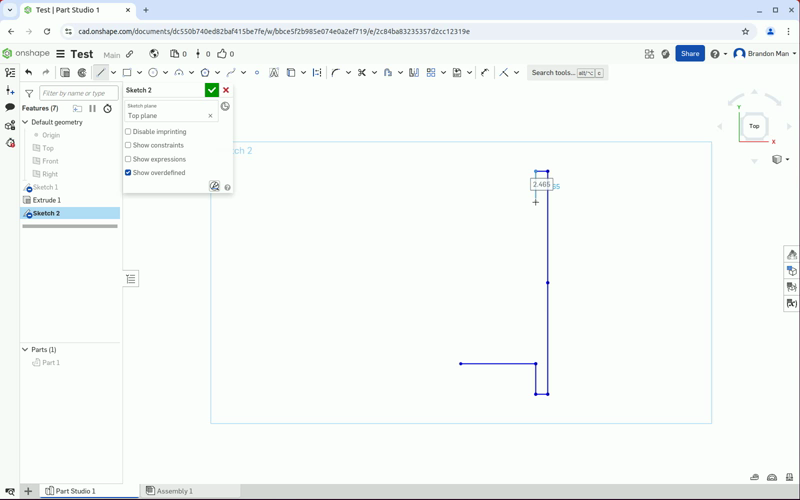
click(535, 201)
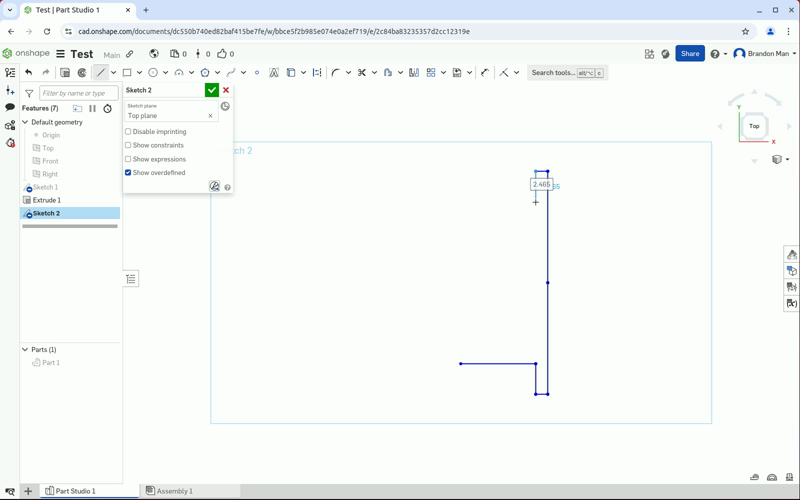
key_up(shift)
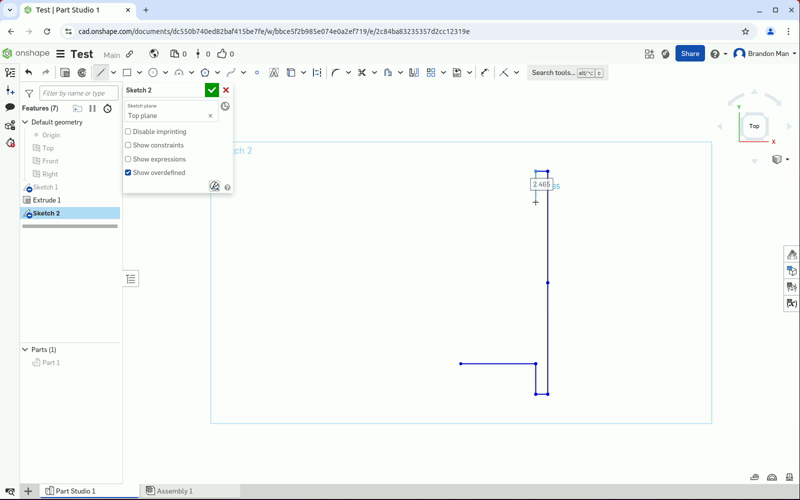
key_down(shift)
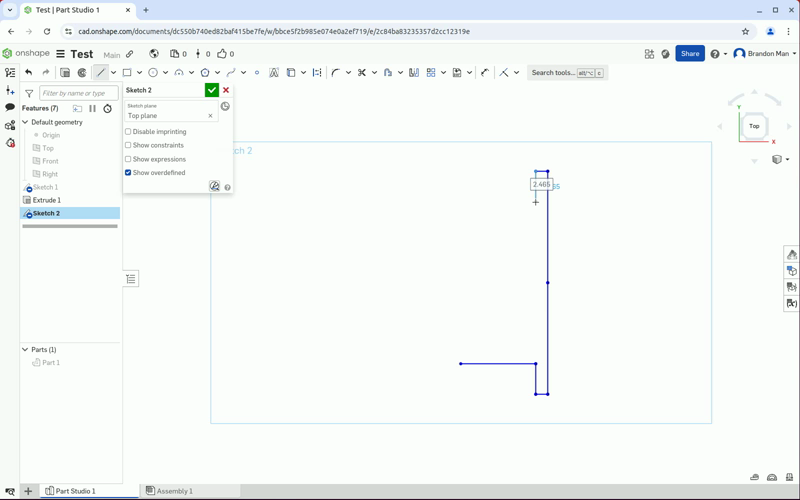
mouse_move(460, 201)
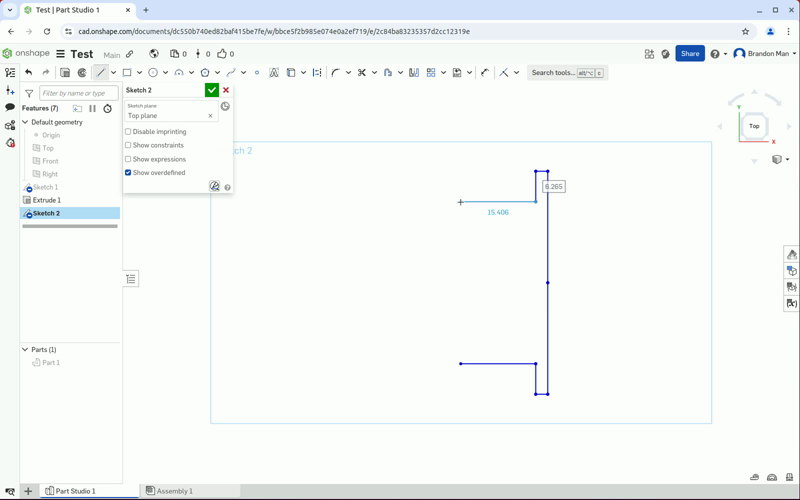
click(460, 201)
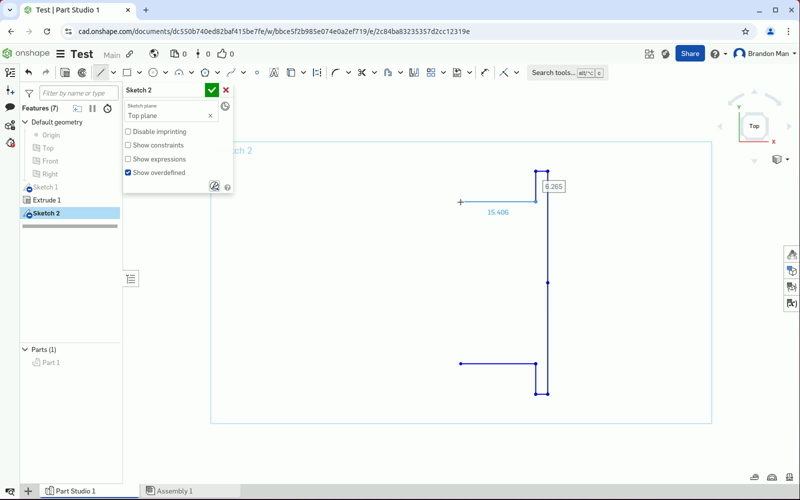
key_up(shift)
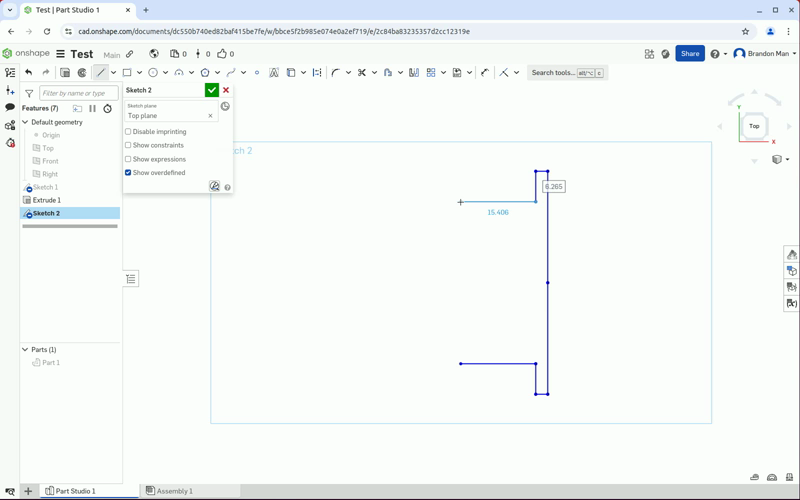
key(esc)
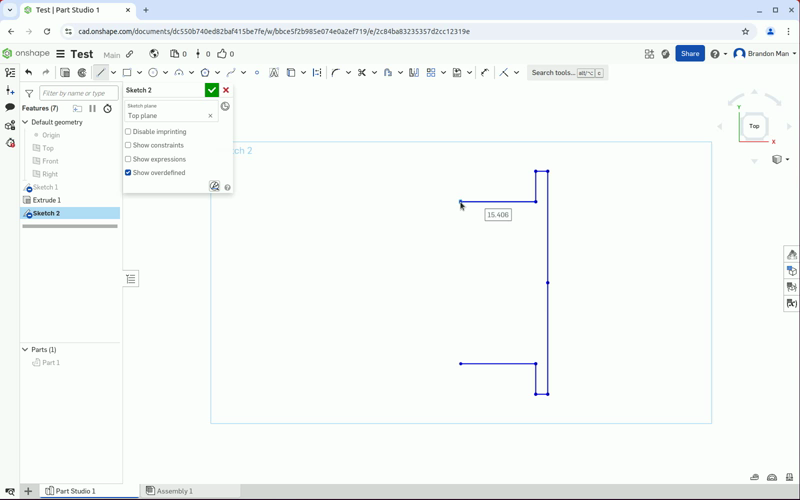
key(a)
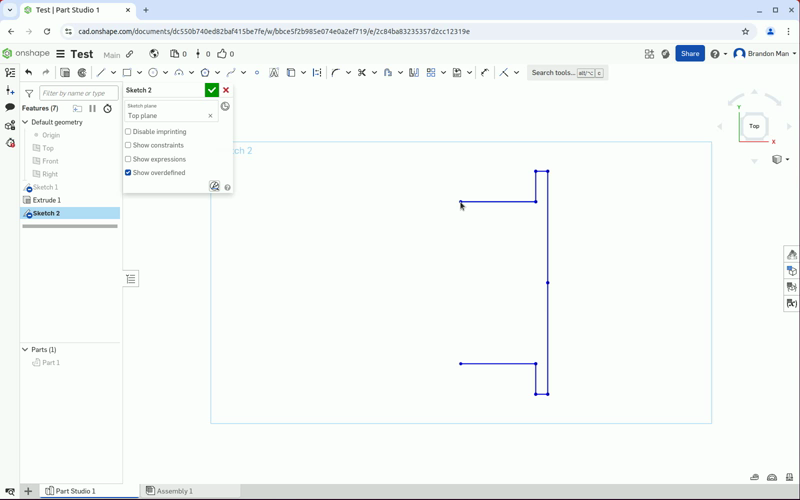
mouse_move(460, 201)
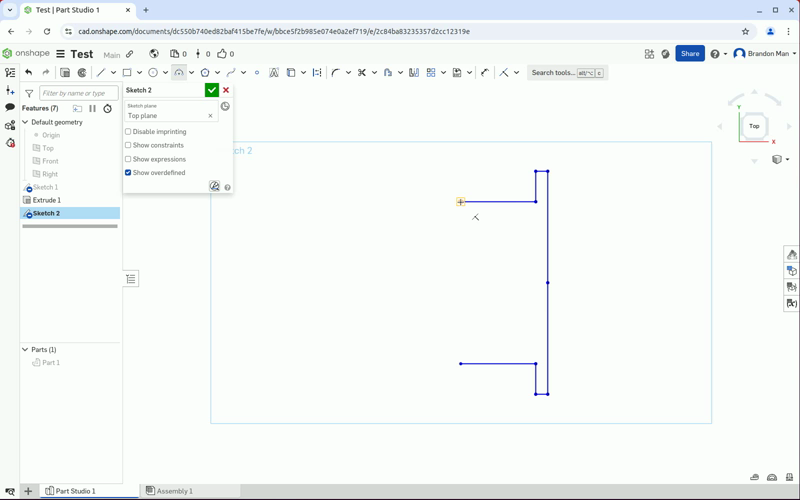
click(460, 201)
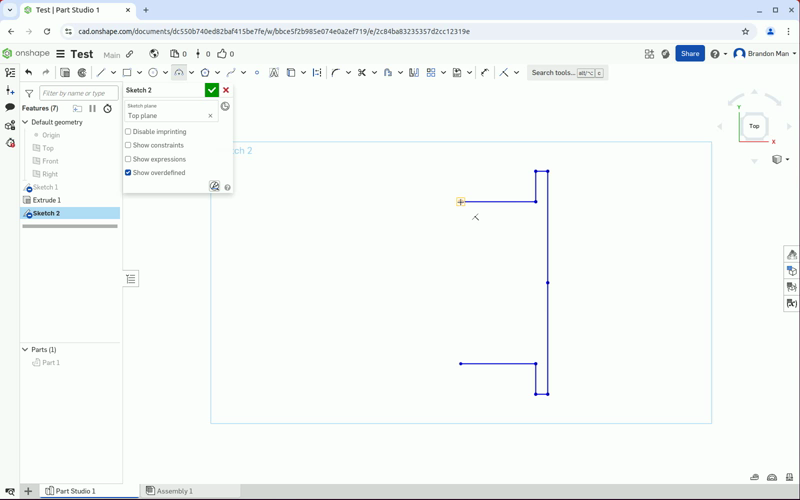
mouse_move(460, 363)
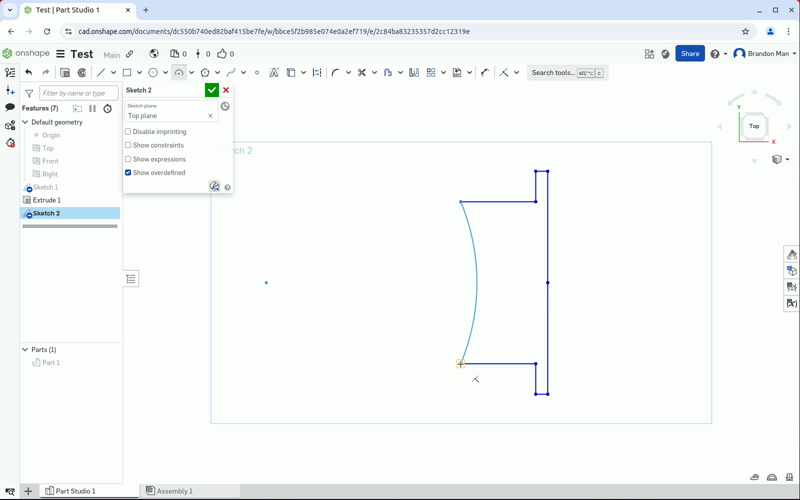
click(460, 363)
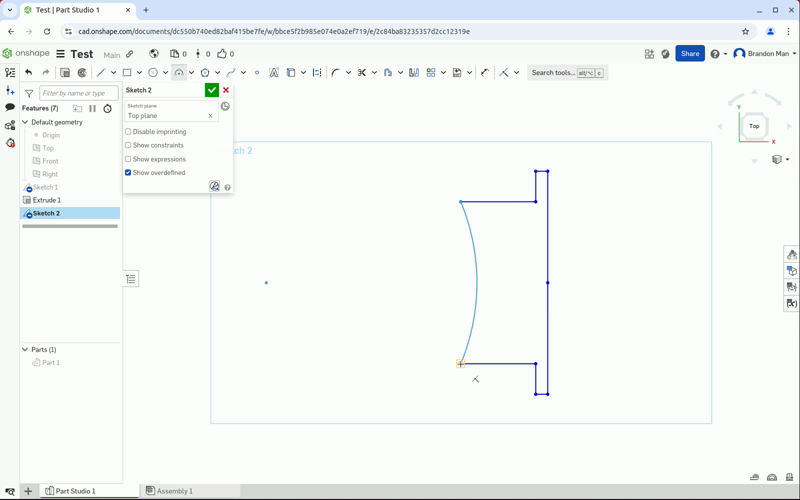
key_down(shift)
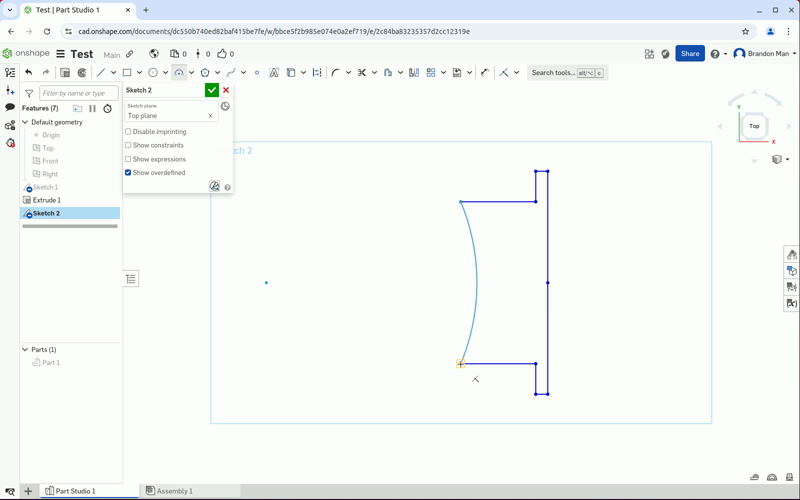
mouse_move(541, 282)
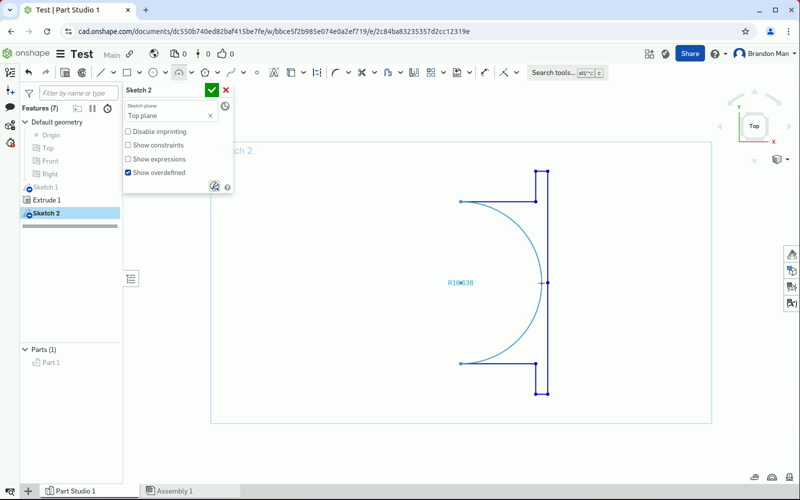
click(541, 282)
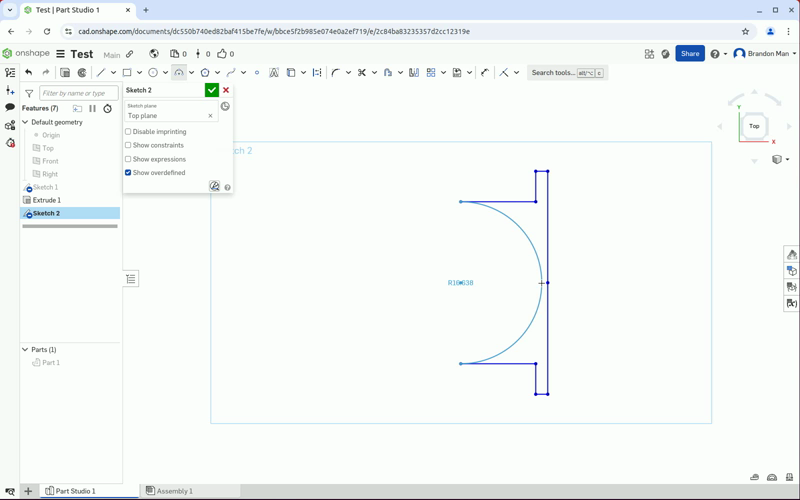
key_up(shift)
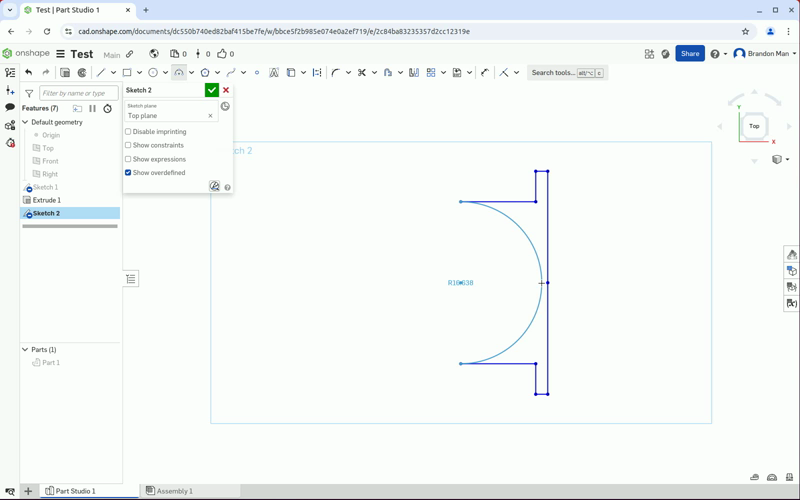
key(esc)
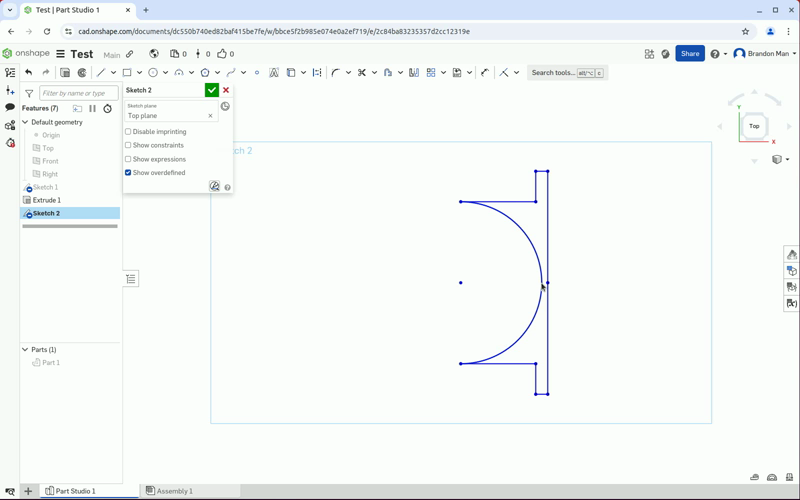
mouse_move(504, 222)
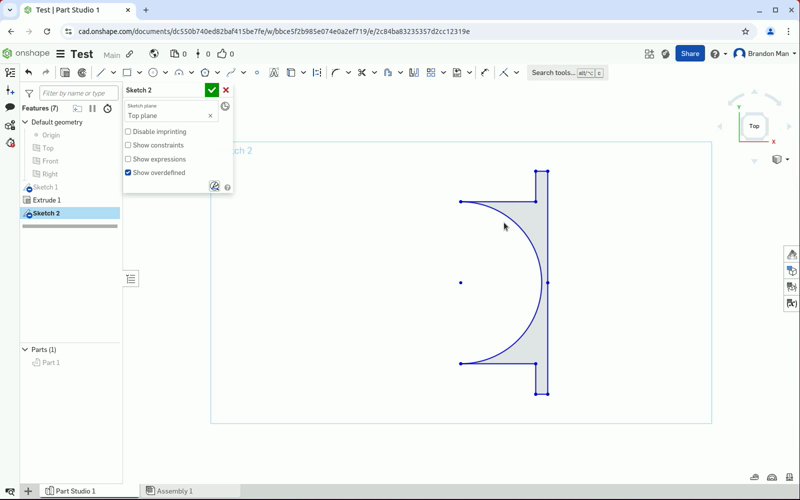
scroll(6)
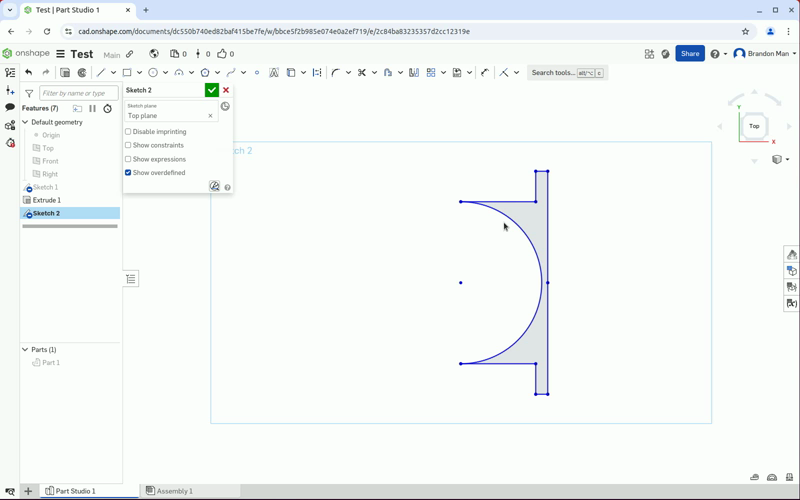
scroll(6)
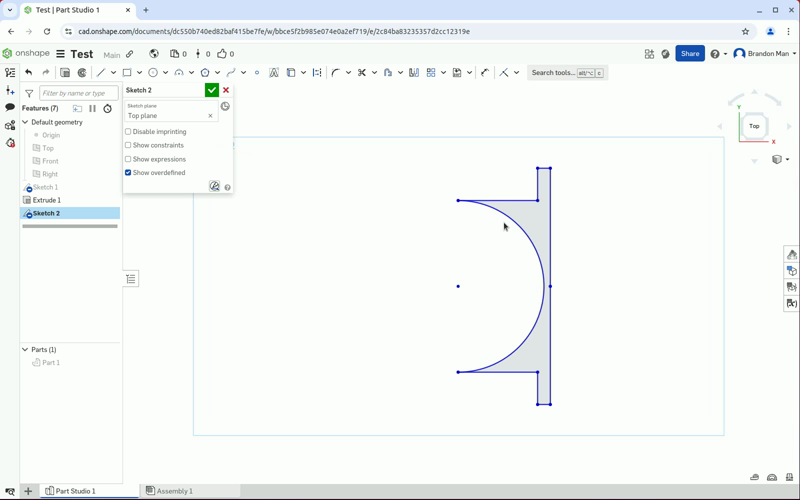
scroll(6)
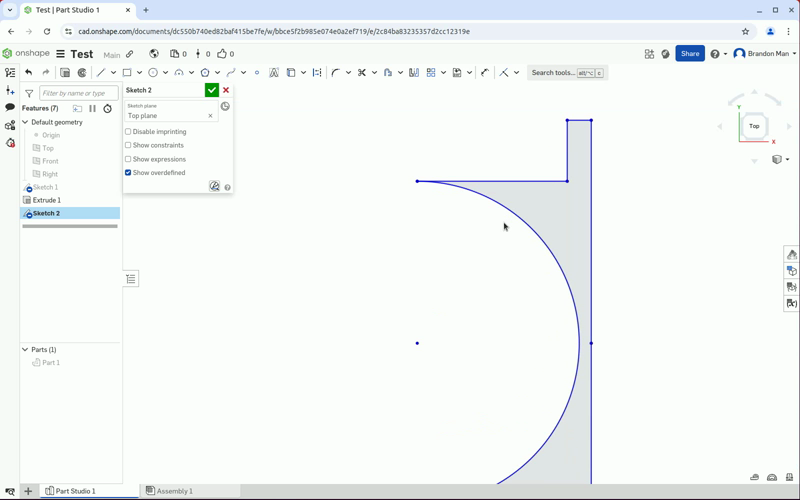
scroll(6)
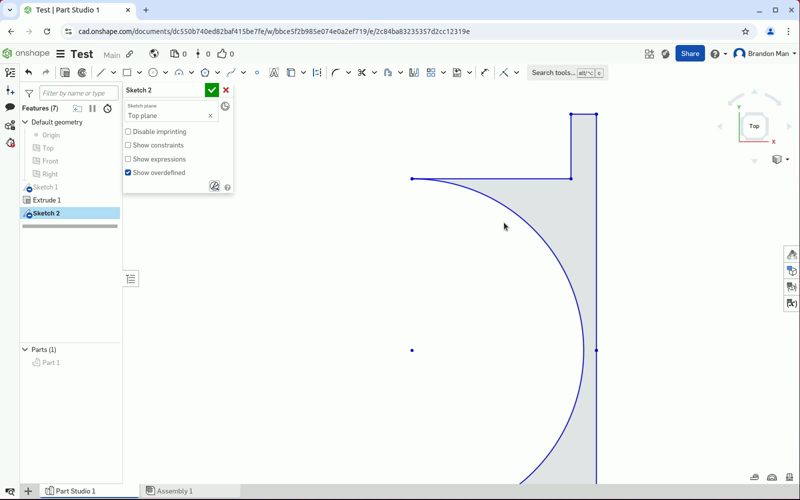
scroll(6)
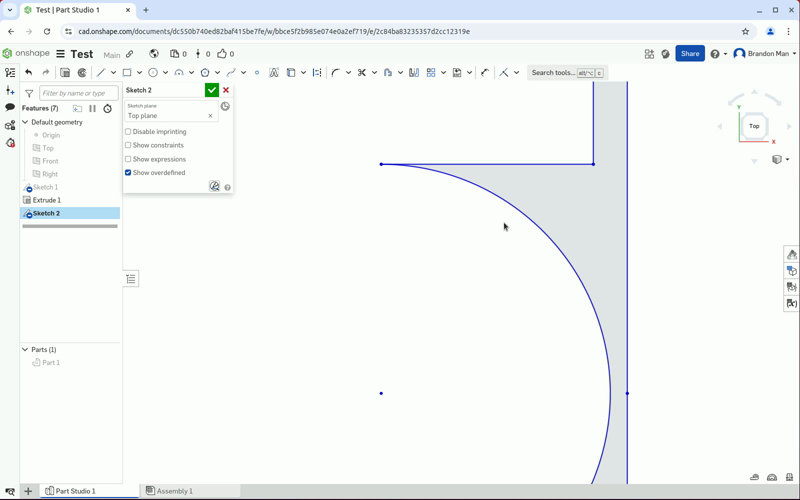
scroll(6)
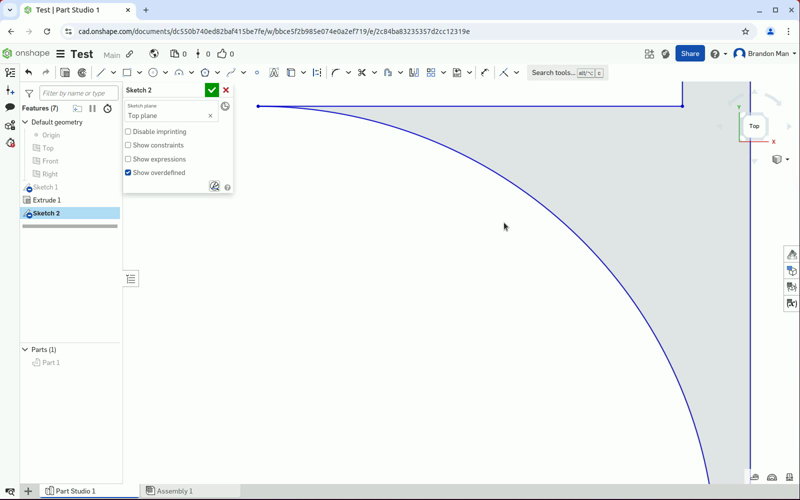
scroll(6)
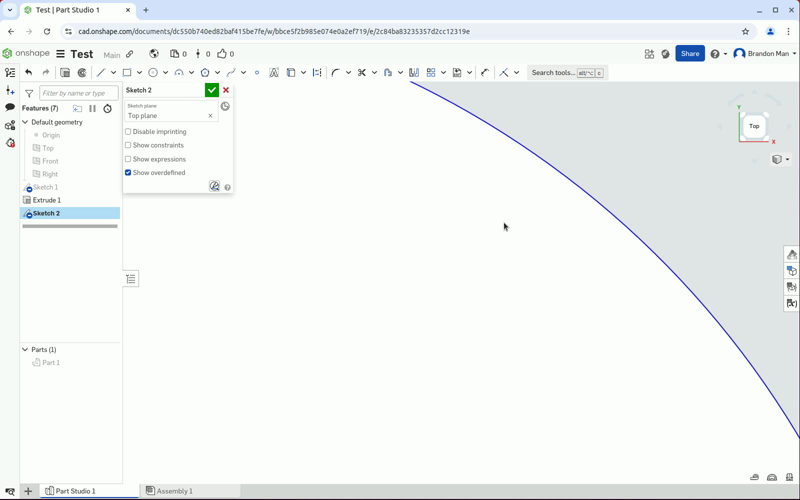
click(504, 222)
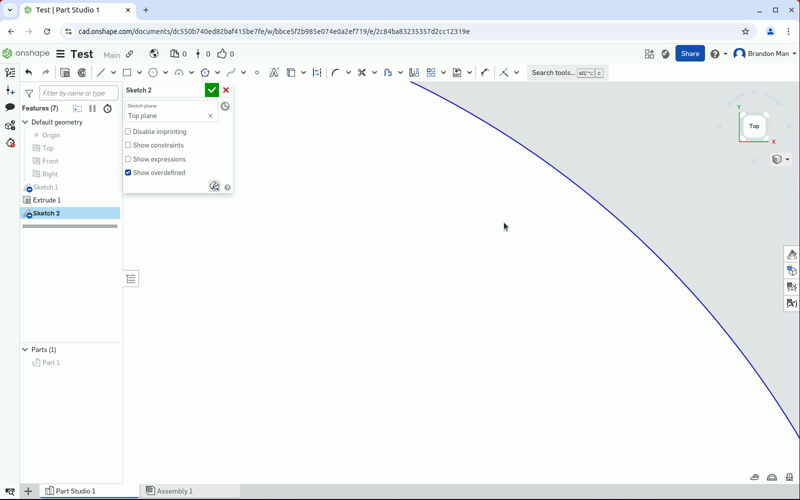
scroll(-6)
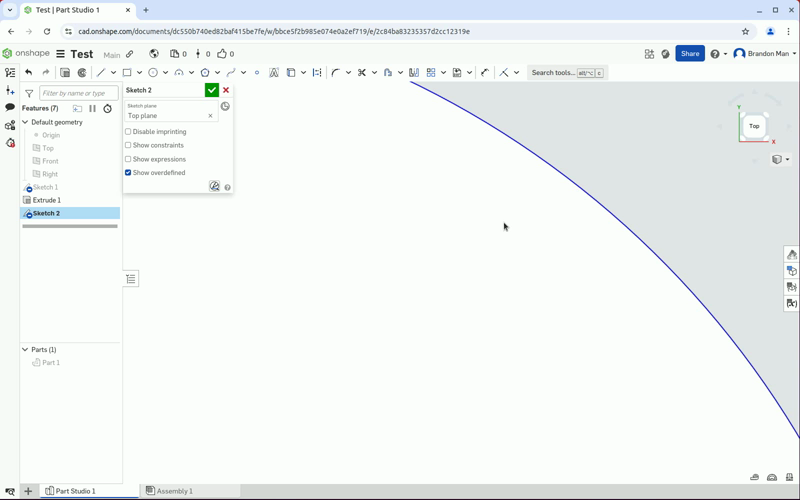
scroll(-6)
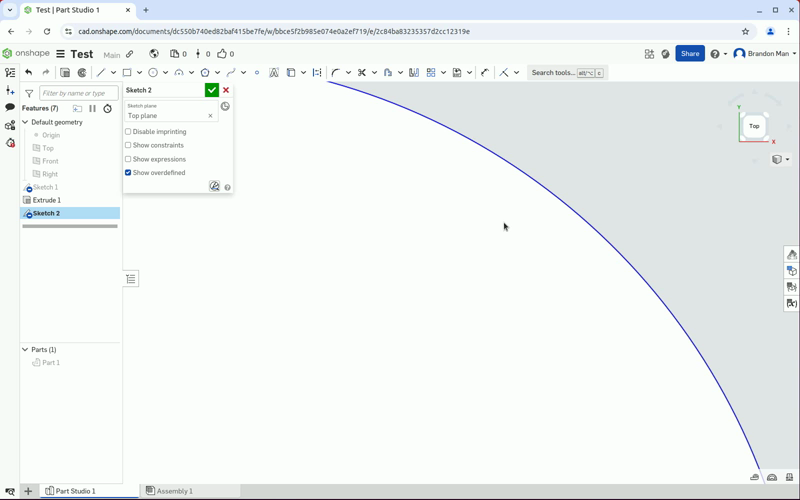
scroll(-6)
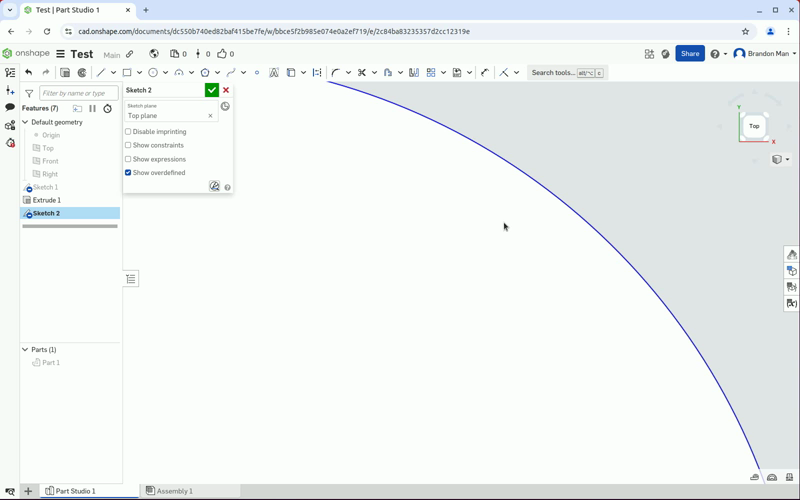
scroll(-6)
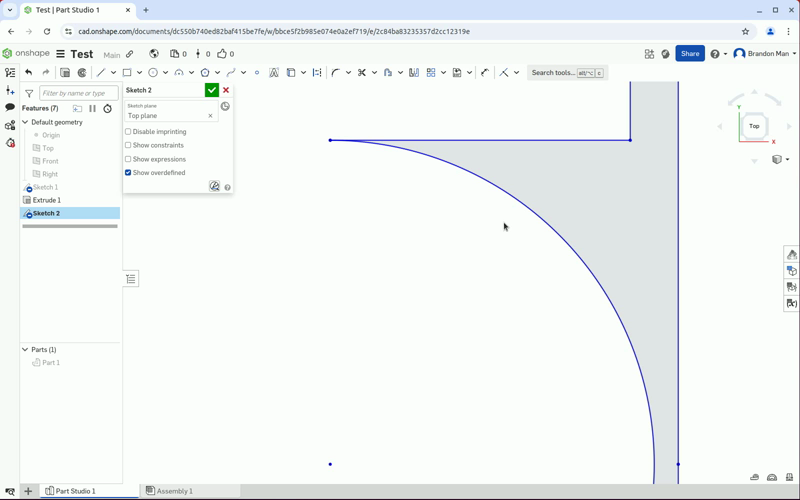
scroll(-6)
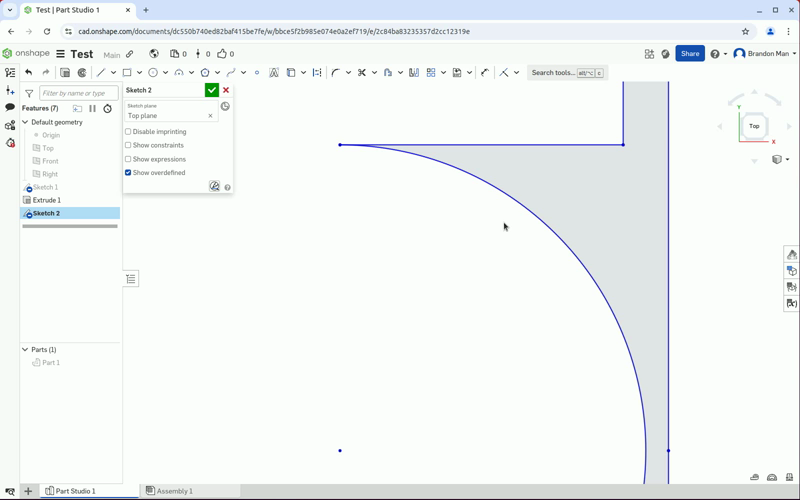
scroll(-6)
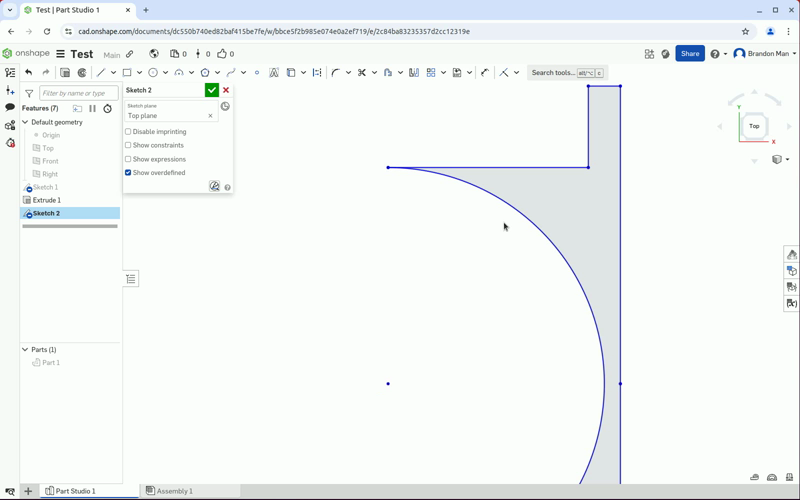
scroll(-6)
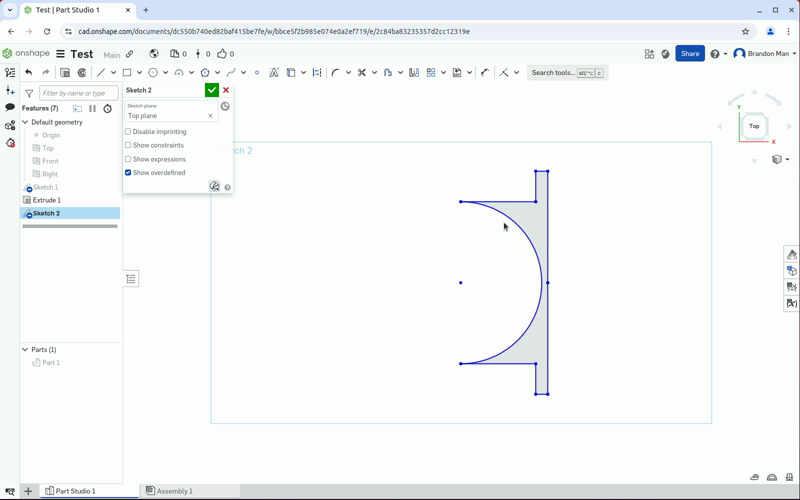
mouse_move(73, 352)
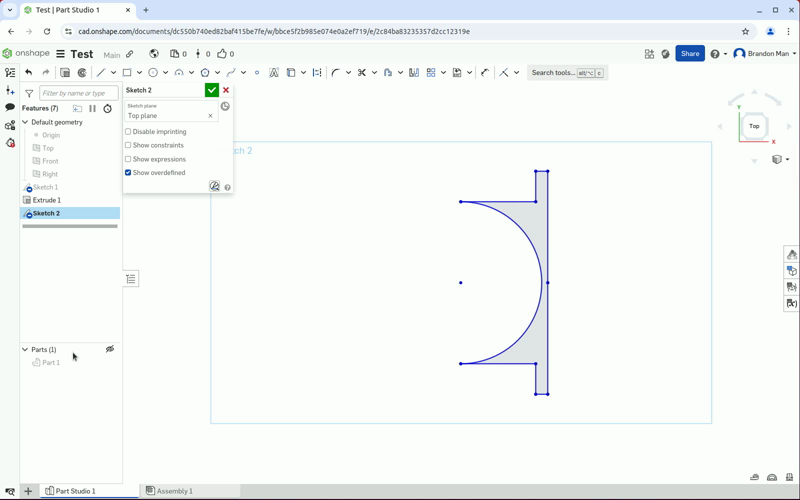
key(shift+y)
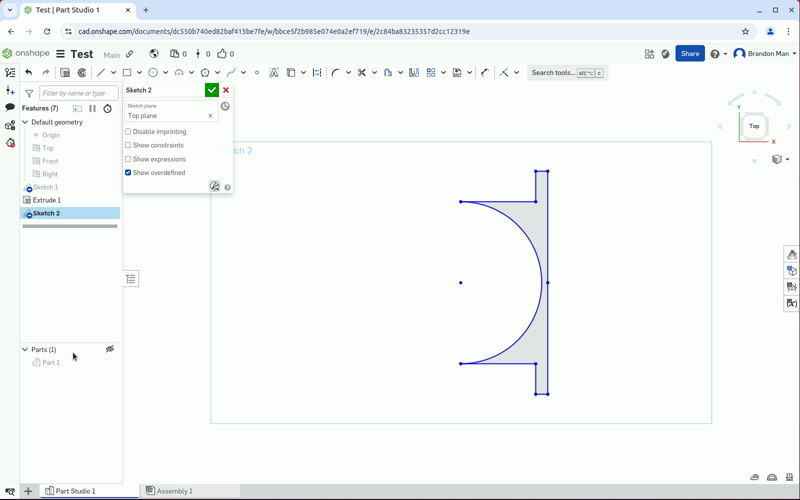
key(shift+e)
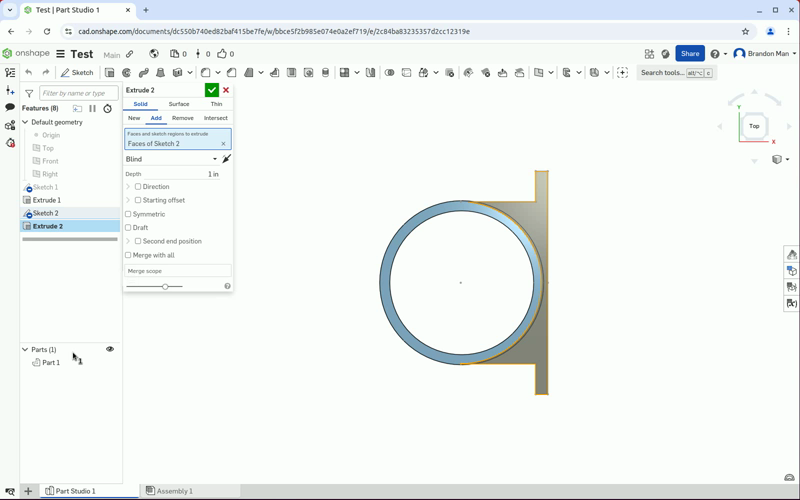
mouse_move(143, 106)
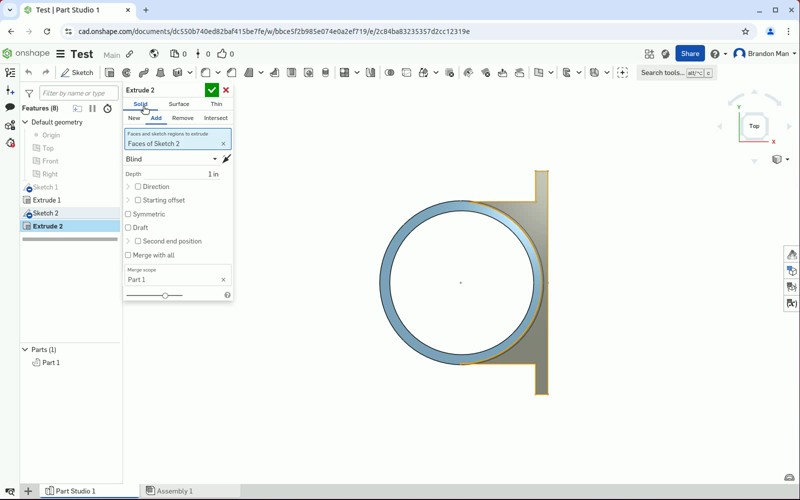
click(143, 106)
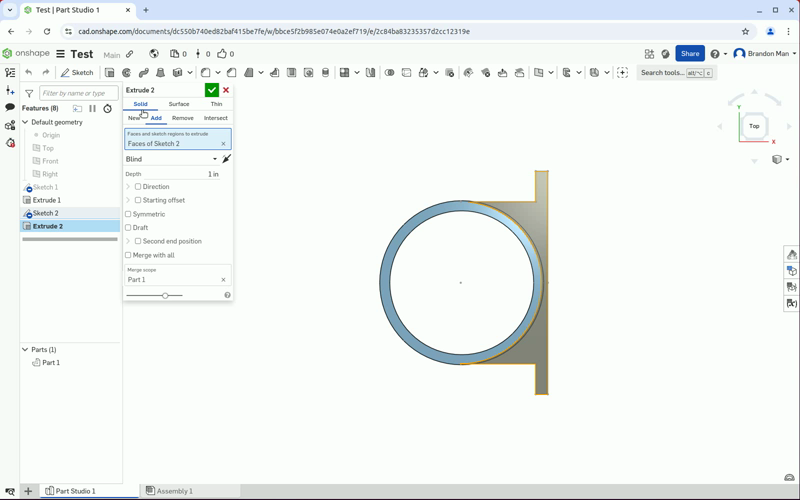
mouse_move(137, 120)
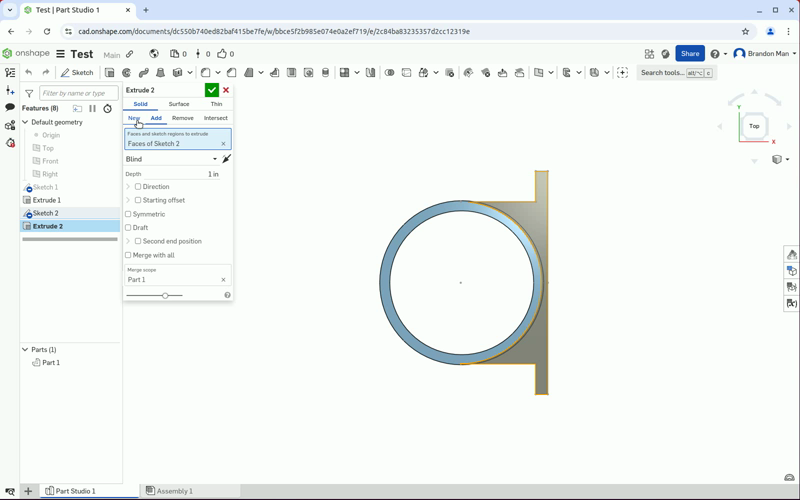
click(137, 120)
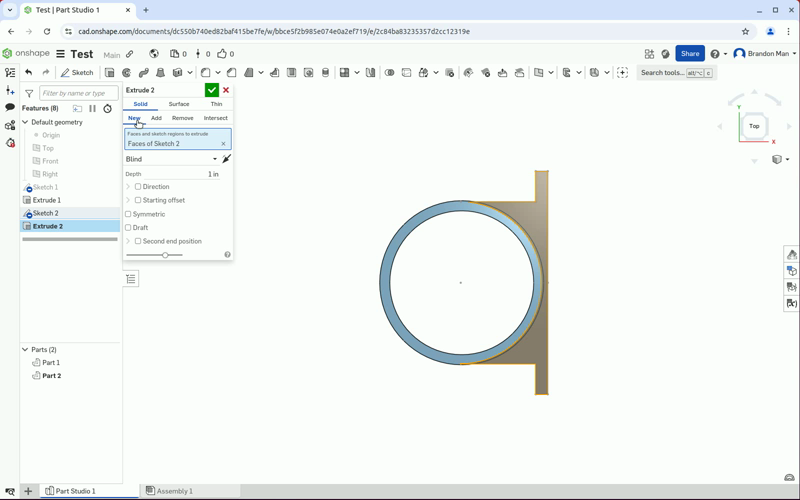
key(tab, 4)
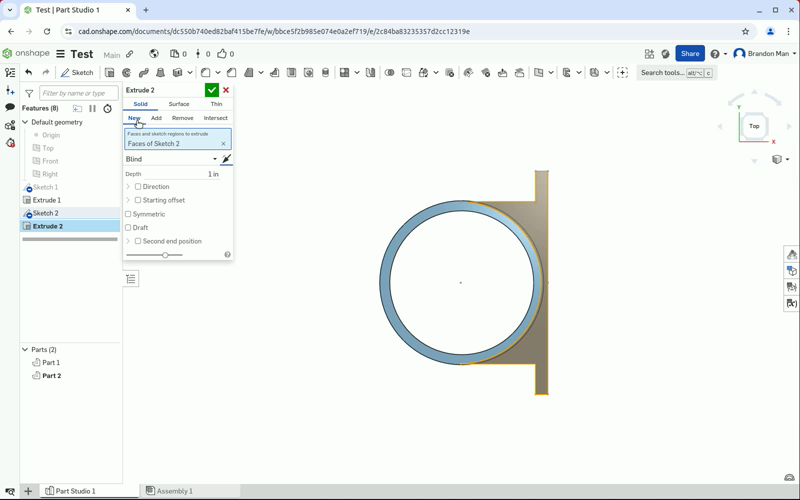
text(11.073)
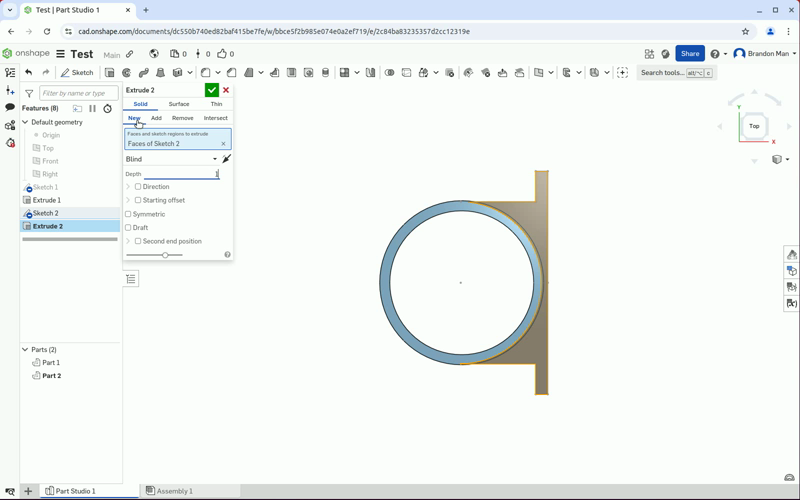
key(enter)
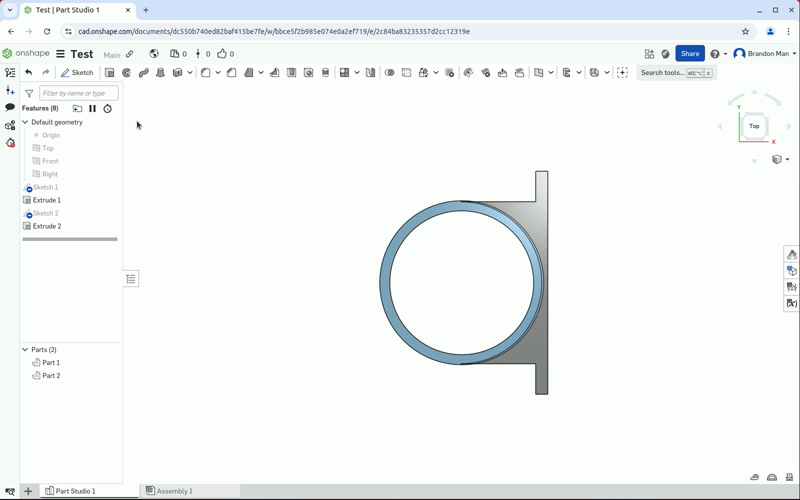
key(shift+h)
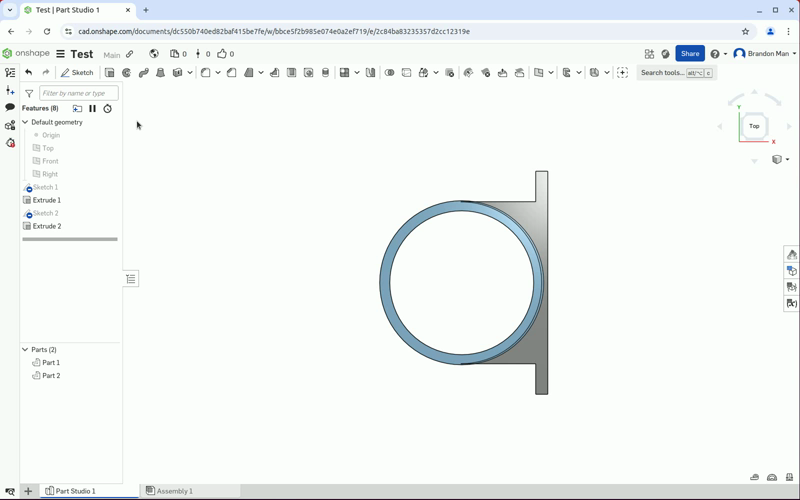
key(shift+h)
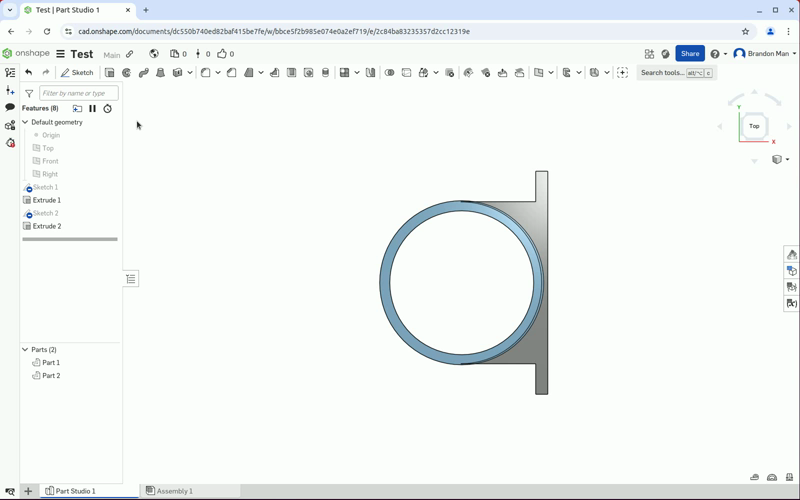
mouse_move(73, 189)
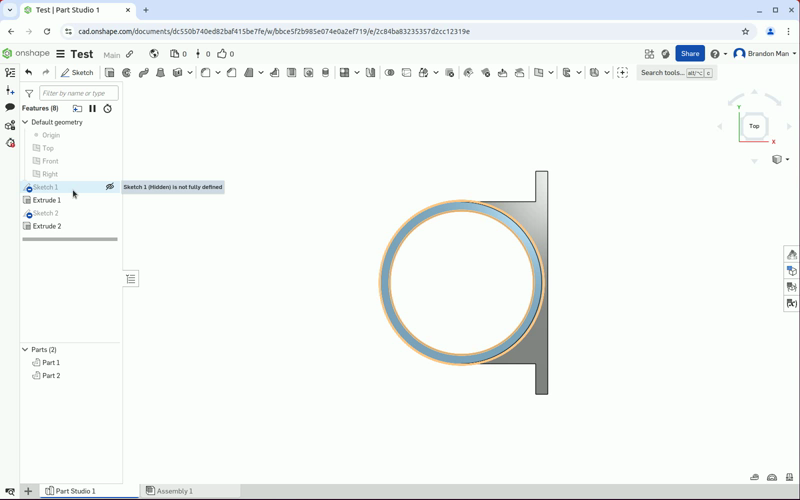
click(73, 189)
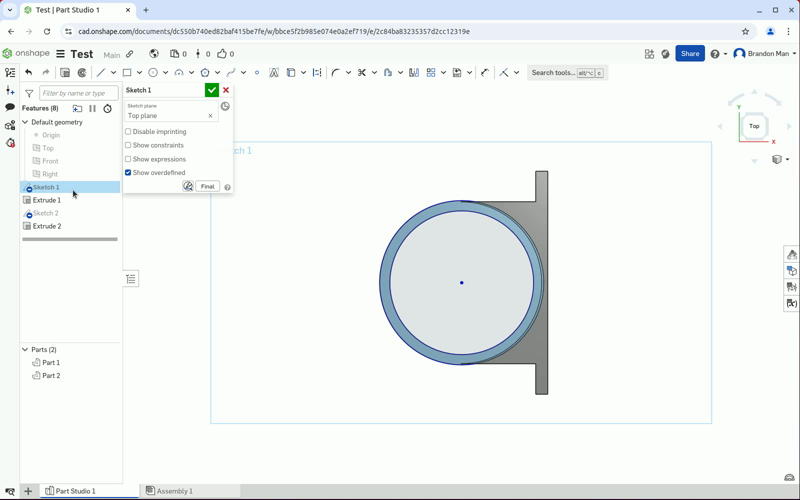
mouse_move(229, 92)
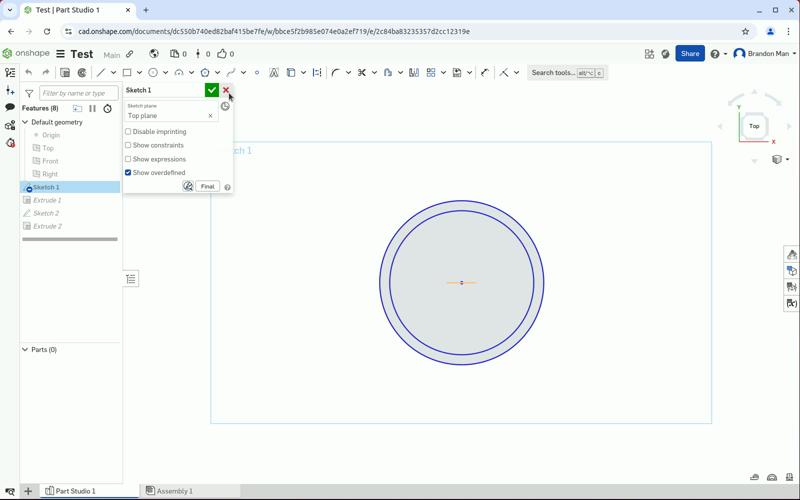
click(229, 92)
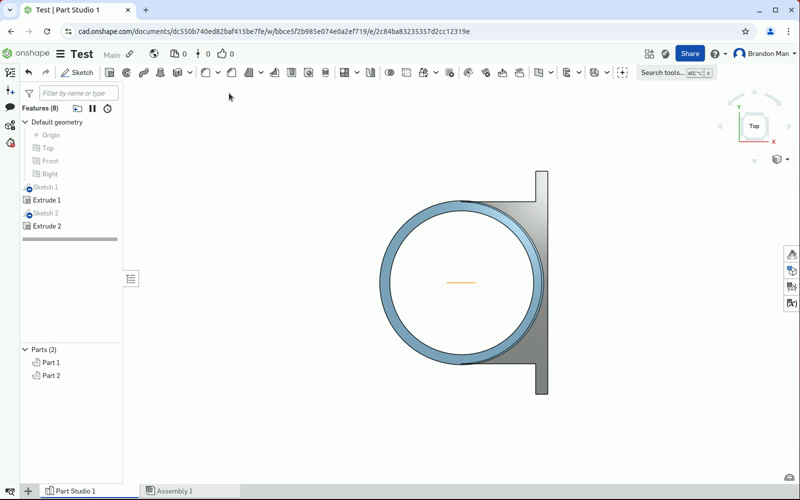
mouse_move(73, 352)
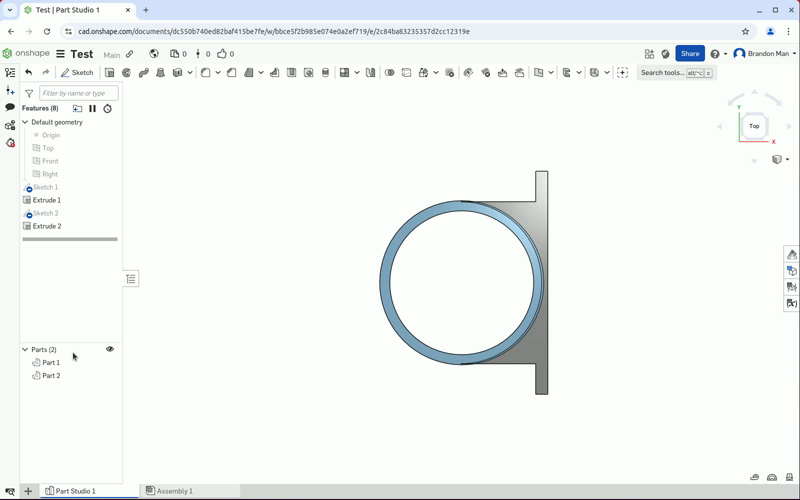
key(y)
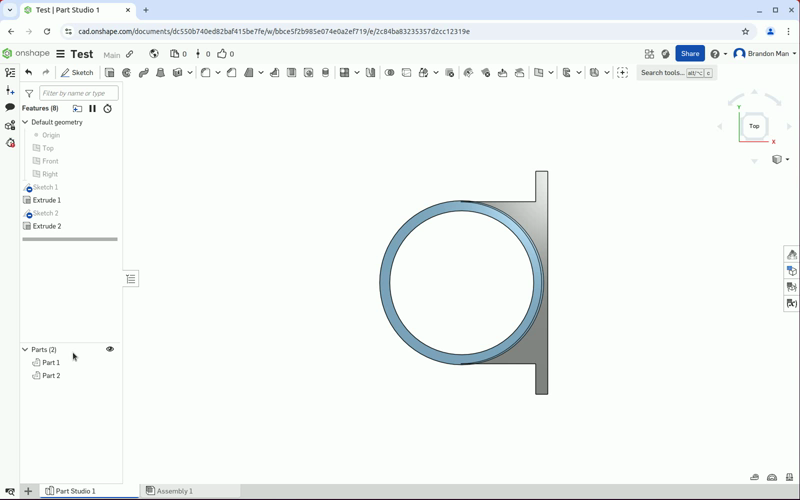
key(shift+p)
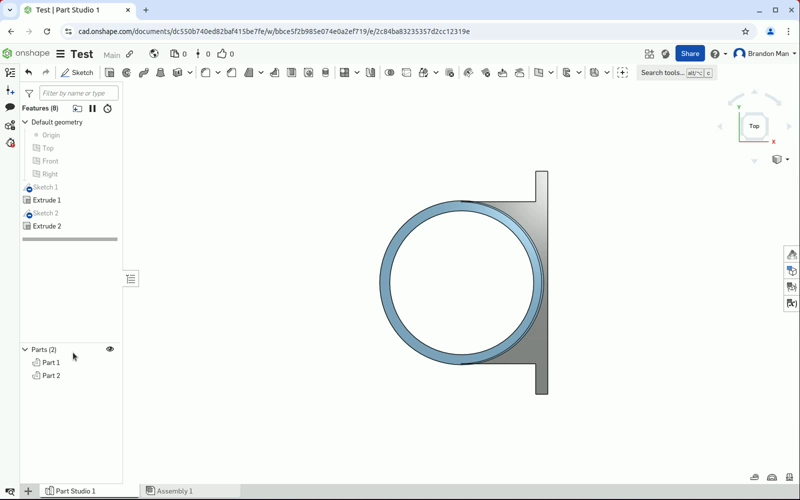
key(space)
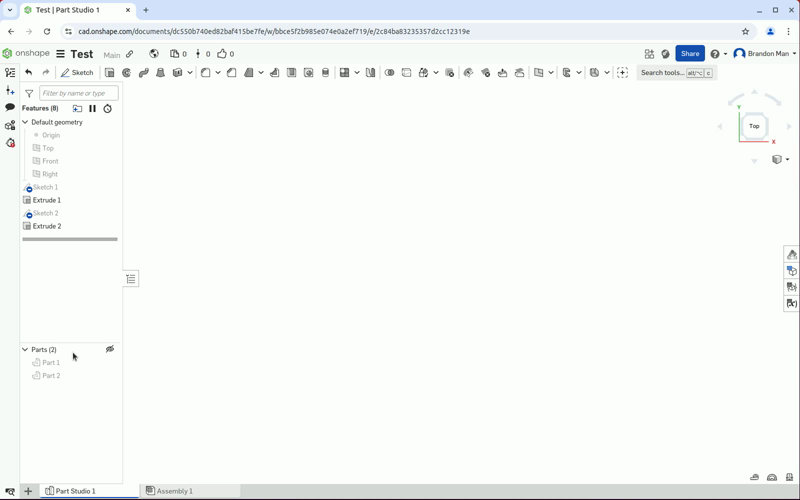
key_down(shift)
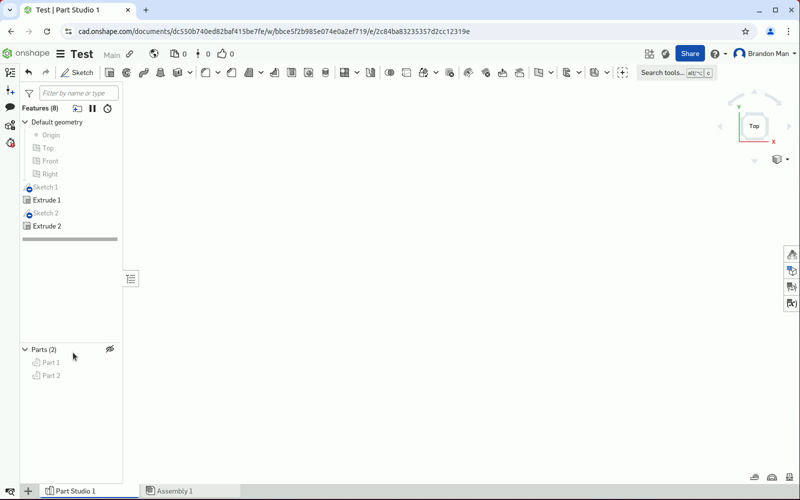
key(up)
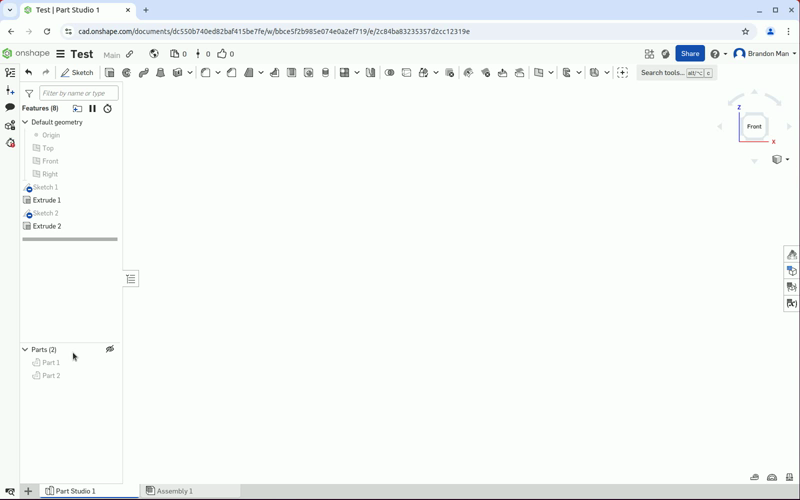
key_up(shift)
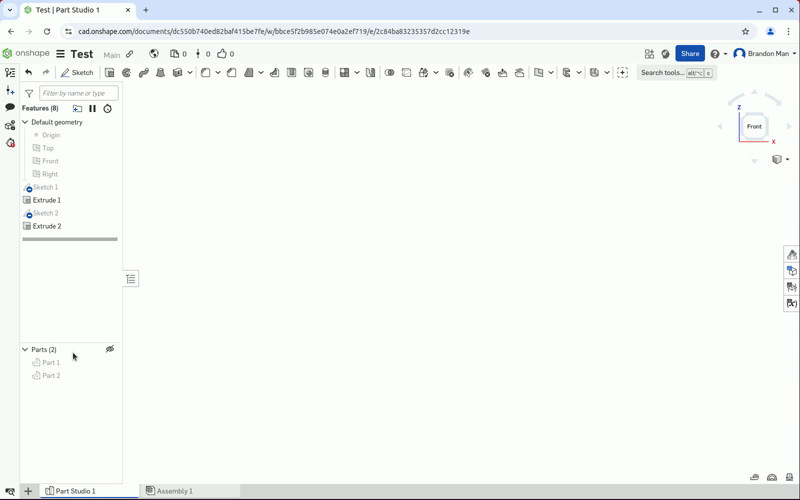
key(space)
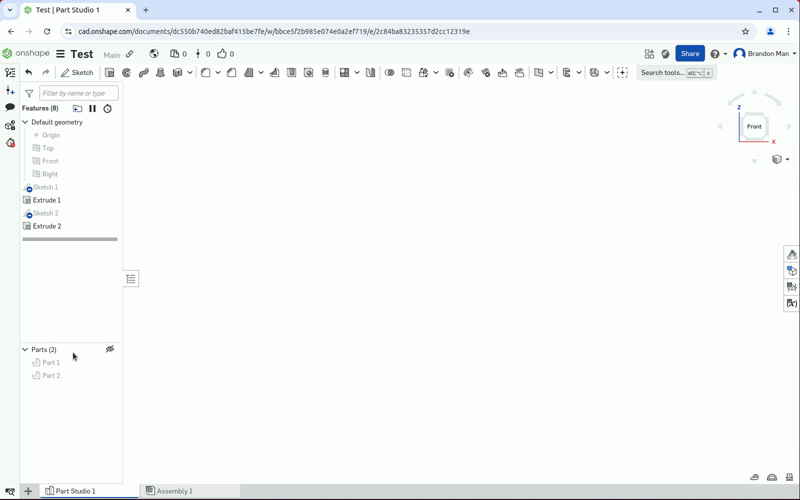
key_down(shift)
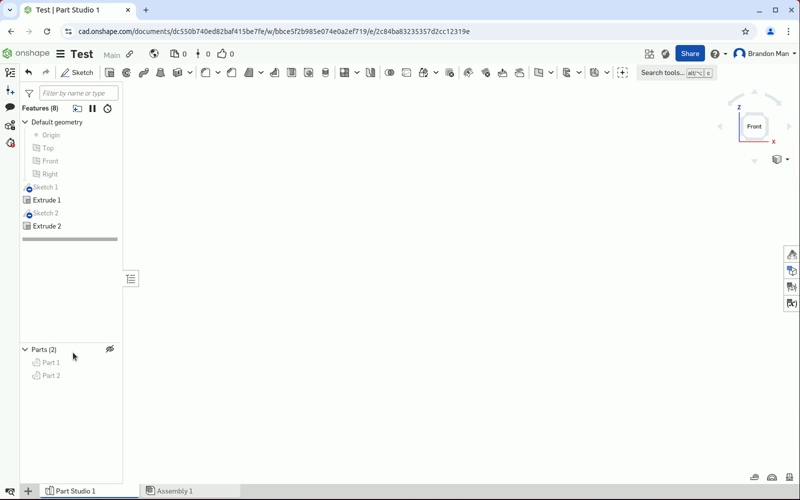
key(left)
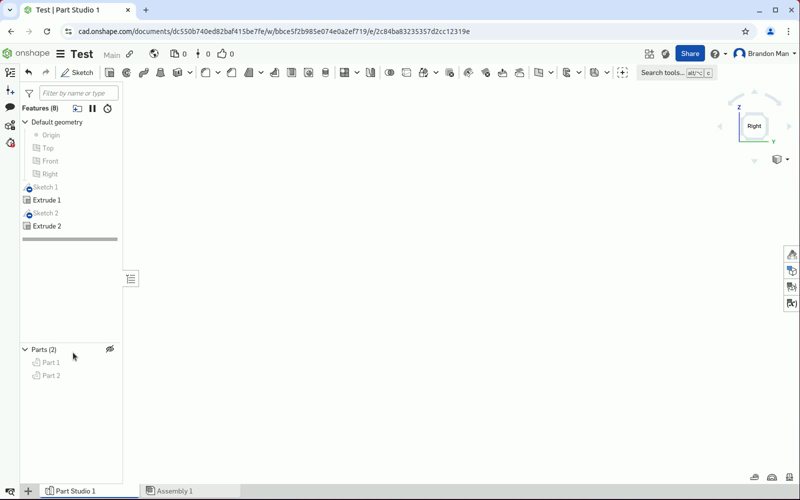
key_up(shift)
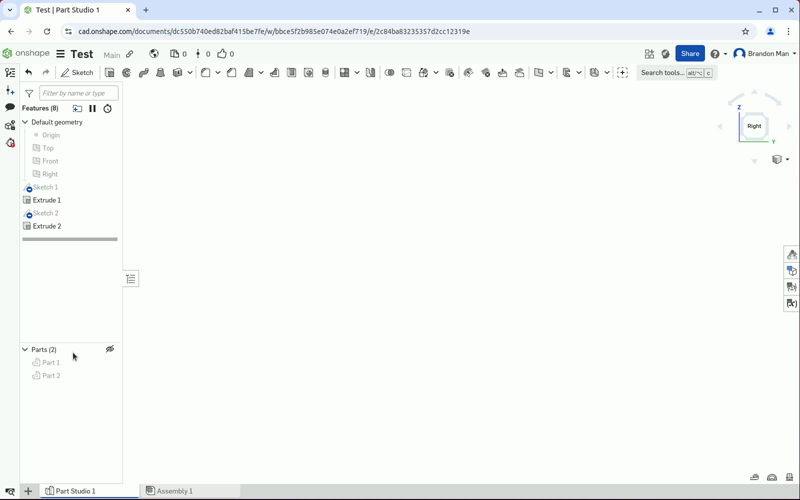
mouse_move(73, 352)
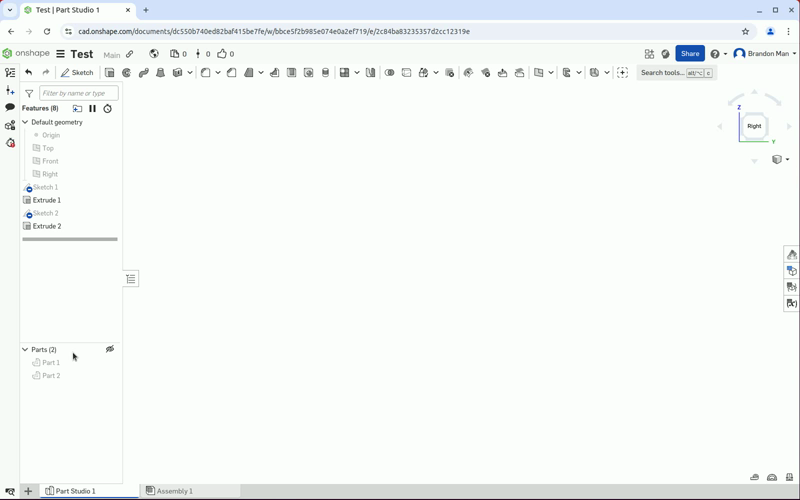
key(shift+y)
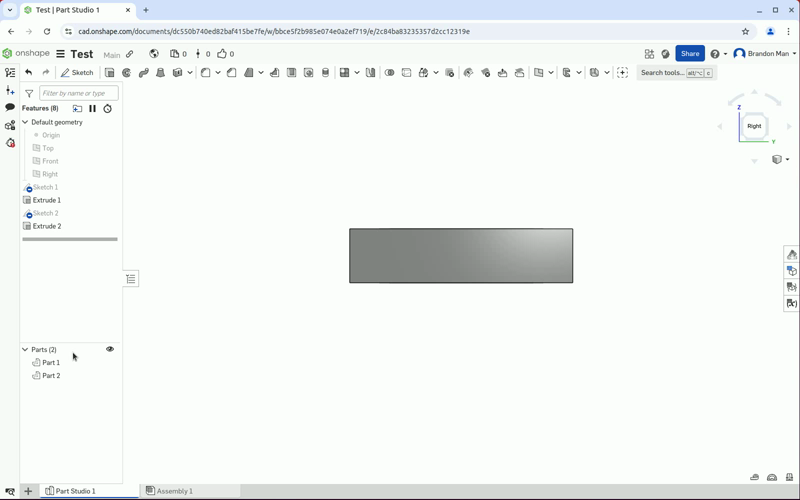
mouse_move(541, 75)
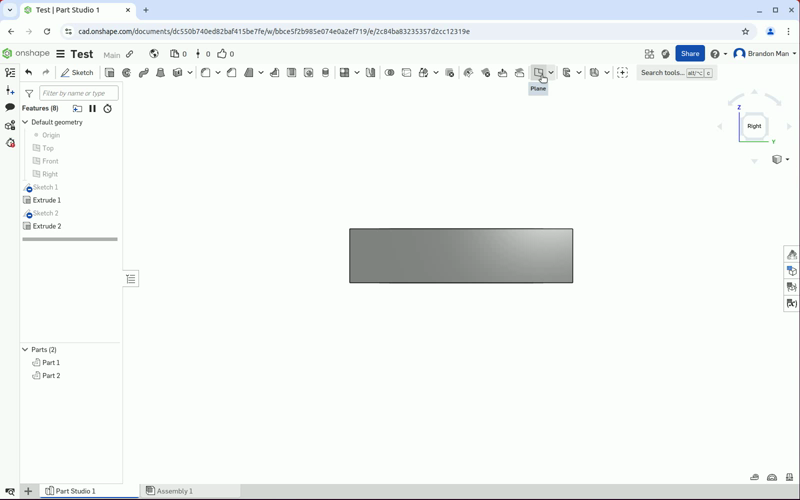
click(541, 75)
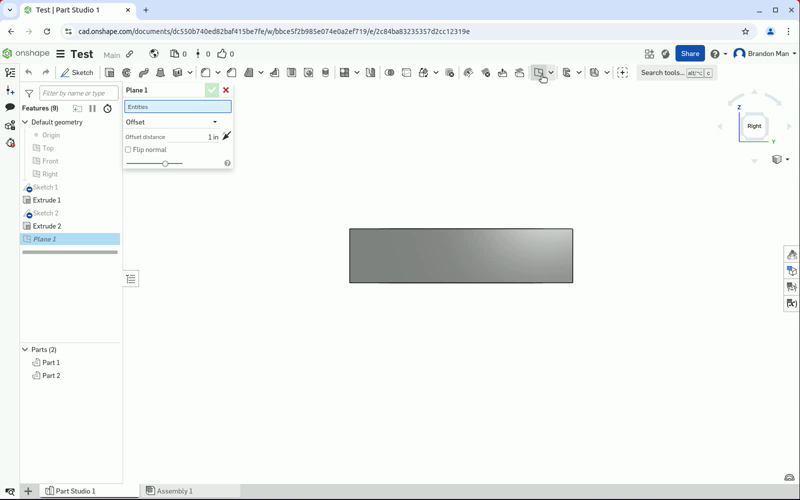
mouse_move(73, 176)
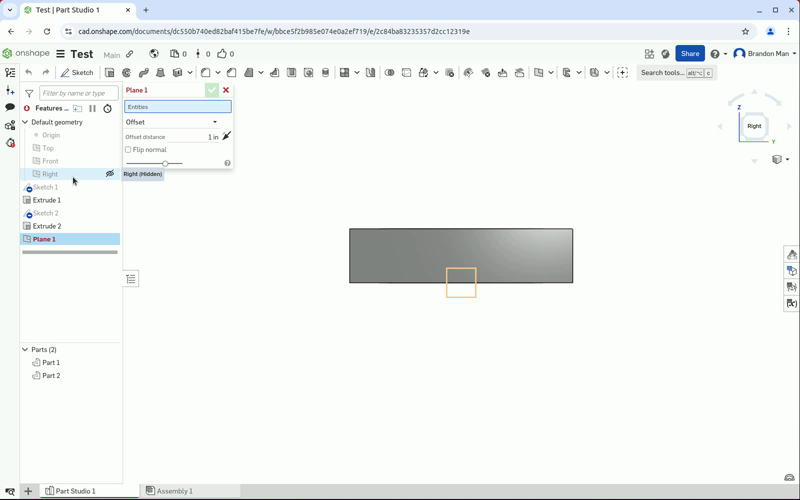
click(73, 176)
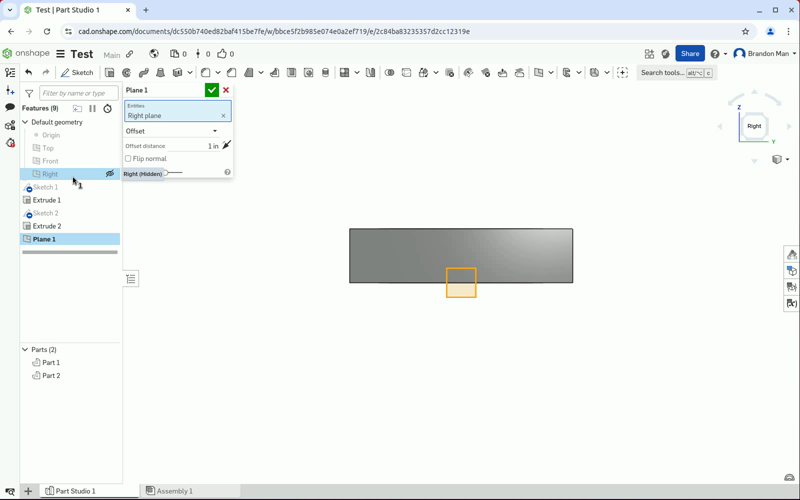
key(tab, 2)
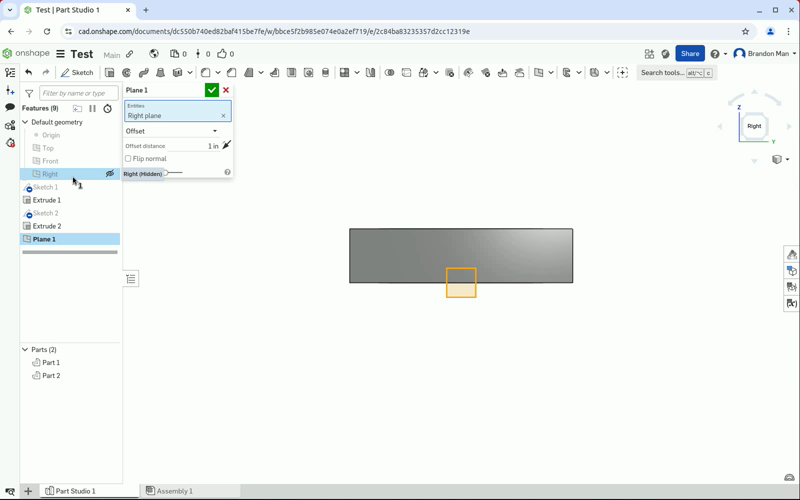
text(15.405)
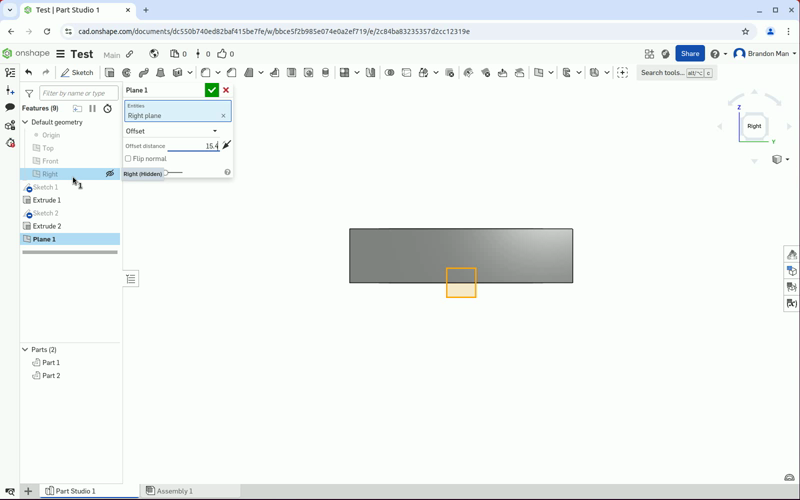
key(enter, 2)
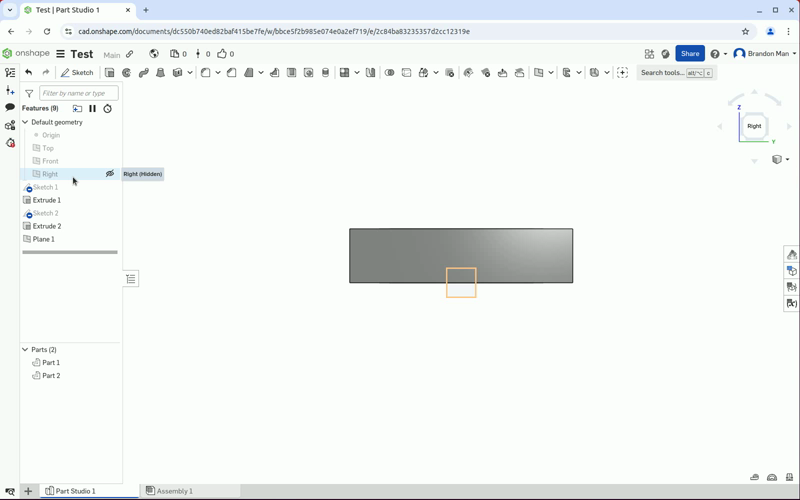
key(shift+s)
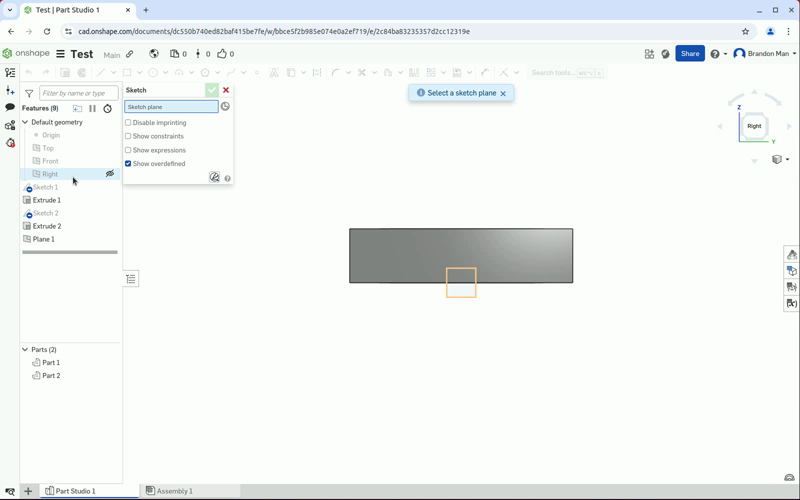
mouse_move(73, 241)
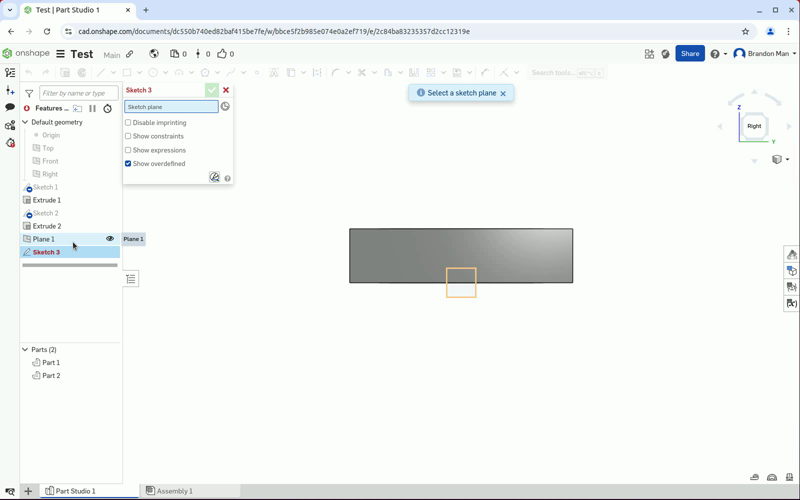
click(73, 241)
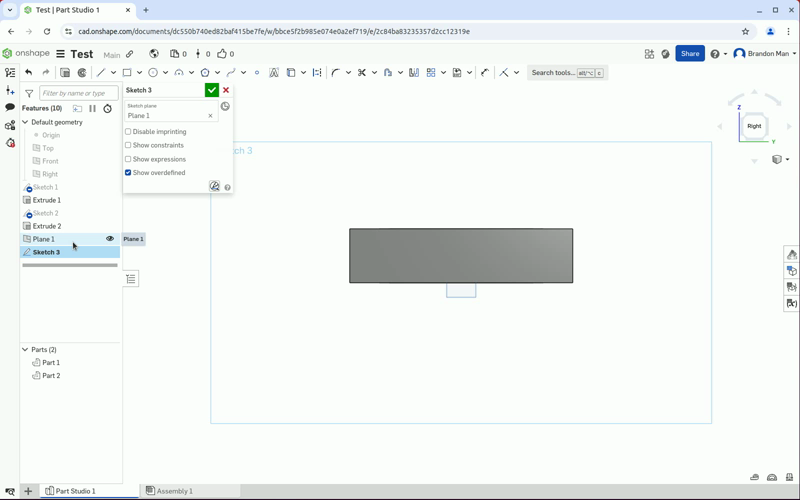
mouse_move(73, 352)
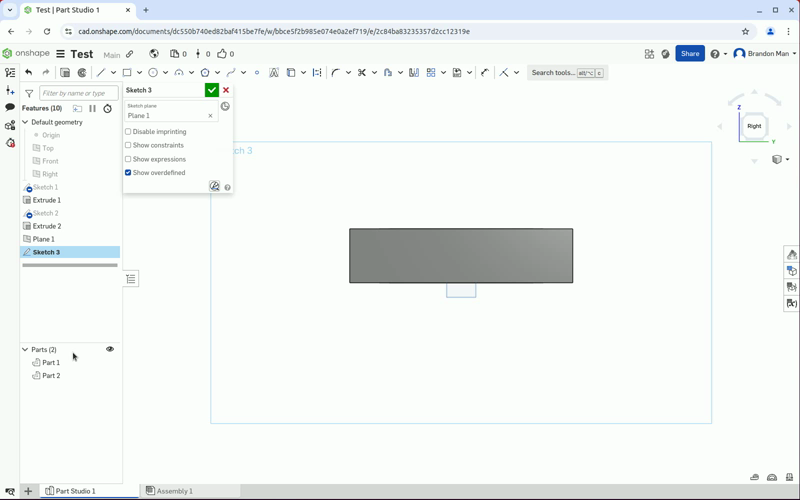
key(y)
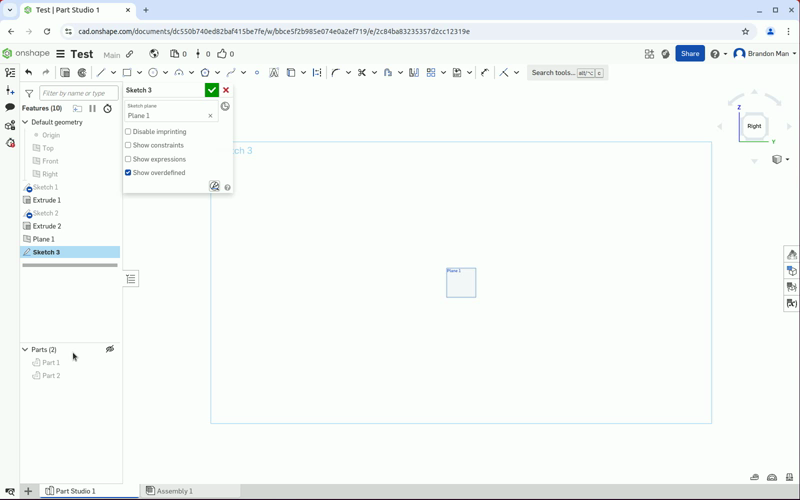
key(l)
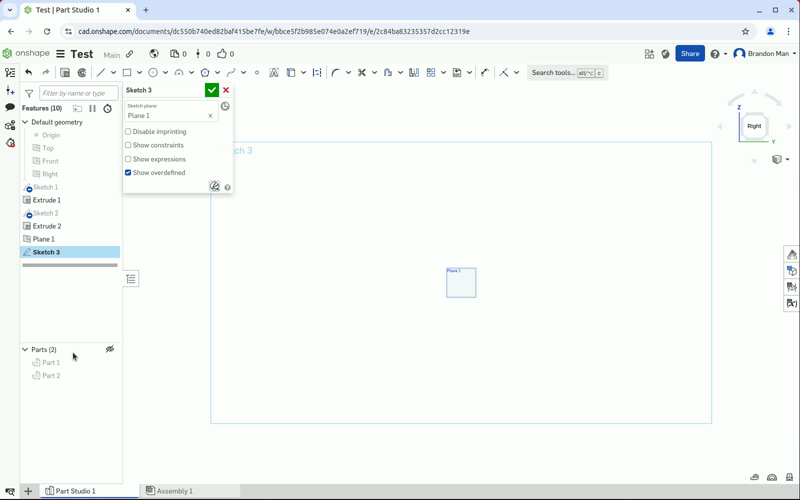
key_down(shift)
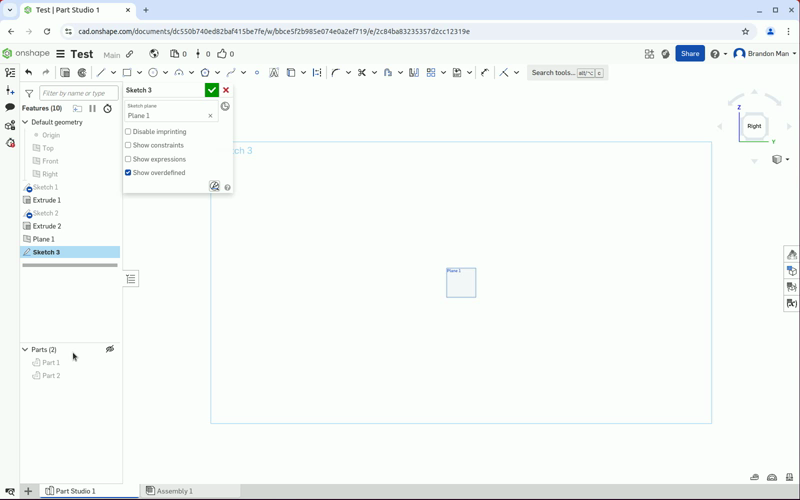
mouse_move(364, 267)
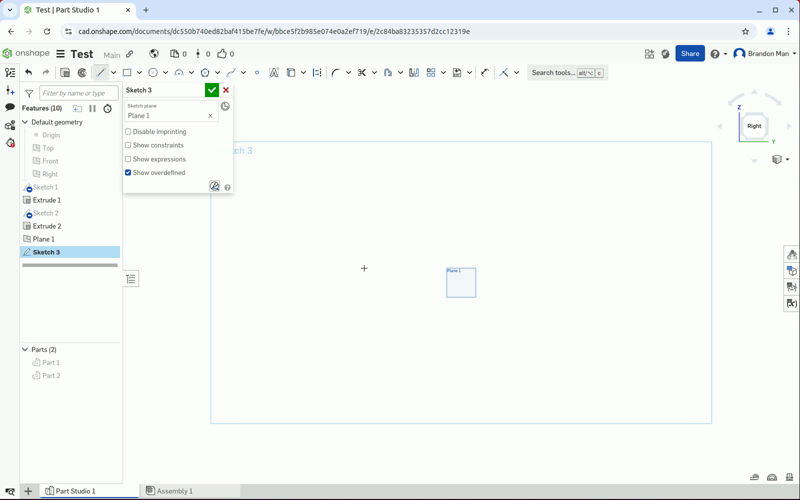
click(364, 267)
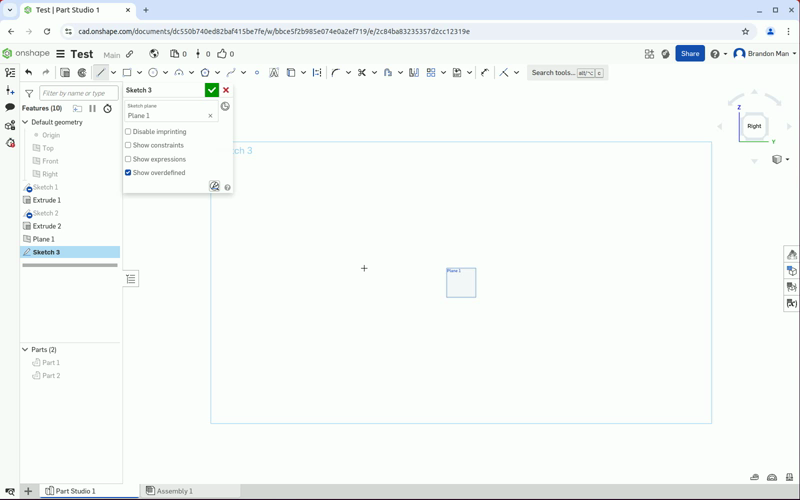
key_up(shift)
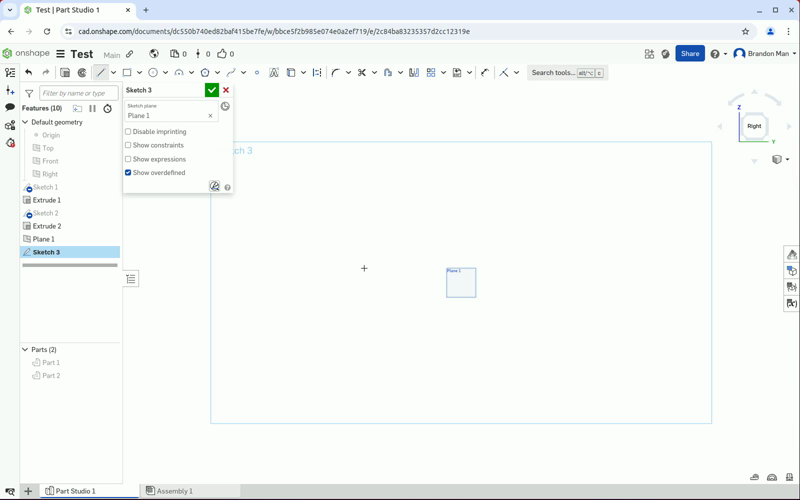
key_down(shift)
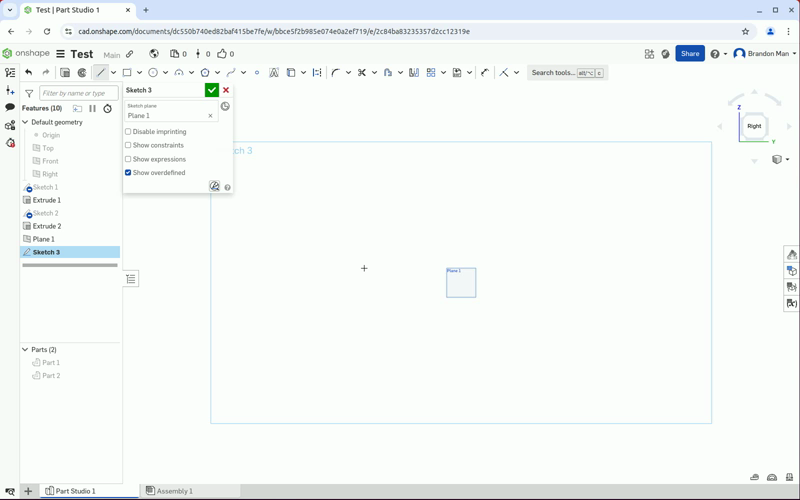
mouse_move(394, 267)
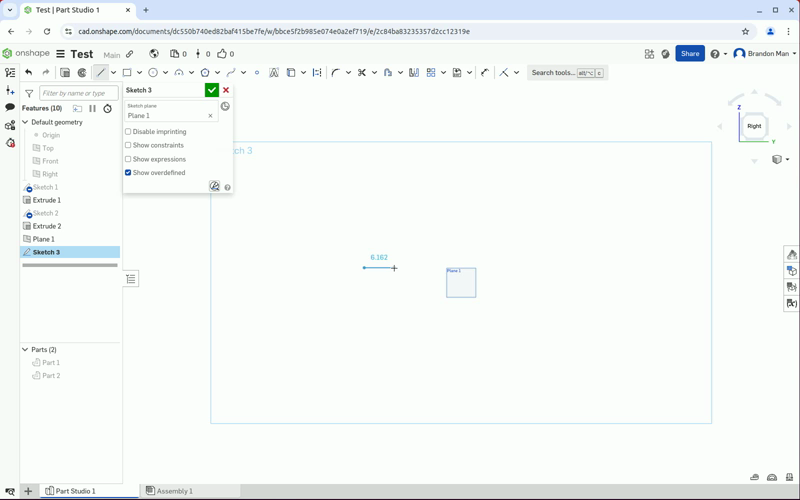
mouse_move(364, 258)
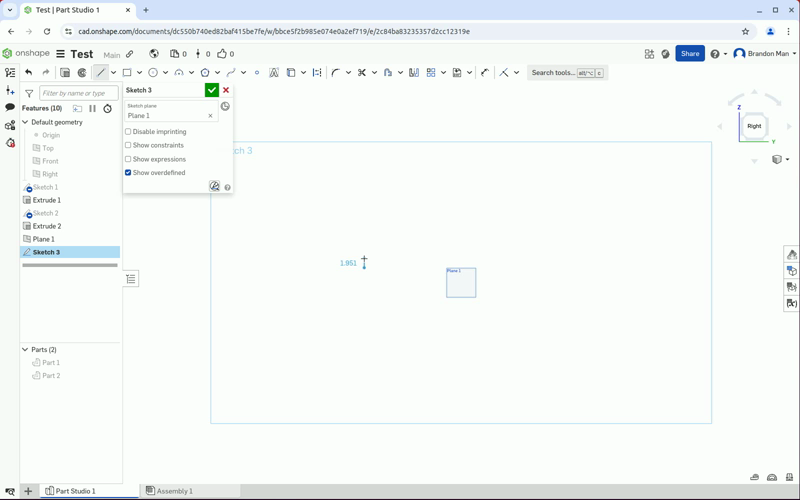
click(364, 258)
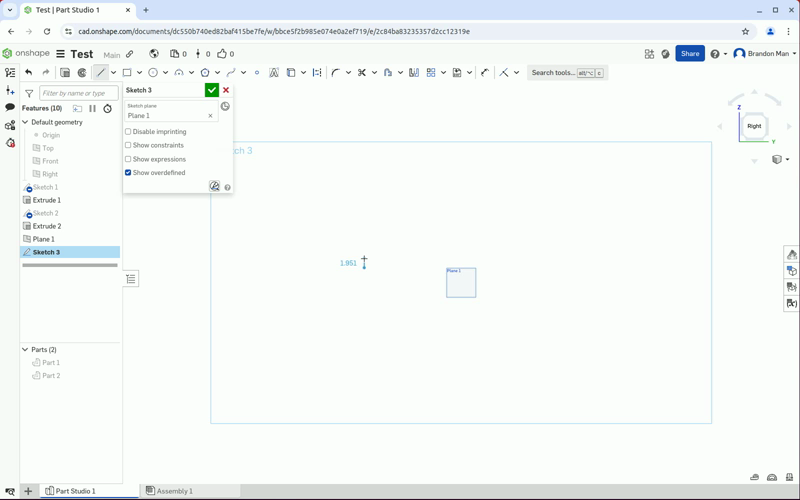
key_up(shift)
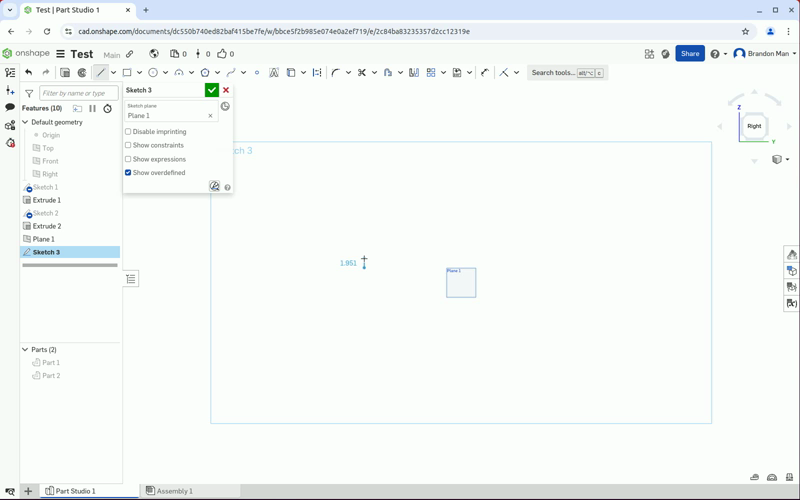
key_down(shift)
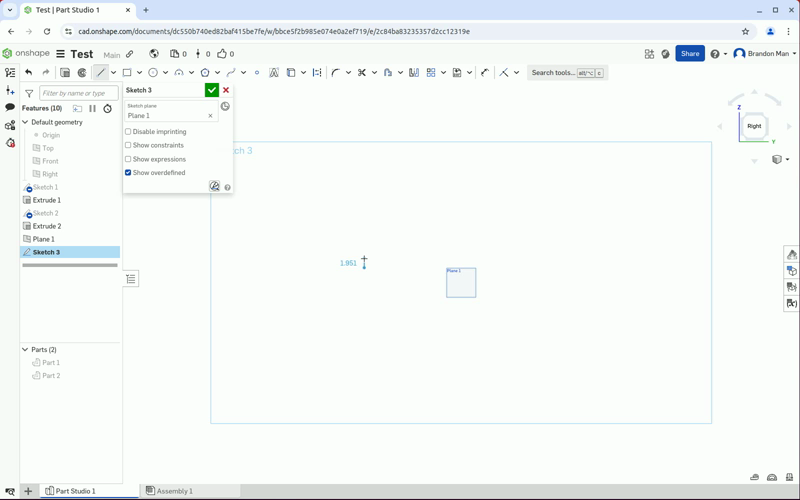
mouse_move(394, 258)
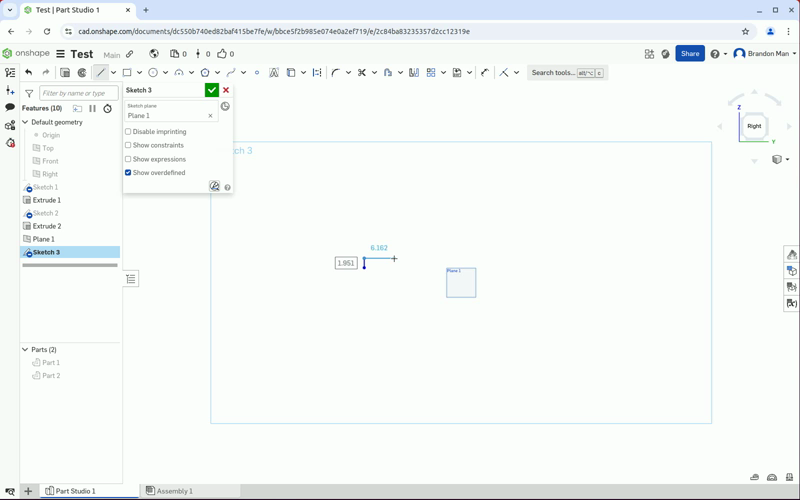
mouse_move(374, 258)
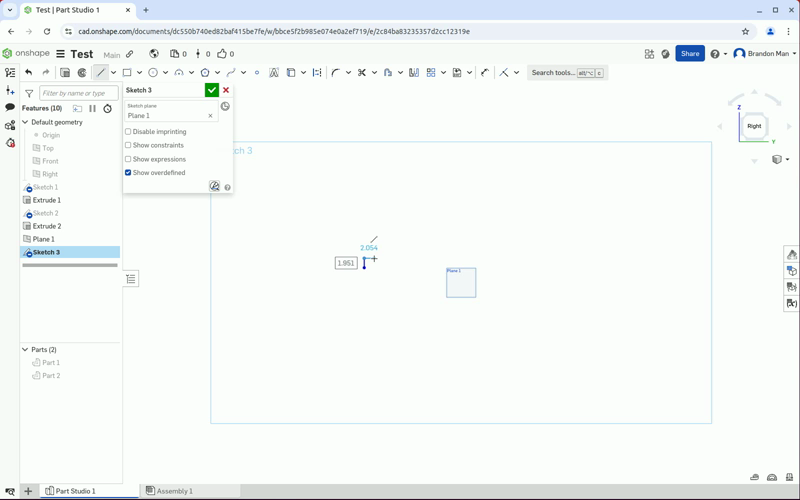
click(374, 258)
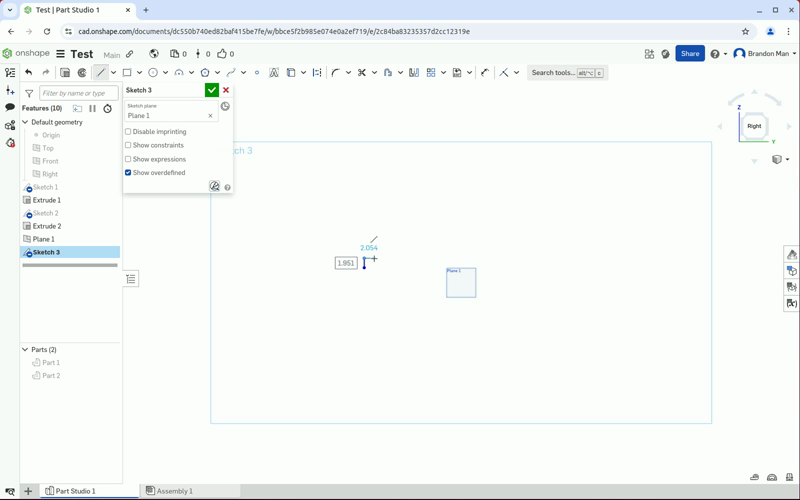
key_up(shift)
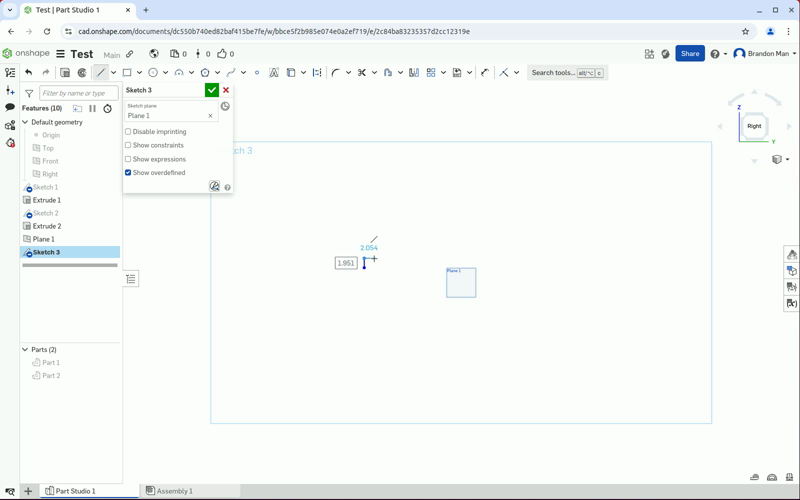
key(esc)
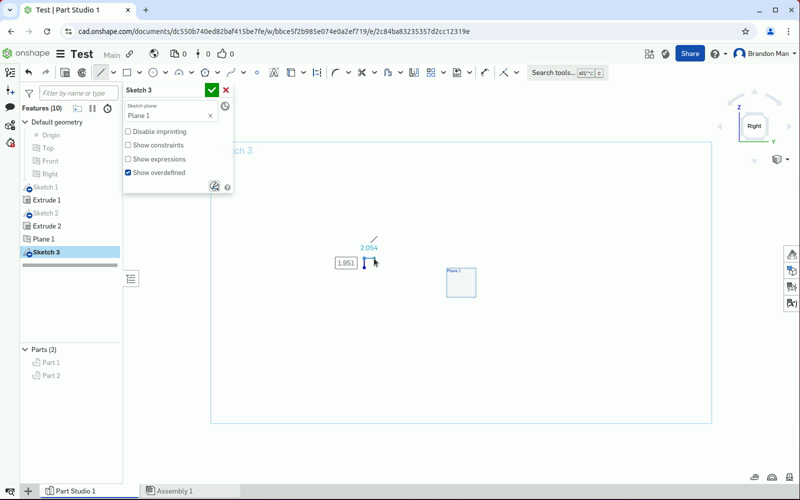
key(a)
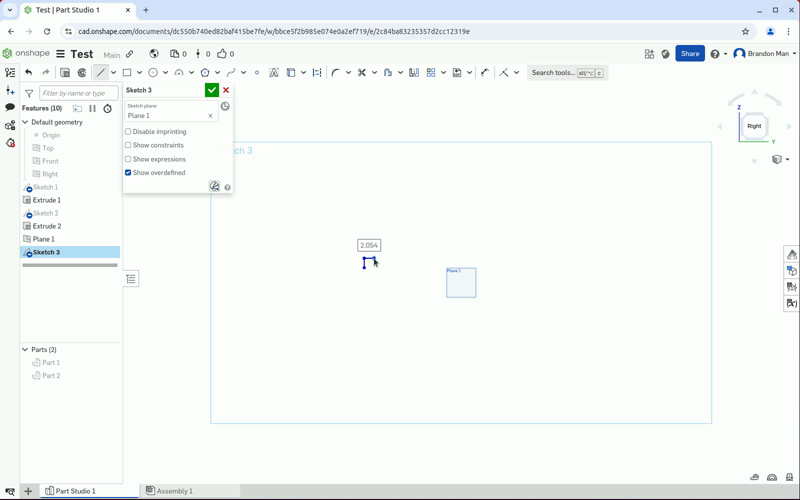
mouse_move(374, 258)
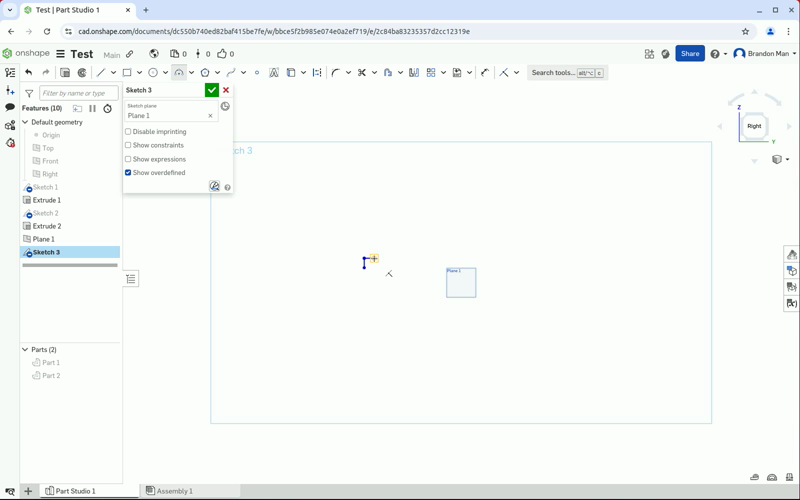
click(374, 258)
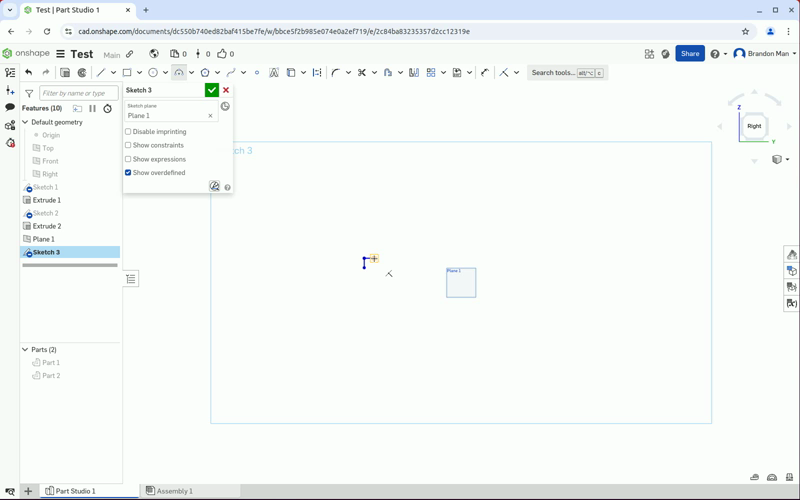
mouse_move(364, 267)
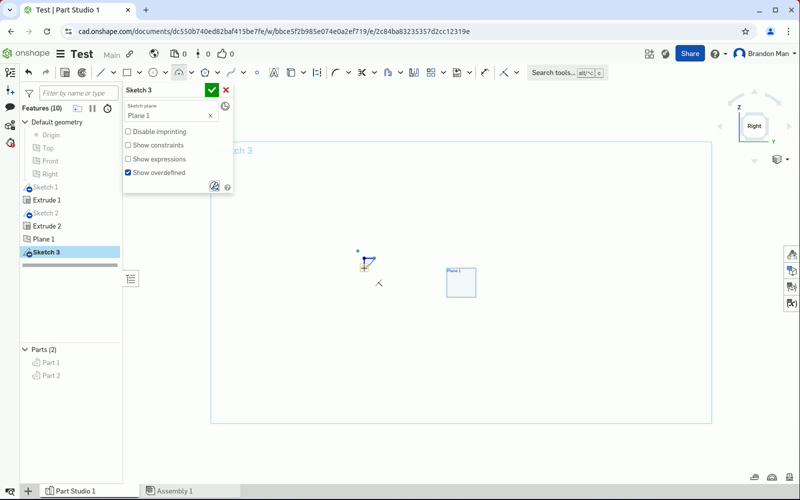
click(364, 267)
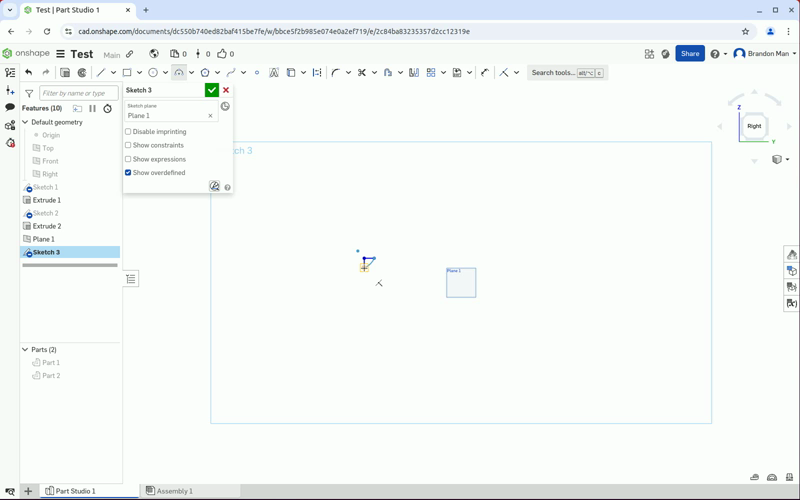
key_down(shift)
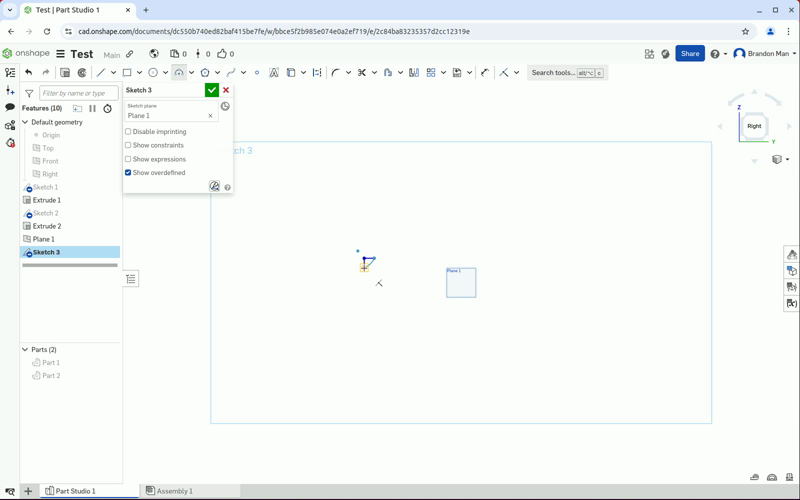
mouse_move(357, 251)
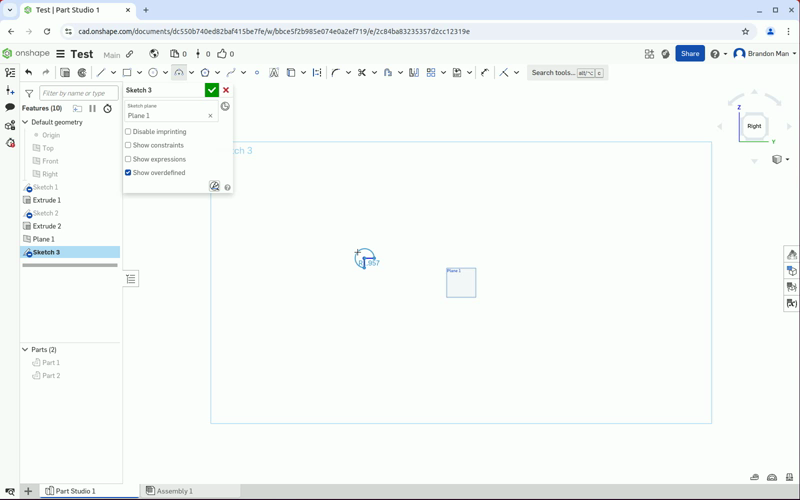
click(357, 251)
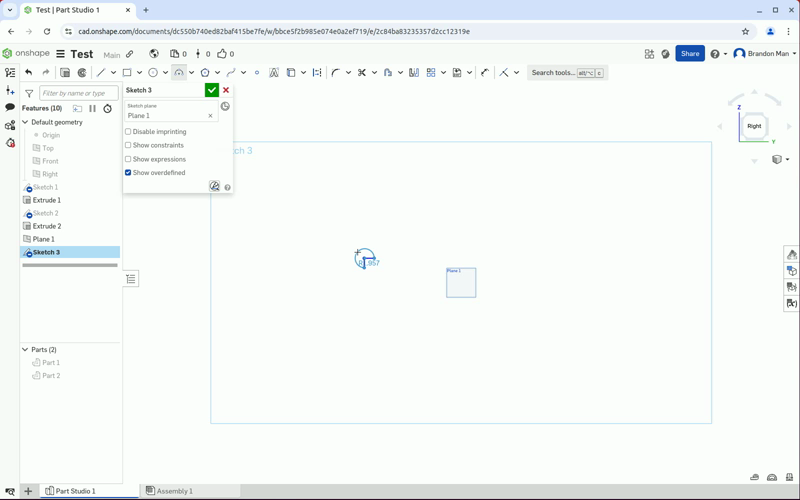
key_up(shift)
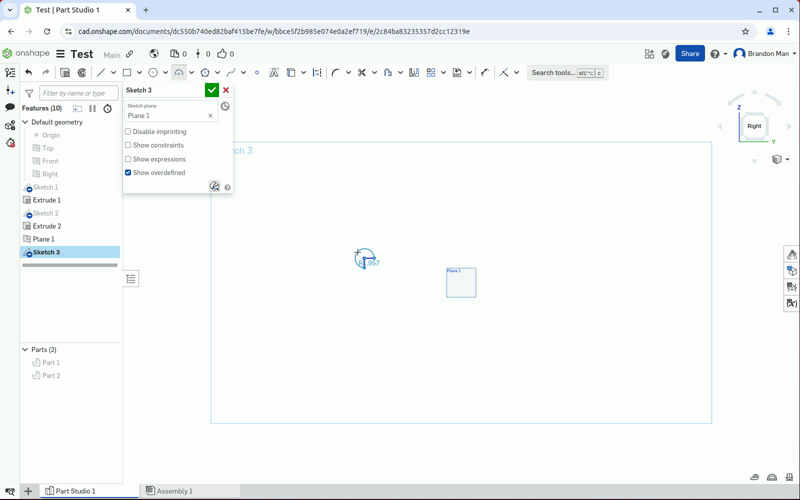
key(esc)
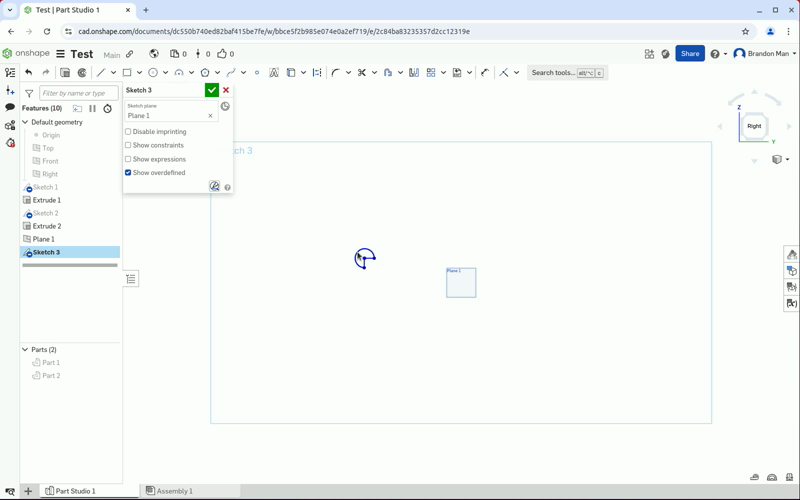
mouse_move(362, 264)
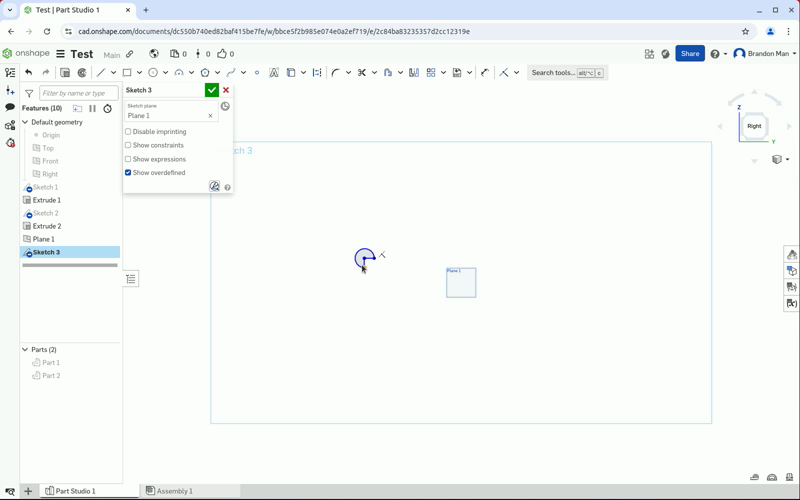
scroll(6)
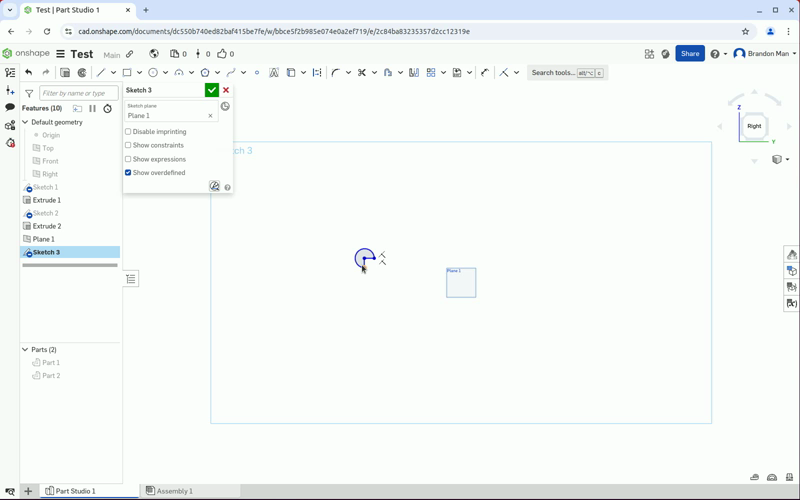
scroll(6)
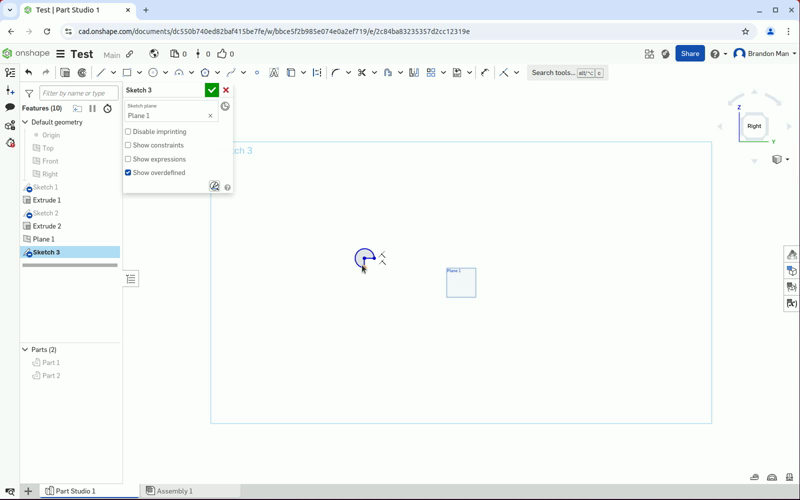
scroll(6)
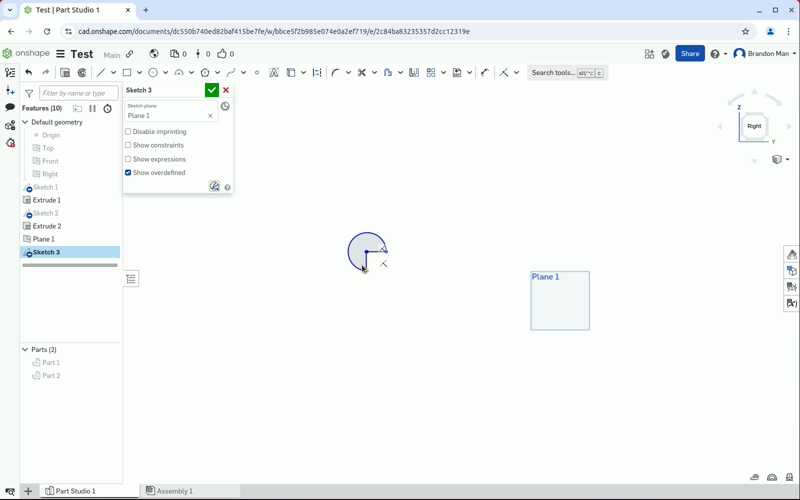
scroll(6)
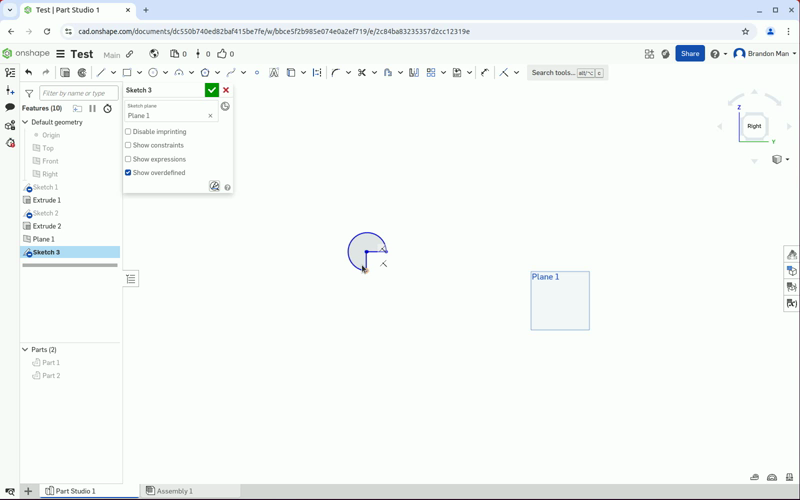
scroll(6)
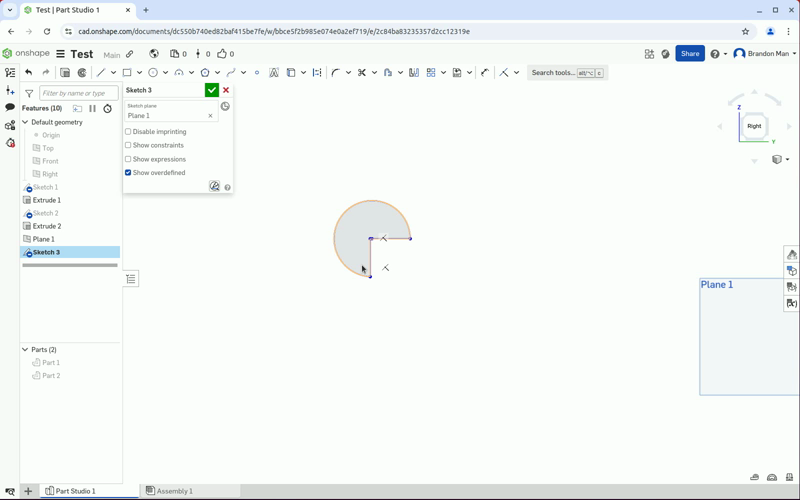
scroll(6)
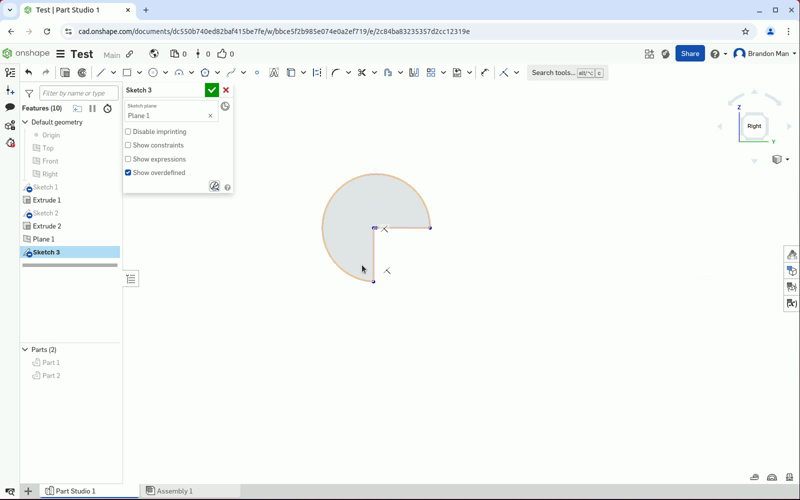
scroll(6)
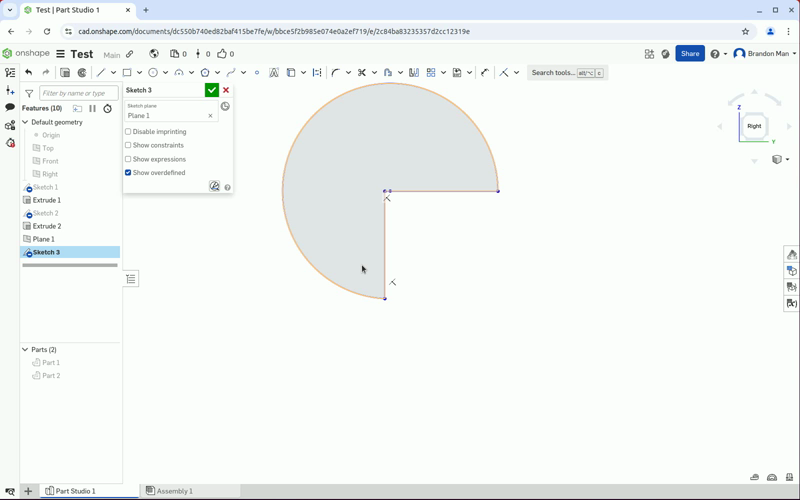
click(362, 264)
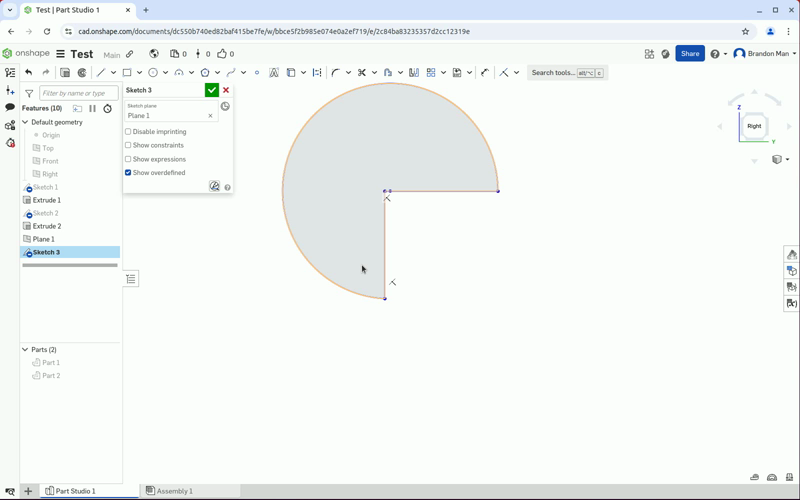
scroll(-6)
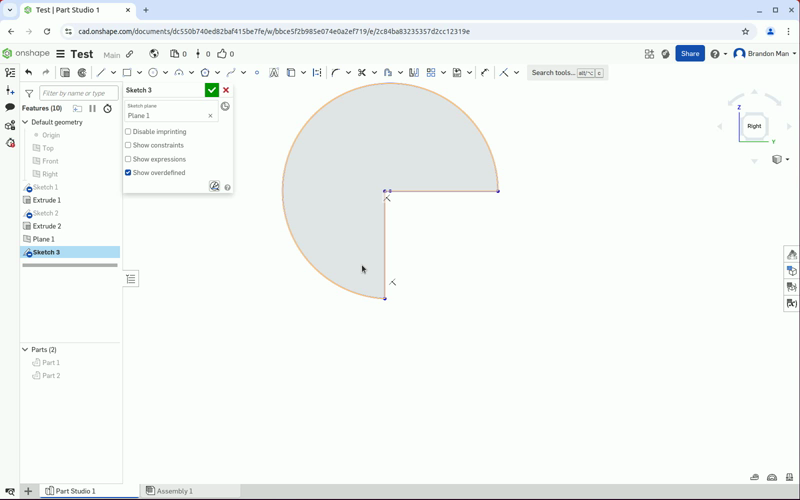
scroll(-6)
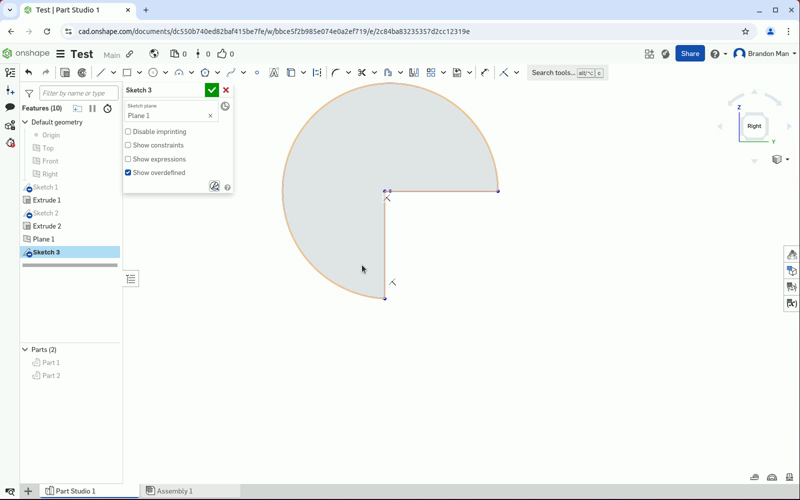
scroll(-6)
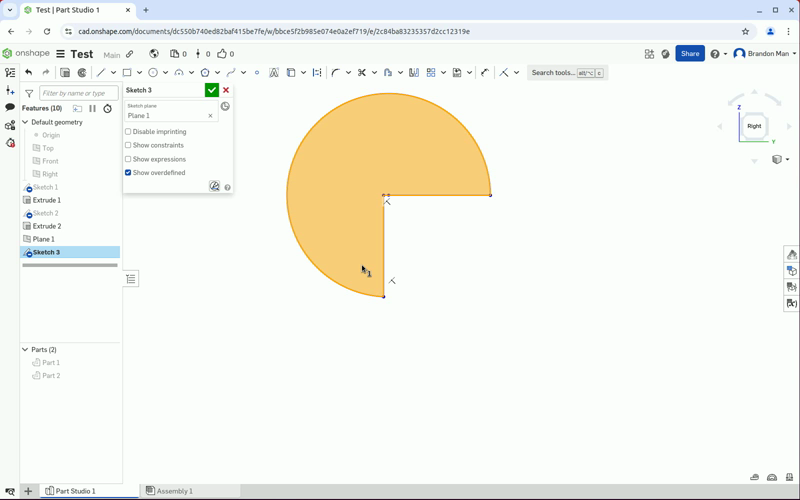
scroll(-6)
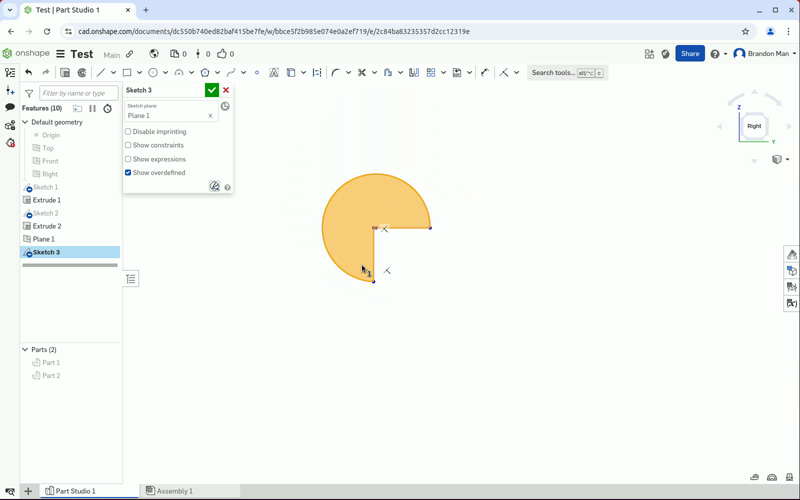
scroll(-6)
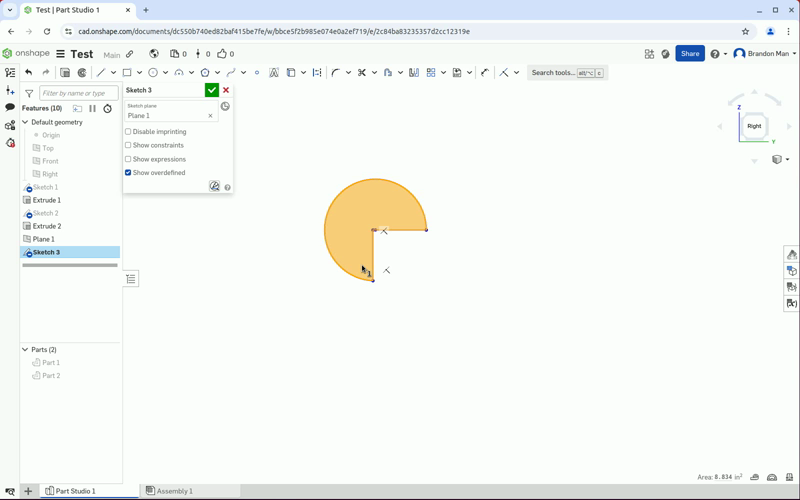
scroll(-6)
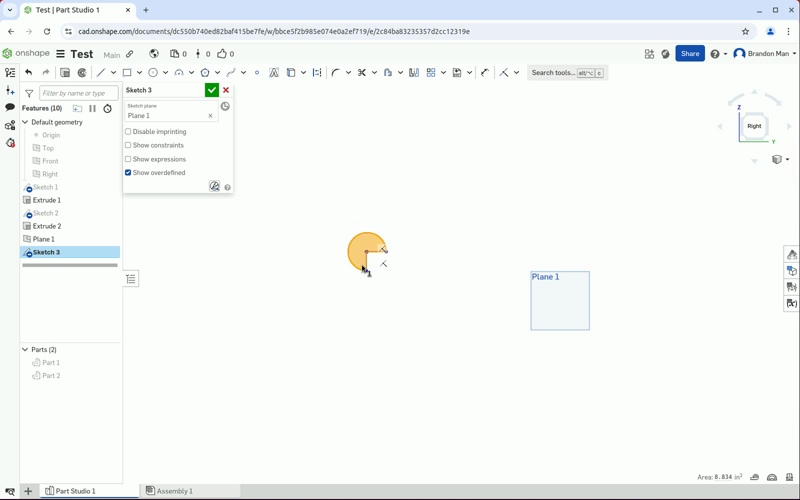
scroll(-6)
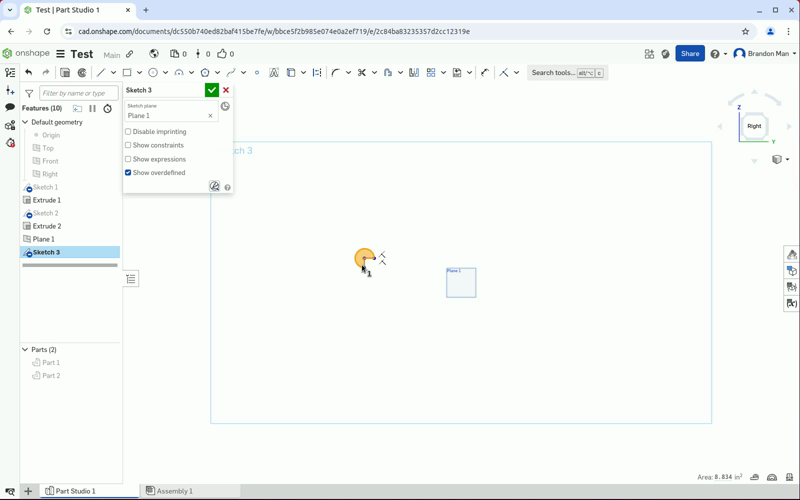
mouse_move(73, 352)
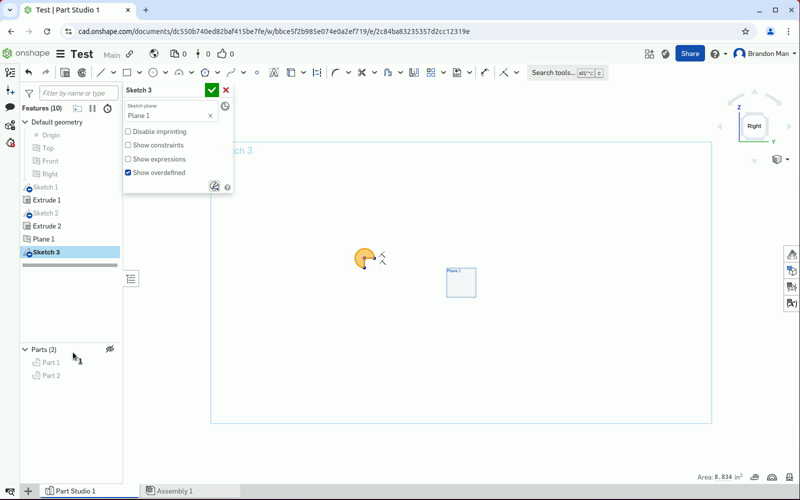
key(shift+y)
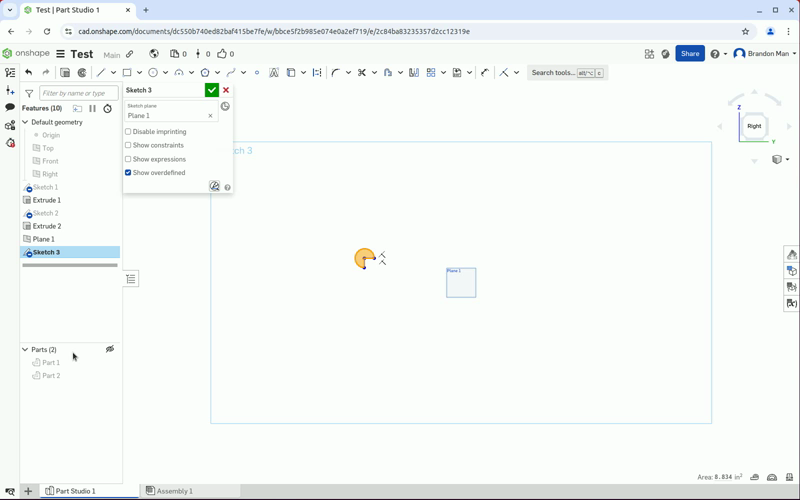
key(shift+e)
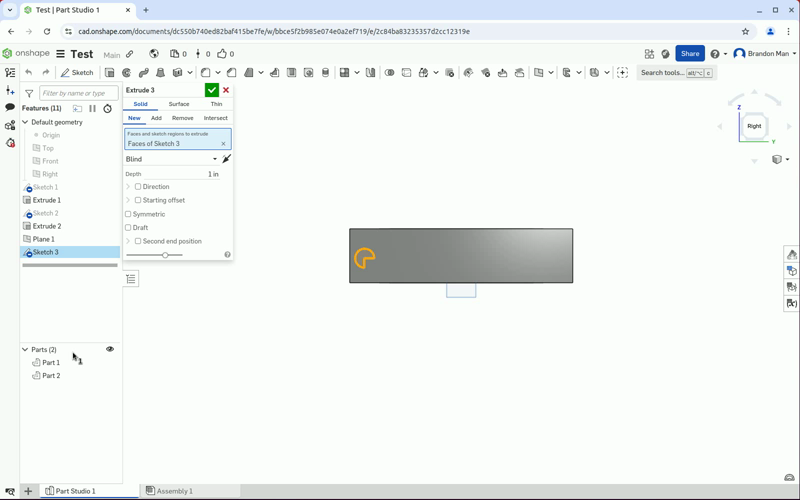
mouse_move(143, 106)
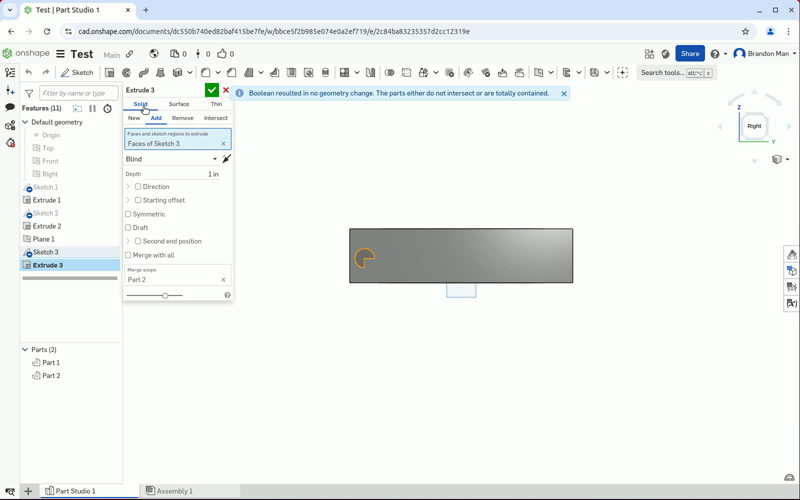
click(143, 106)
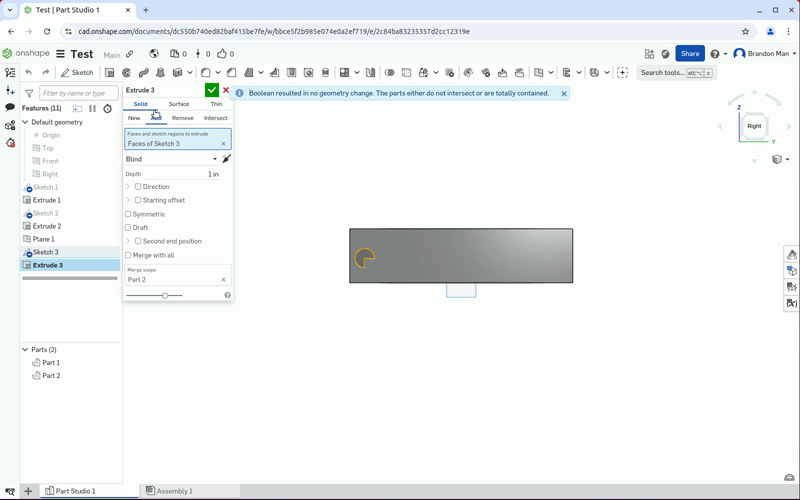
mouse_move(186, 120)
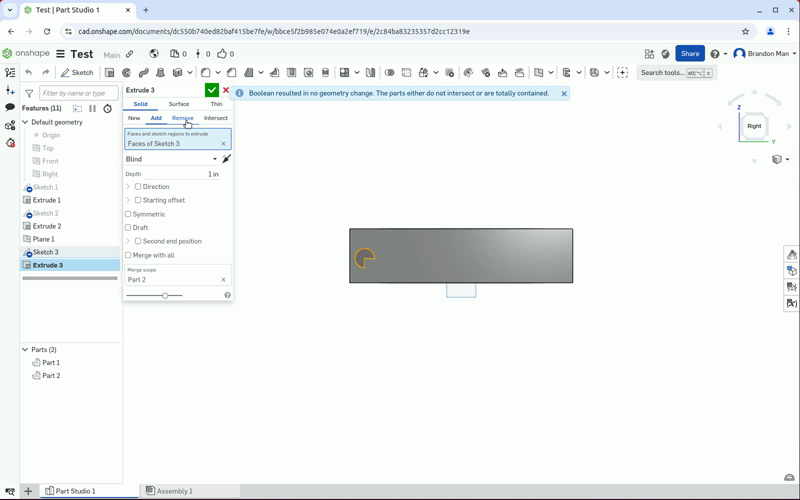
click(186, 120)
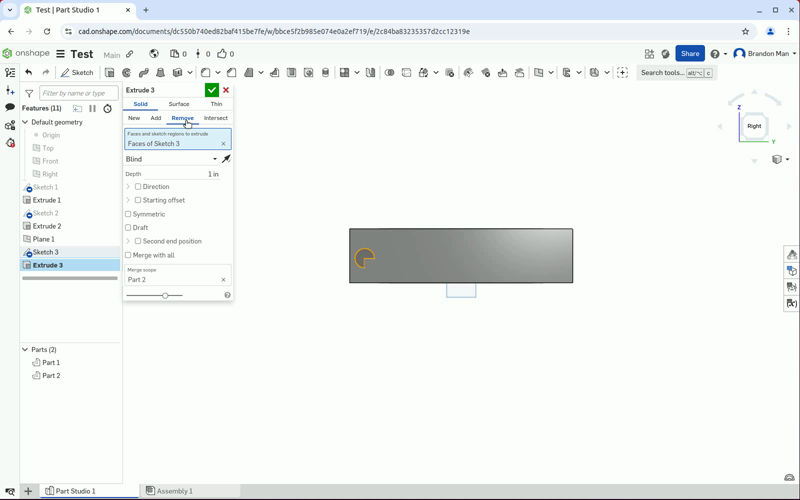
key(tab, 4)
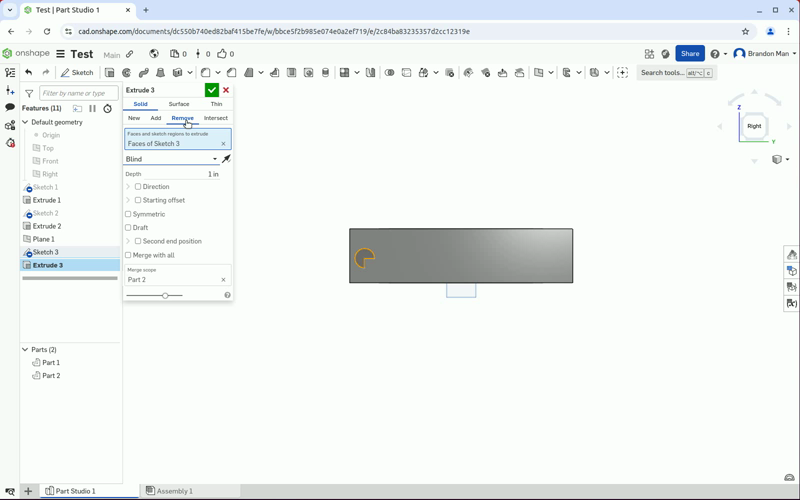
text(23.108)
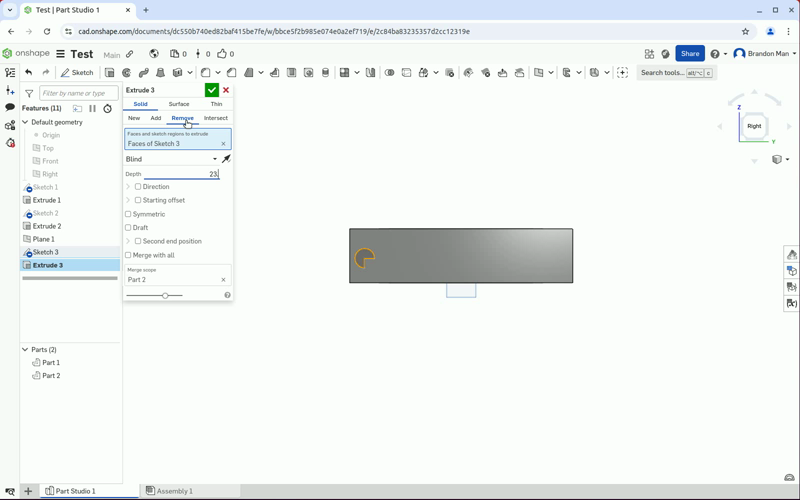
key(tab, 6)
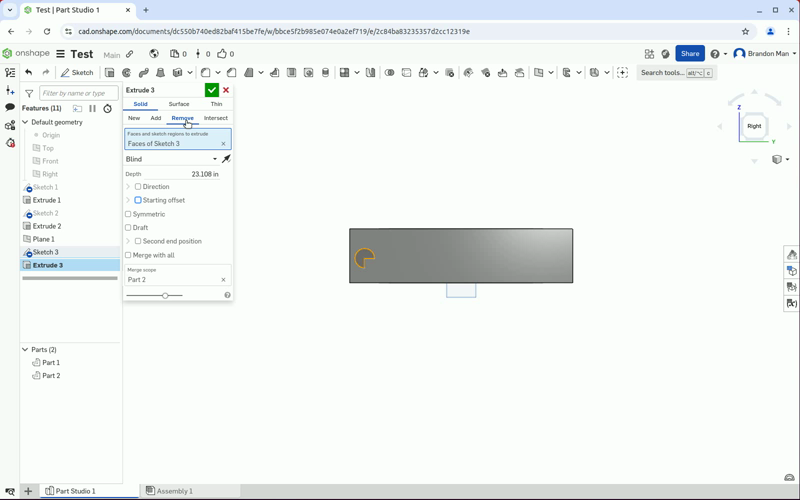
key(space)
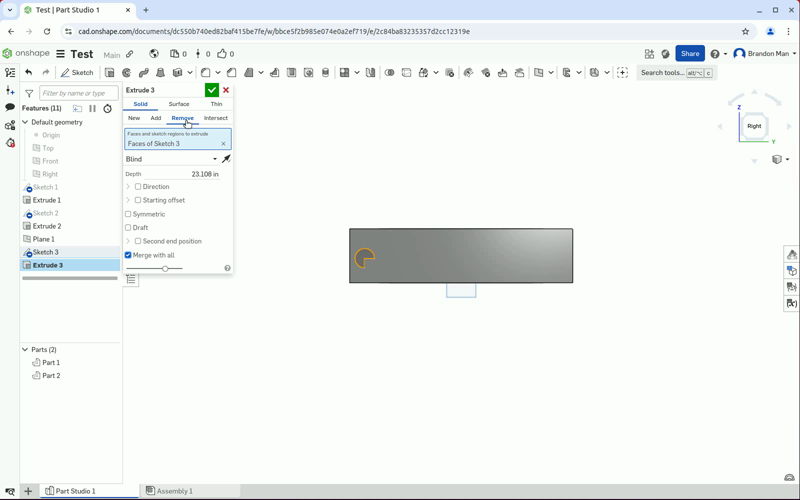
key(enter)
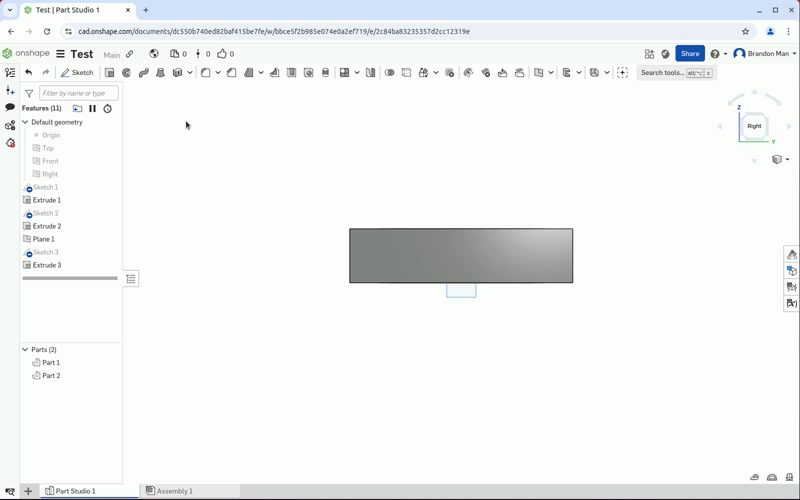
key(shift+h)
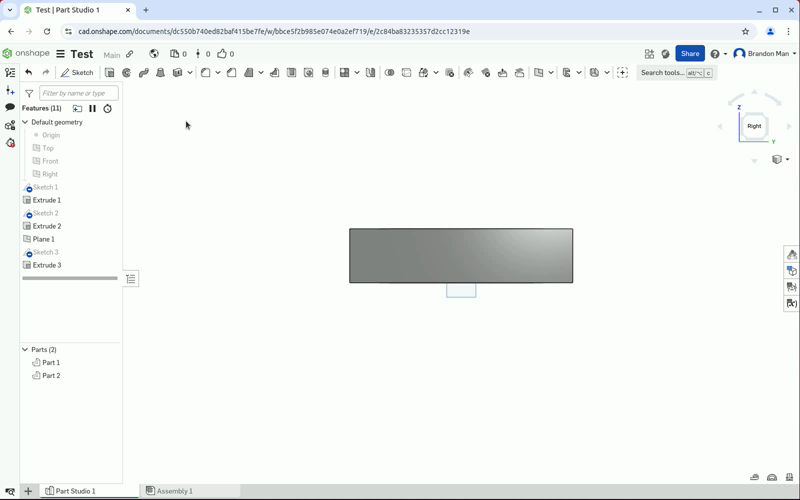
key(shift+h)
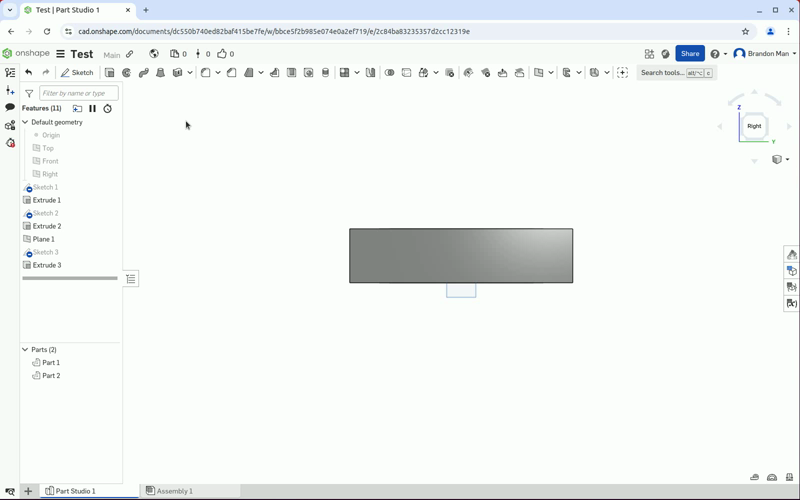
mouse_move(73, 189)
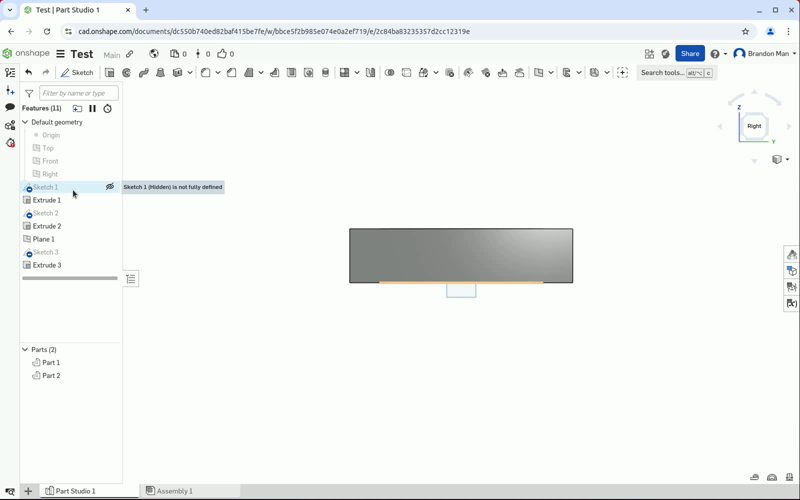
click(73, 189)
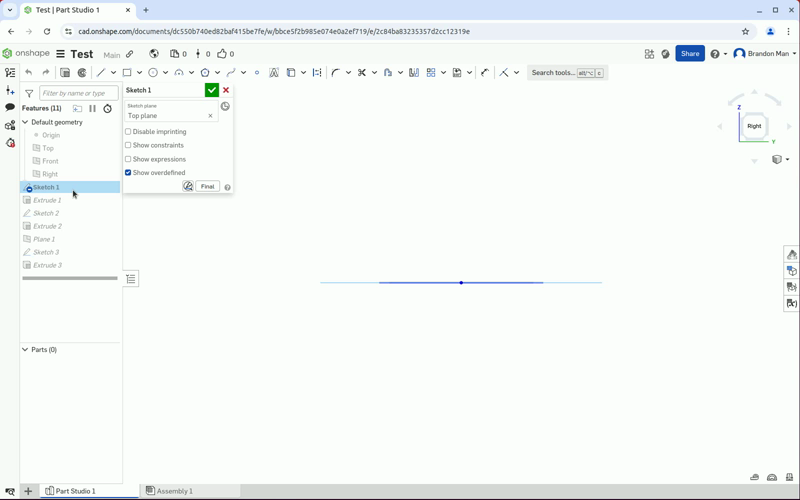
mouse_move(229, 92)
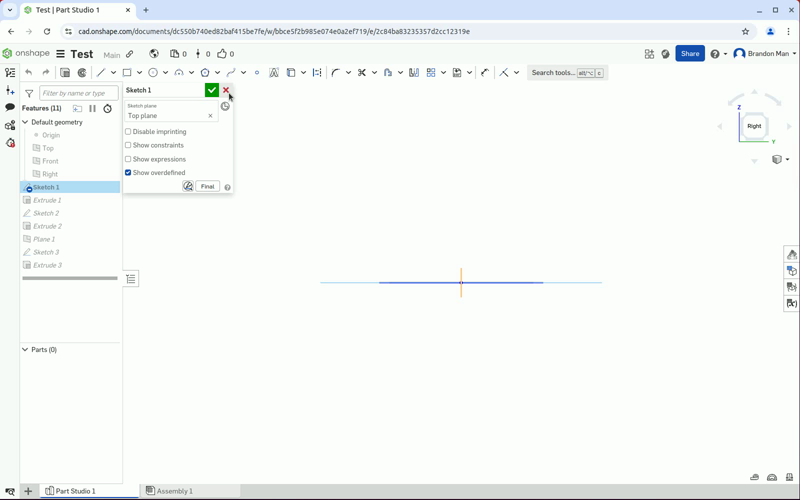
click(229, 92)
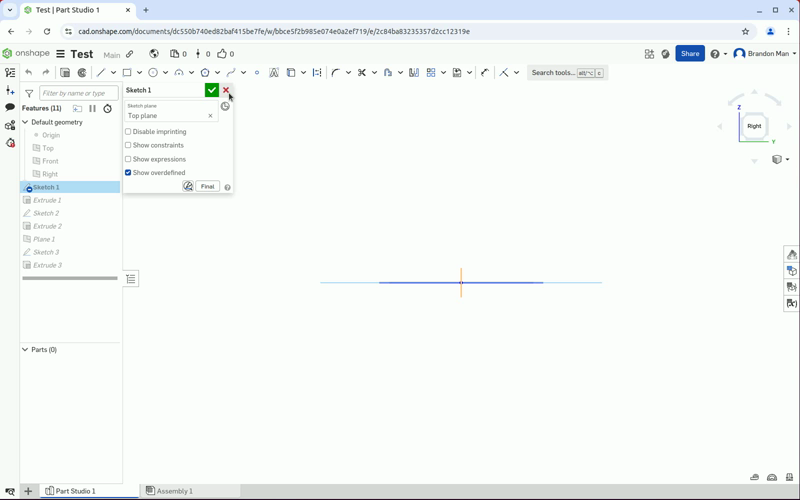
key(shift+s)
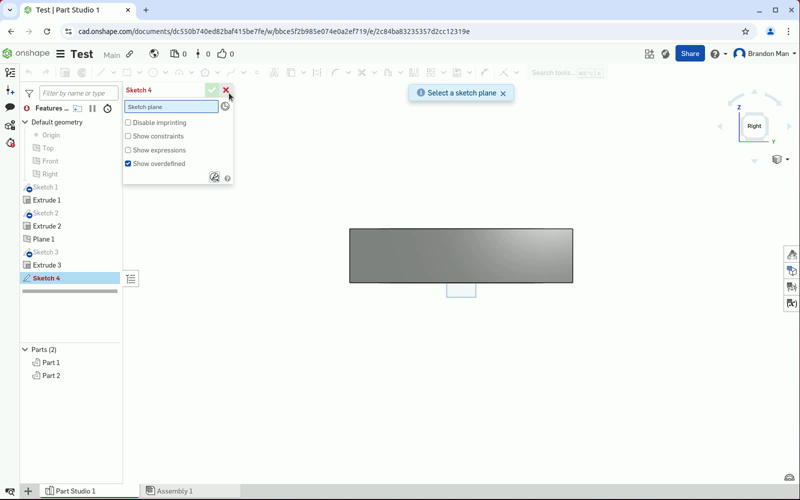
mouse_move(73, 241)
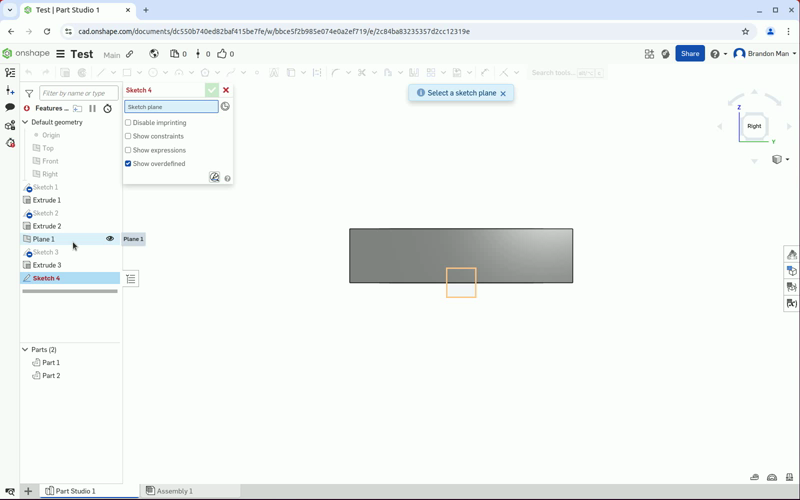
click(73, 241)
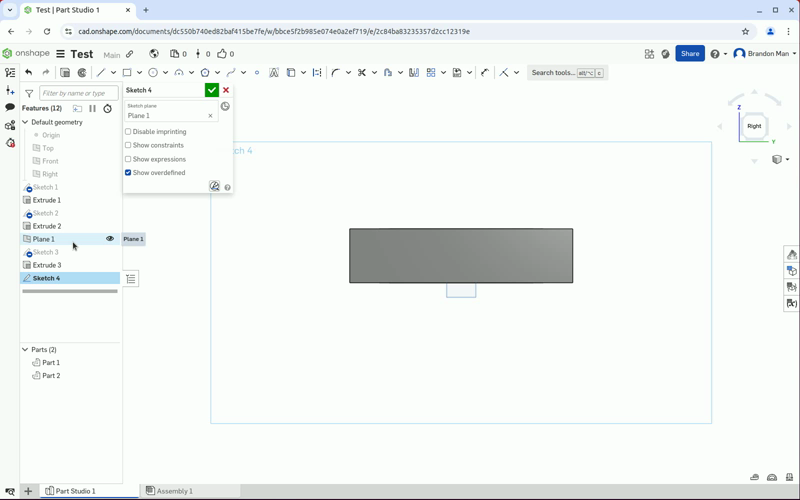
mouse_move(73, 352)
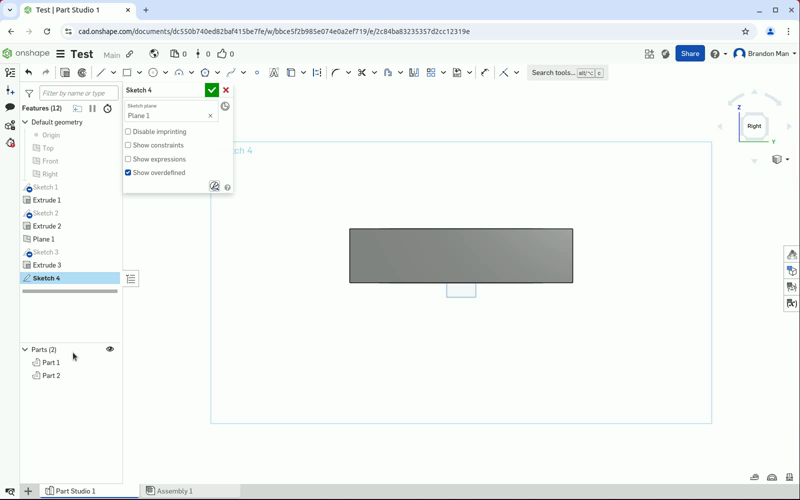
key(y)
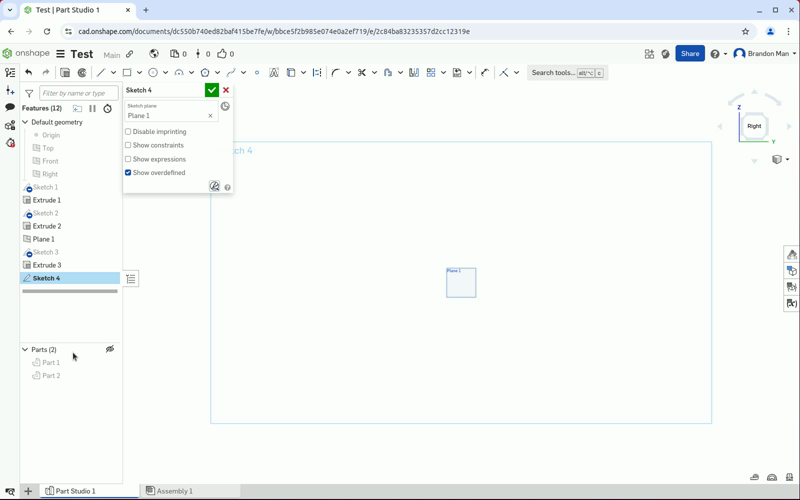
key(a)
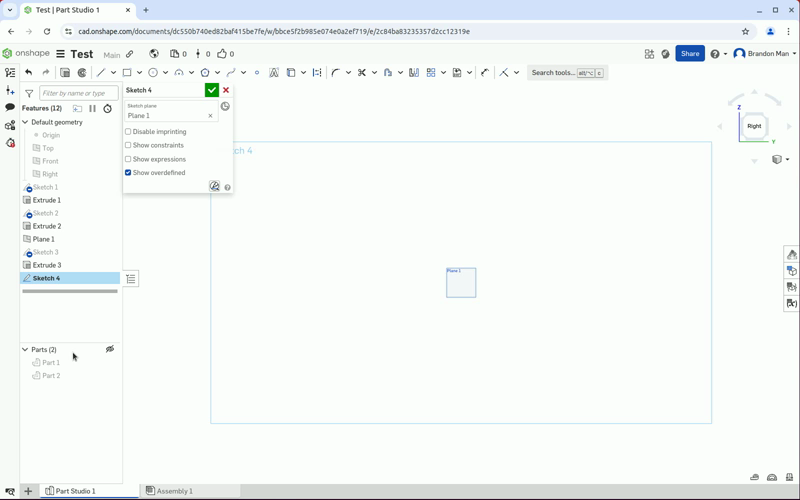
key_down(shift)
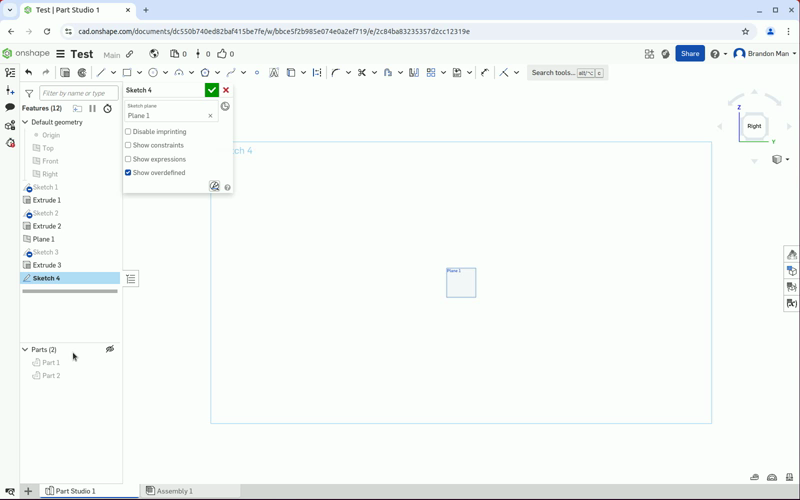
mouse_move(364, 267)
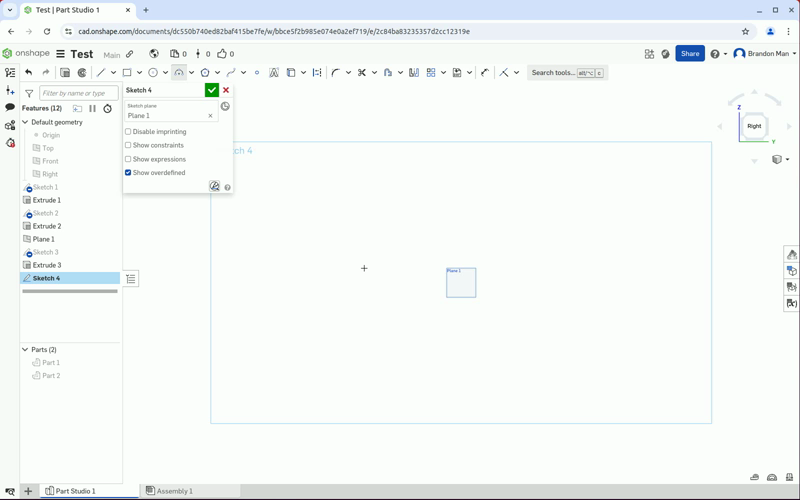
click(364, 267)
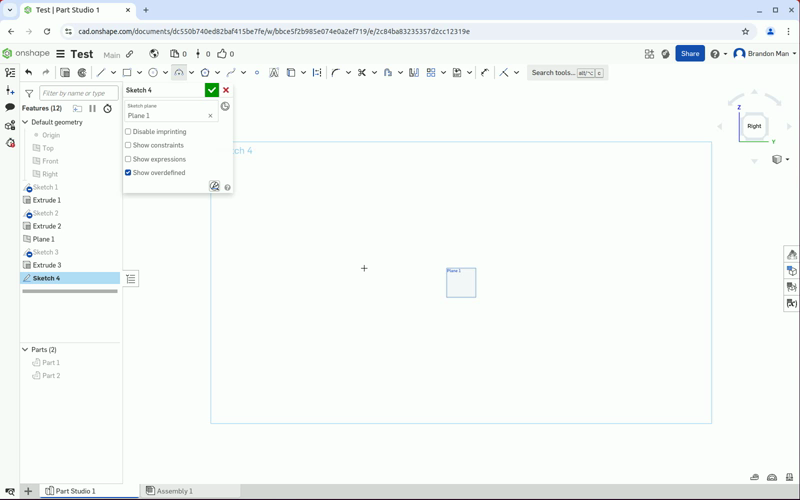
key_up(shift)
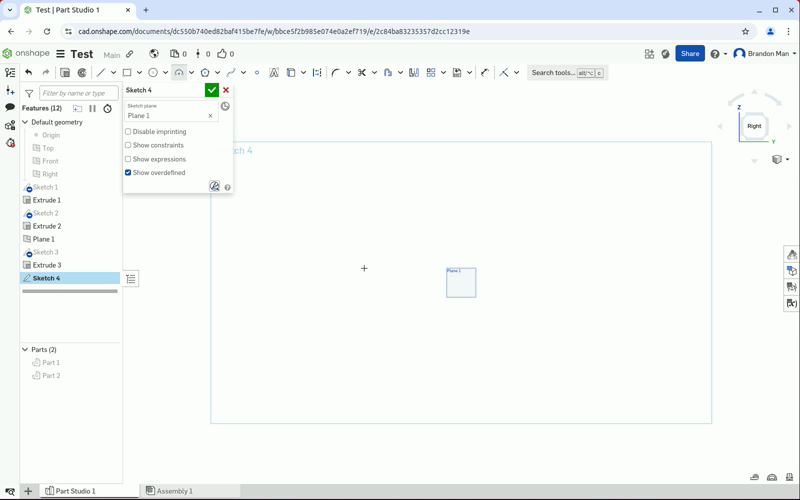
key_down(shift)
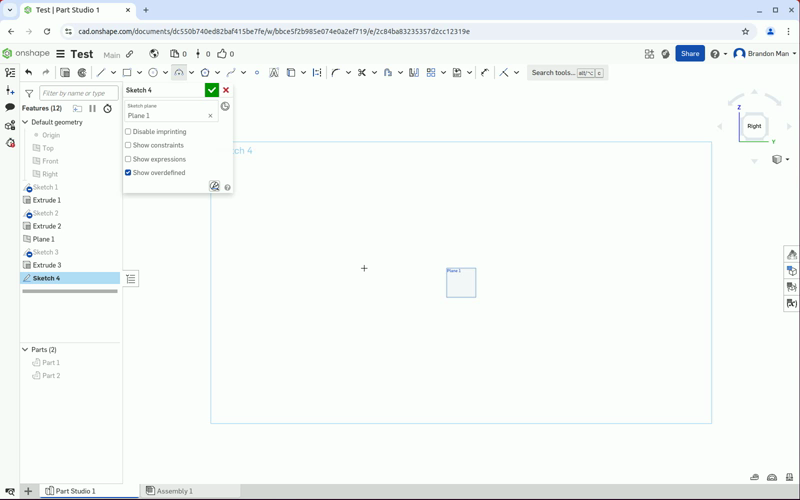
mouse_move(374, 257)
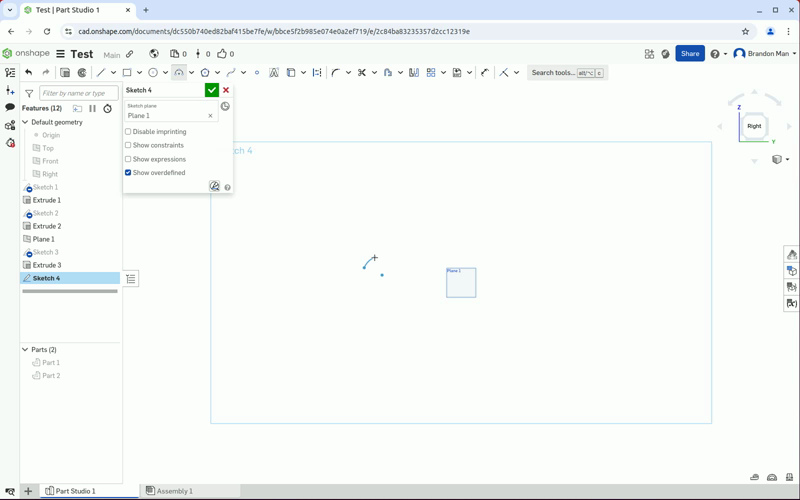
click(374, 257)
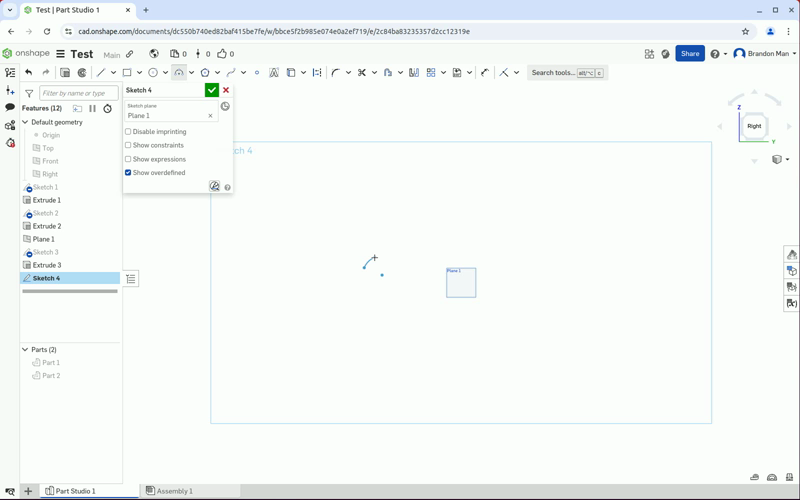
mouse_move(371, 264)
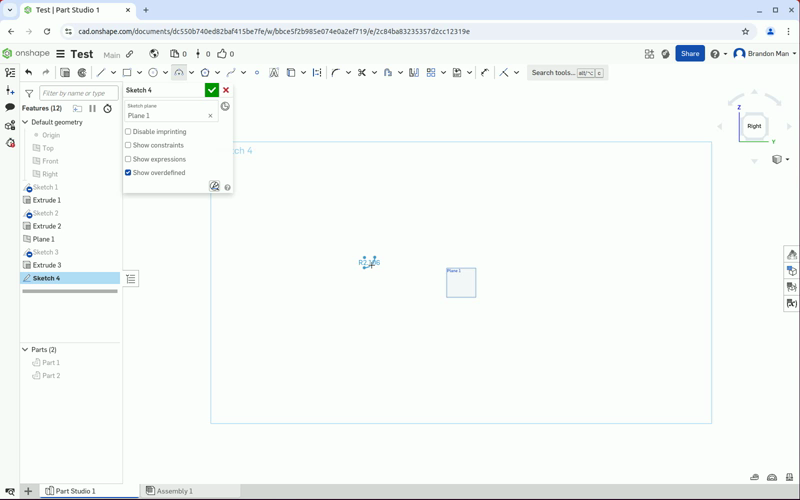
click(371, 264)
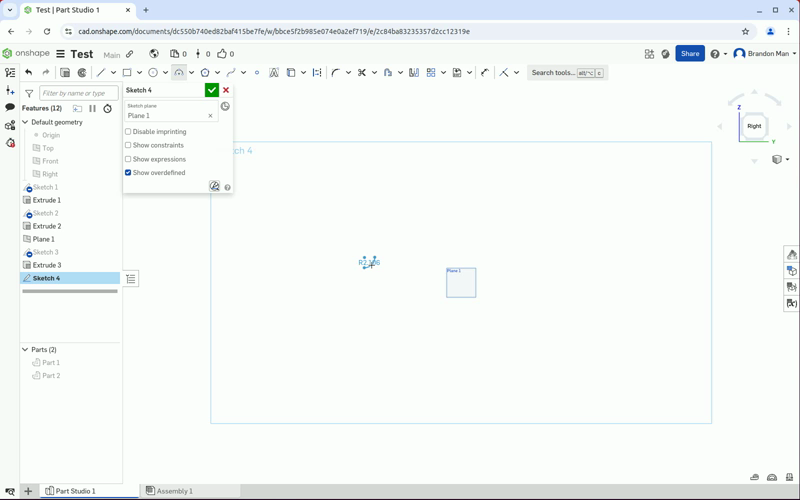
key_up(shift)
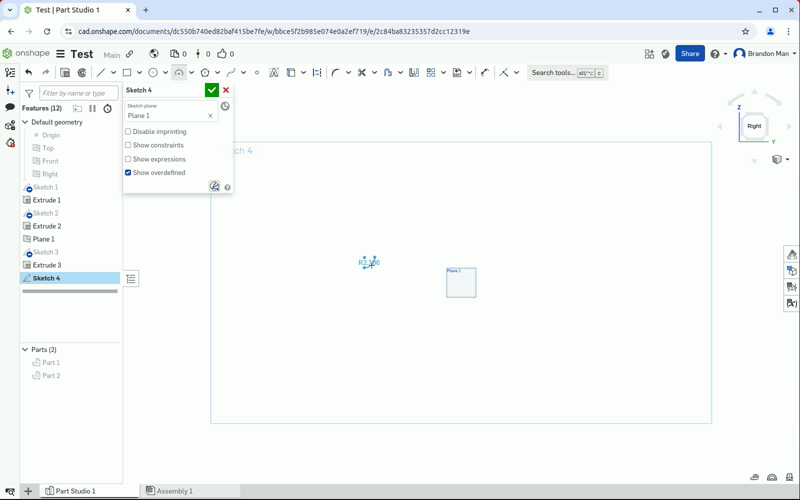
key(esc)
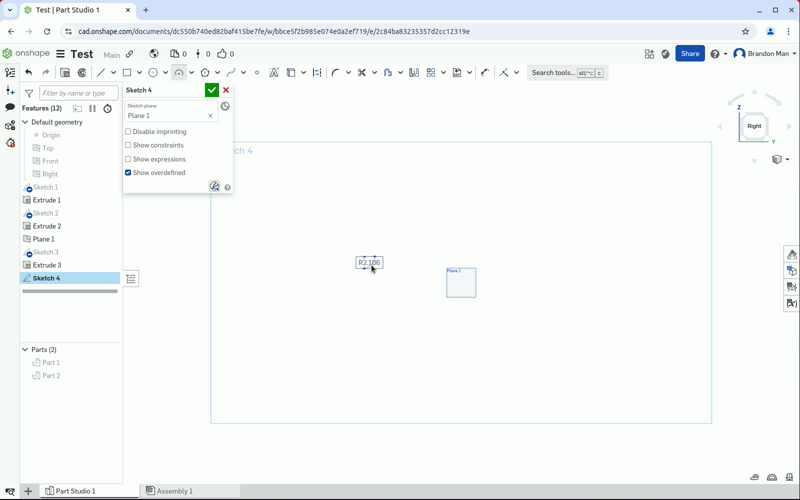
key(l)
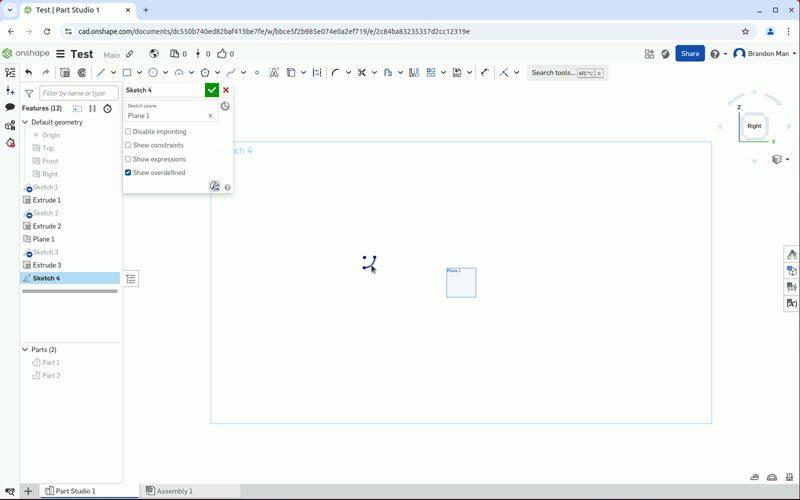
mouse_move(374, 257)
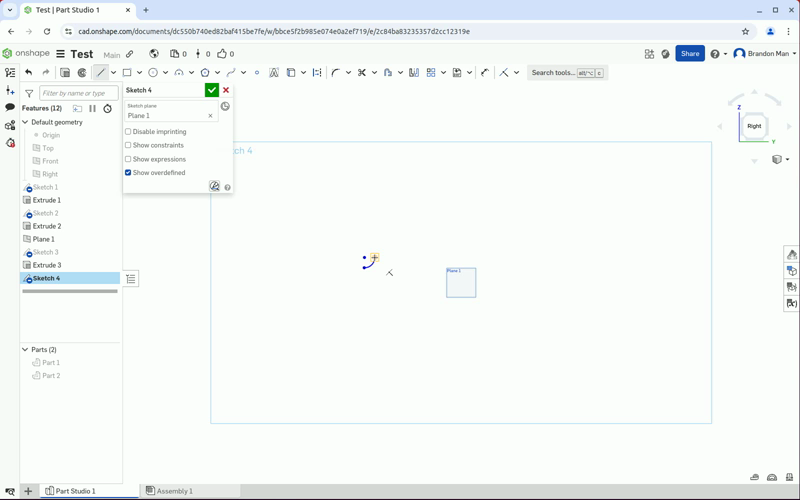
click(374, 257)
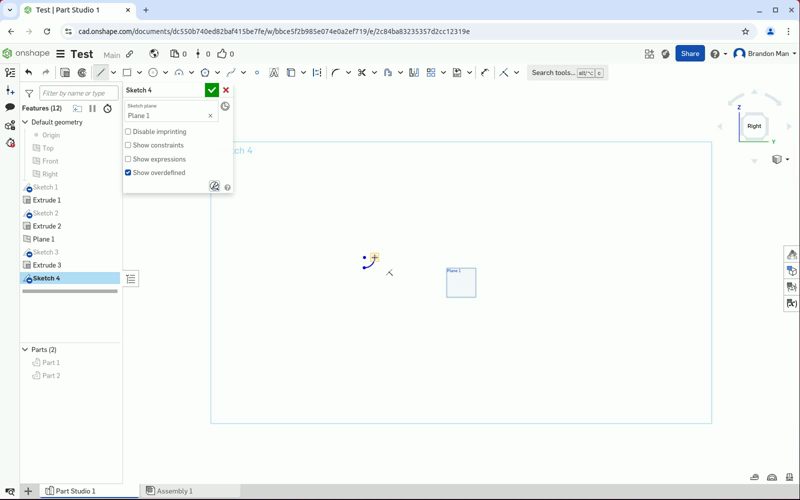
key_down(shift)
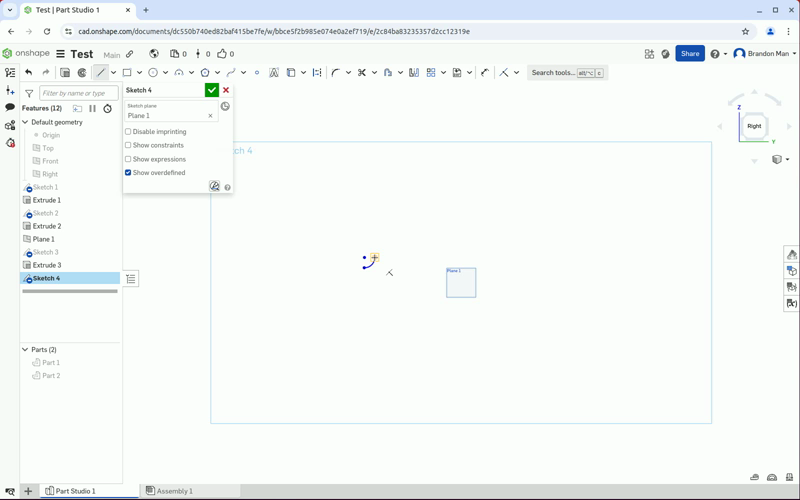
mouse_move(404, 257)
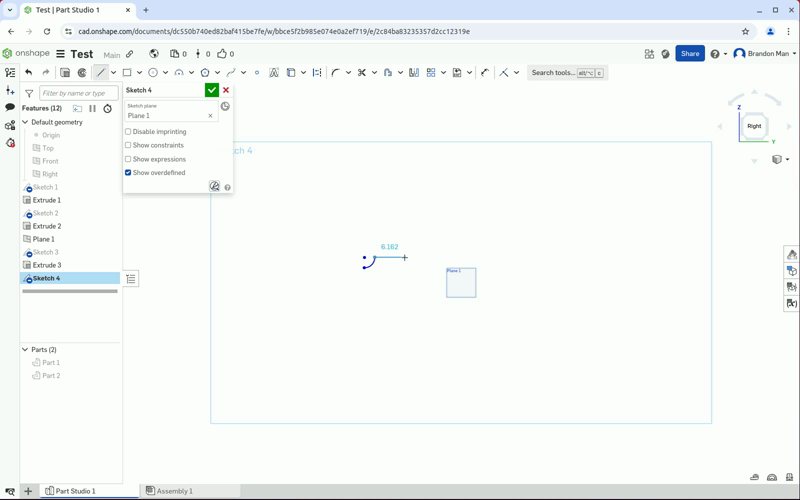
mouse_move(364, 257)
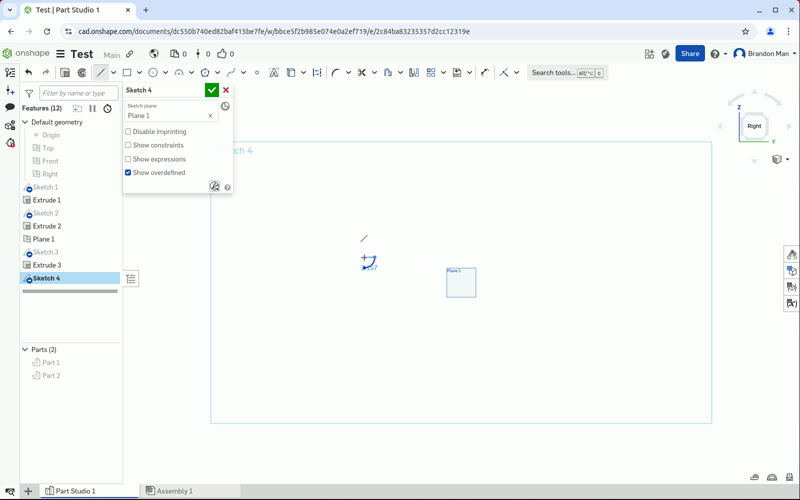
click(364, 257)
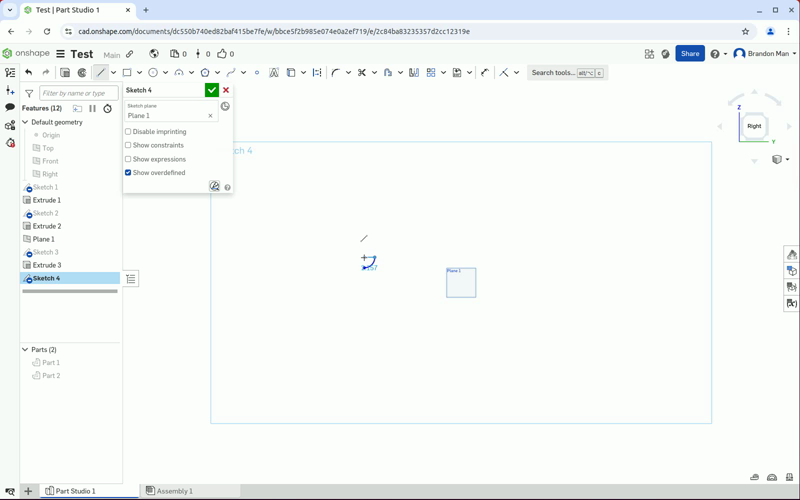
key_up(shift)
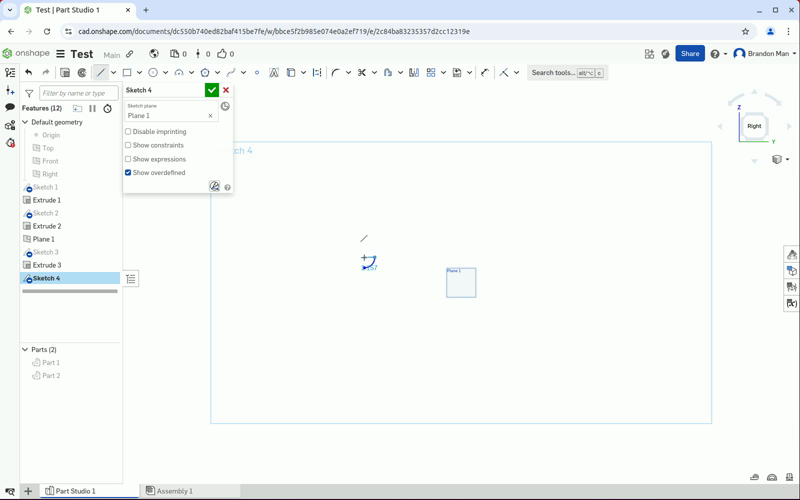
mouse_move(394, 257)
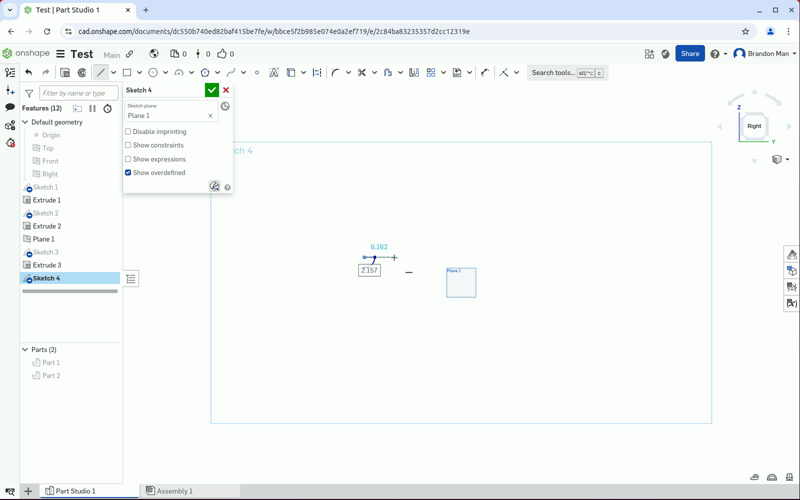
key_down(shift)
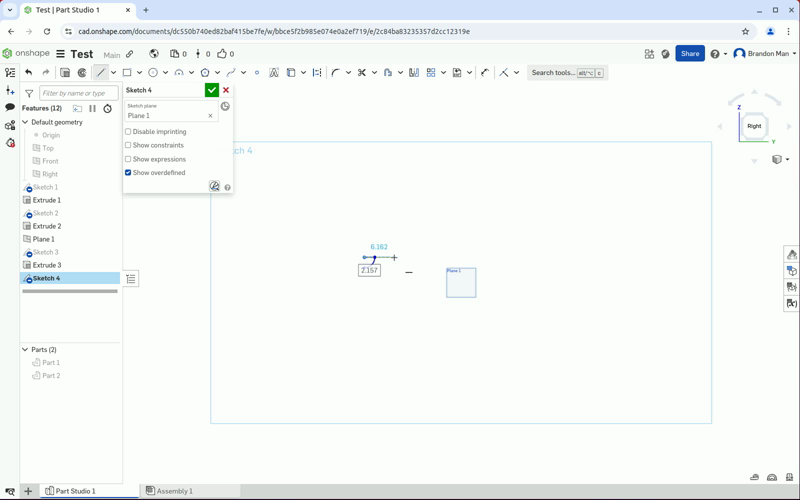
mouse_move(364, 267)
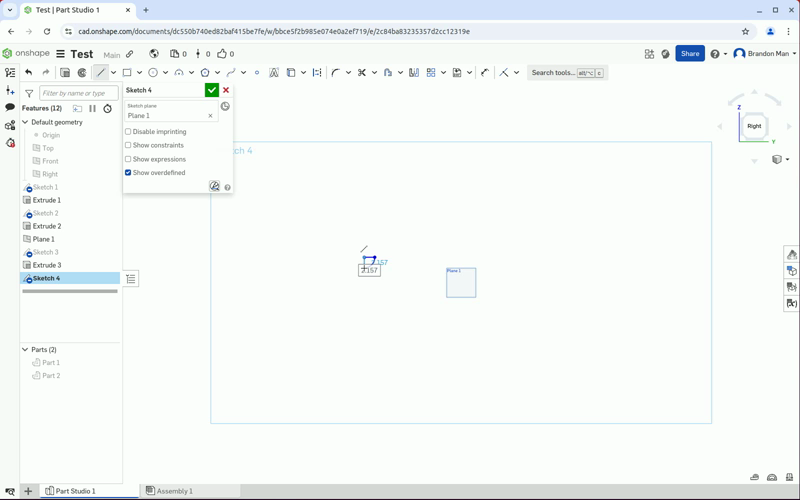
key_up(shift)
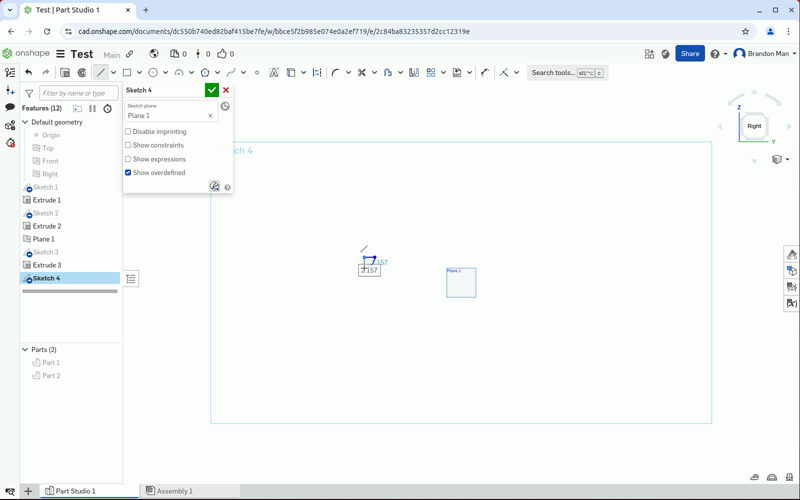
click(364, 267)
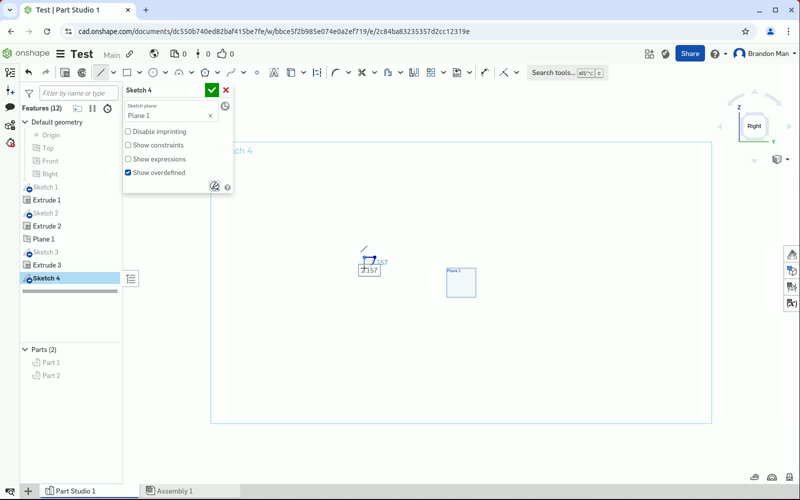
key(esc)
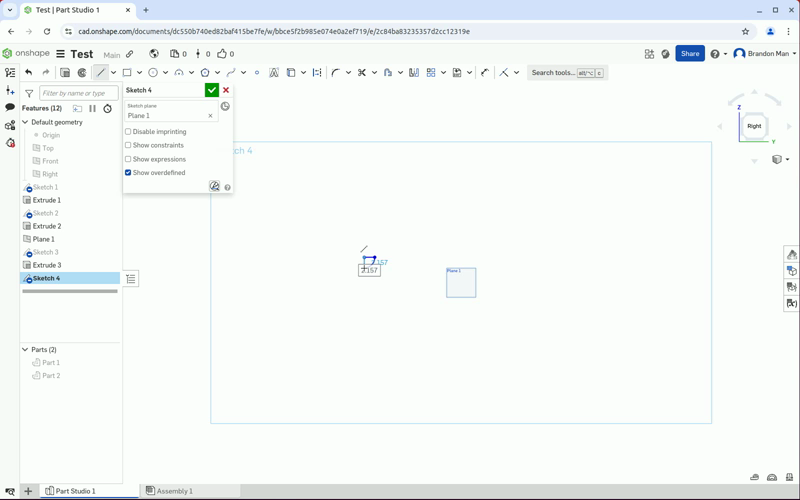
mouse_move(365, 259)
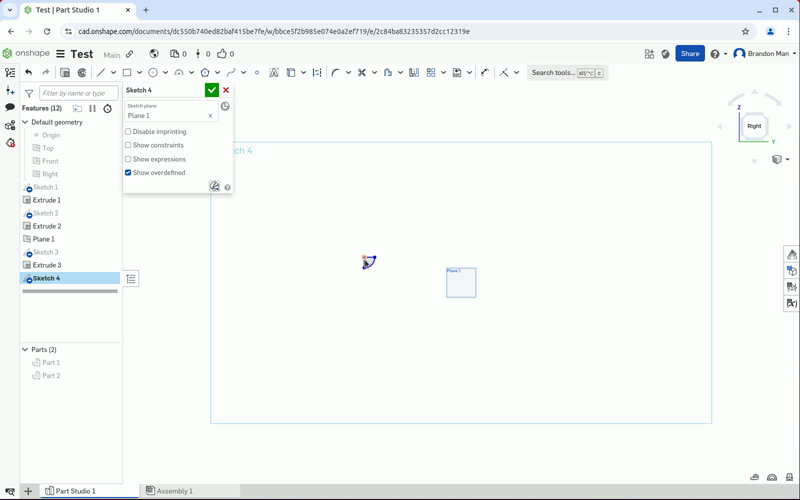
scroll(6)
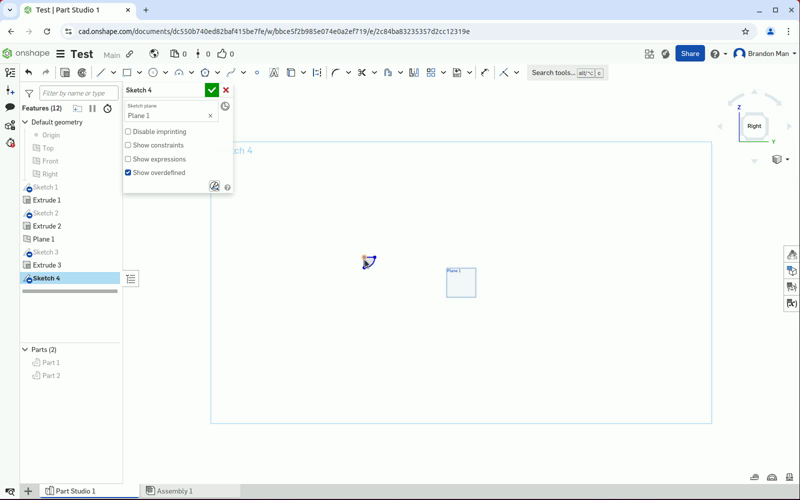
scroll(6)
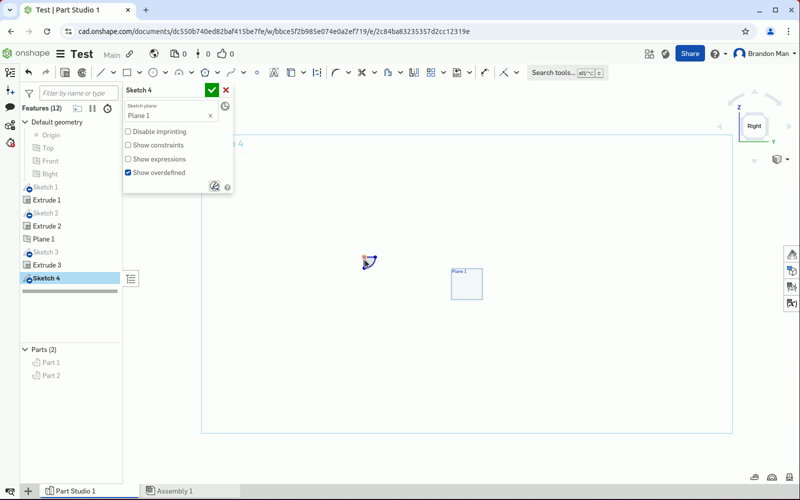
scroll(6)
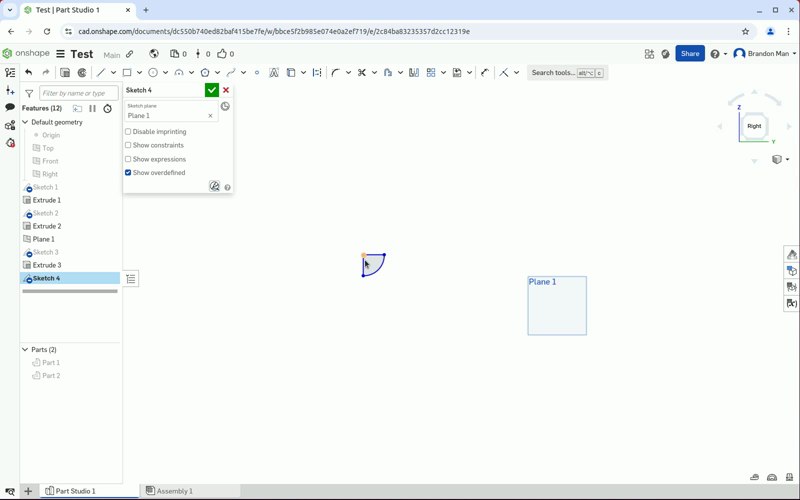
scroll(6)
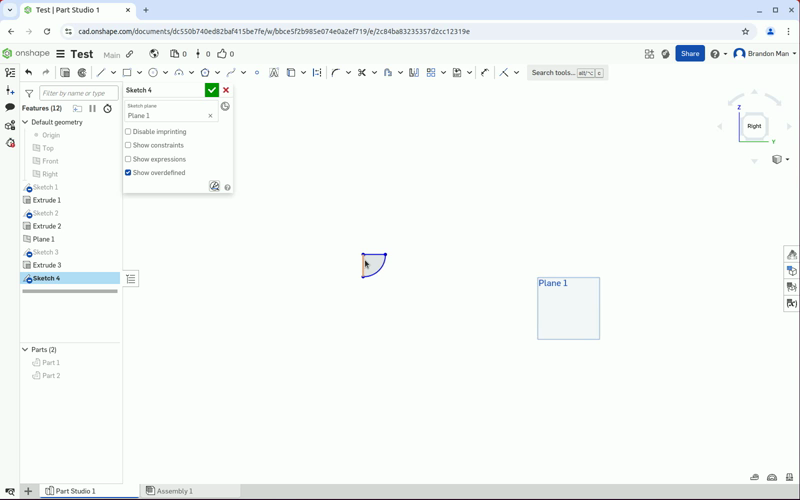
scroll(6)
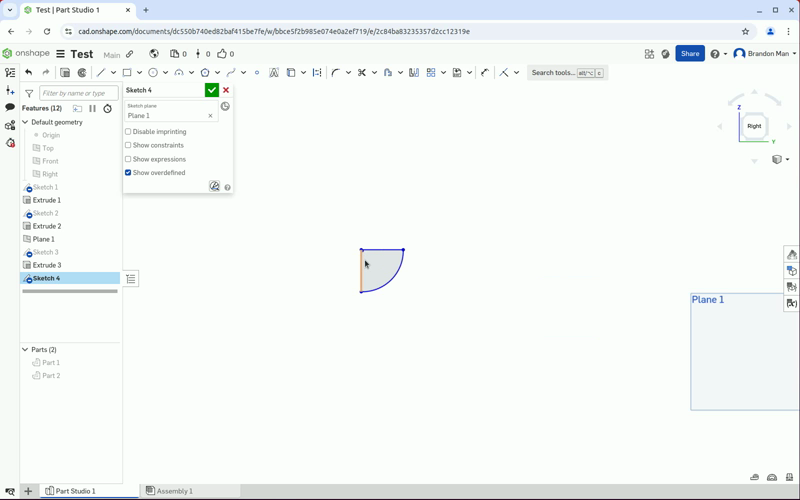
scroll(6)
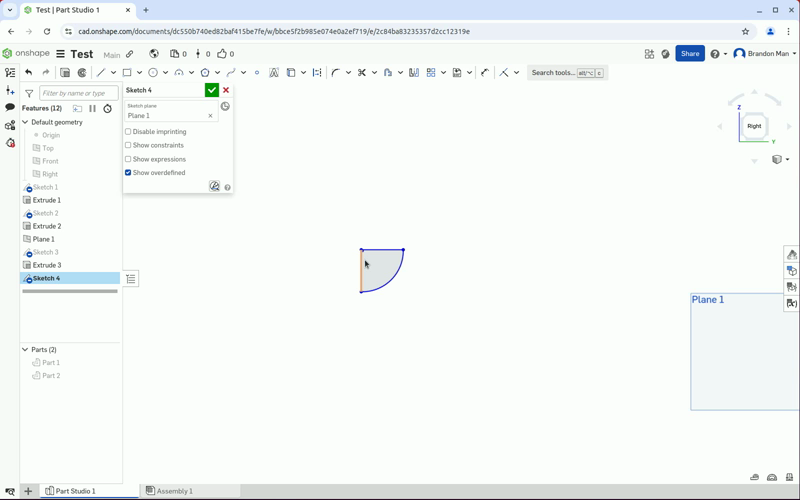
scroll(6)
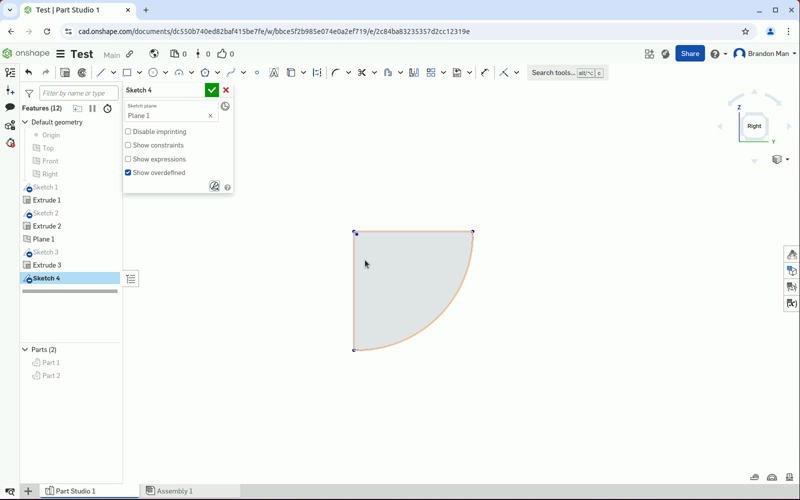
click(365, 259)
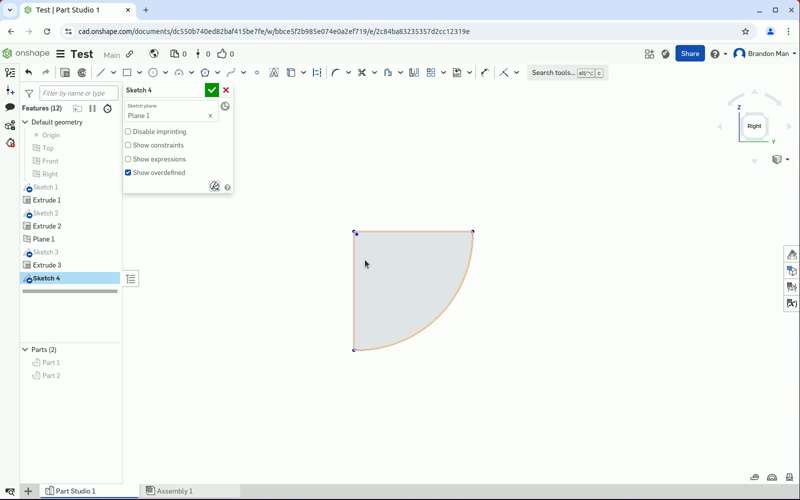
scroll(-6)
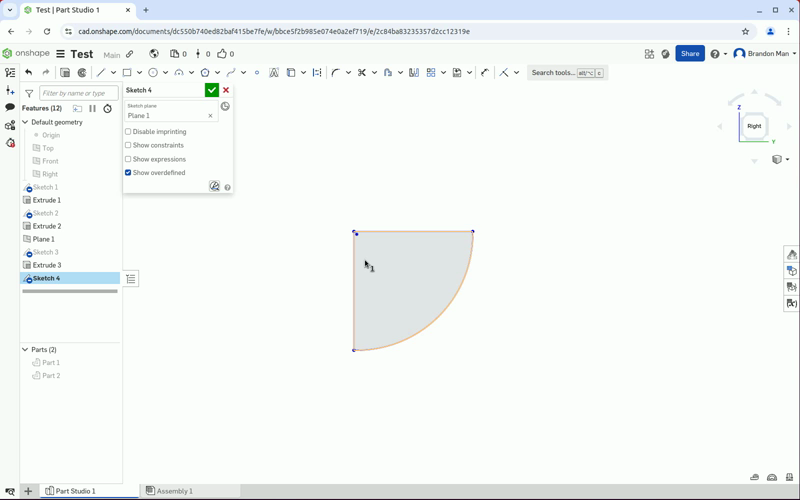
scroll(-6)
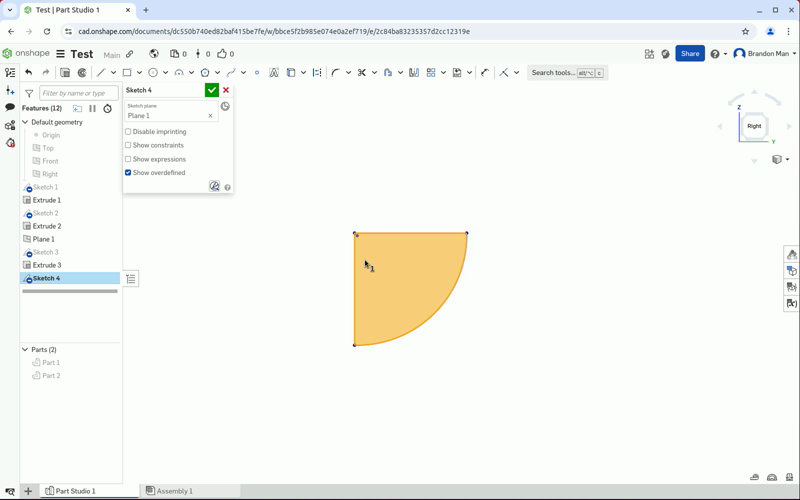
scroll(-6)
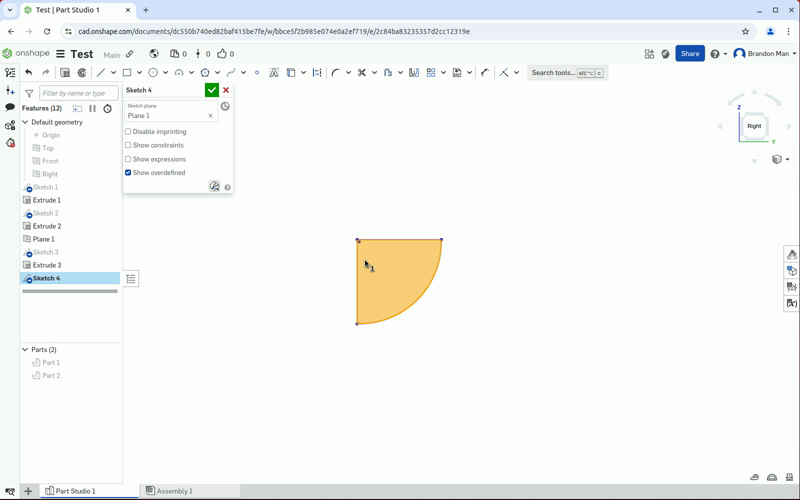
scroll(-6)
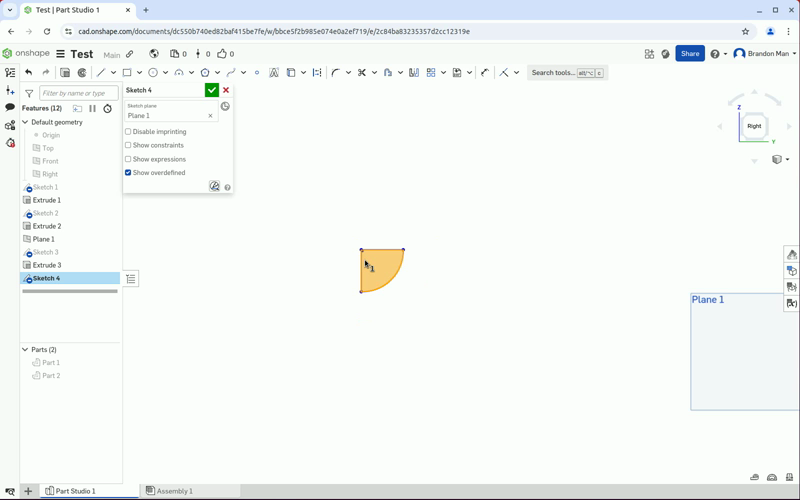
scroll(-6)
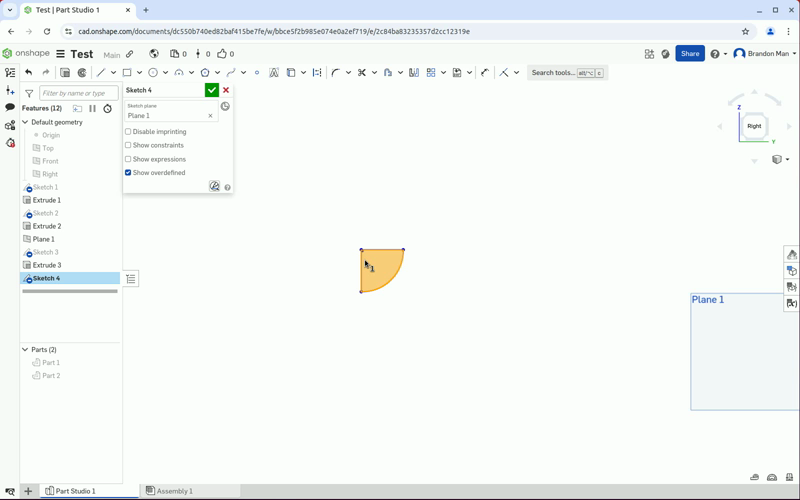
scroll(-6)
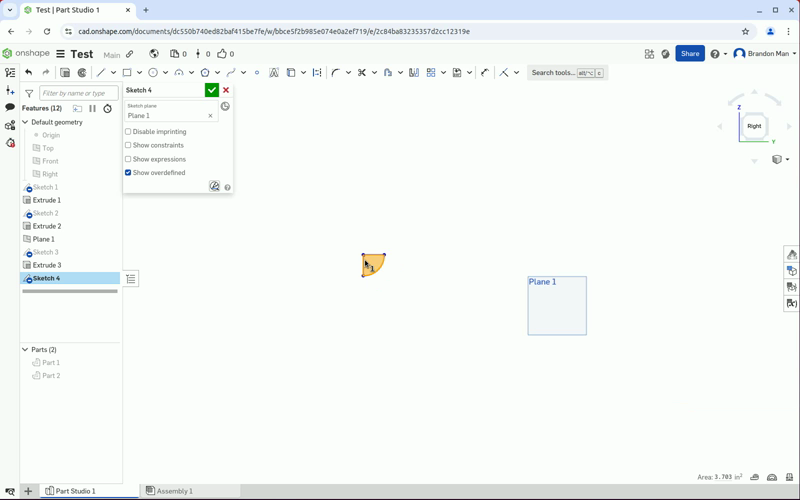
scroll(-6)
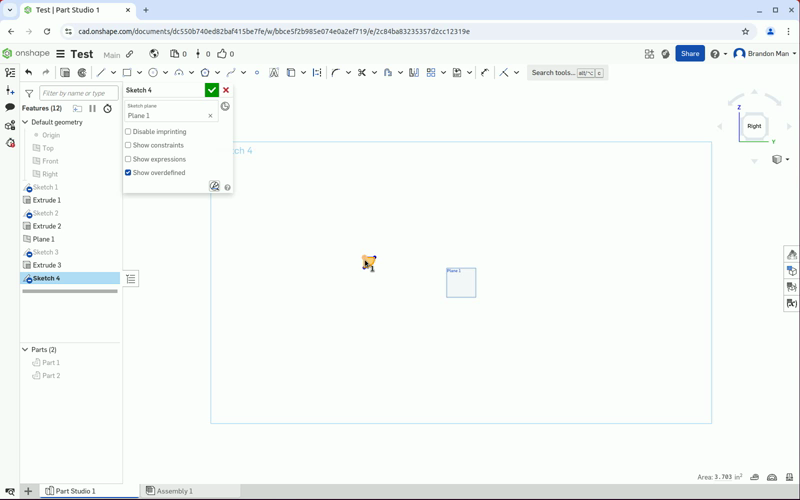
mouse_move(73, 352)
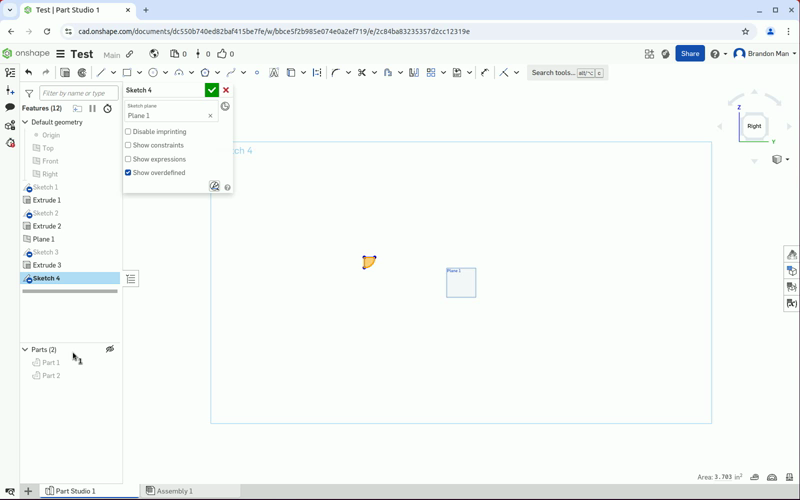
key(shift+y)
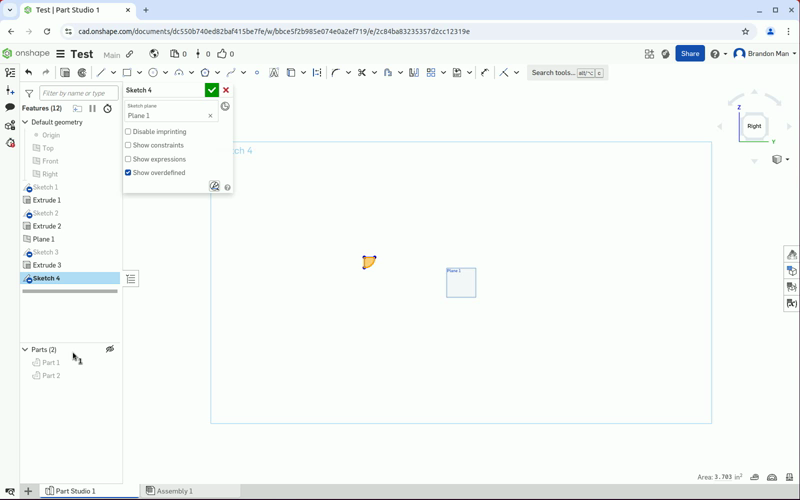
key(shift+e)
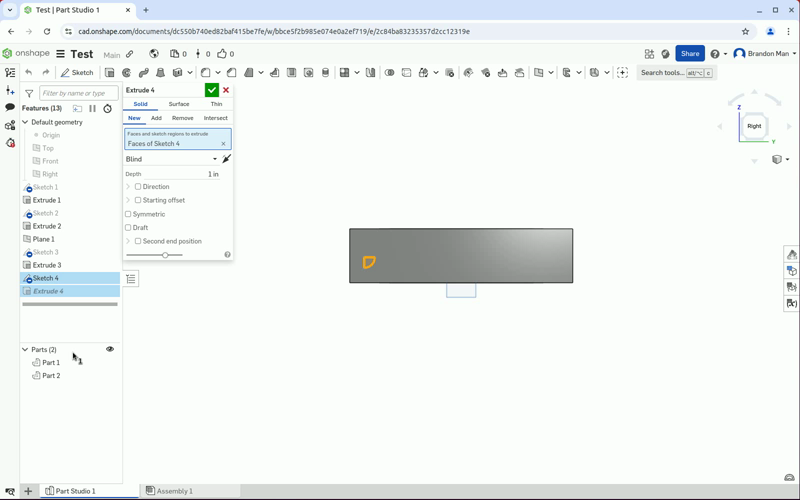
mouse_move(143, 106)
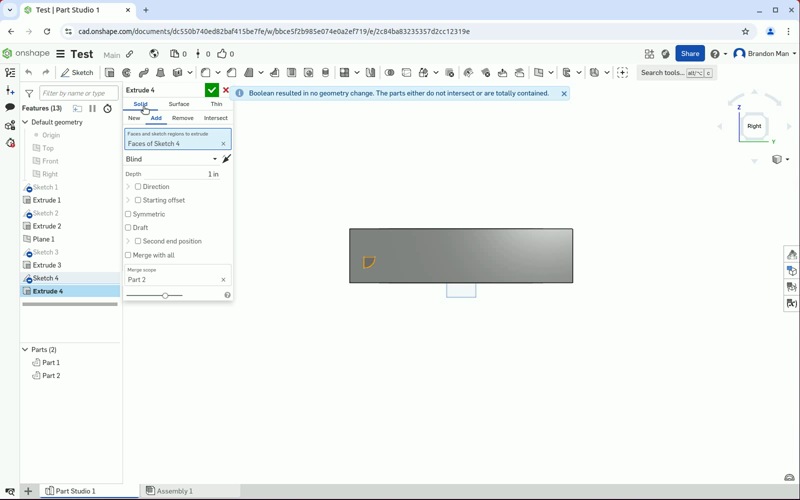
click(143, 106)
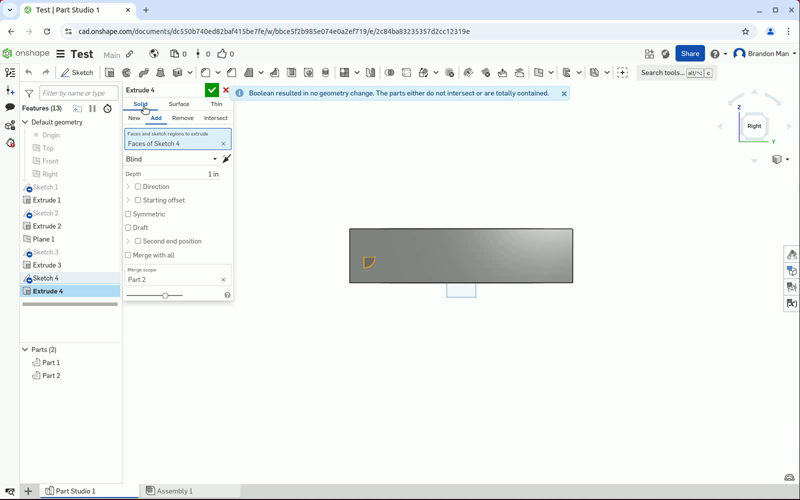
mouse_move(186, 120)
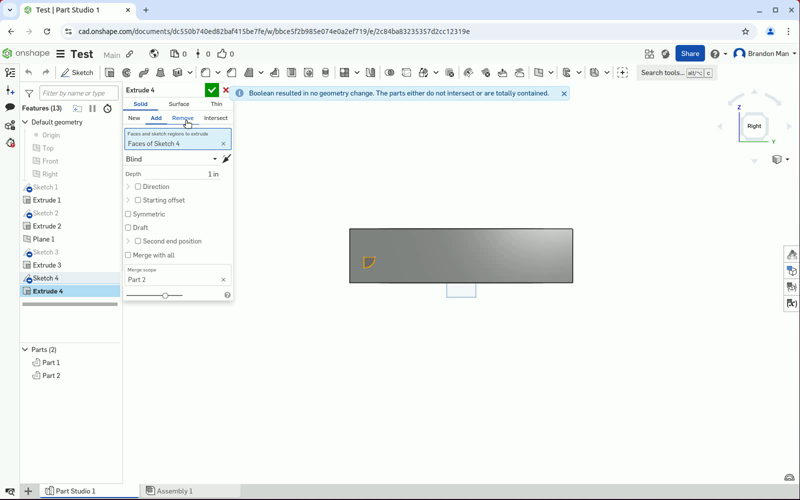
click(186, 120)
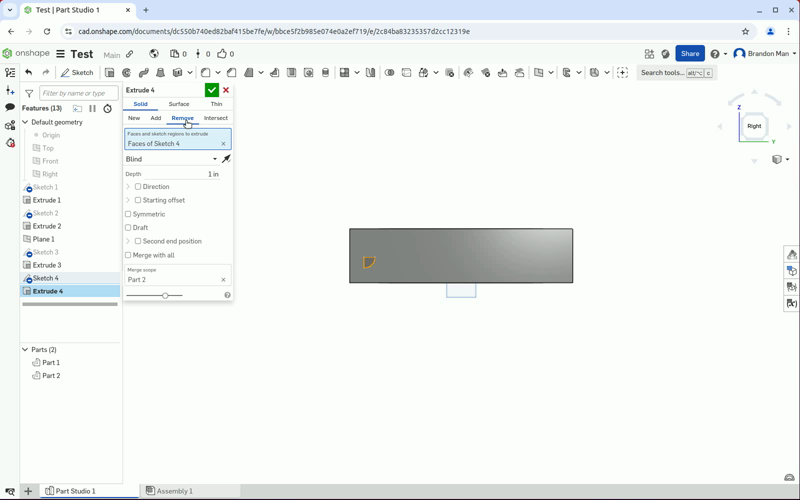
key(tab, 4)
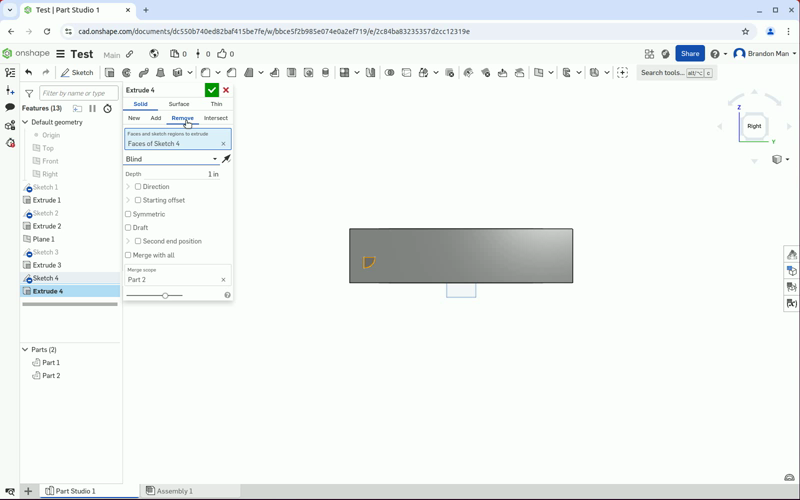
text(23.108)
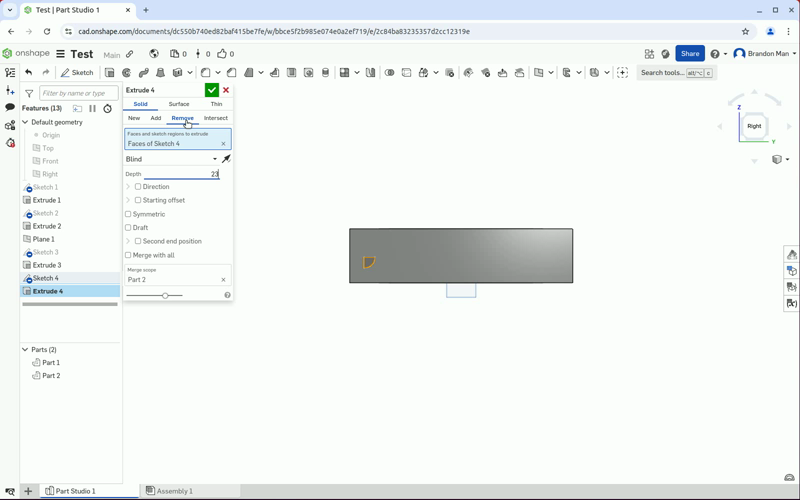
key(tab, 6)
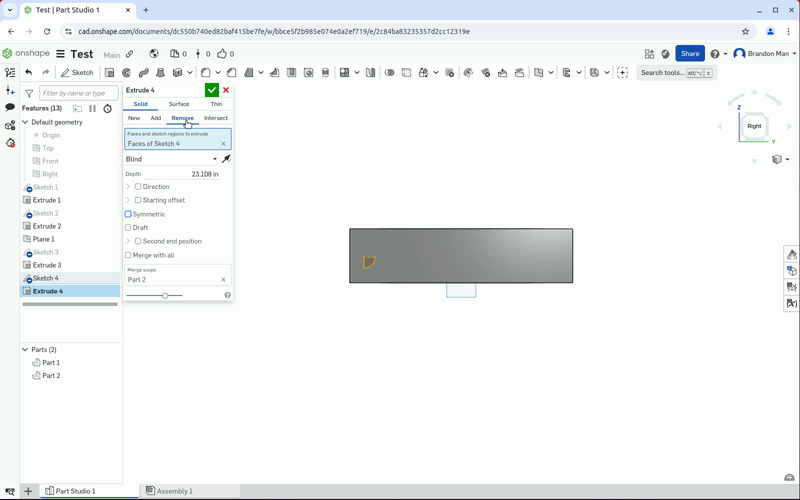
key(space)
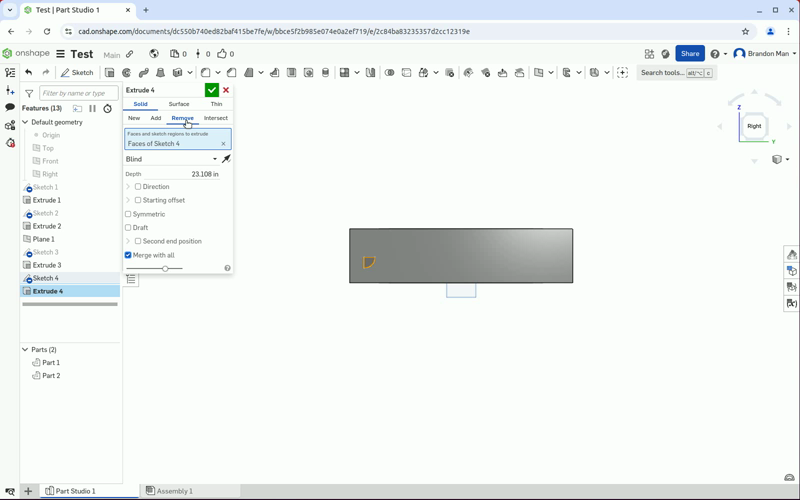
key(enter)
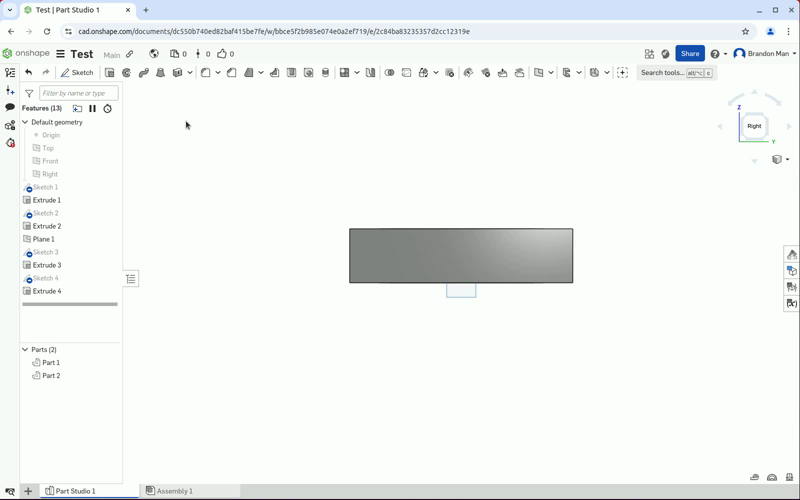
key(shift+h)
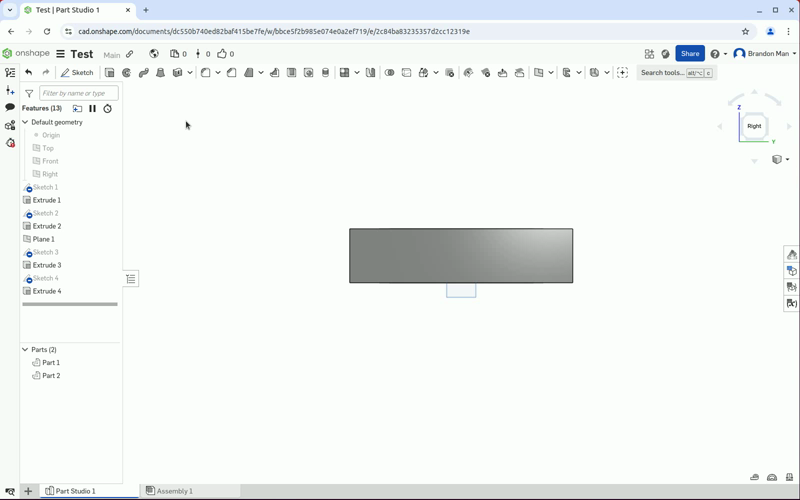
key(shift+h)
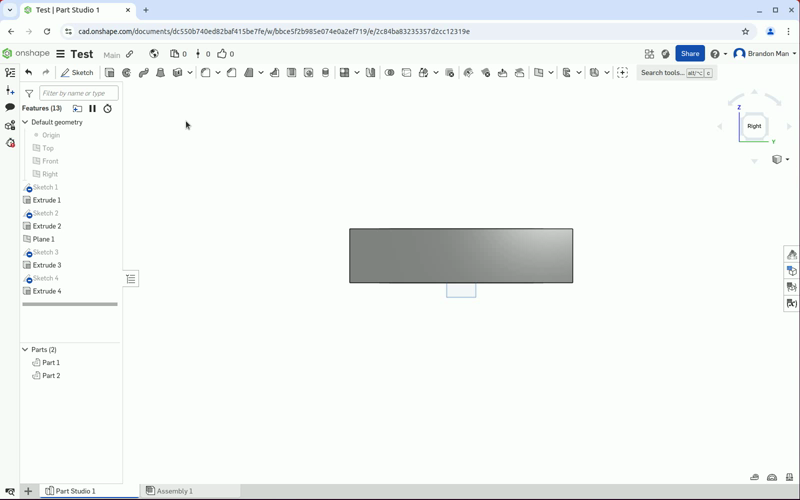
mouse_move(73, 189)
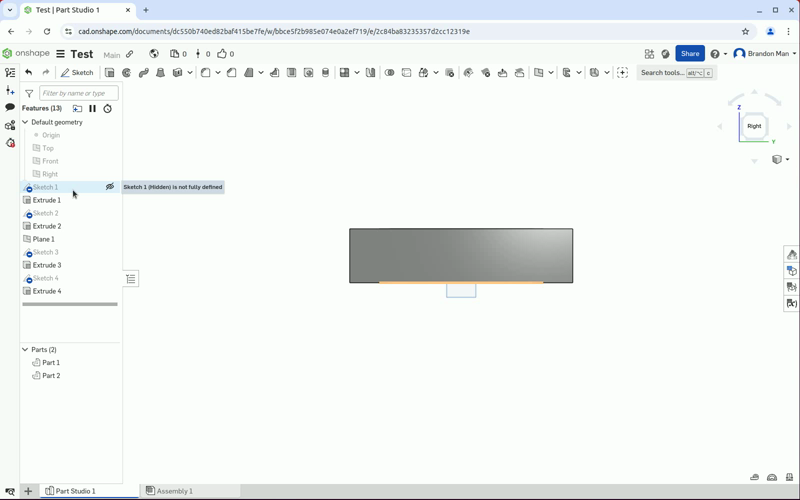
click(73, 189)
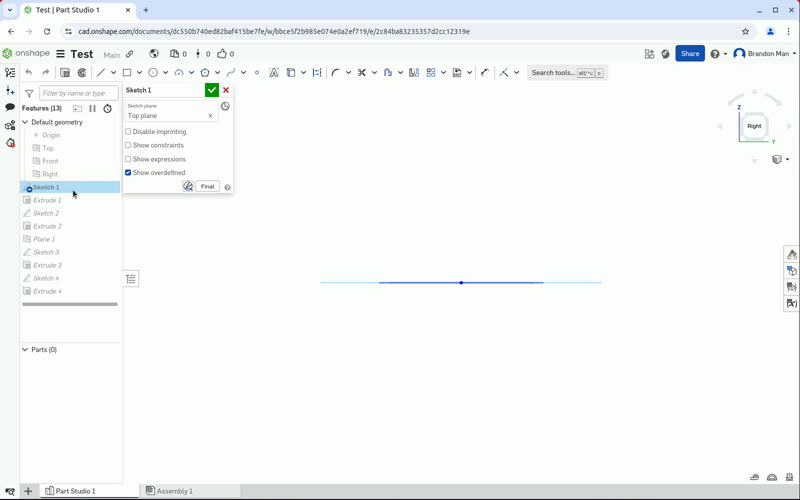
mouse_move(229, 92)
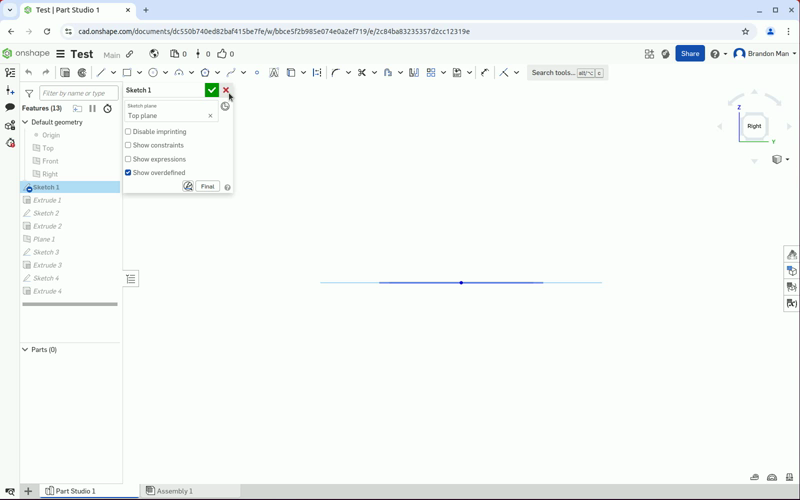
click(229, 92)
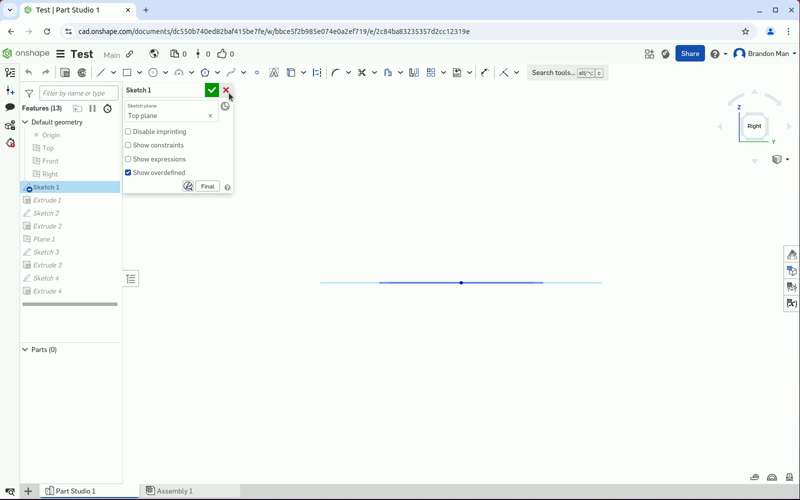
key(shift+s)
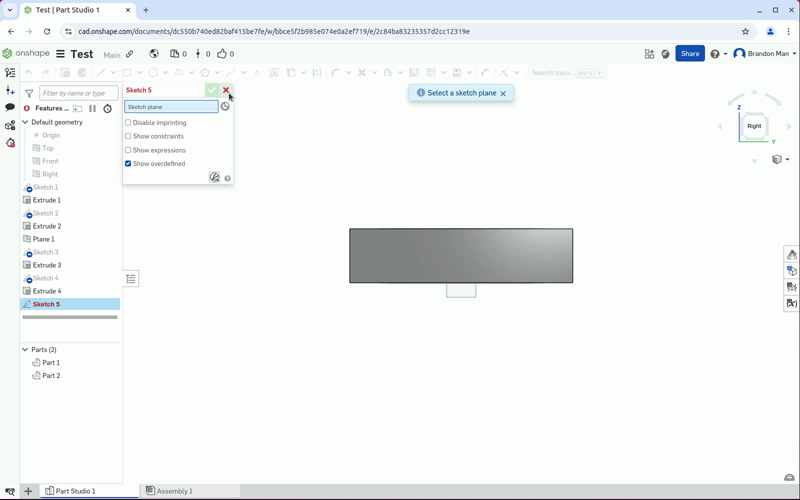
mouse_move(73, 241)
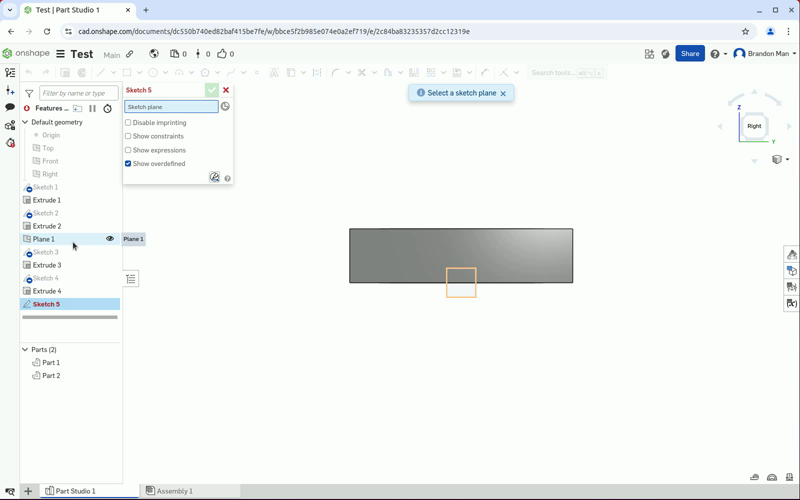
click(73, 241)
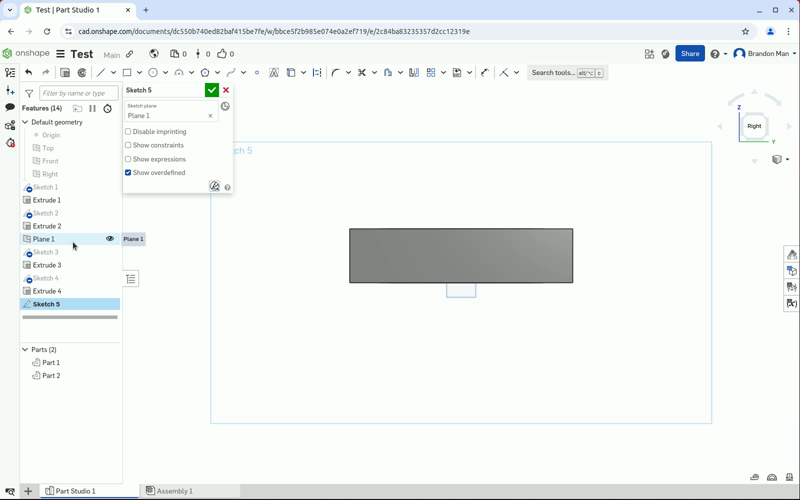
mouse_move(73, 352)
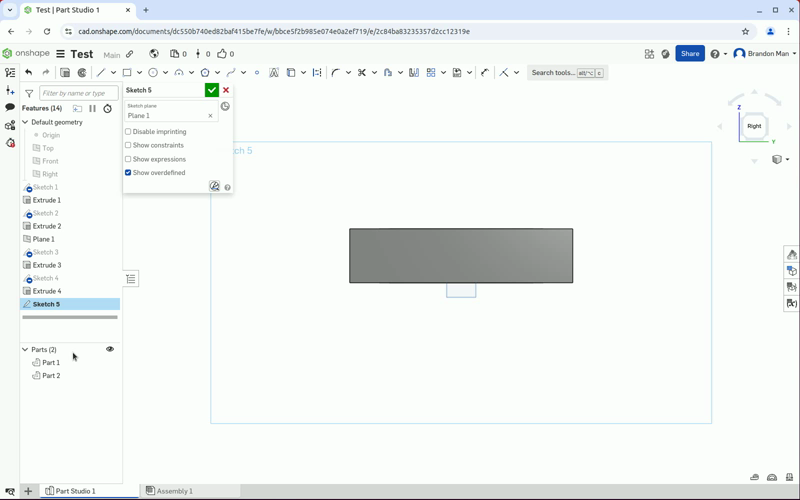
key(y)
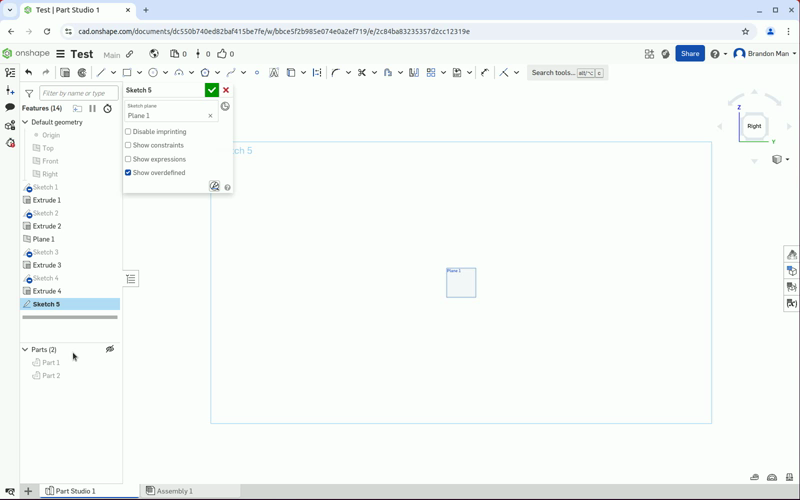
key(l)
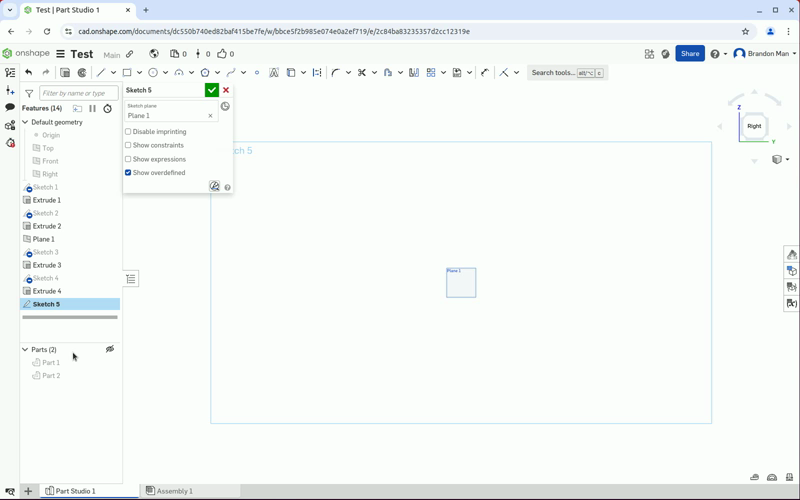
key_down(shift)
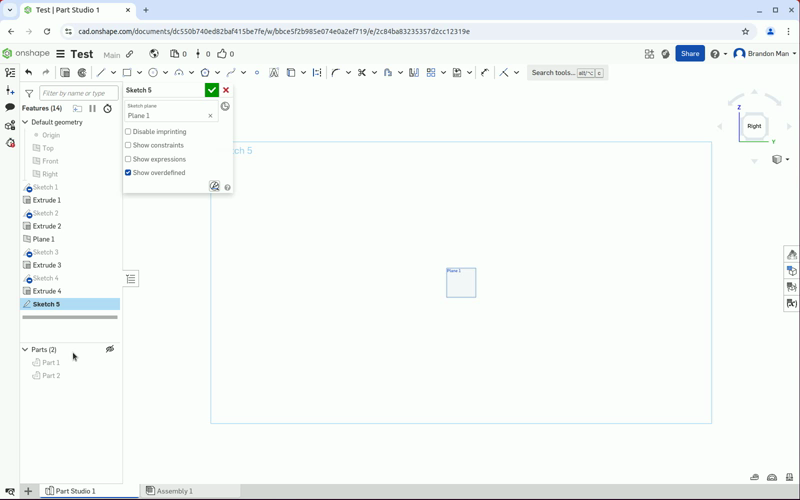
mouse_move(548, 253)
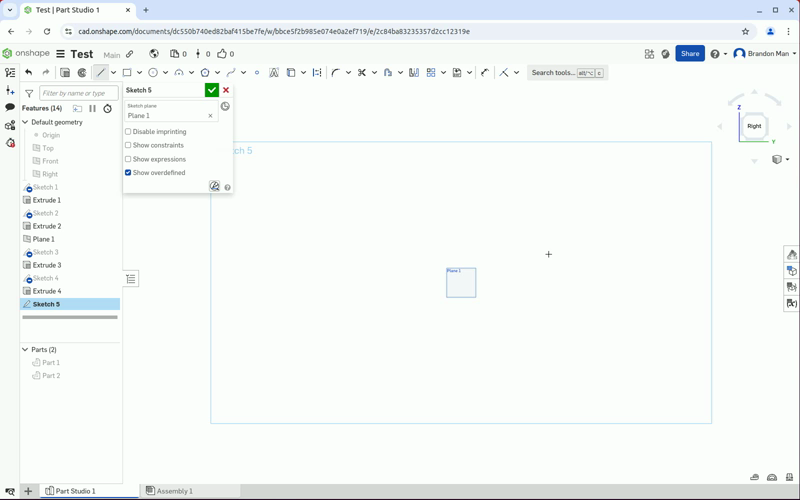
click(548, 253)
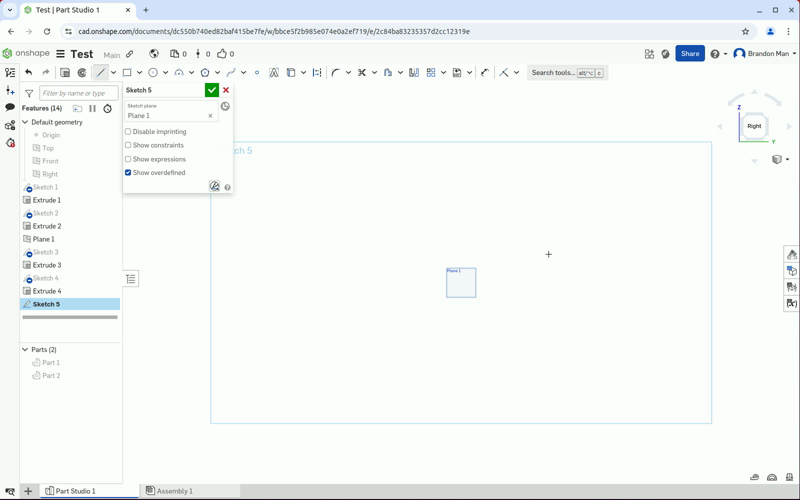
key_up(shift)
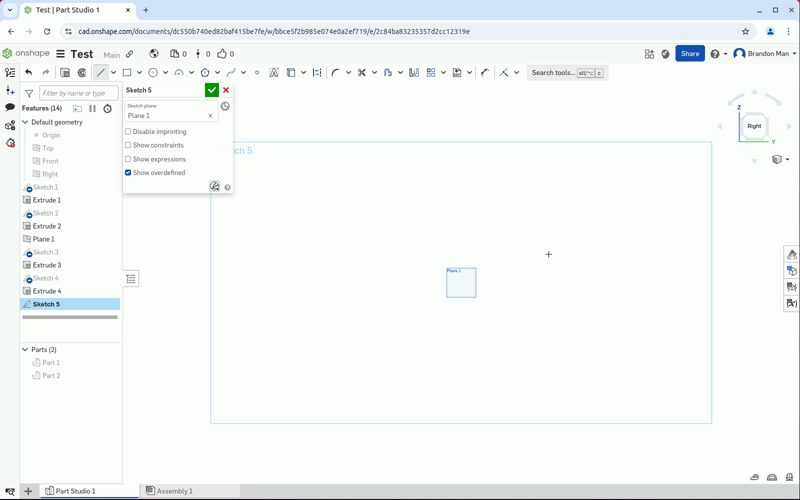
key_down(shift)
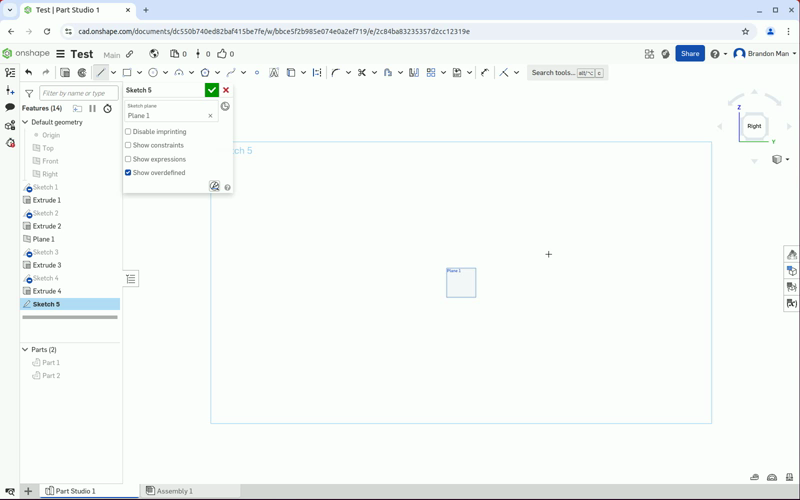
mouse_move(578, 253)
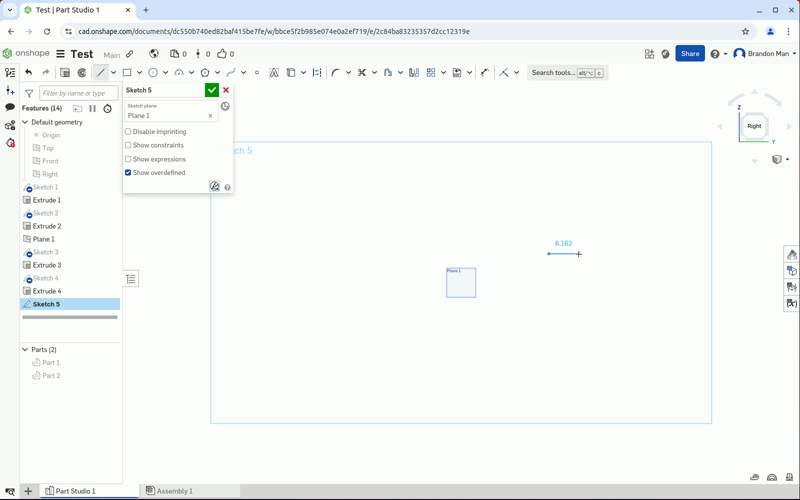
mouse_move(559, 253)
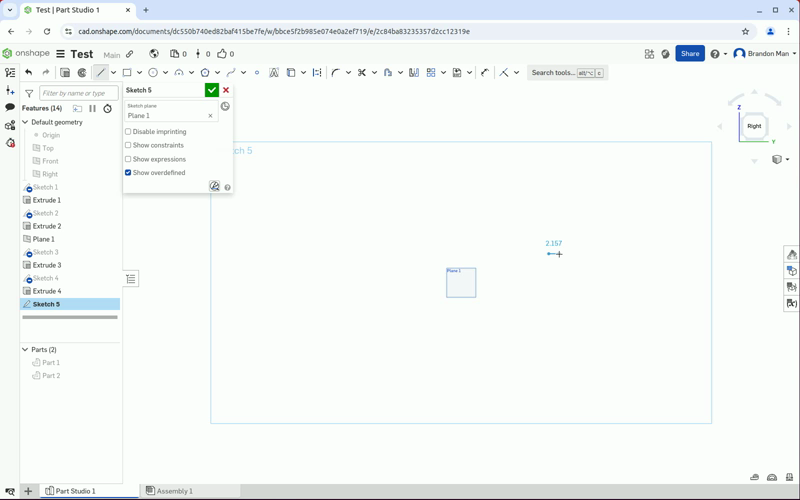
click(559, 253)
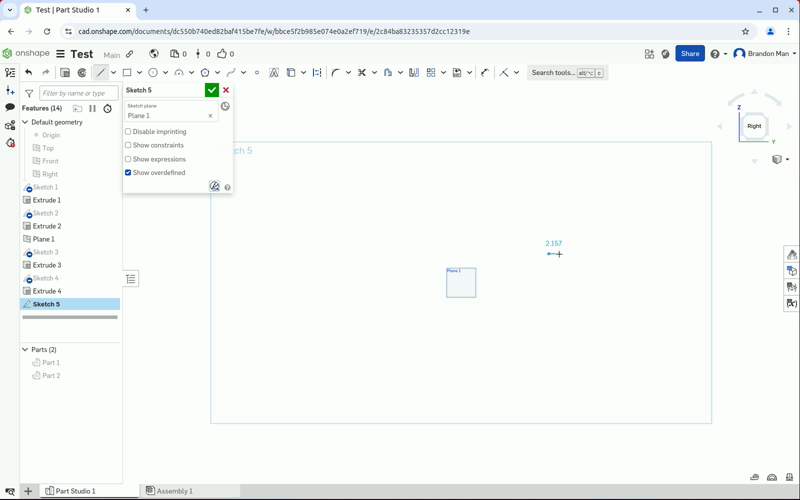
key_up(shift)
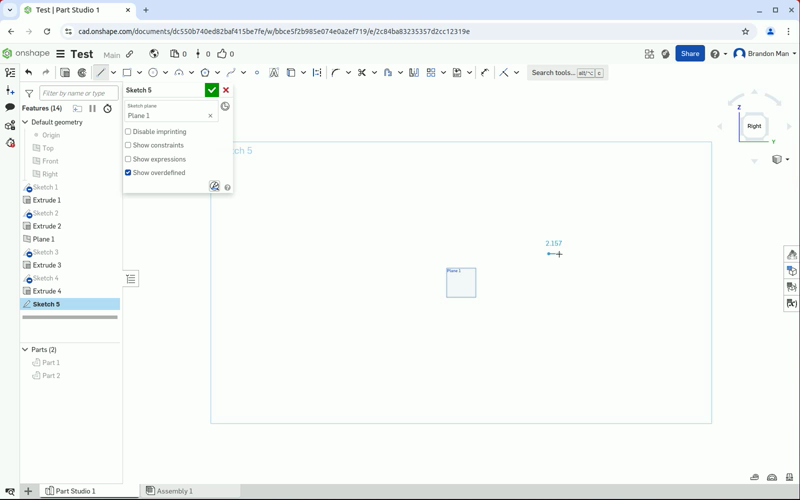
key_down(shift)
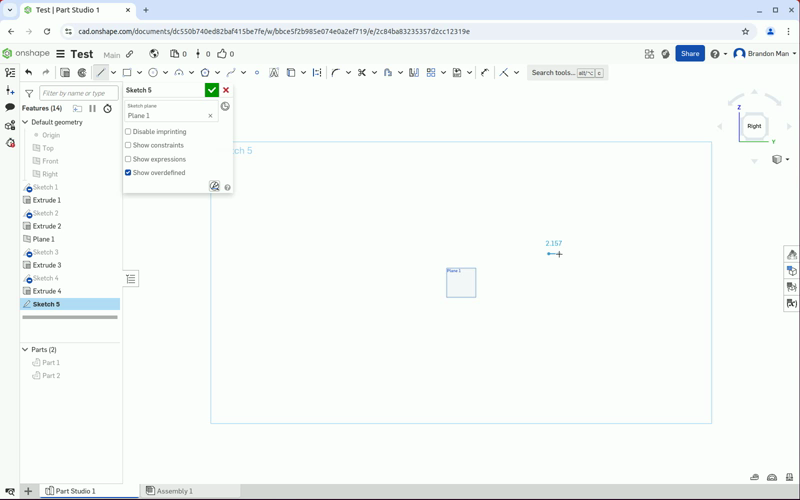
mouse_move(589, 253)
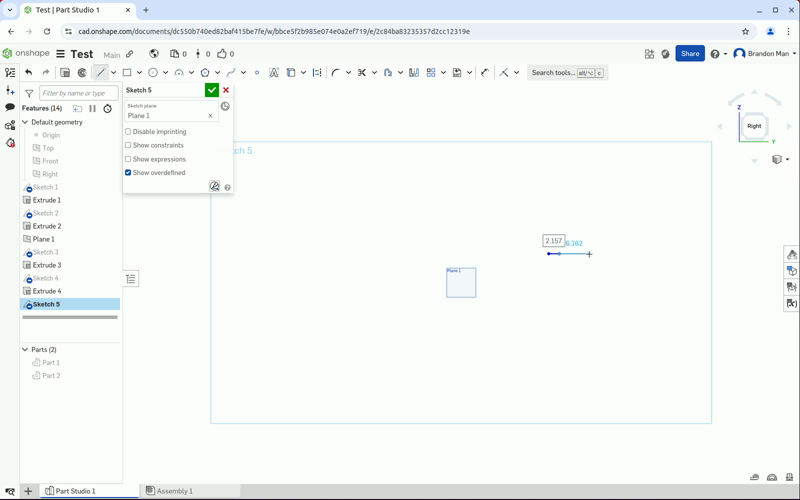
mouse_move(559, 243)
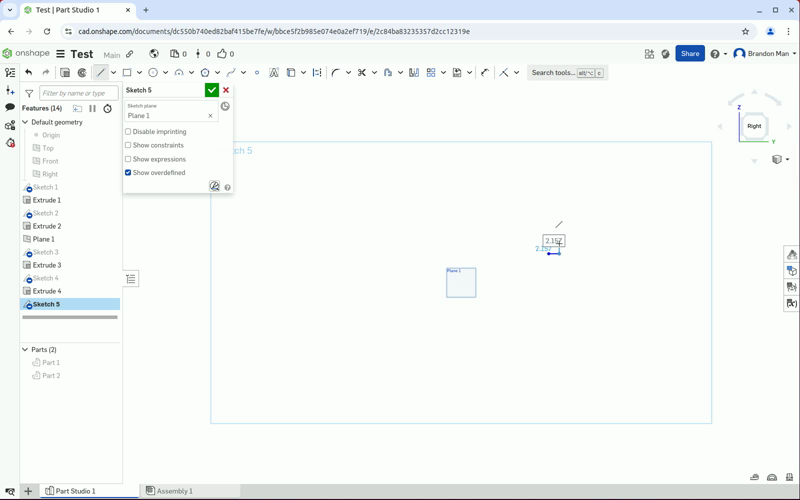
click(559, 243)
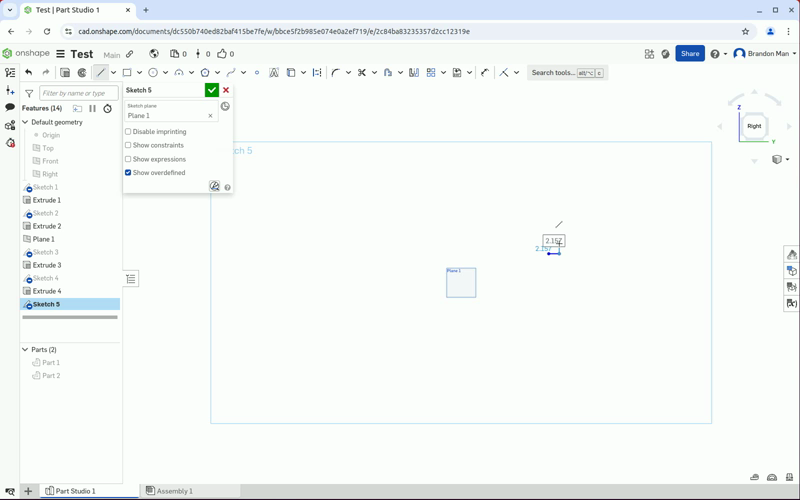
key_up(shift)
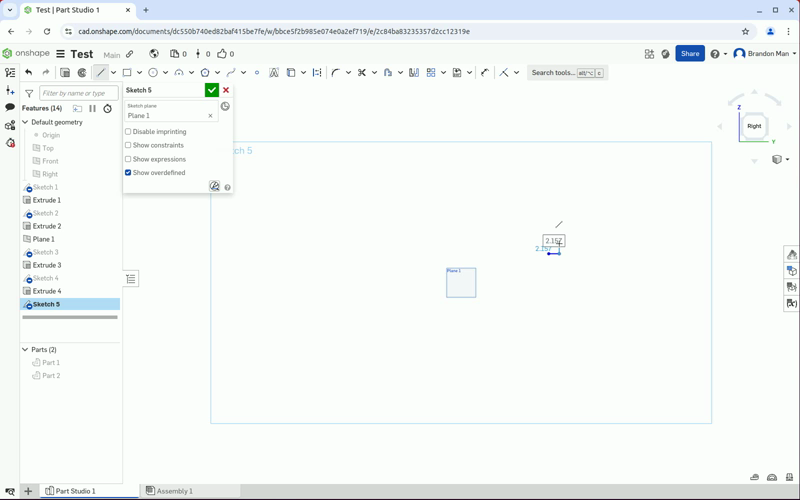
key(esc)
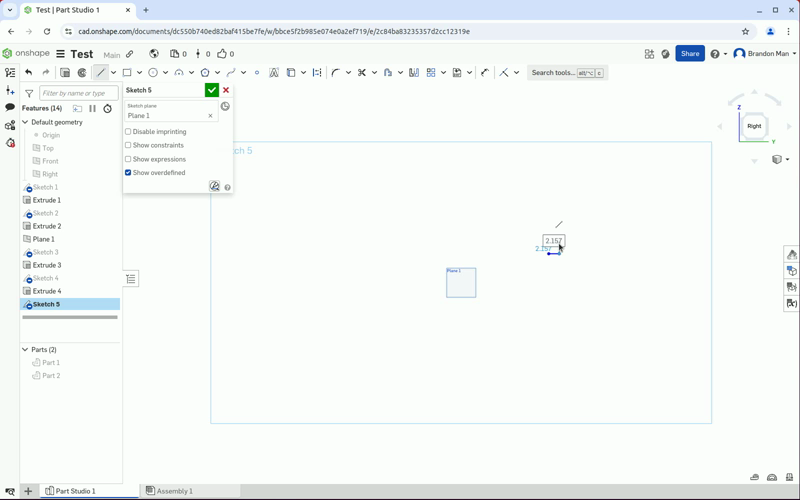
key(a)
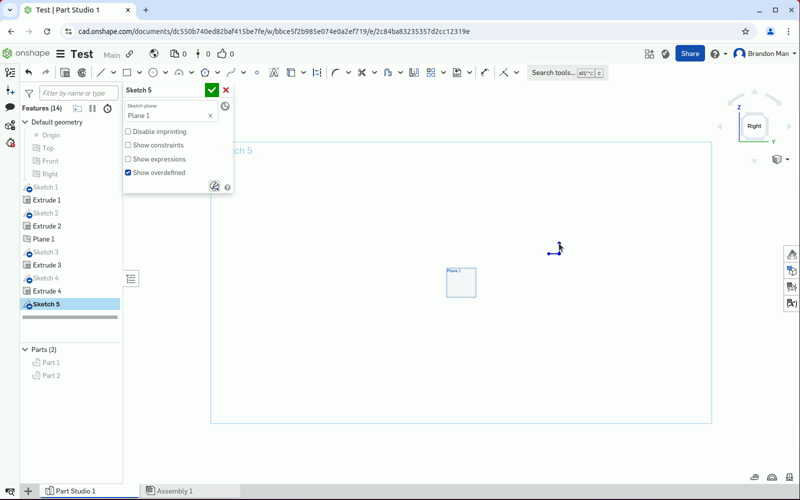
mouse_move(559, 243)
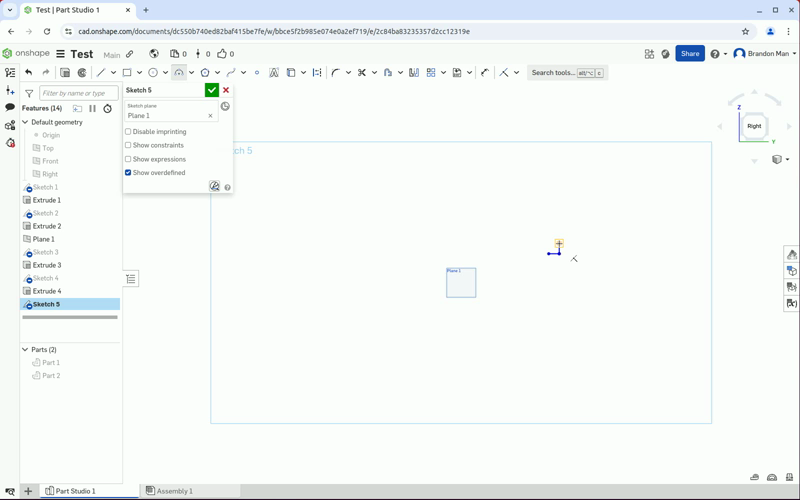
click(559, 243)
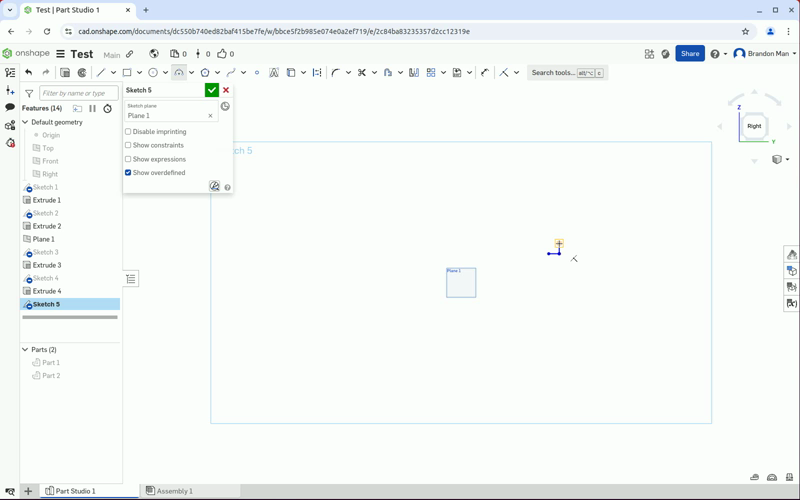
mouse_move(548, 253)
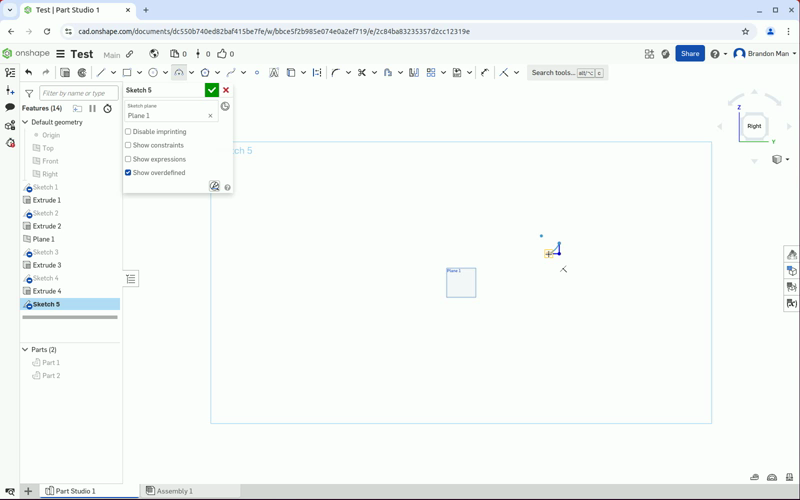
click(548, 253)
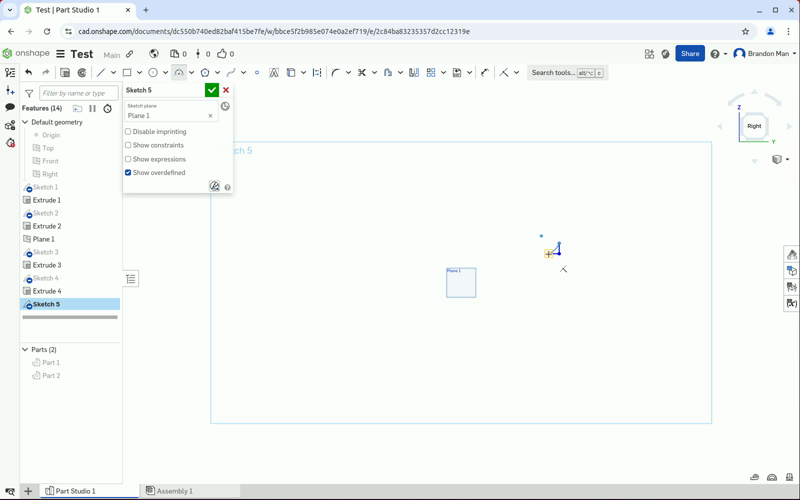
key_down(shift)
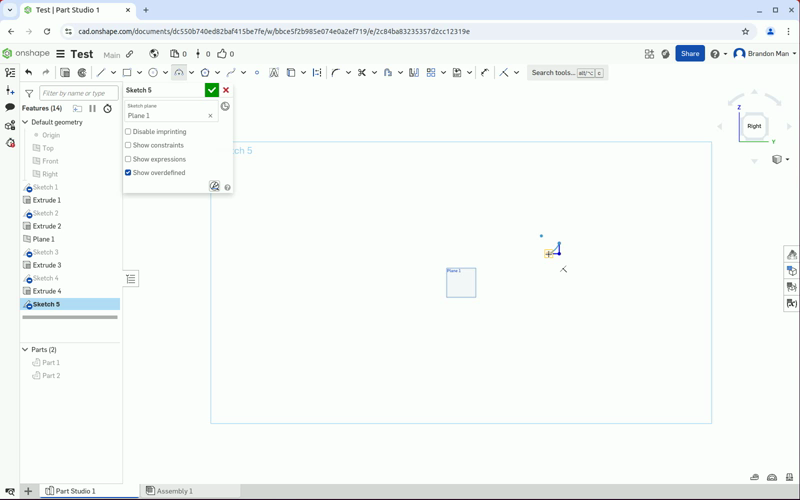
mouse_move(551, 246)
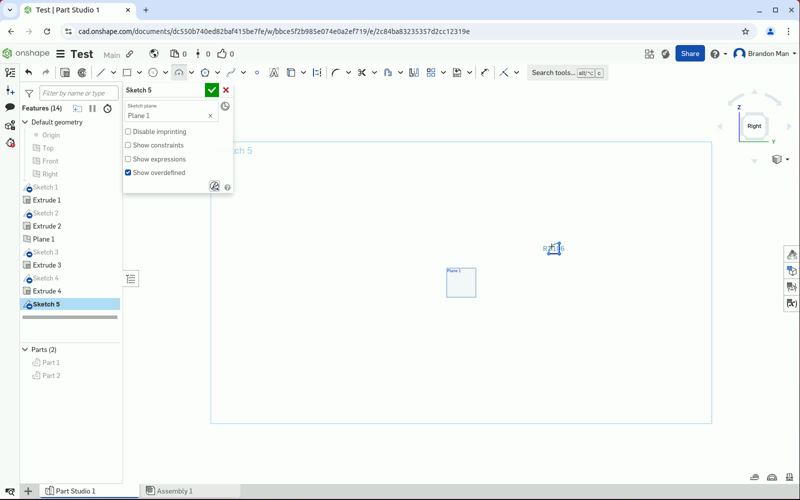
click(551, 246)
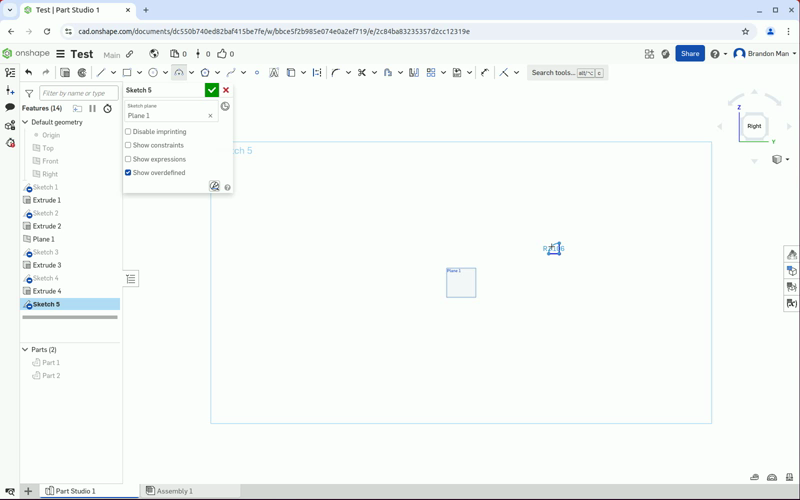
key_up(shift)
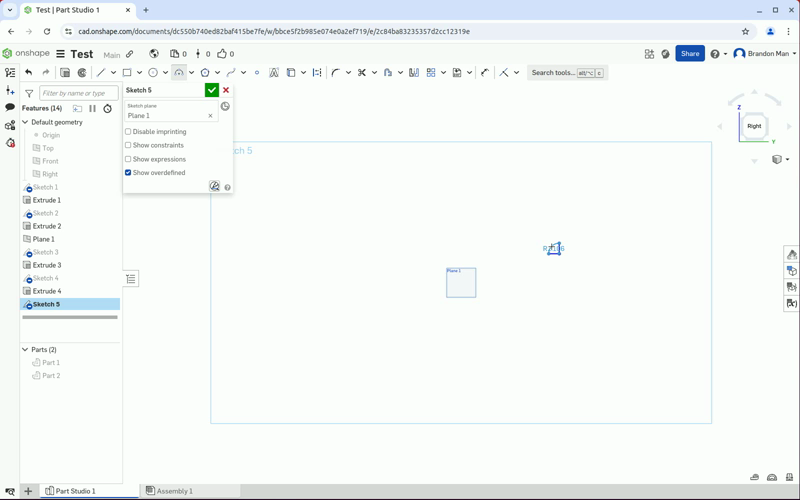
key(esc)
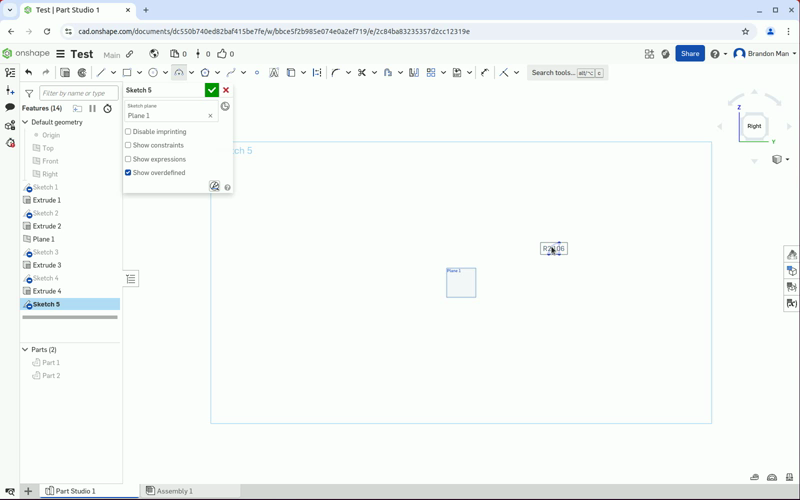
mouse_move(552, 250)
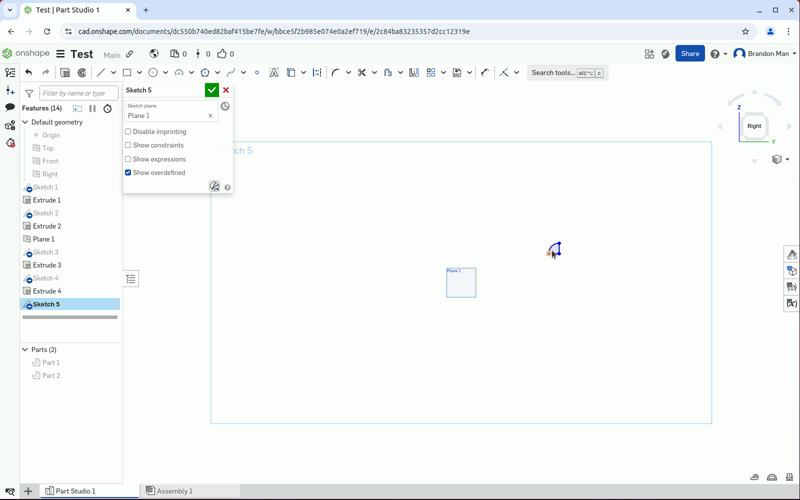
scroll(6)
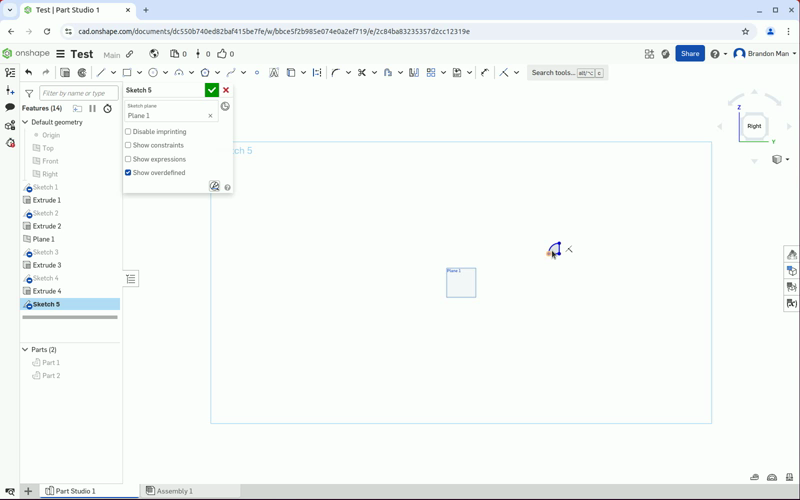
scroll(6)
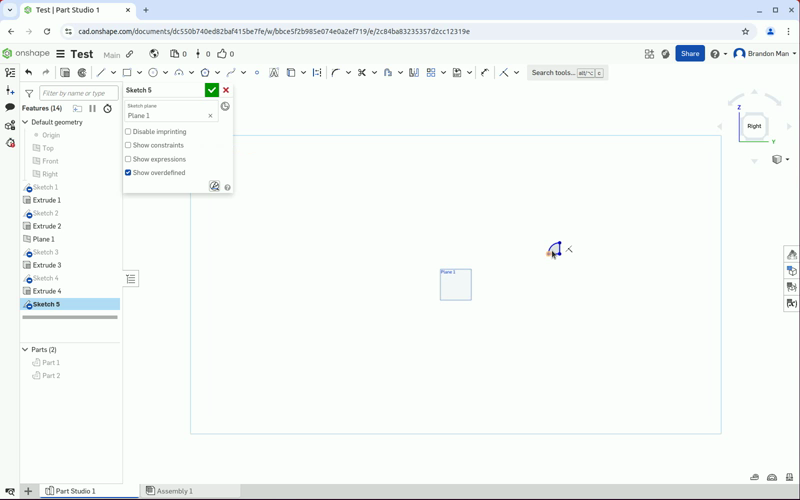
scroll(6)
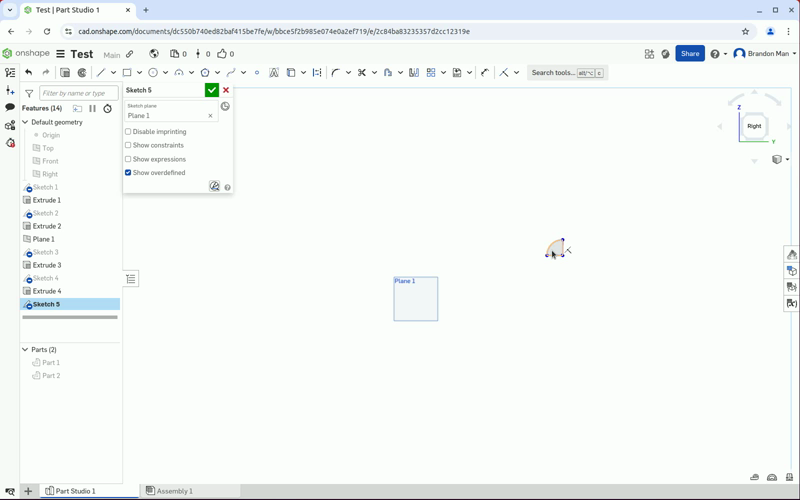
scroll(6)
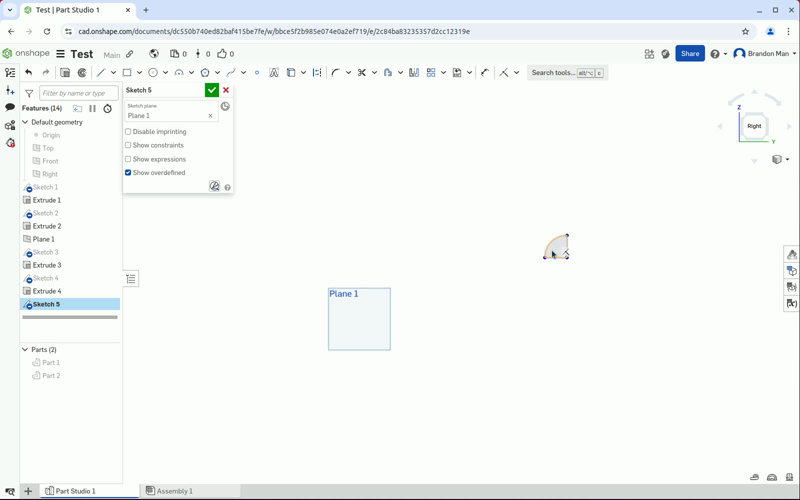
scroll(6)
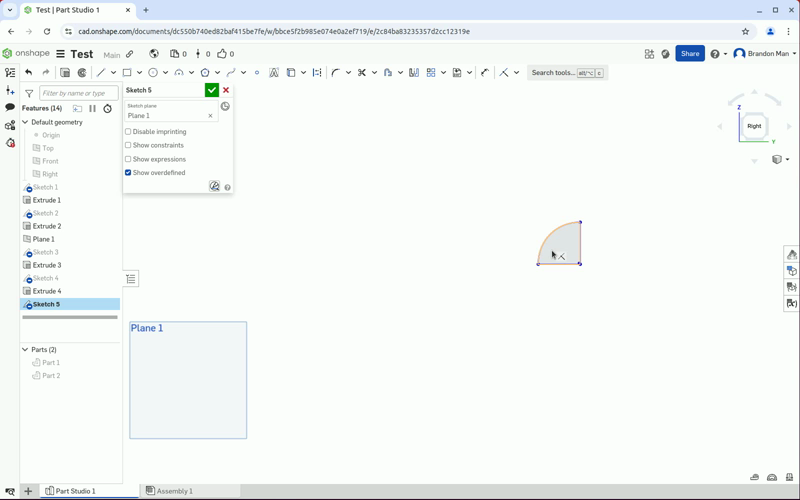
scroll(6)
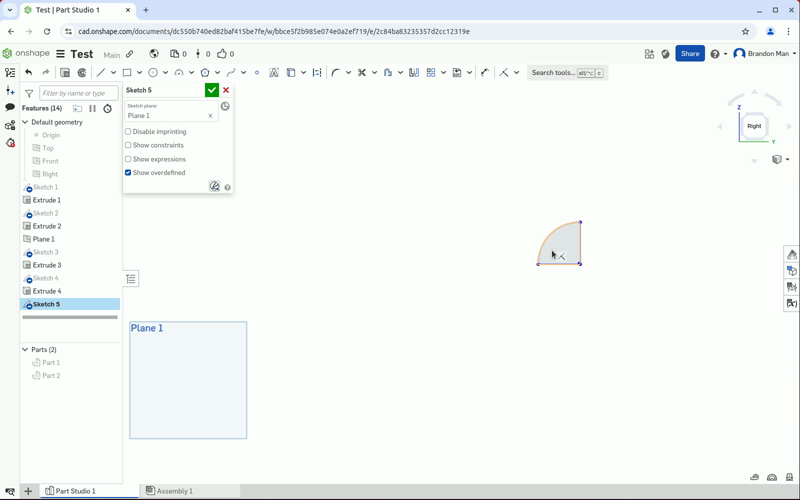
scroll(6)
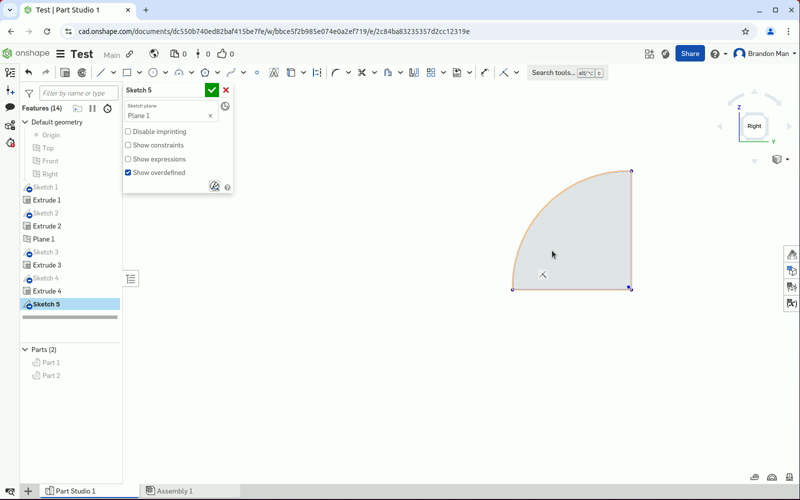
click(552, 250)
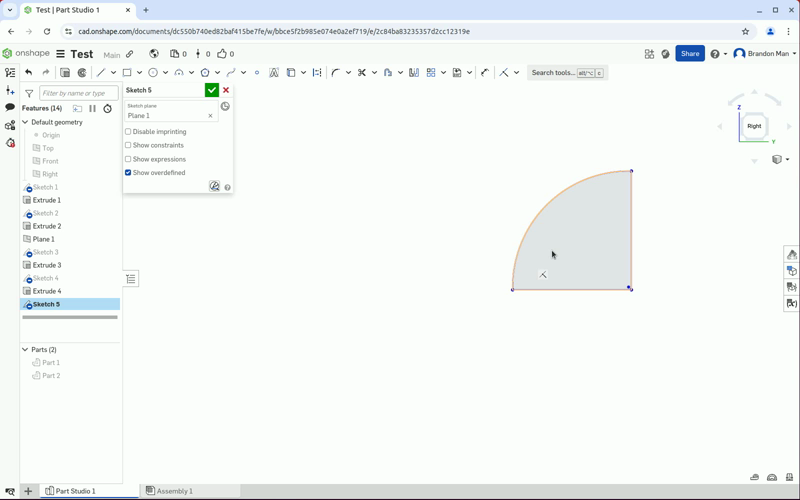
scroll(-6)
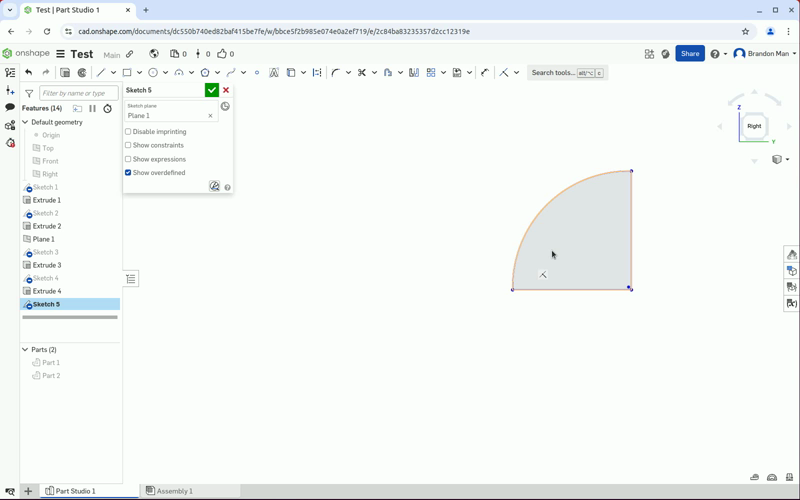
scroll(-6)
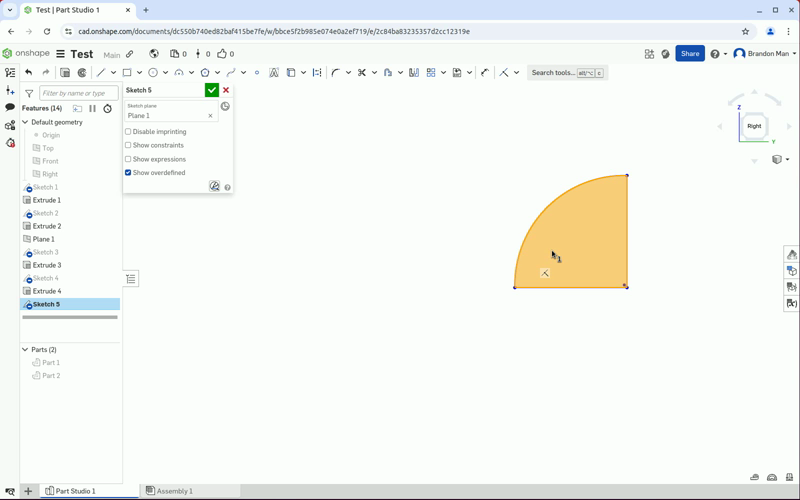
scroll(-6)
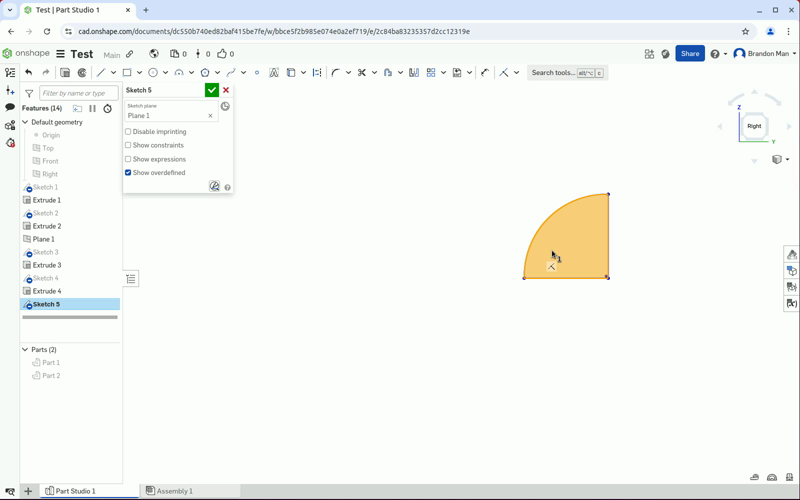
scroll(-6)
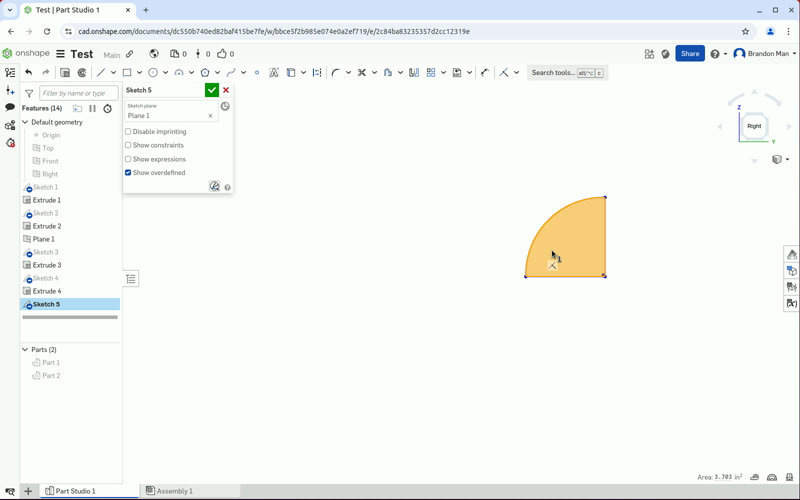
scroll(-6)
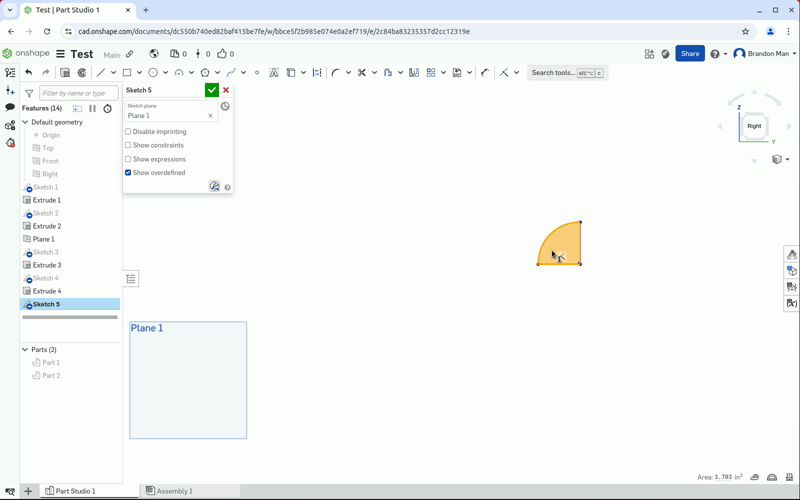
scroll(-6)
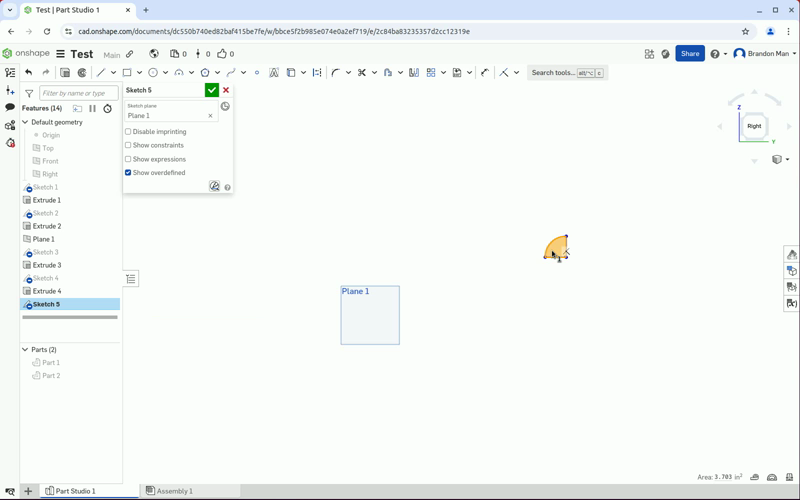
scroll(-6)
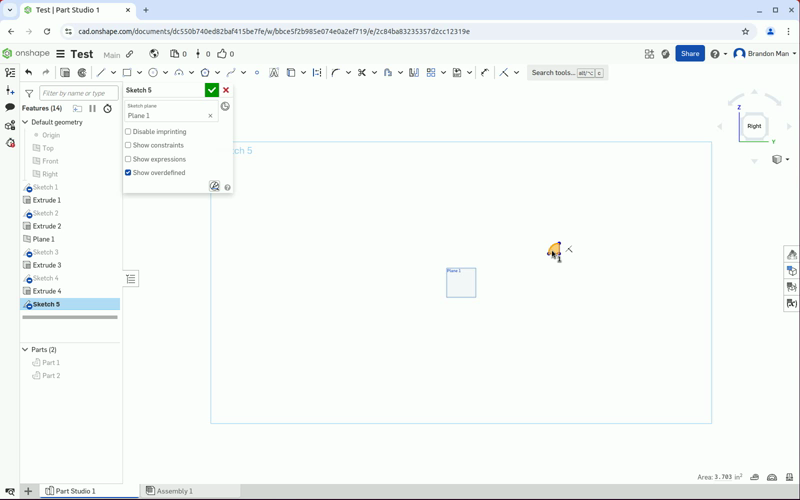
mouse_move(73, 352)
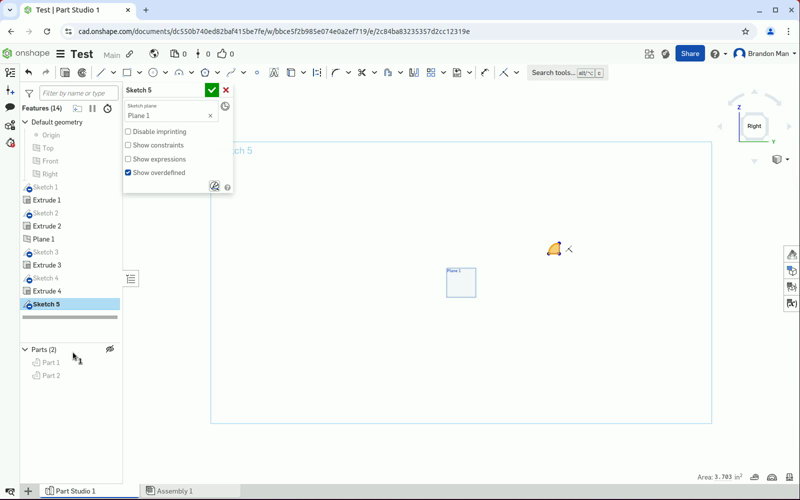
key(shift+y)
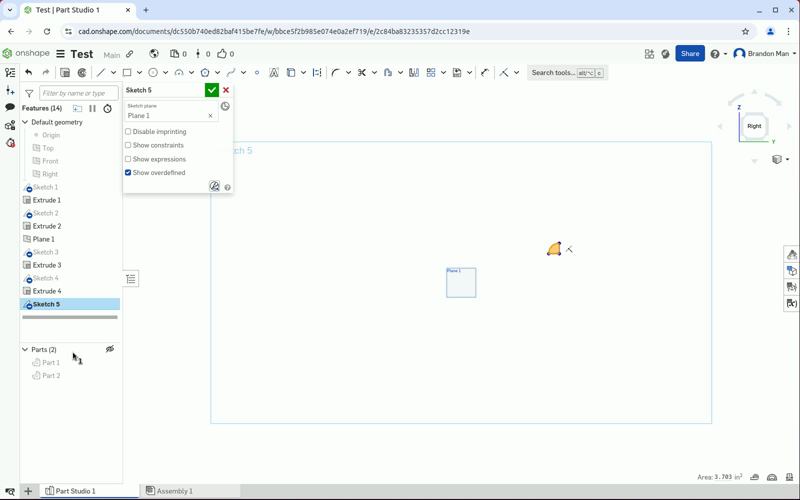
key(shift+e)
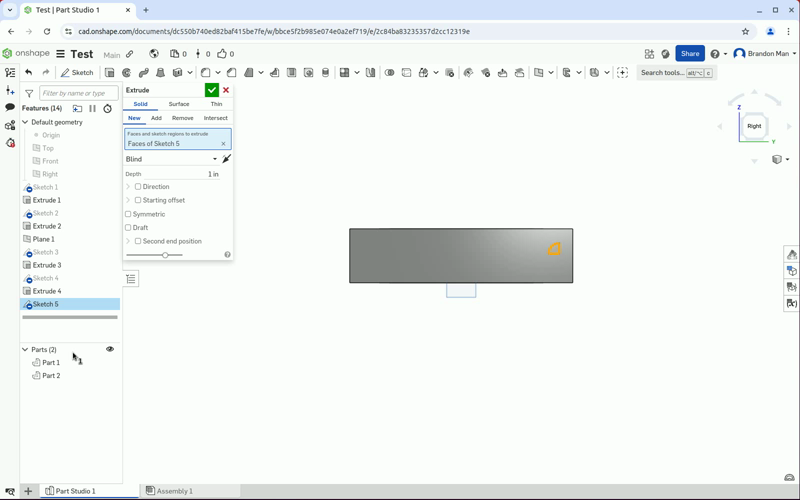
mouse_move(143, 106)
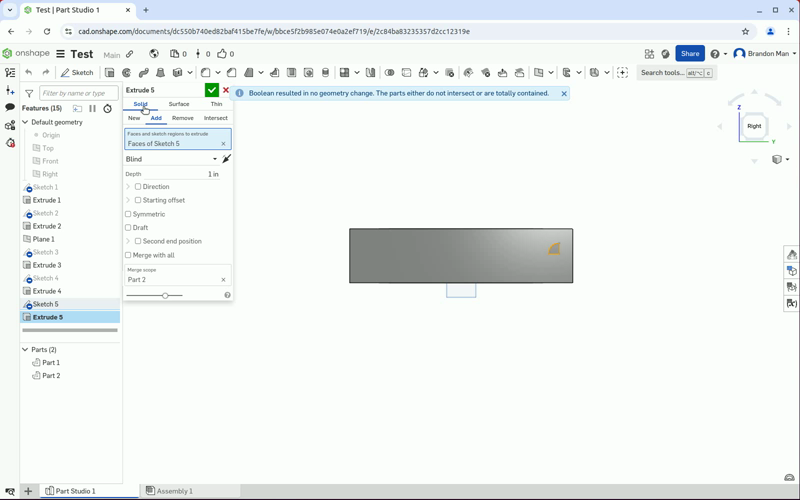
click(143, 106)
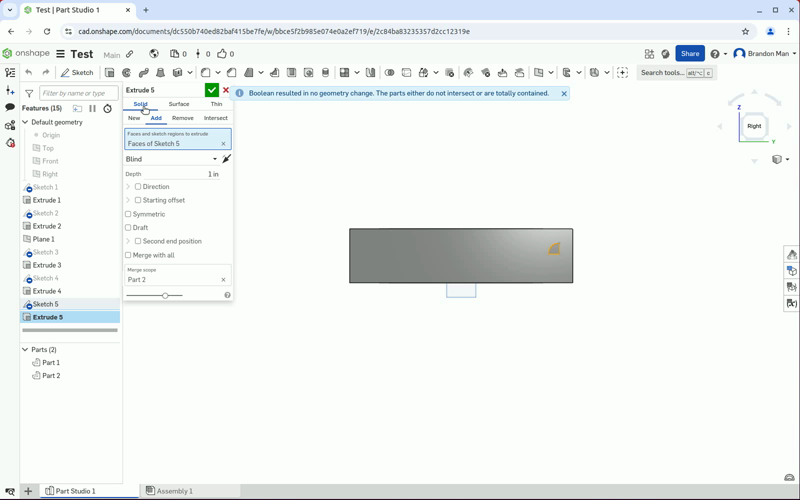
mouse_move(186, 120)
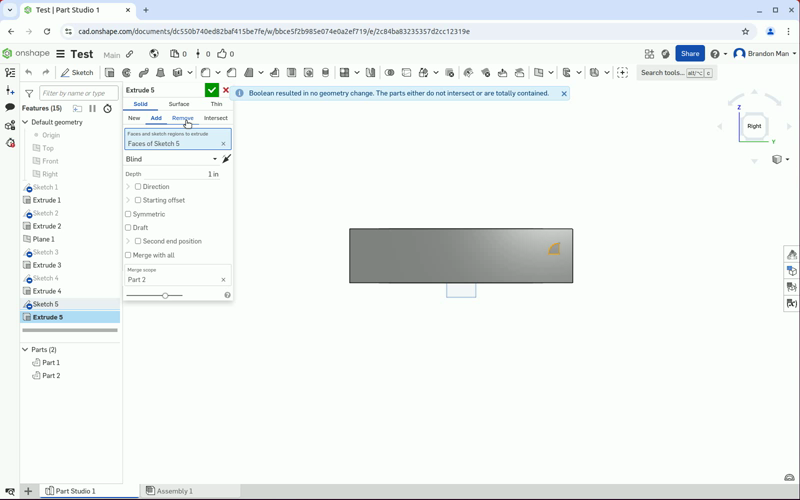
click(186, 120)
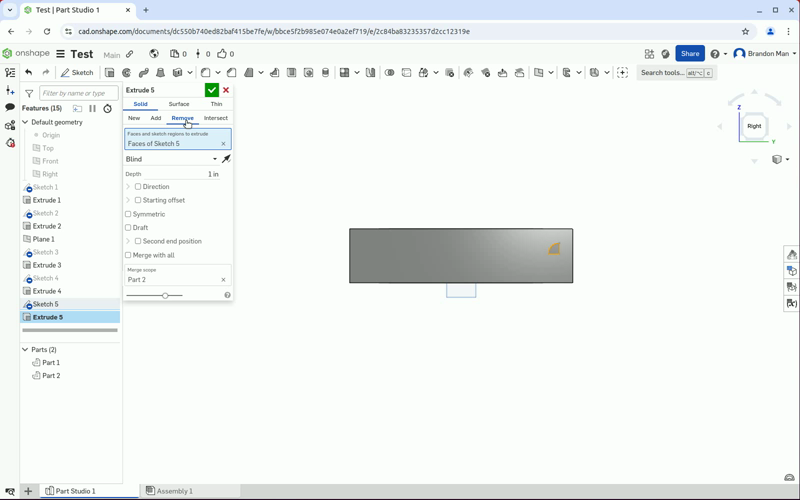
key(tab, 4)
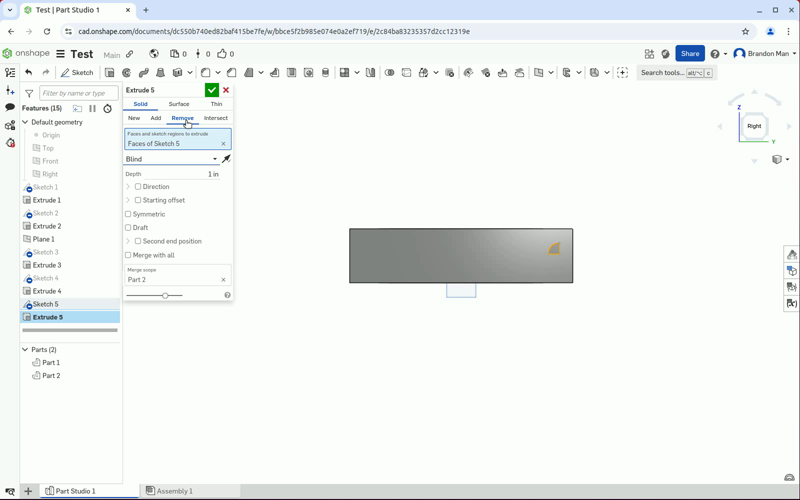
text(23.108)
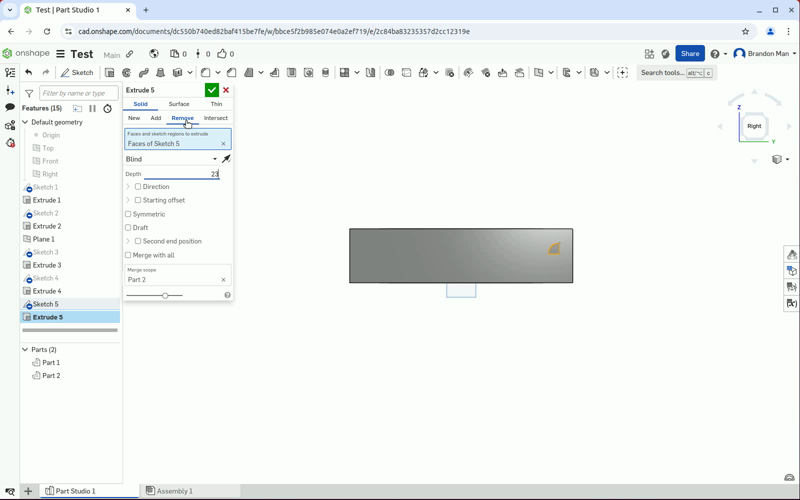
key(tab, 6)
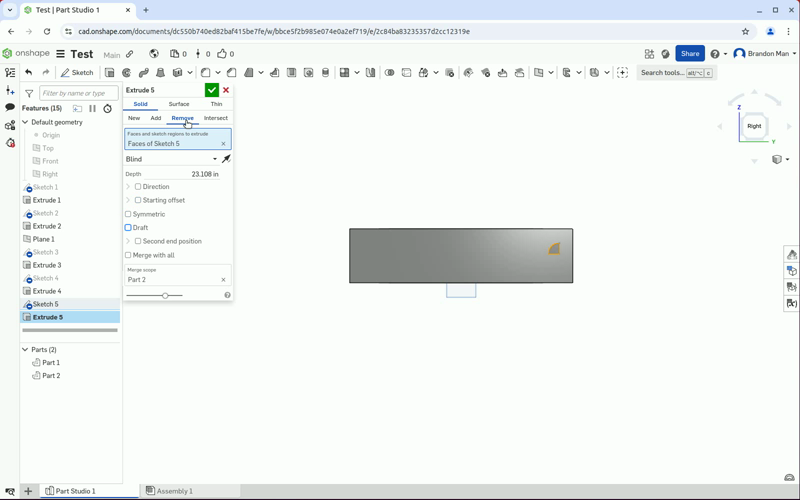
key(space)
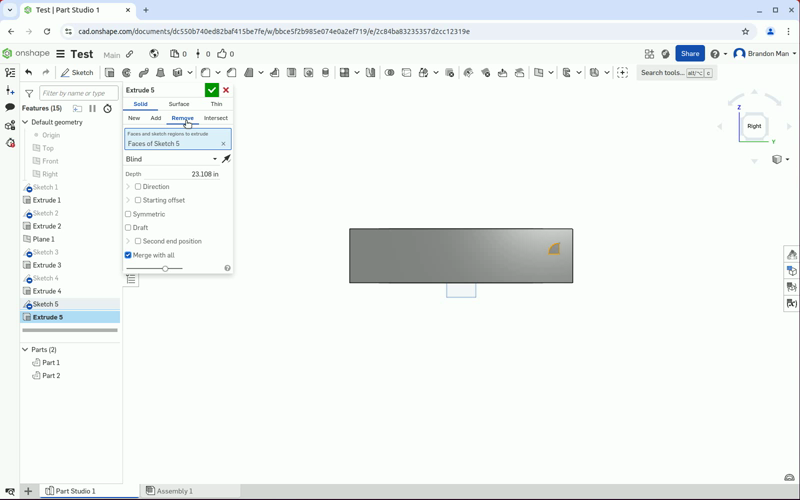
key(enter)
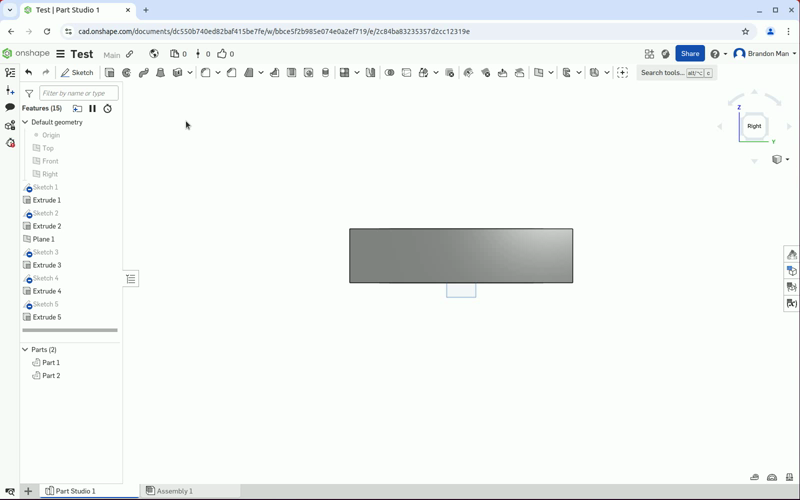
key(shift+h)
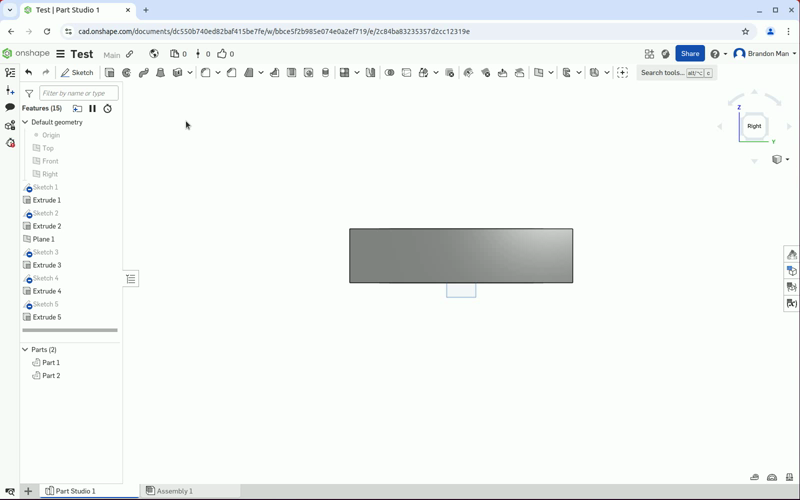
key(shift+h)
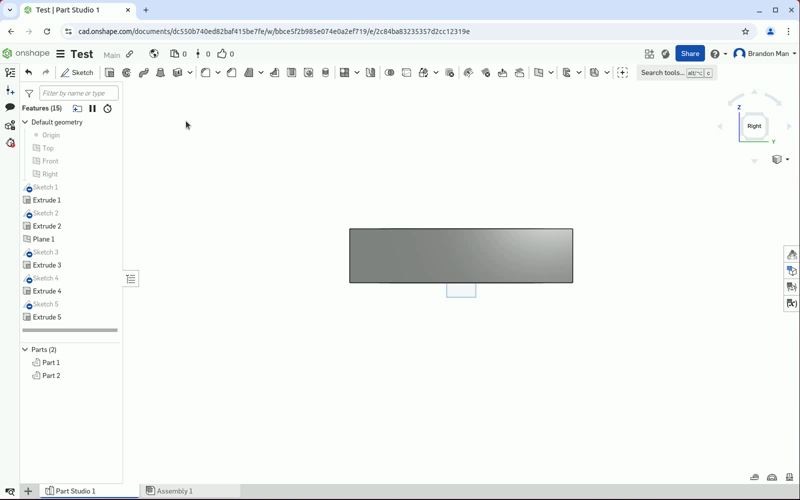
mouse_move(73, 189)
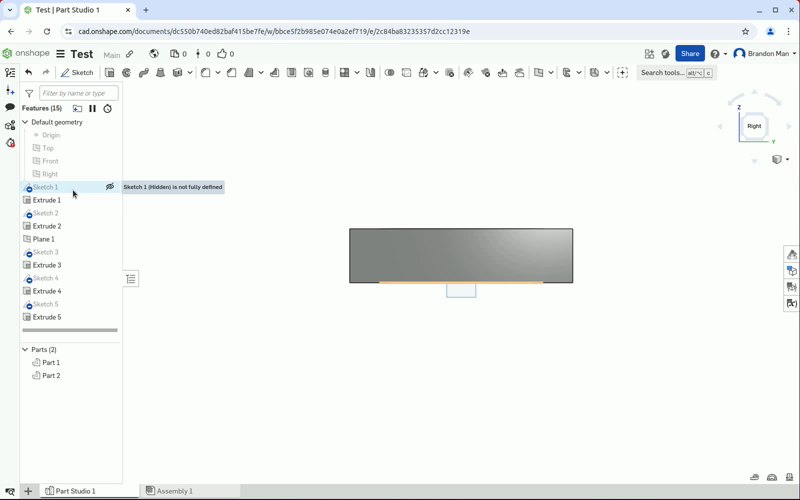
click(73, 189)
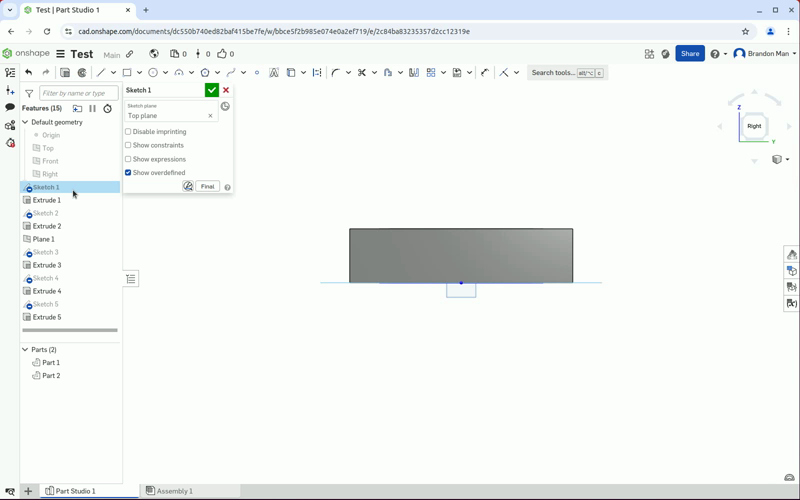
mouse_move(229, 92)
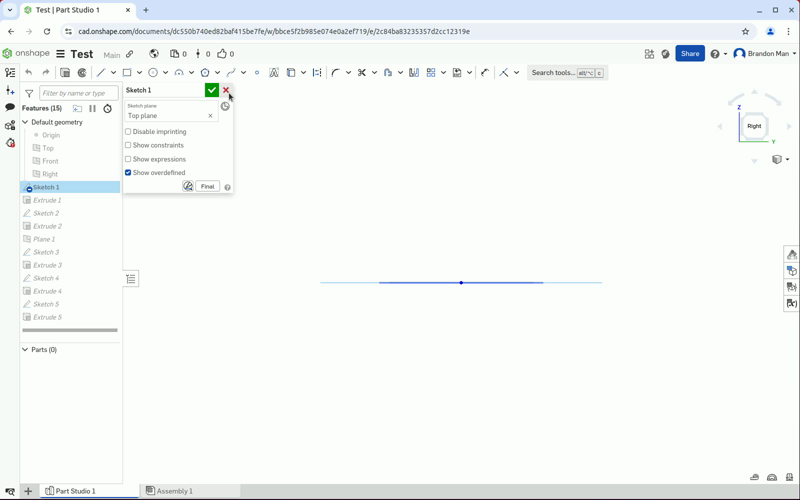
click(229, 92)
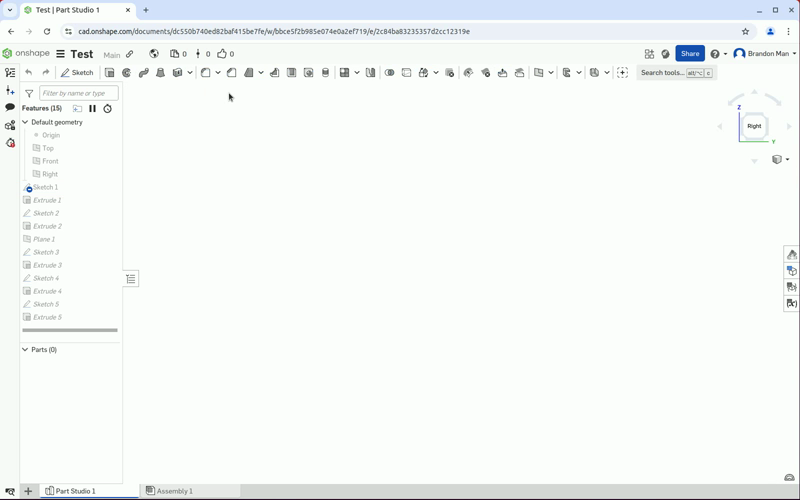
key(shift+s)
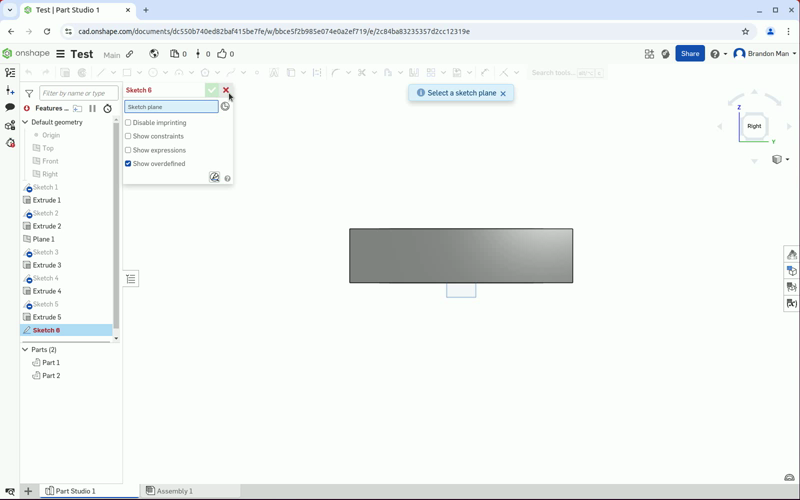
mouse_move(69, 241)
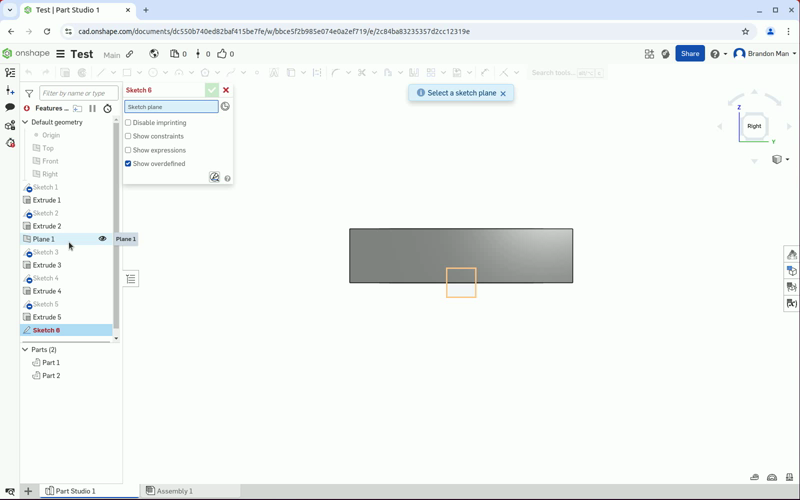
click(69, 241)
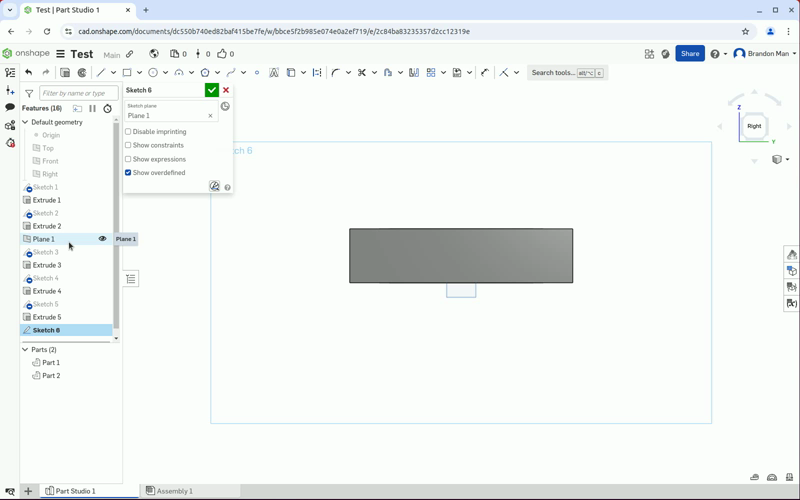
mouse_move(73, 352)
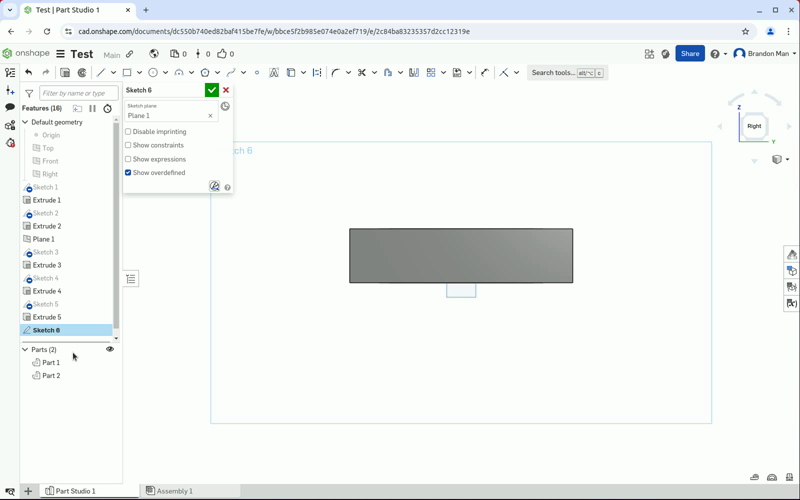
key(y)
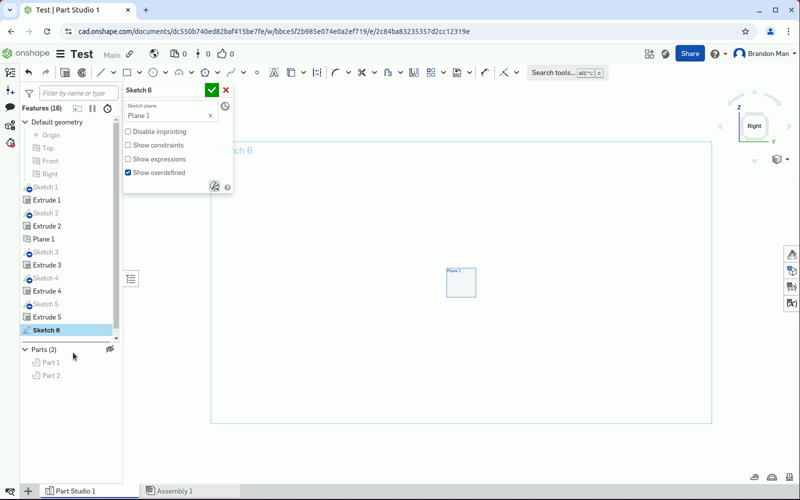
key(a)
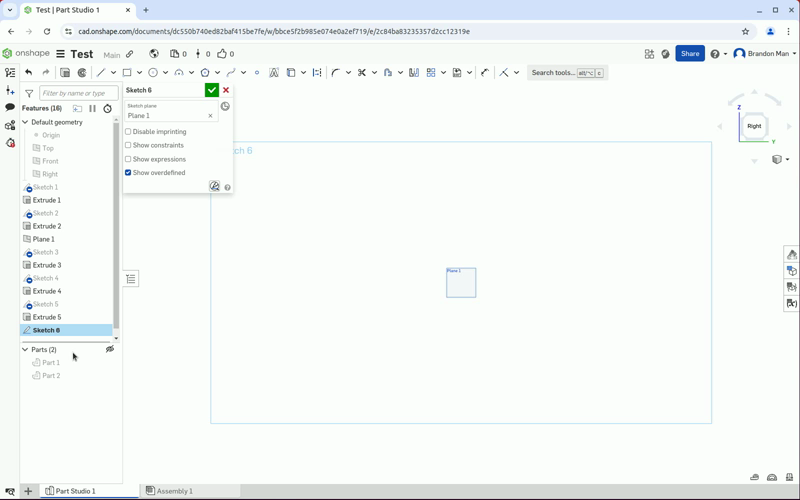
key_down(shift)
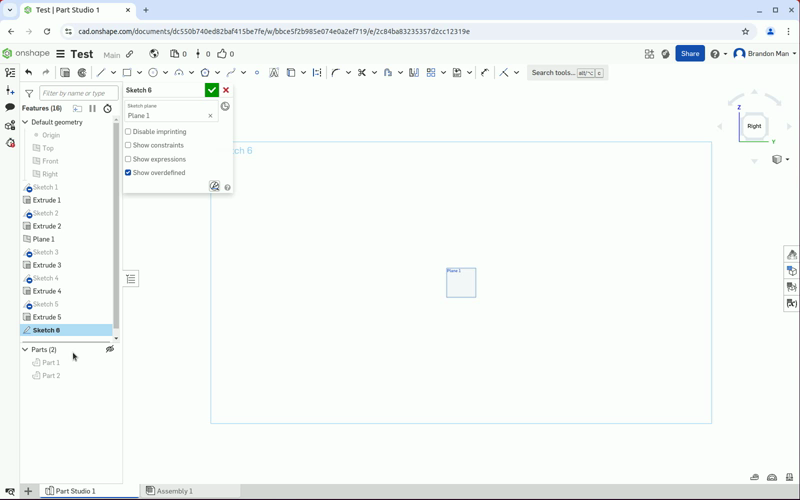
mouse_move(548, 253)
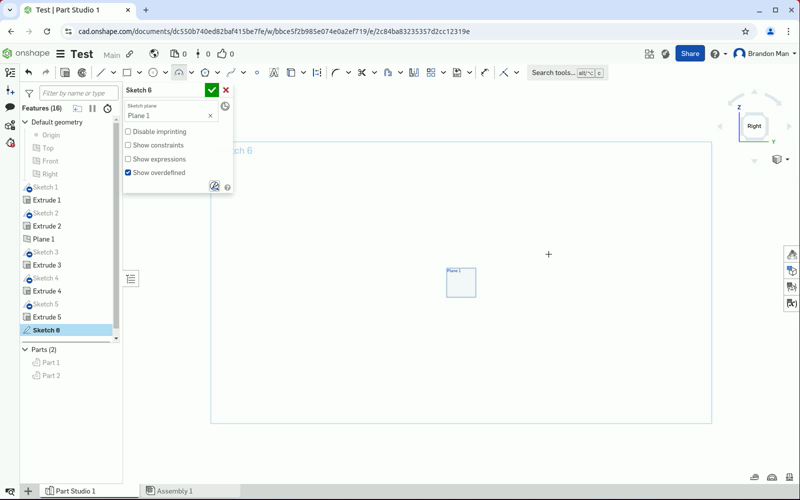
click(548, 253)
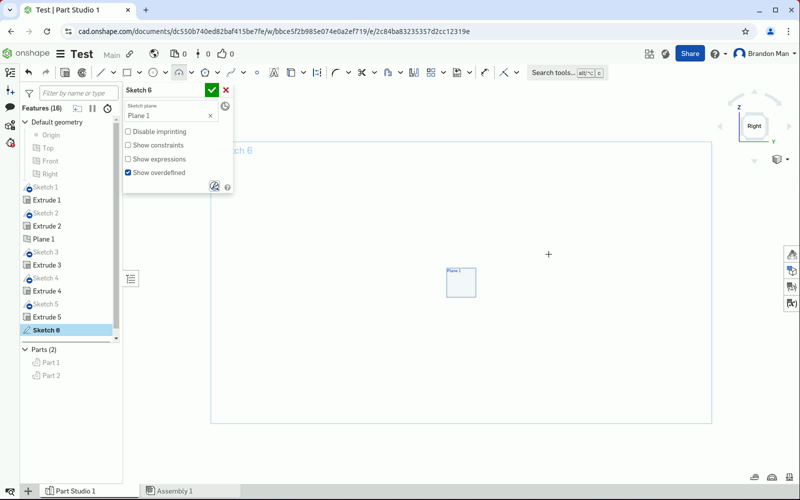
key_up(shift)
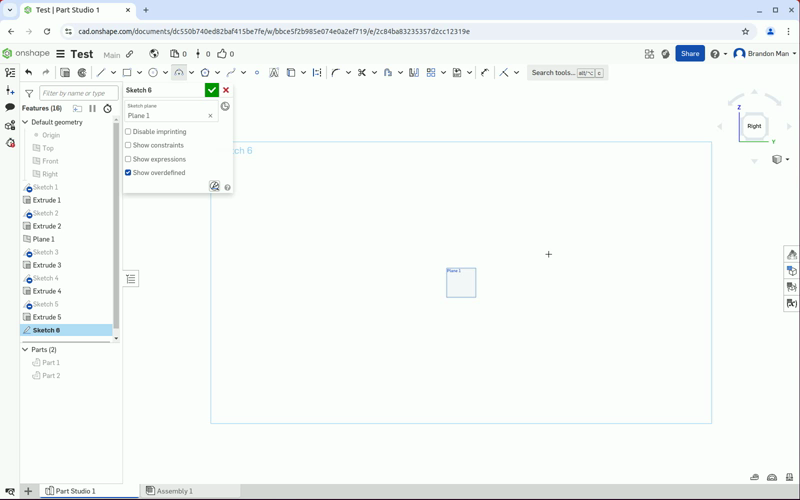
key_down(shift)
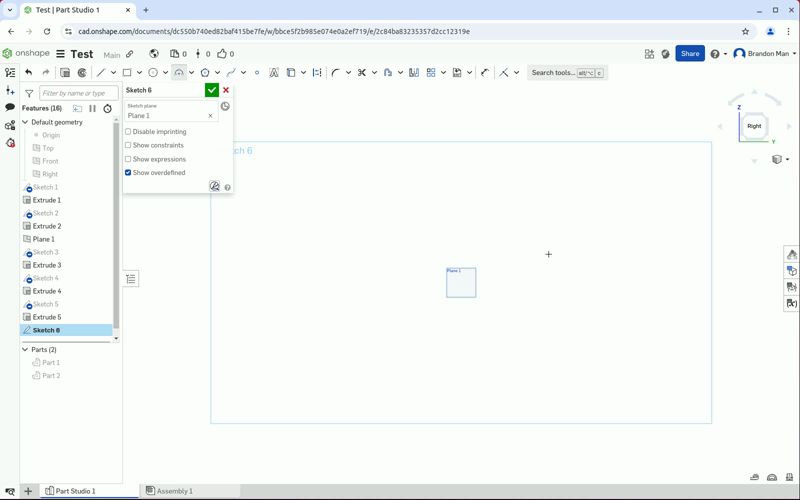
mouse_move(558, 244)
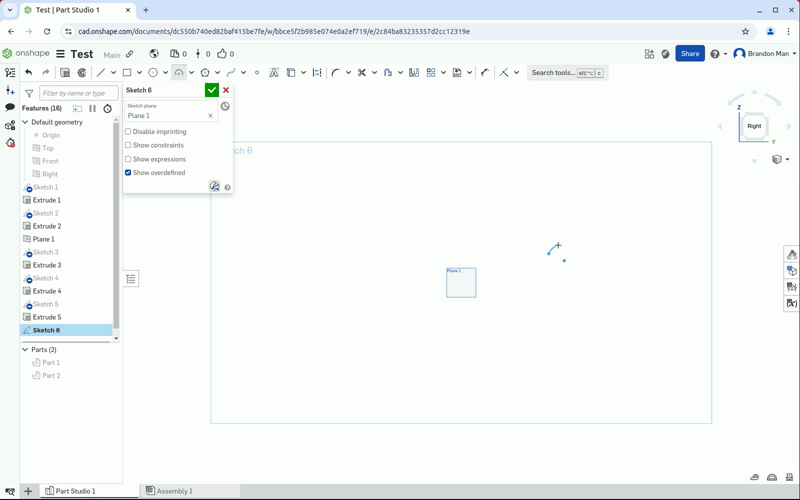
click(558, 244)
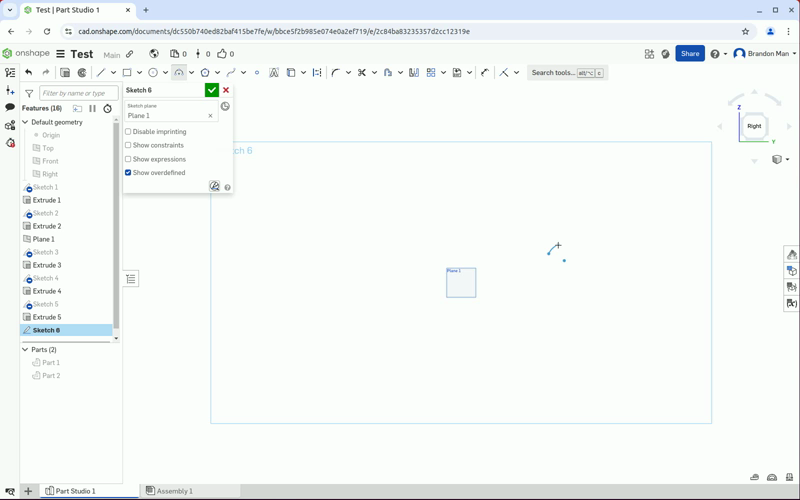
mouse_move(564, 260)
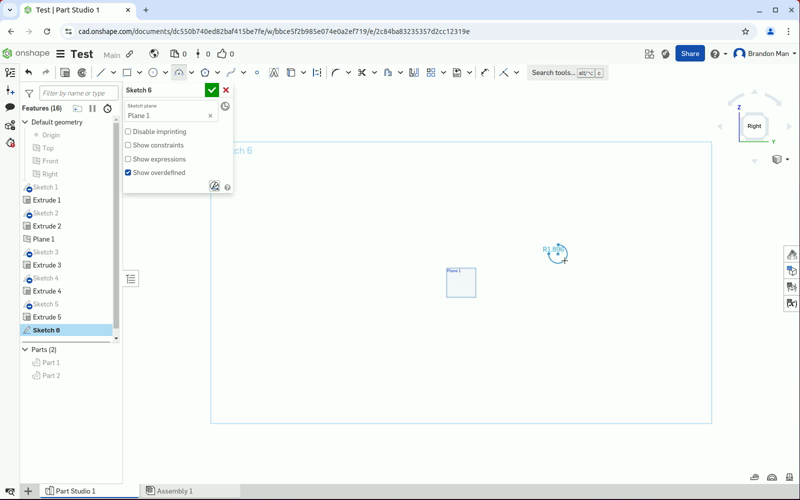
click(564, 260)
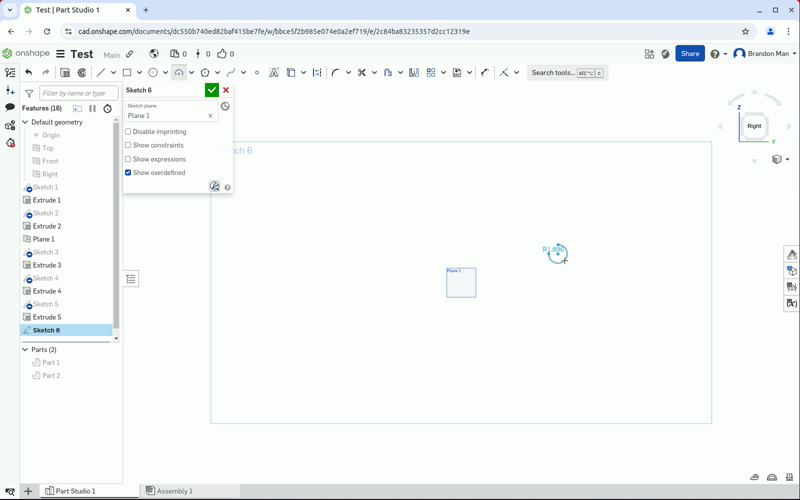
key_up(shift)
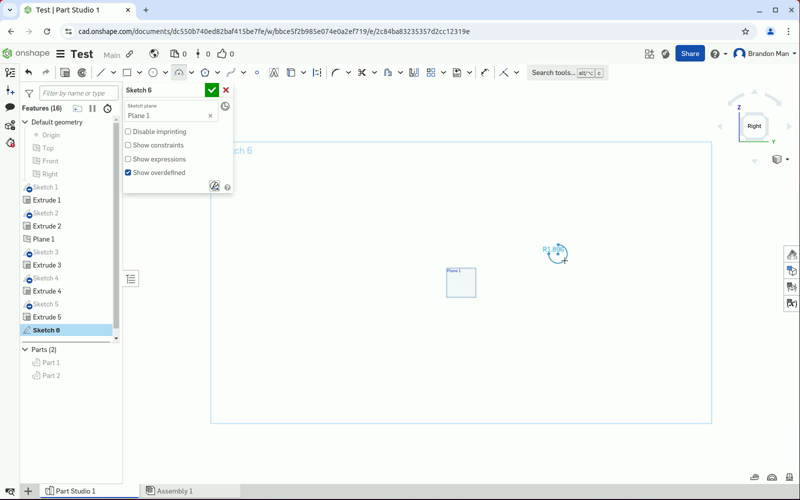
key(esc)
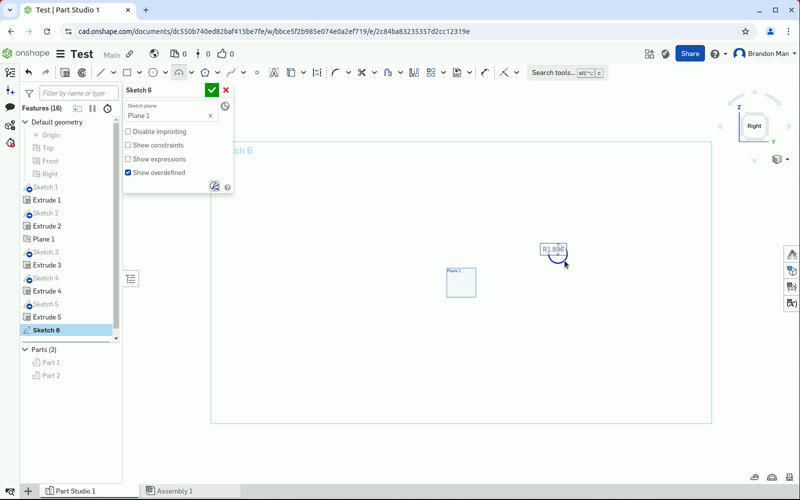
key(l)
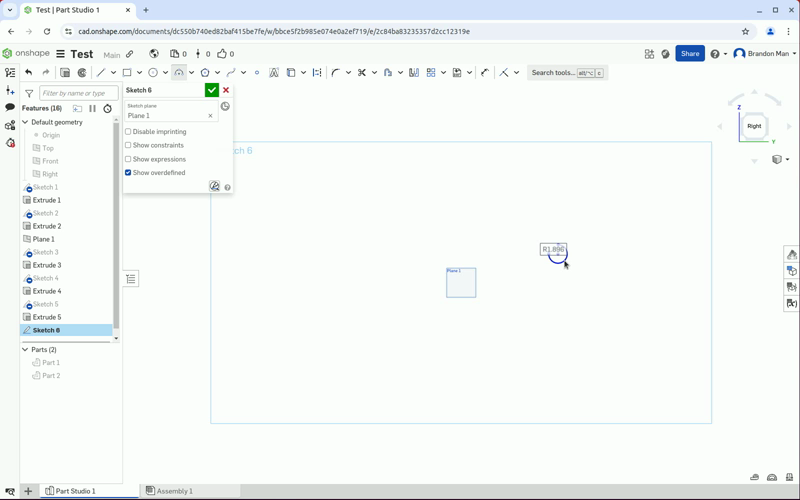
mouse_move(558, 244)
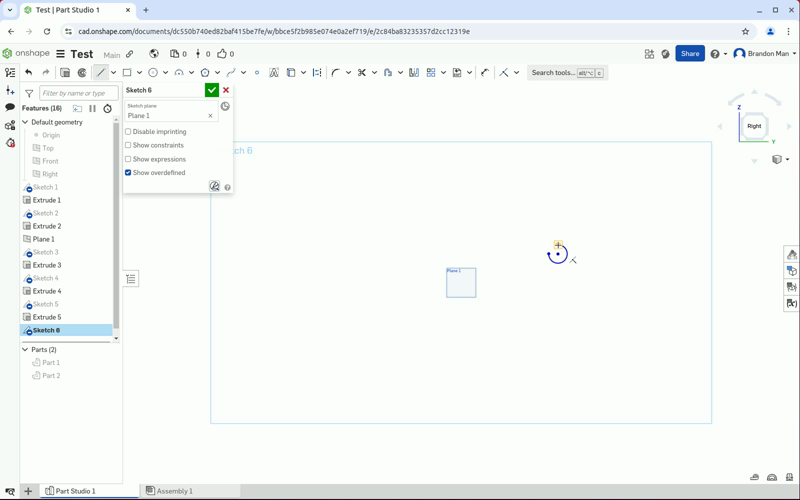
click(558, 244)
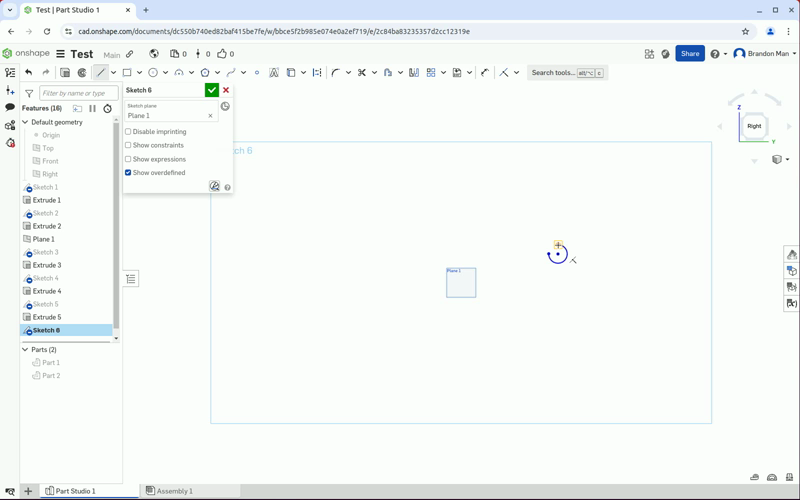
key_down(shift)
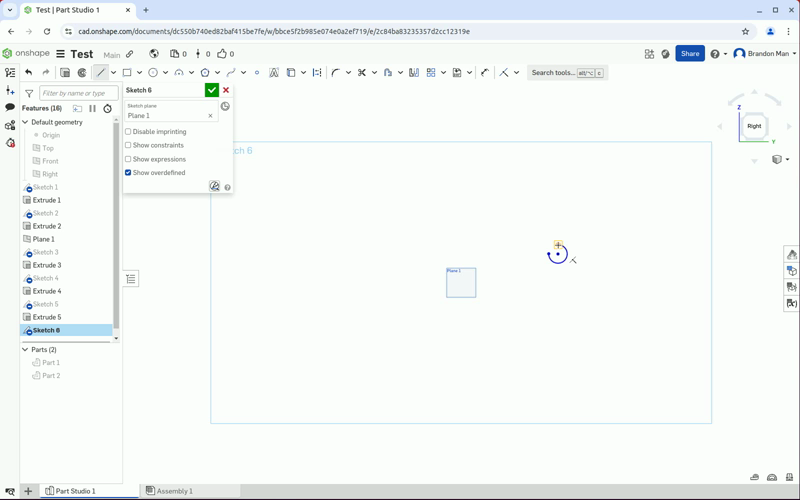
mouse_move(588, 244)
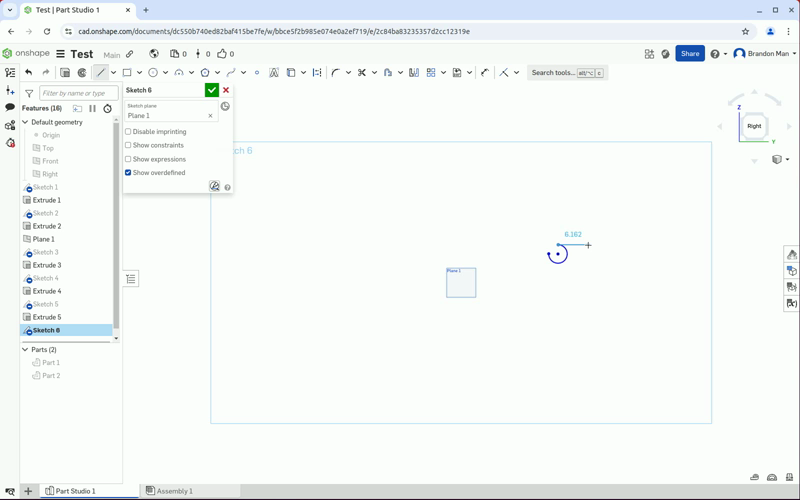
mouse_move(558, 253)
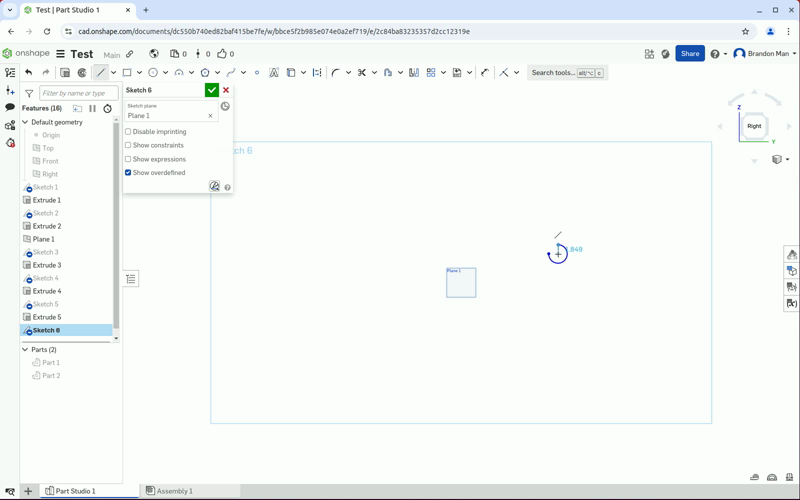
click(558, 253)
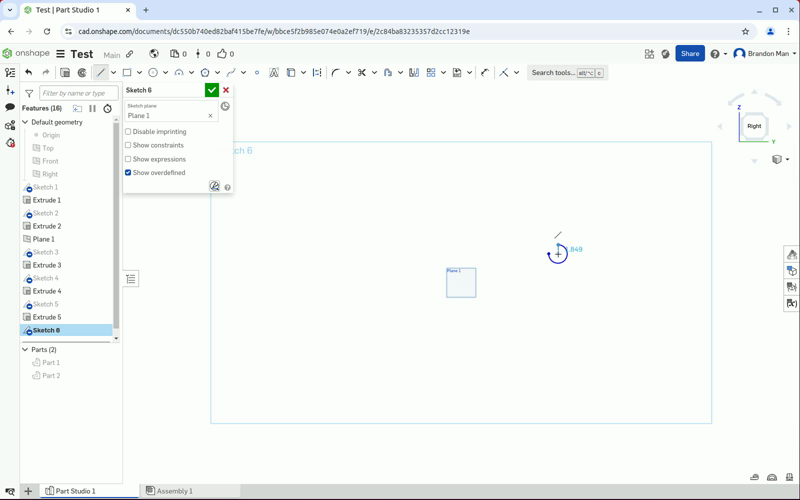
key_up(shift)
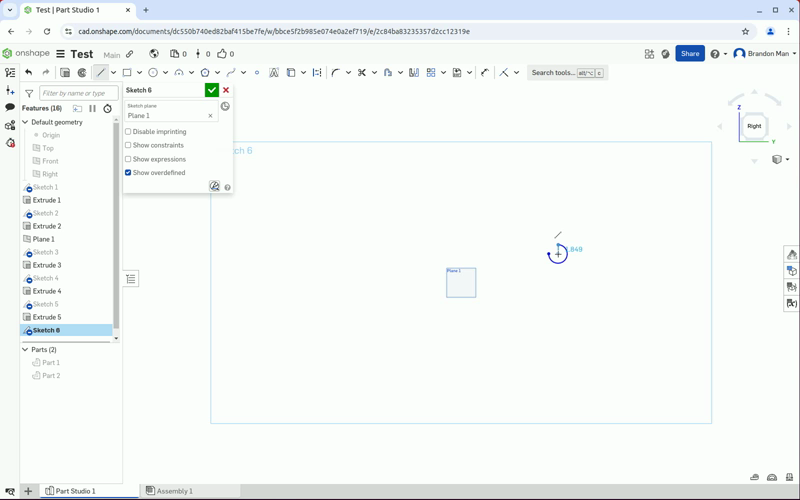
mouse_move(588, 253)
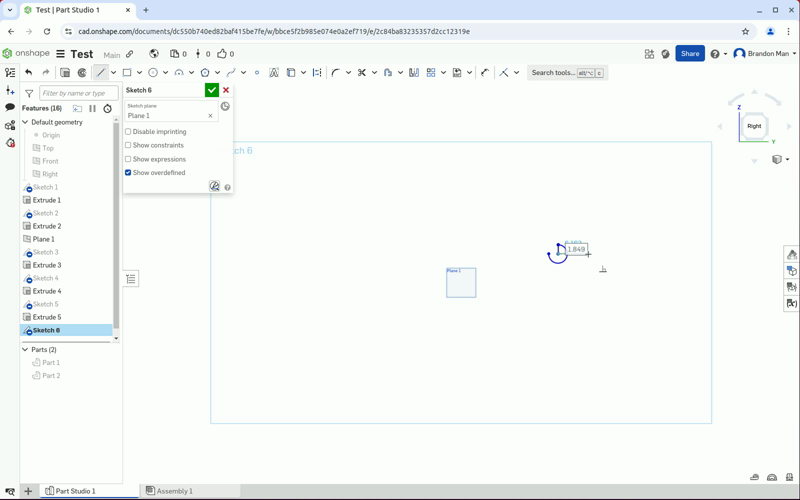
key_down(shift)
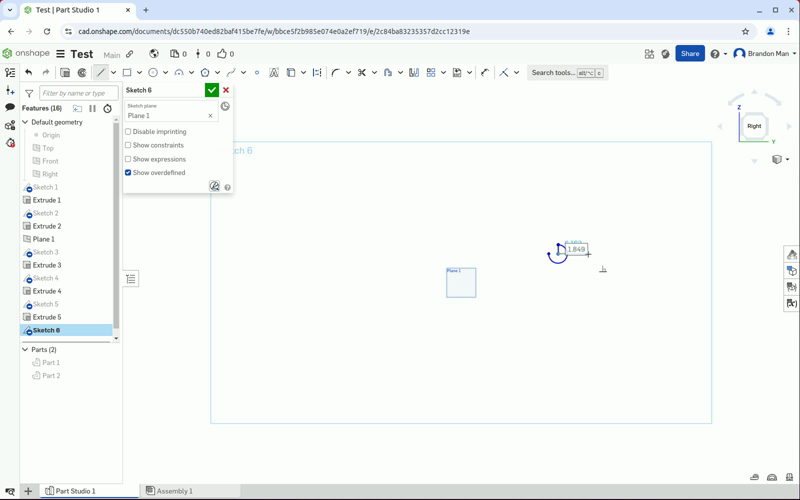
mouse_move(548, 253)
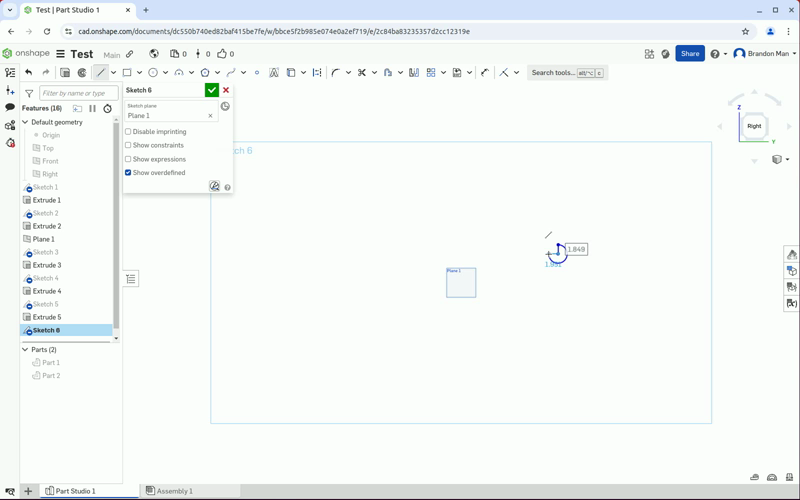
key_up(shift)
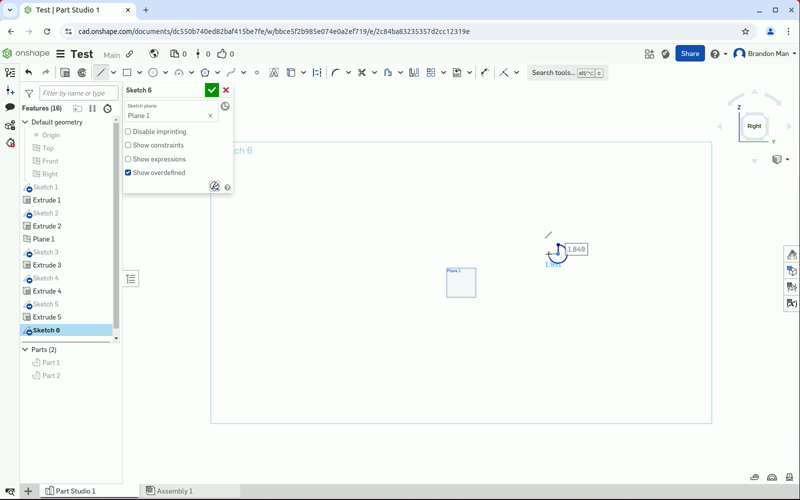
click(548, 253)
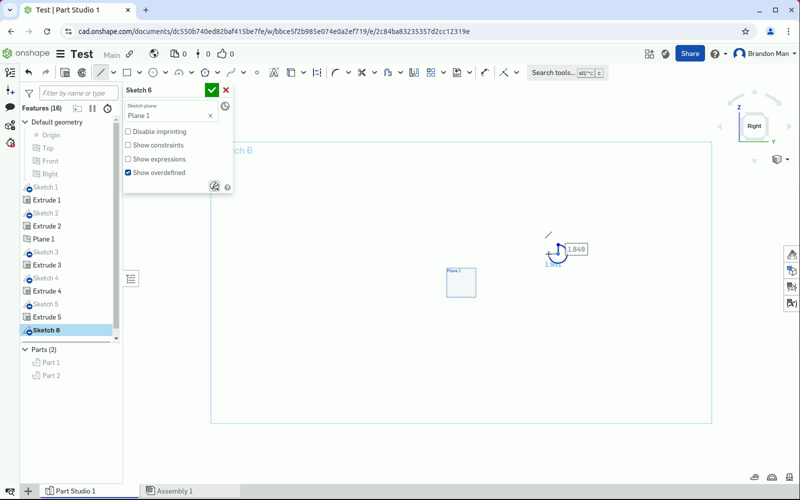
key(esc)
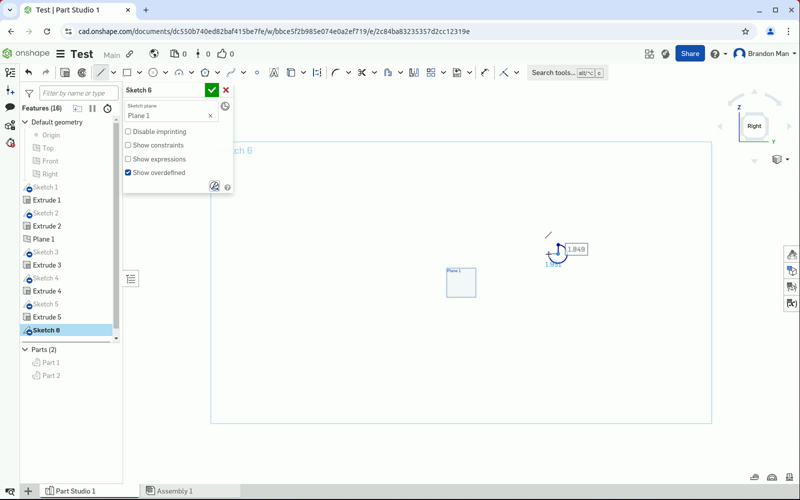
mouse_move(563, 254)
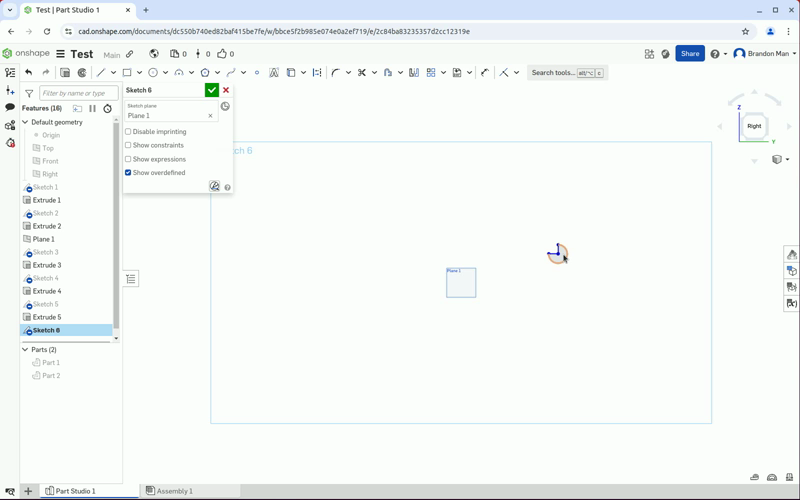
scroll(6)
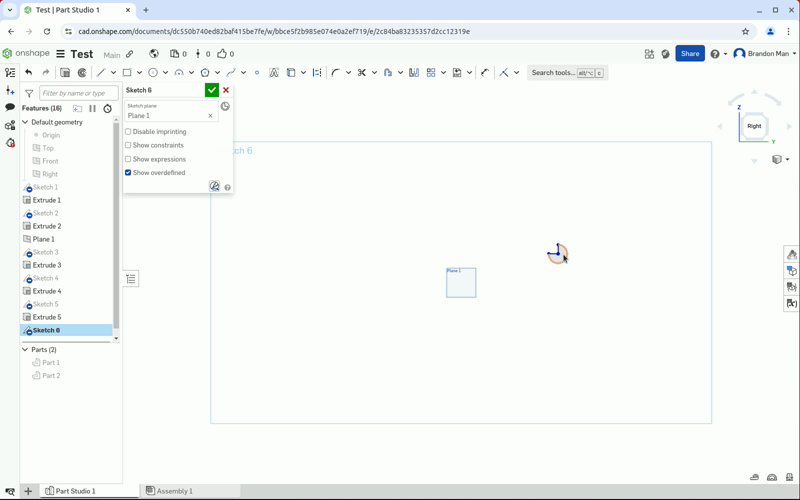
scroll(6)
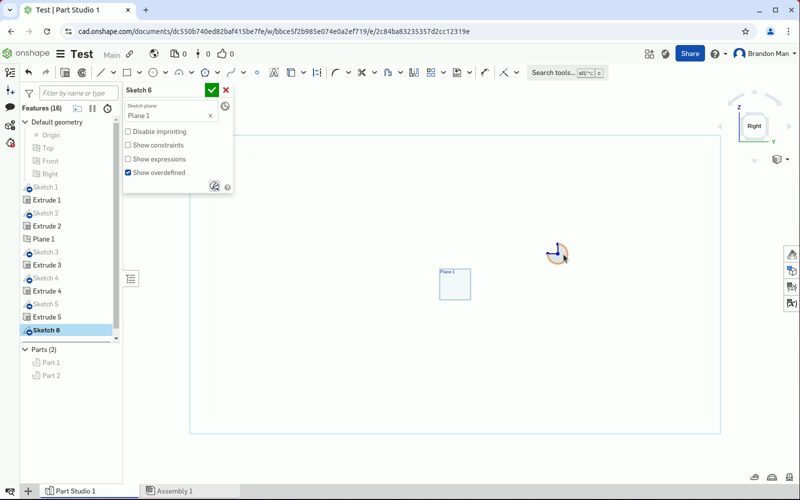
scroll(6)
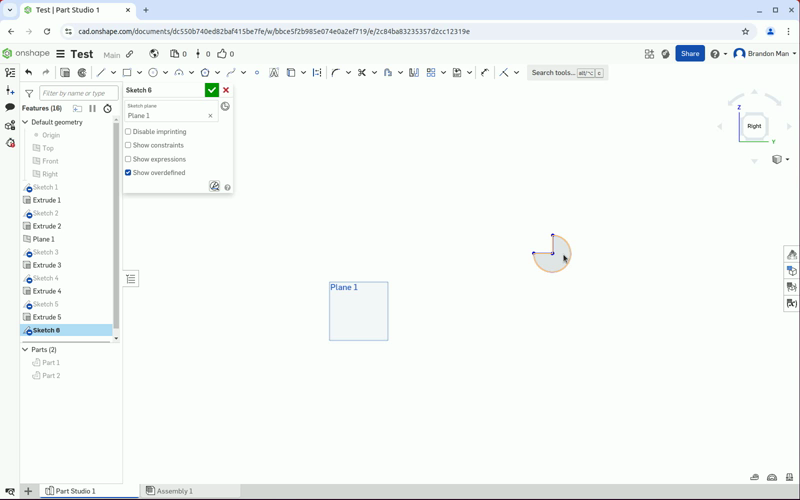
scroll(6)
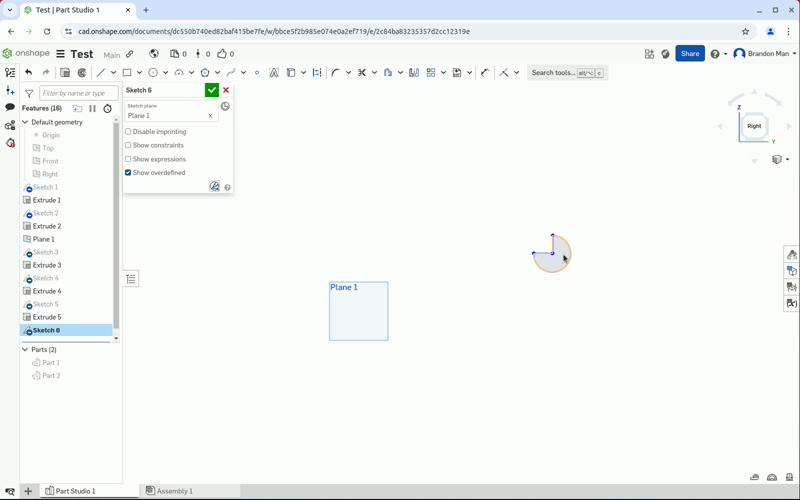
scroll(6)
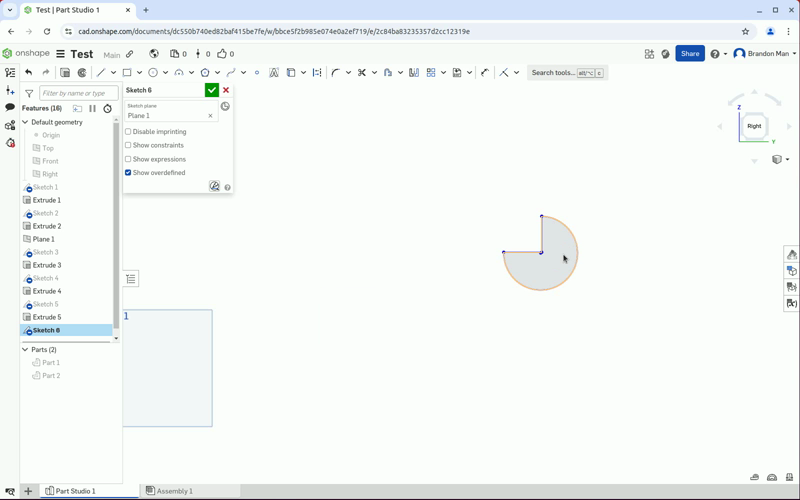
scroll(6)
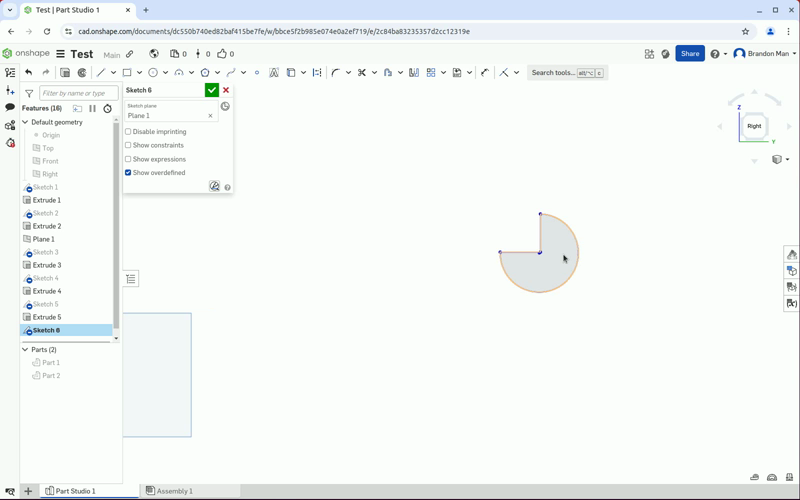
scroll(6)
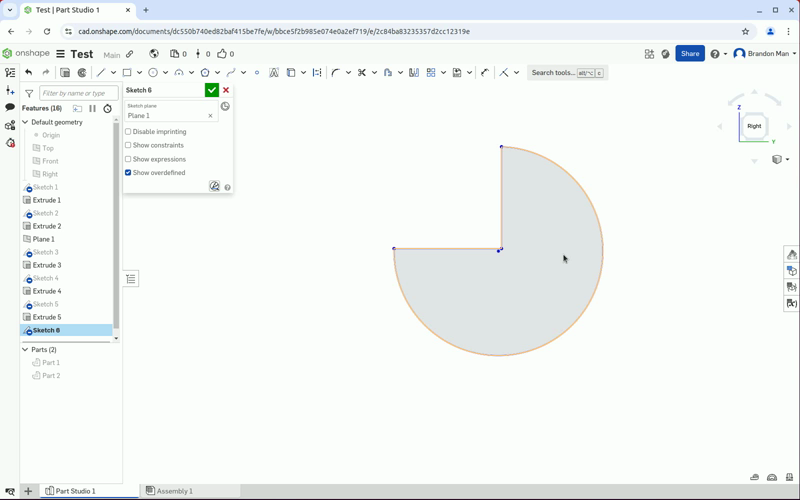
click(563, 254)
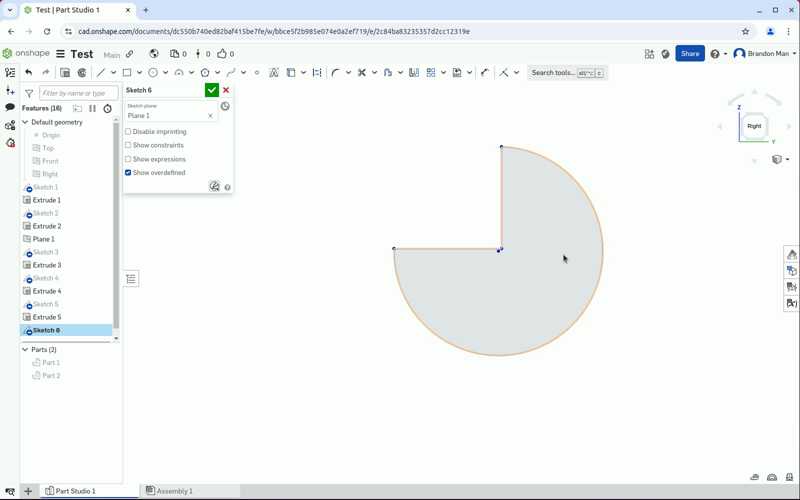
scroll(-6)
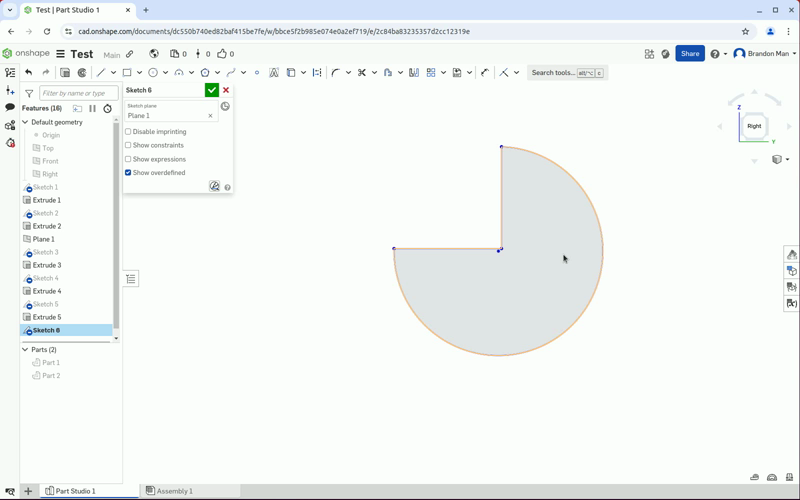
scroll(-6)
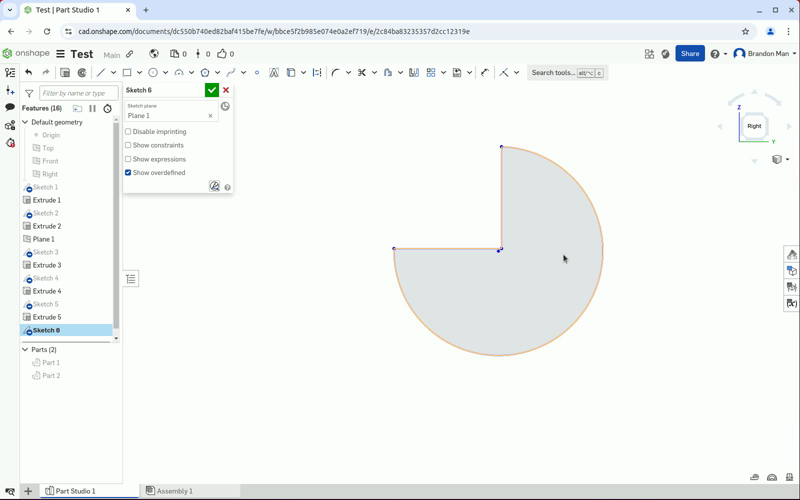
scroll(-6)
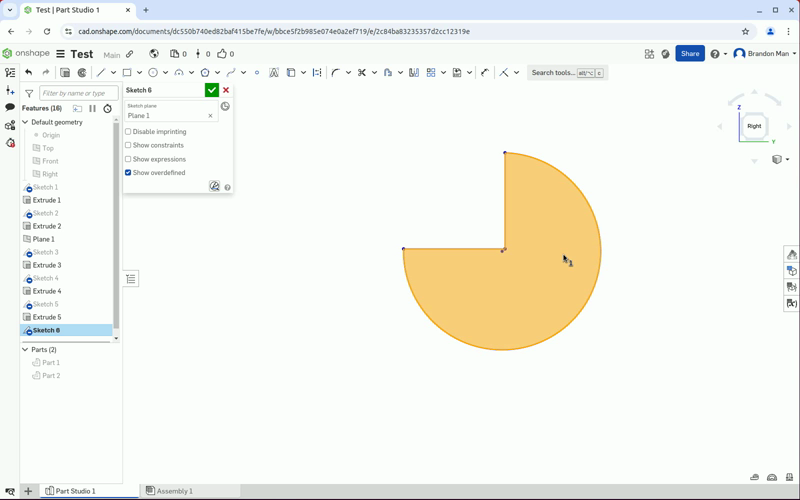
scroll(-6)
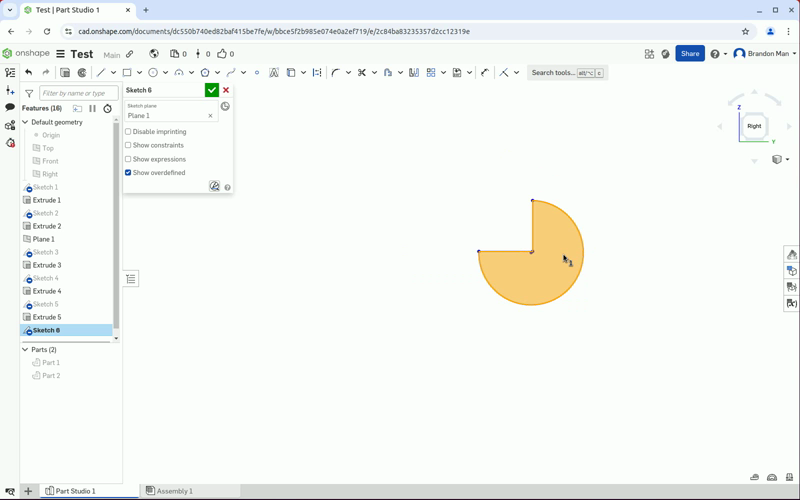
scroll(-6)
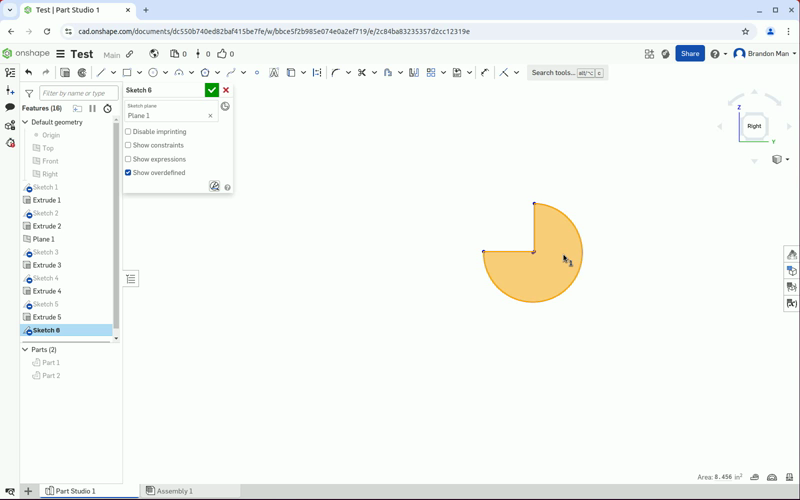
scroll(-6)
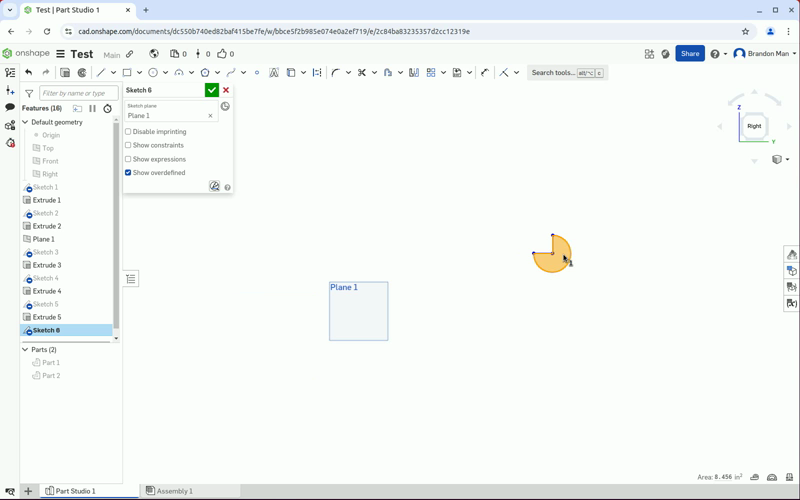
scroll(-6)
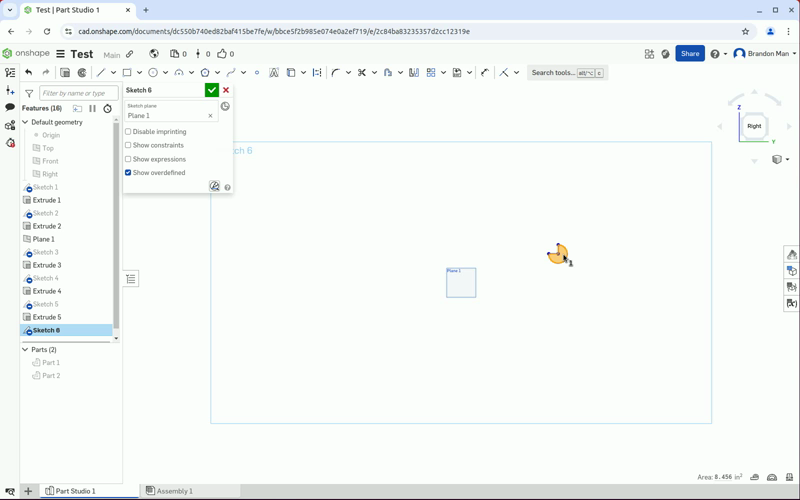
mouse_move(73, 352)
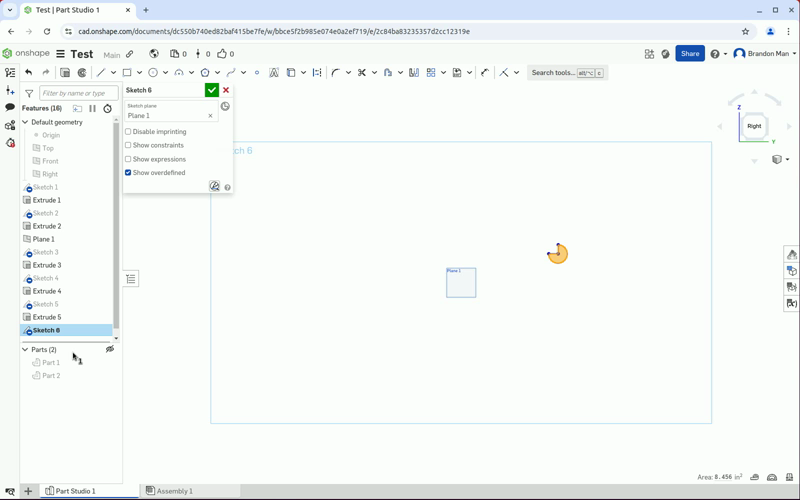
key(shift+y)
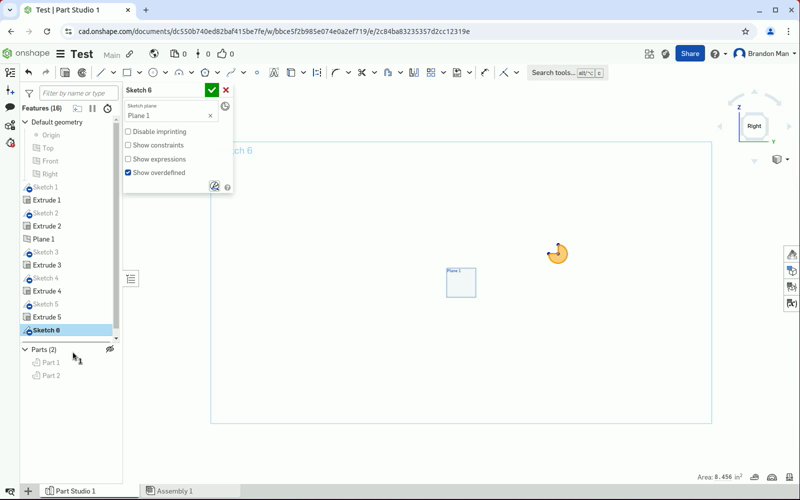
key(shift+e)
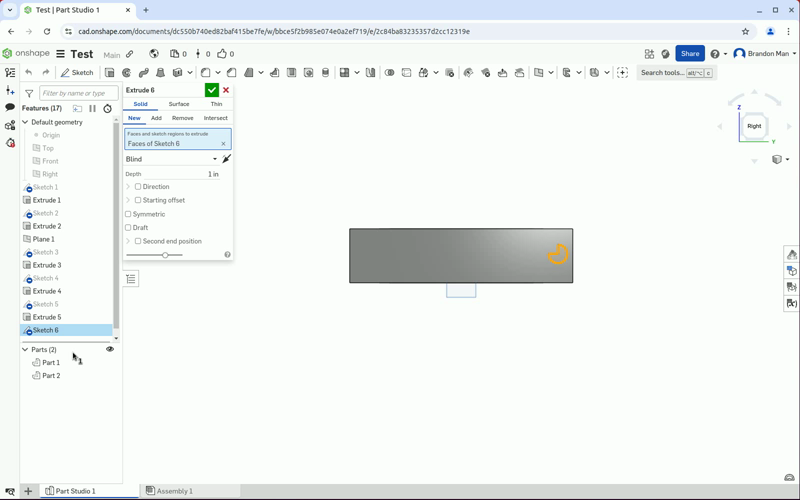
mouse_move(143, 106)
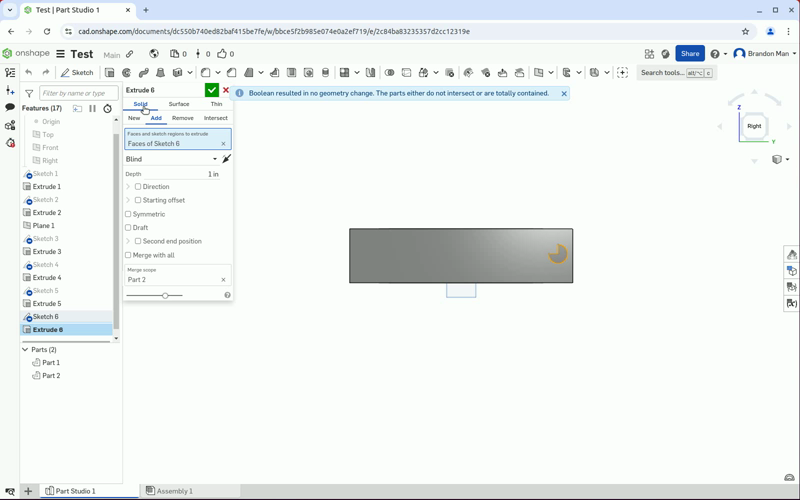
click(143, 106)
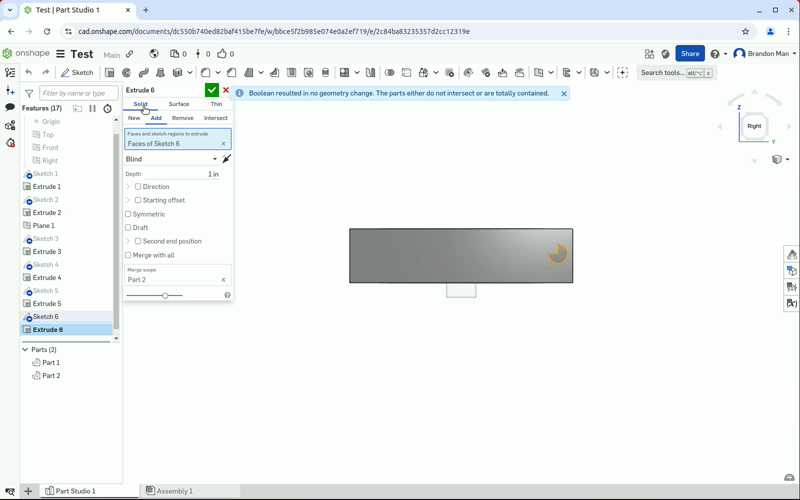
mouse_move(186, 120)
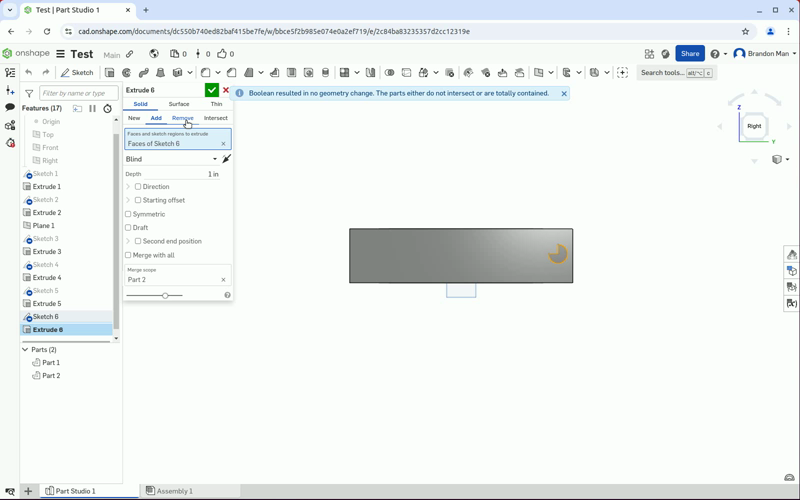
click(186, 120)
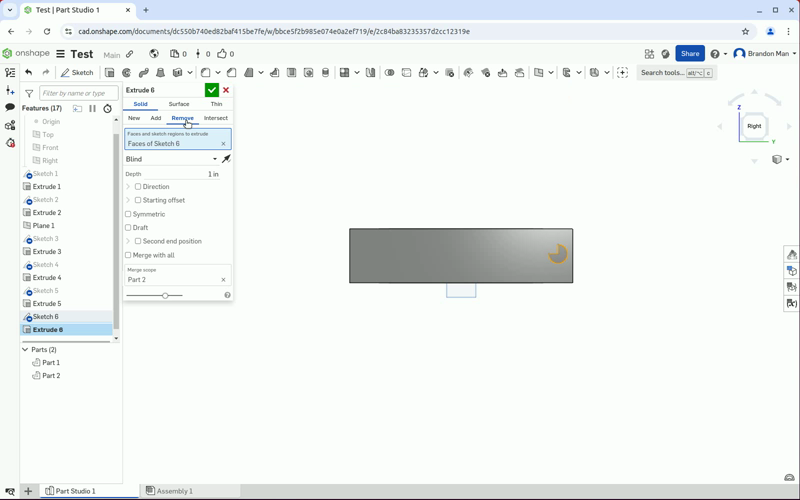
key(tab, 4)
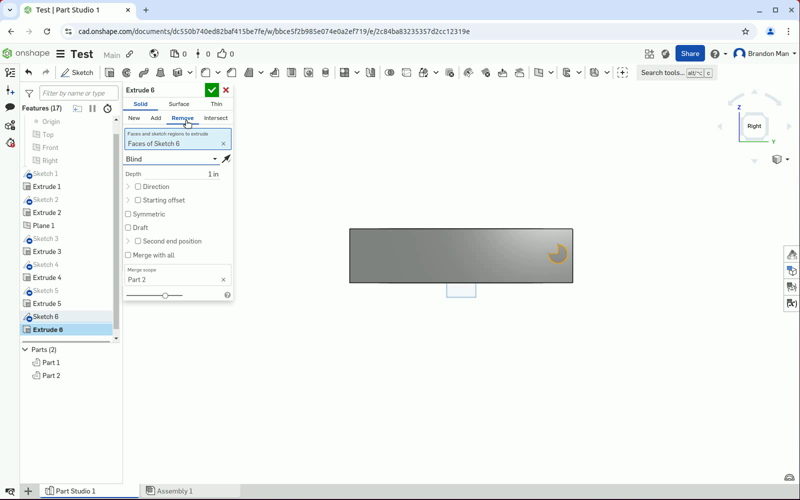
text(23.108)
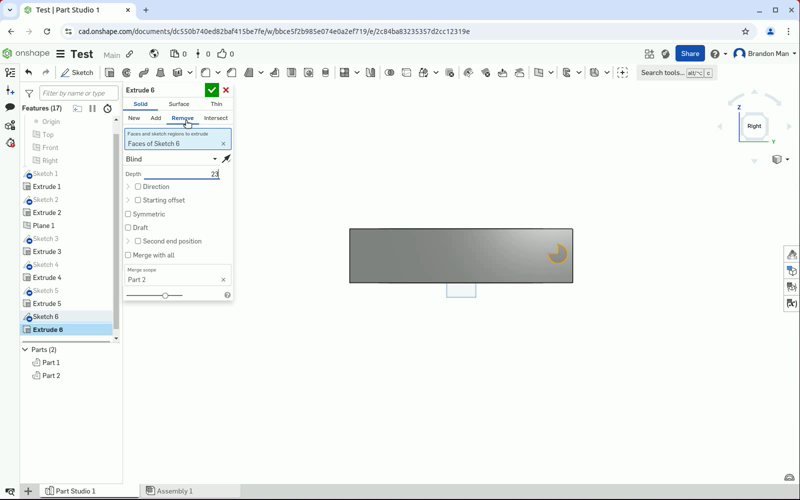
key(tab, 6)
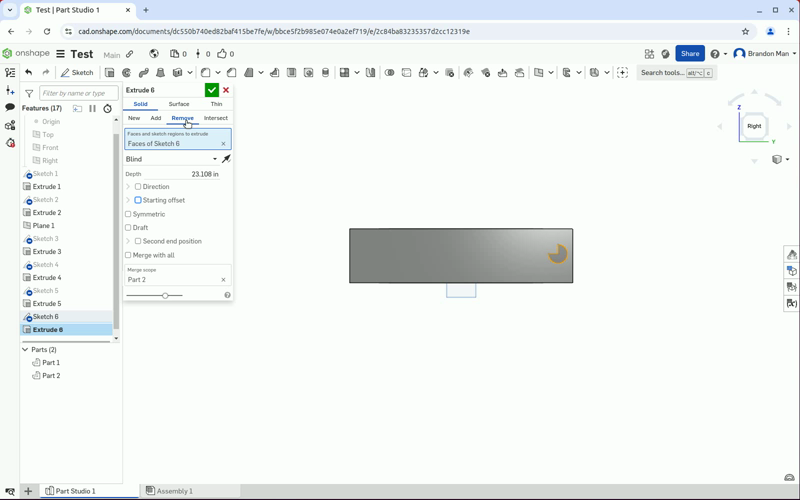
key(space)
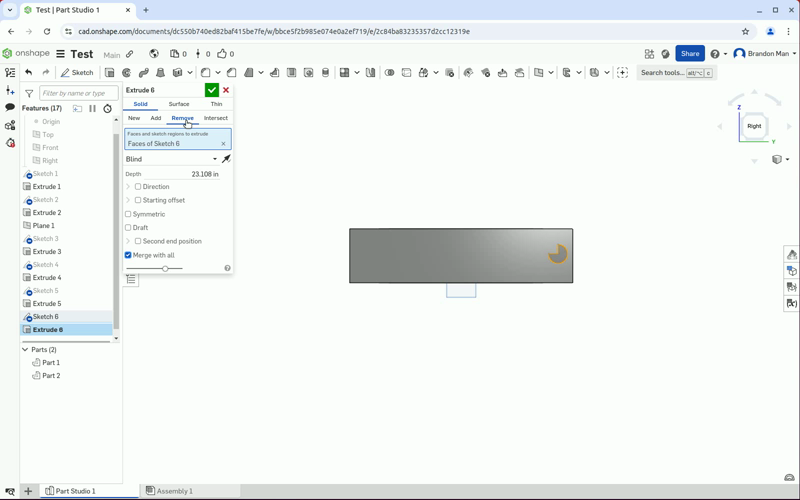
key(enter)
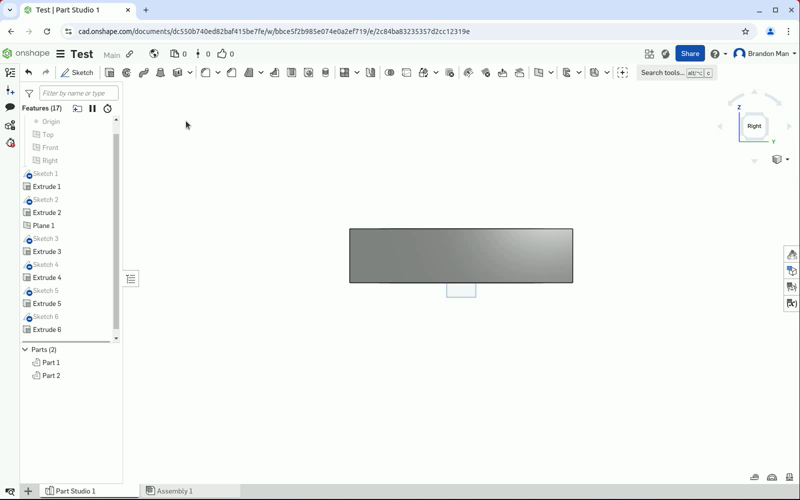
key(shift+h)
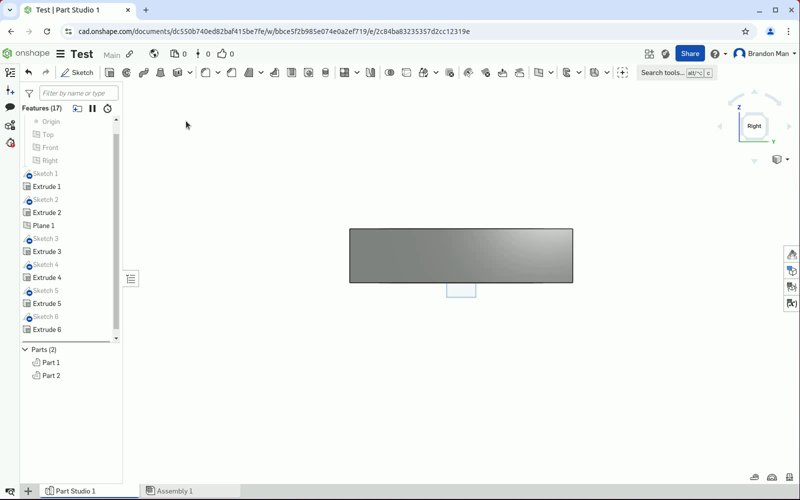
key(shift+h)
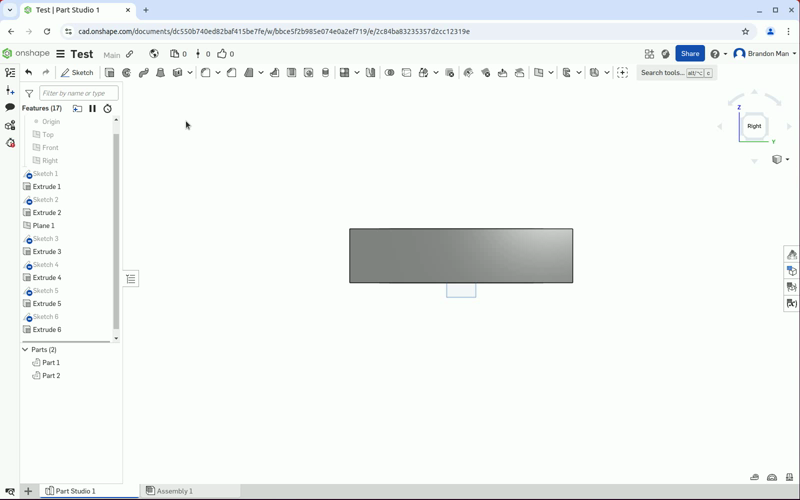
key(shift+7)
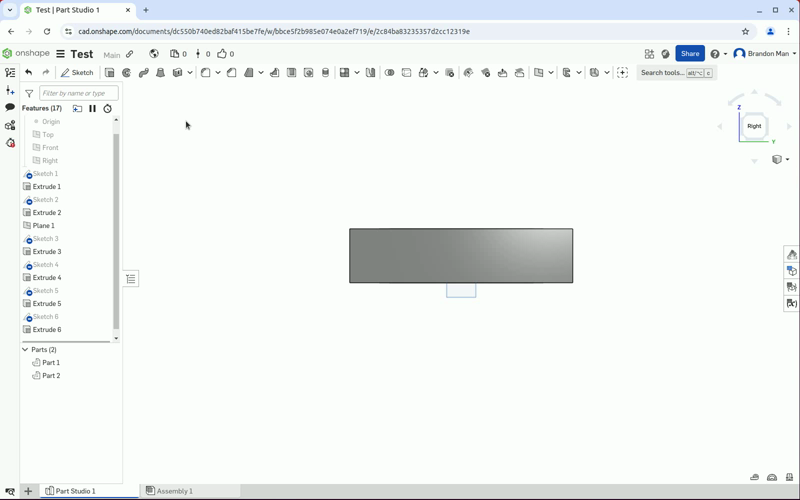
key(right, 2)
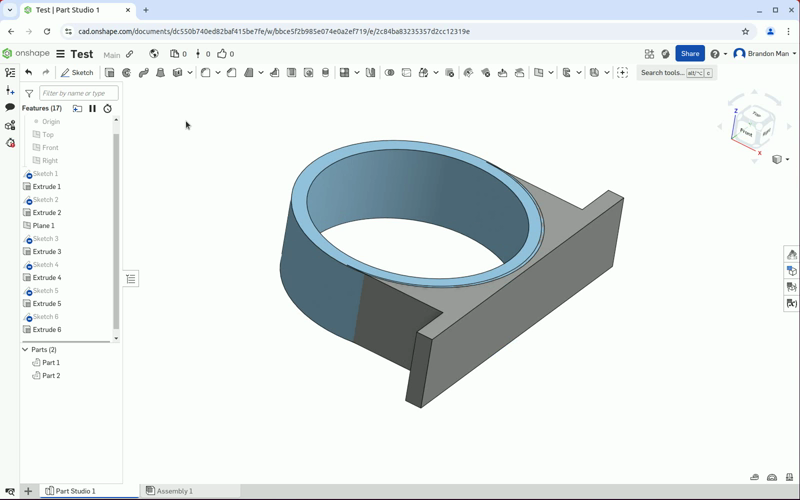
key(down, 2)
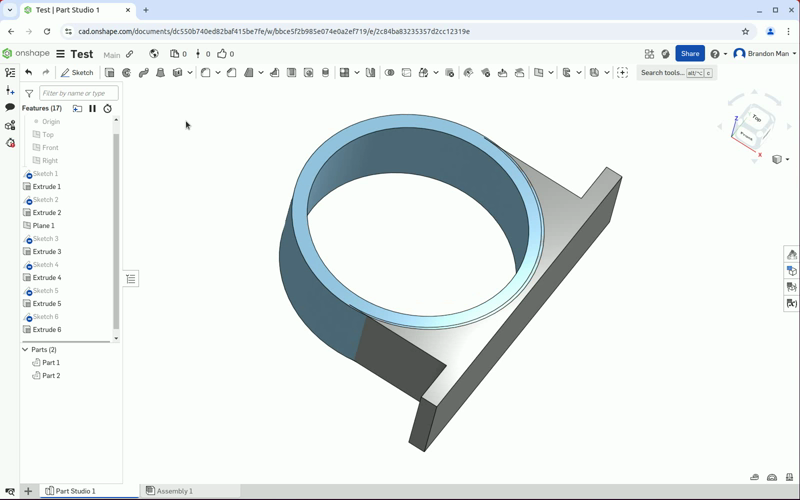
key(up, 2)
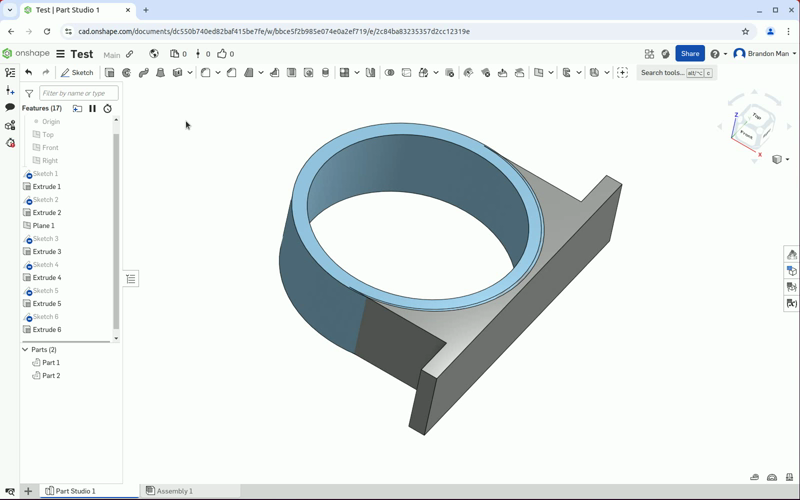
key(left, 2)
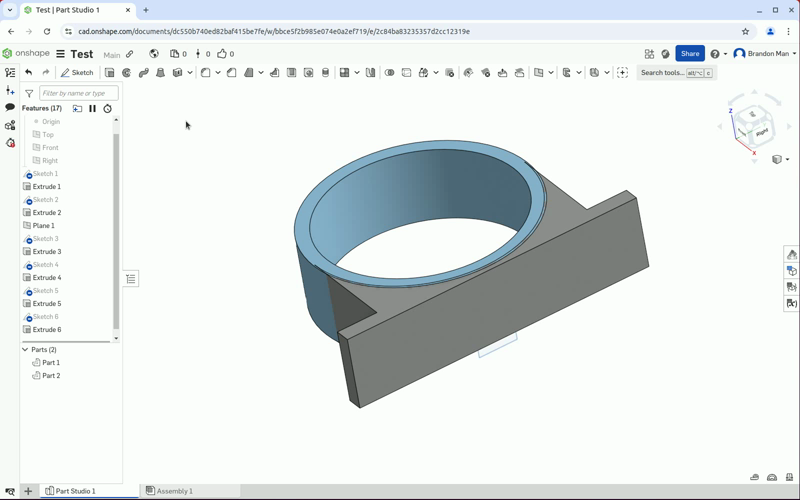
mouse_move(69, 176)
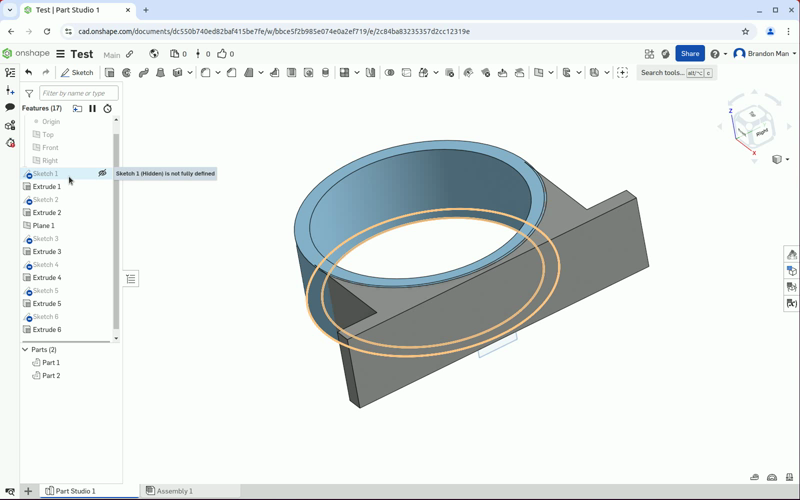
click(69, 176)